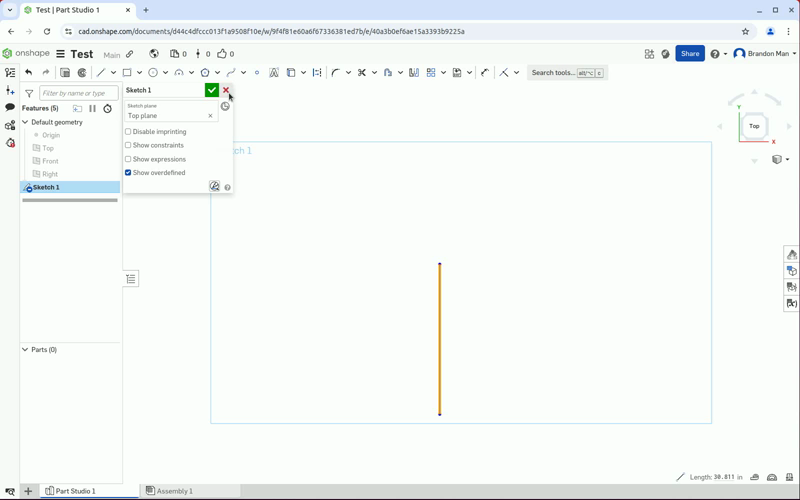
key(shift+h)
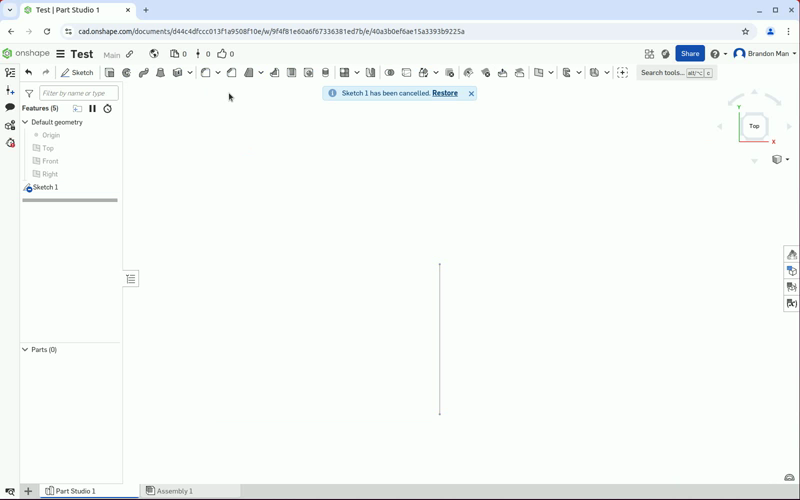
key(shift+s)
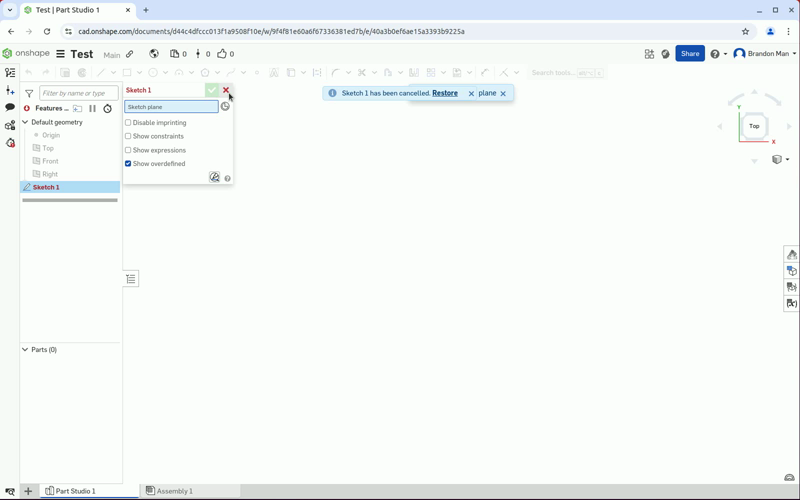
mouse_move(73, 150)
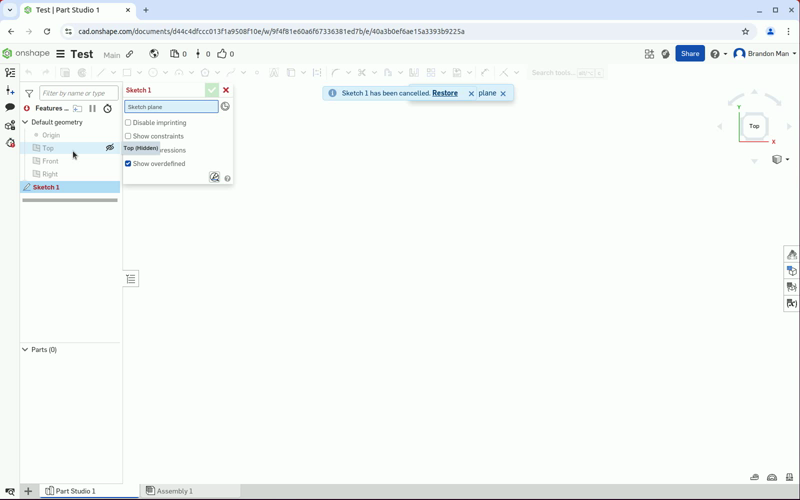
click(73, 150)
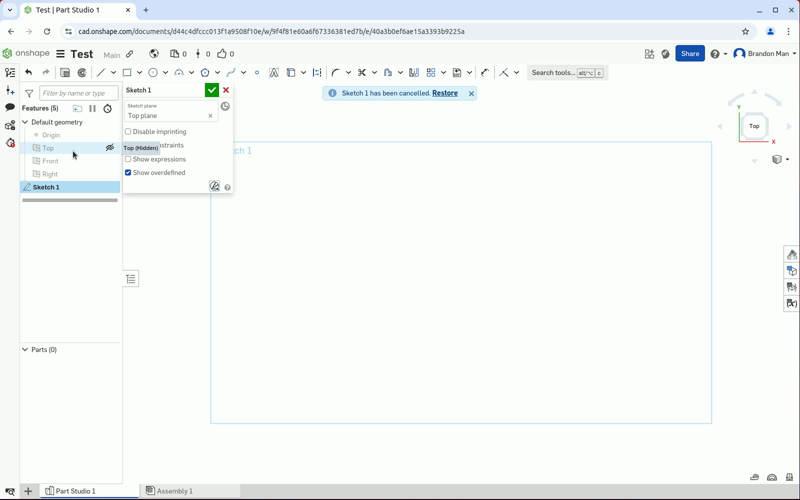
mouse_move(73, 352)
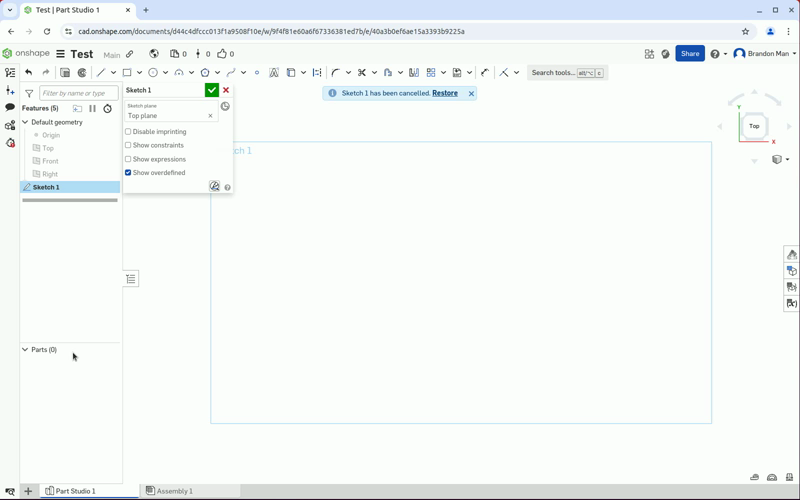
key(y)
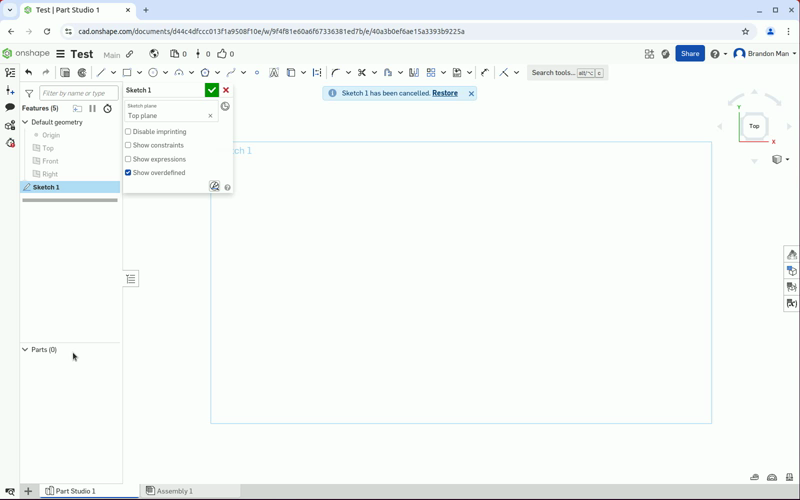
key(a)
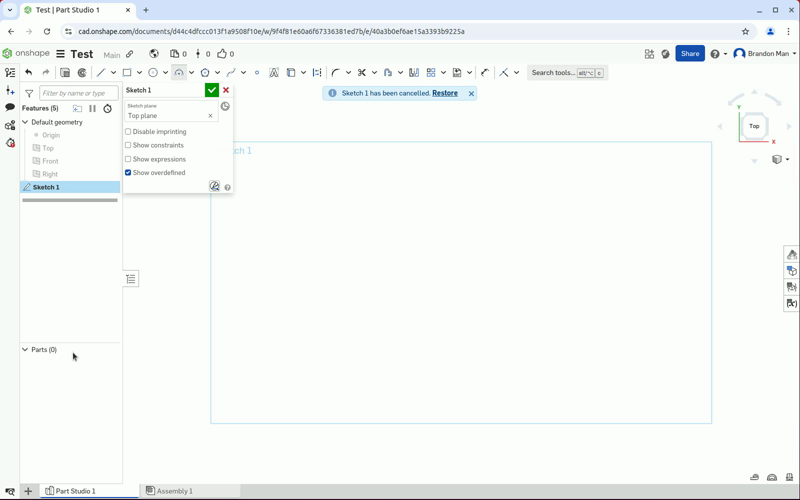
key_down(shift)
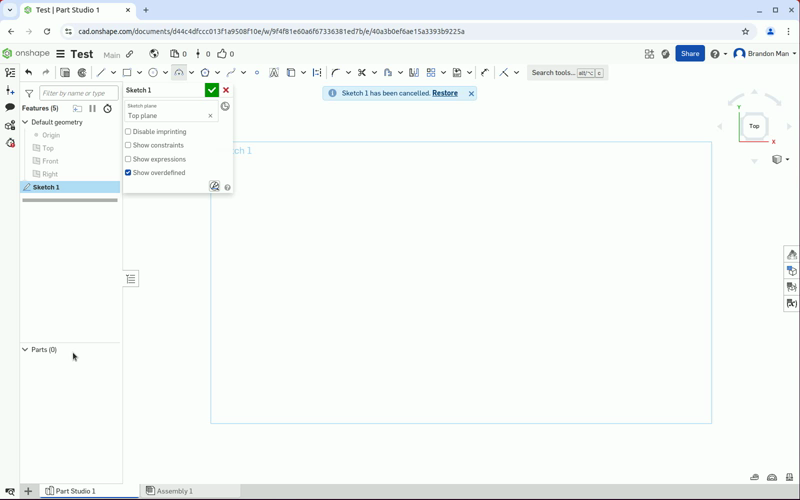
mouse_move(348, 342)
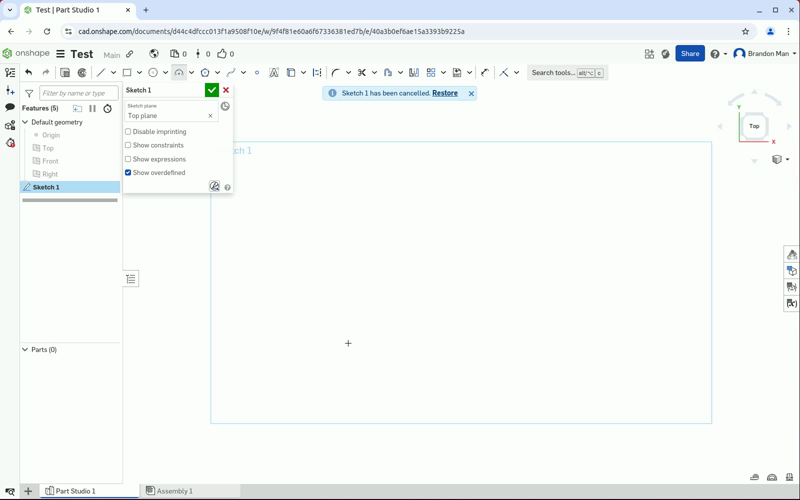
click(348, 342)
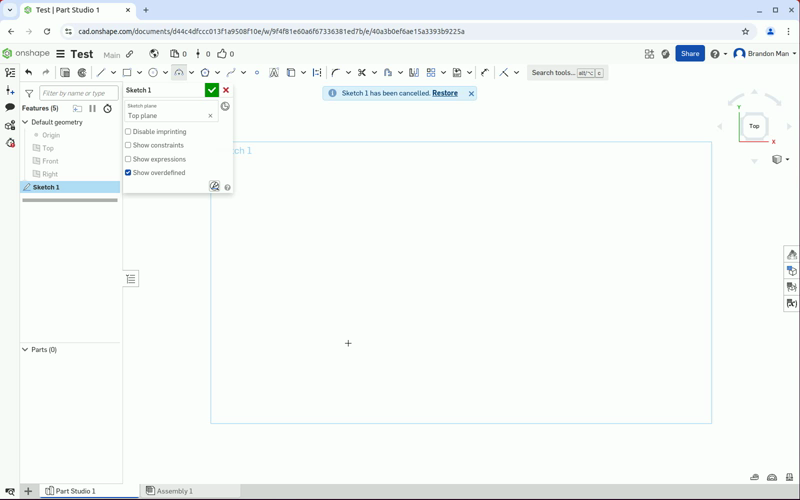
key_up(shift)
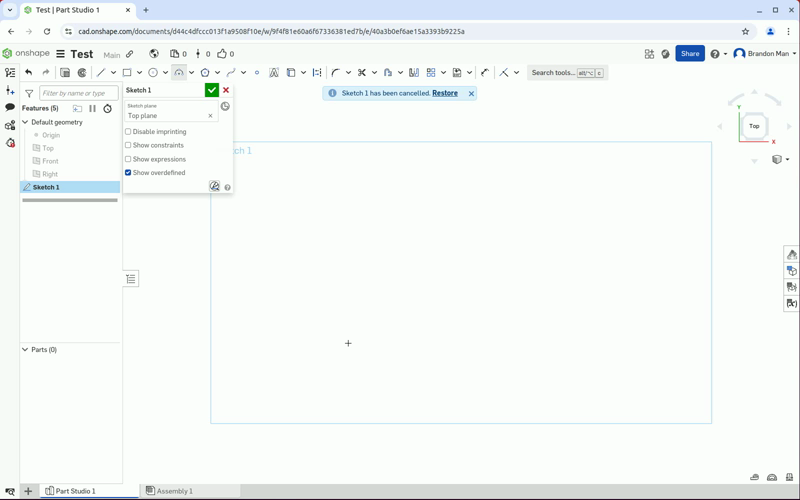
key_down(shift)
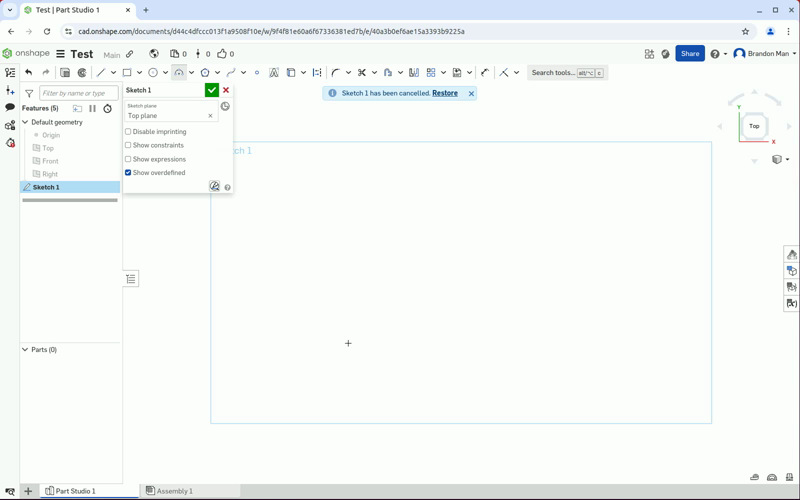
mouse_move(359, 354)
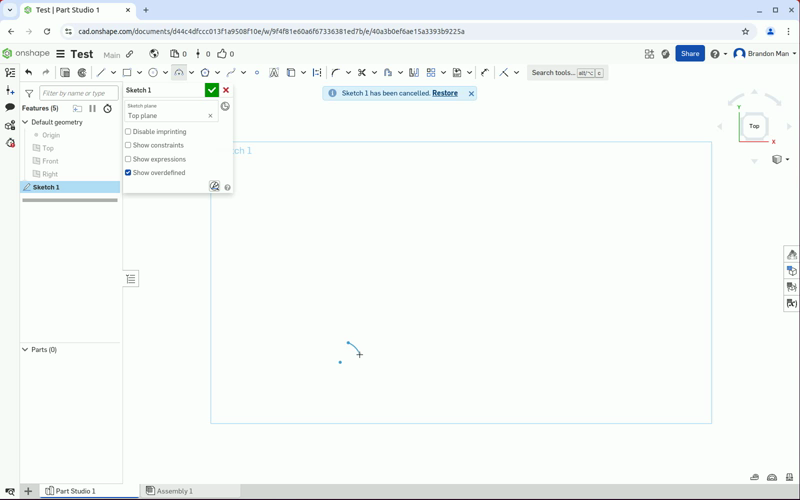
click(359, 354)
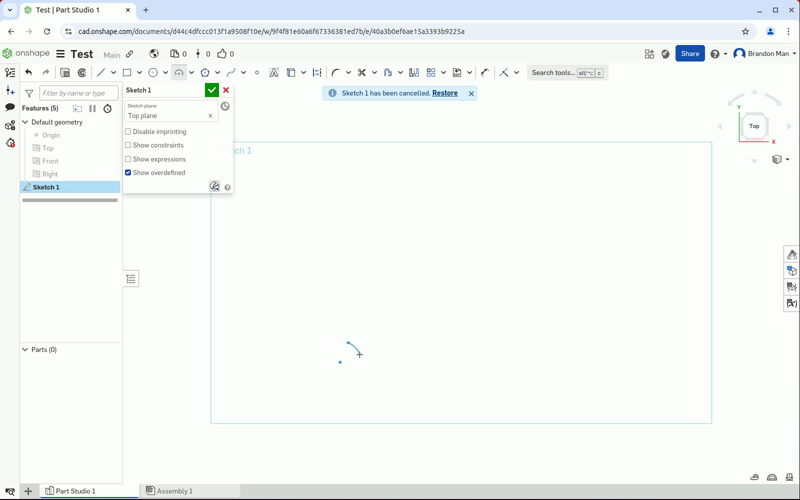
mouse_move(351, 351)
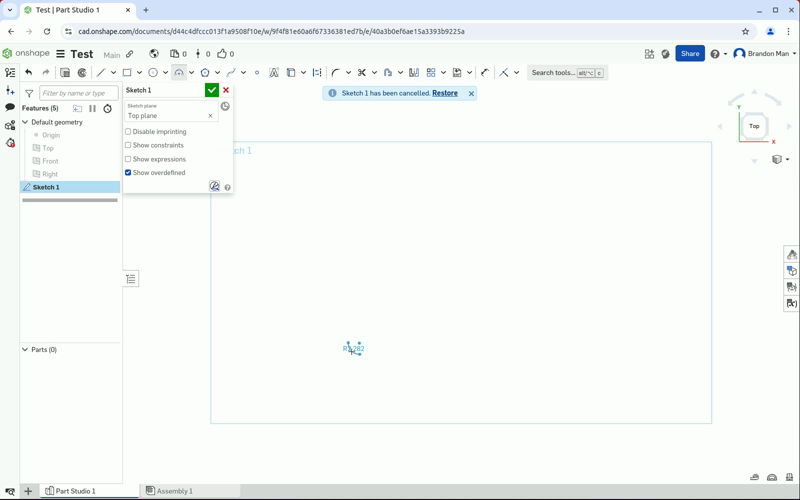
click(351, 351)
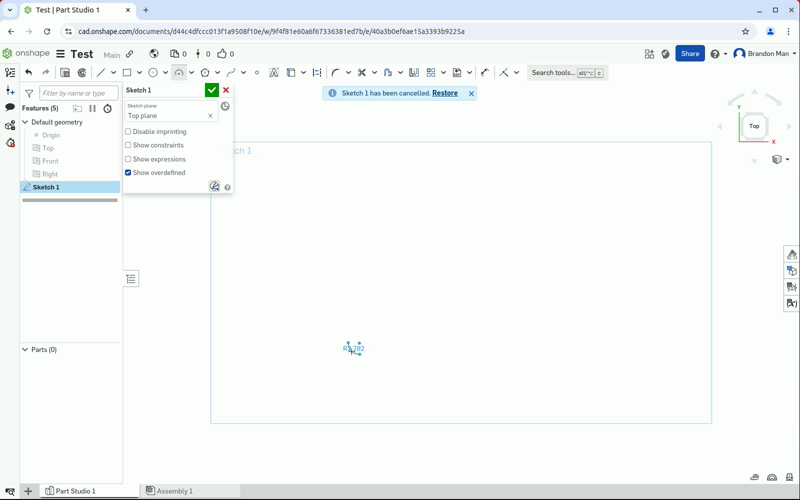
key_up(shift)
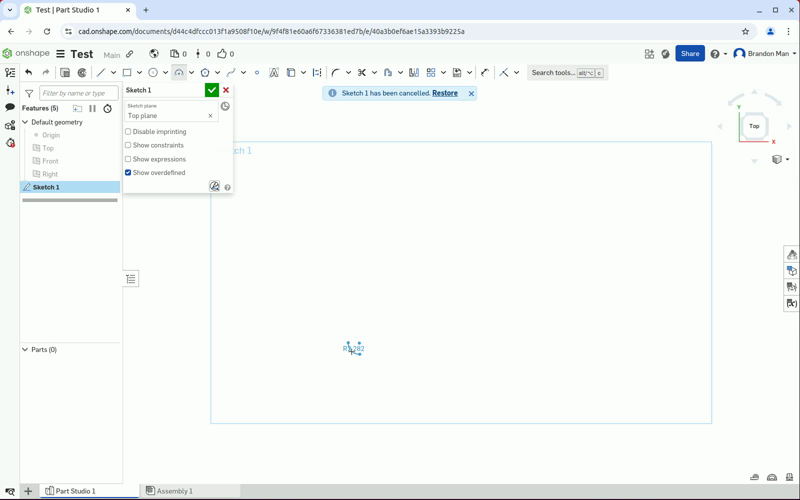
key(esc)
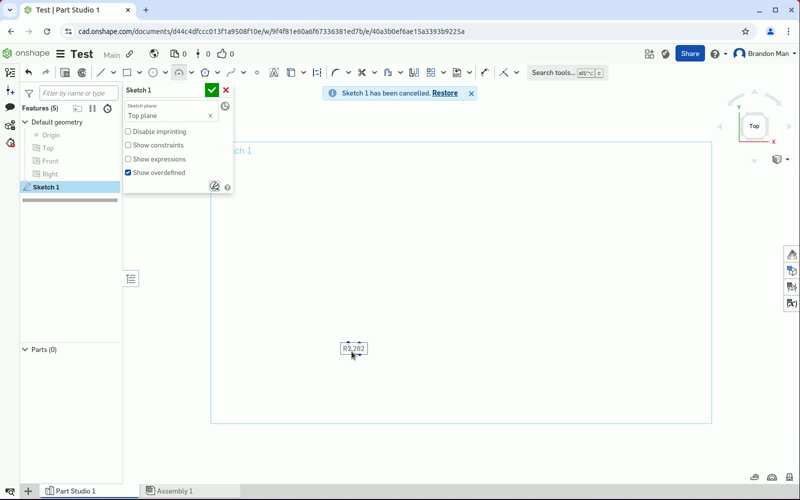
key(l)
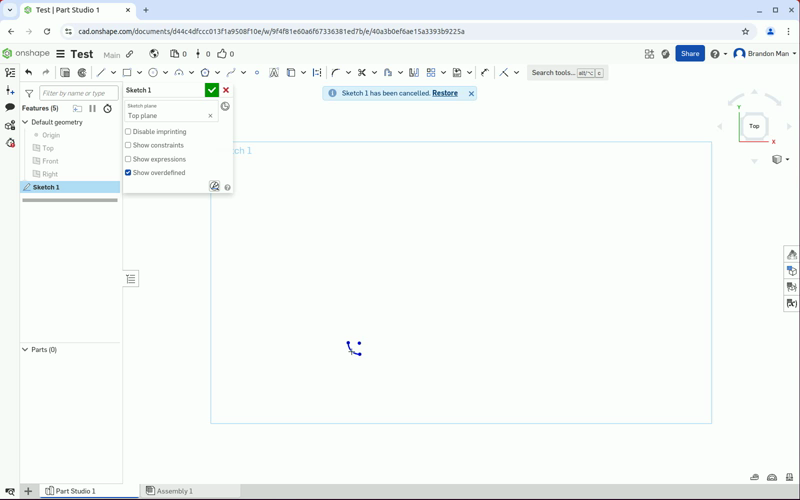
mouse_move(359, 354)
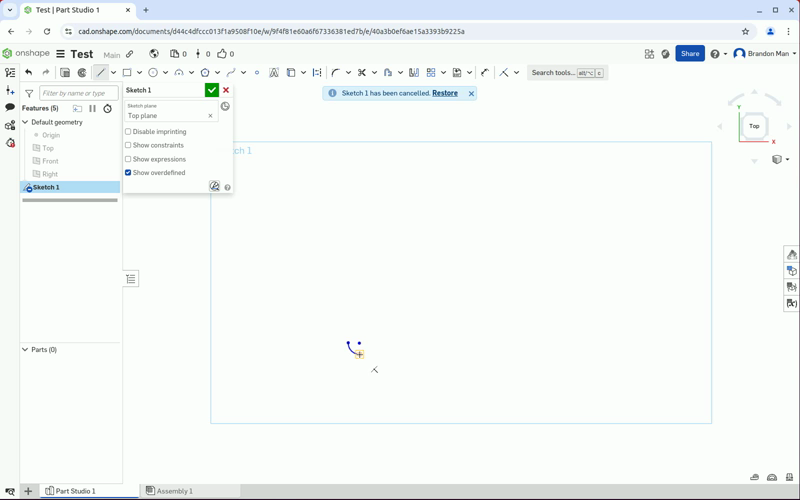
click(359, 354)
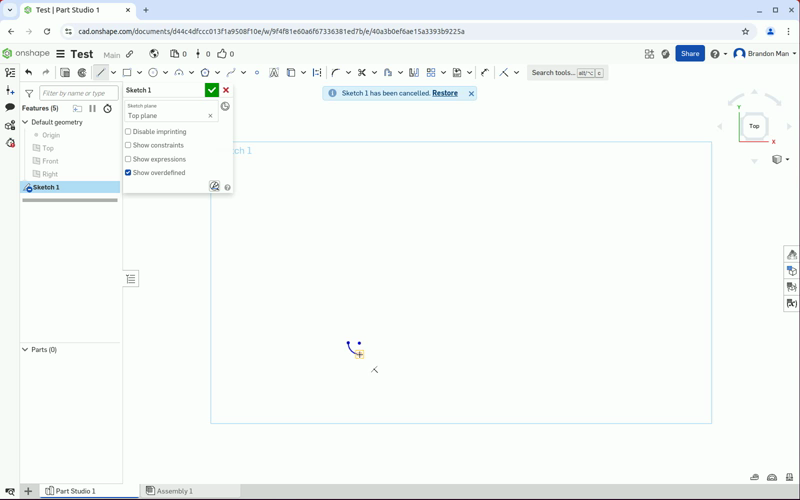
key_down(shift)
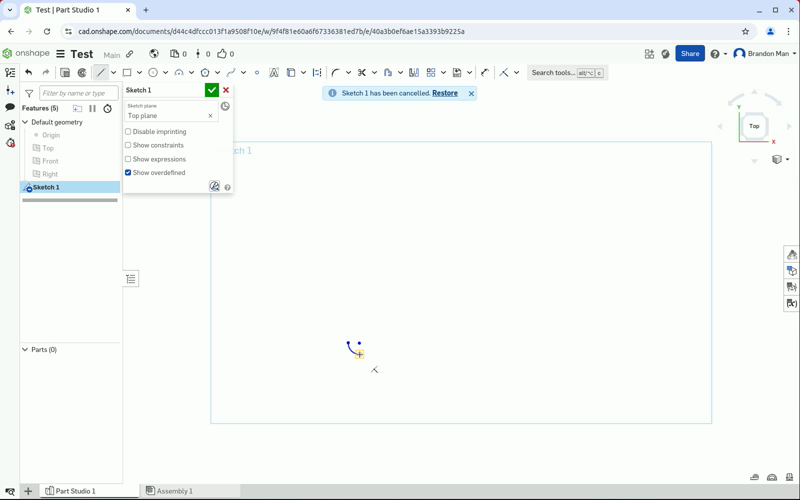
mouse_move(560, 354)
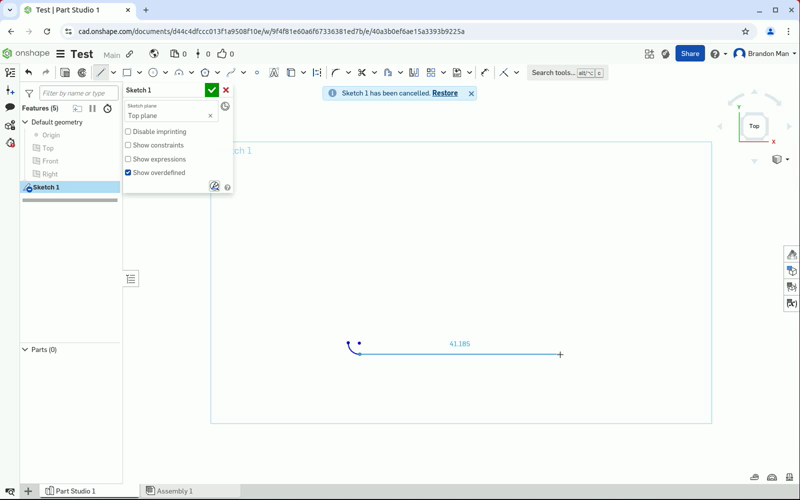
click(560, 354)
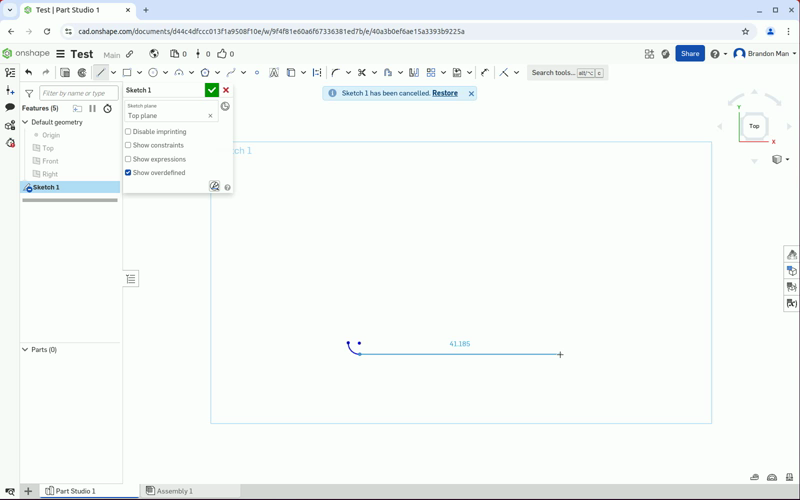
key_up(shift)
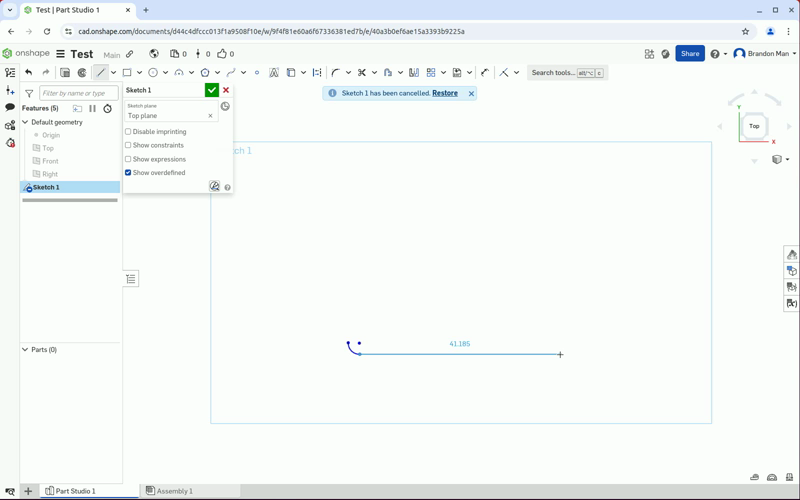
key(esc)
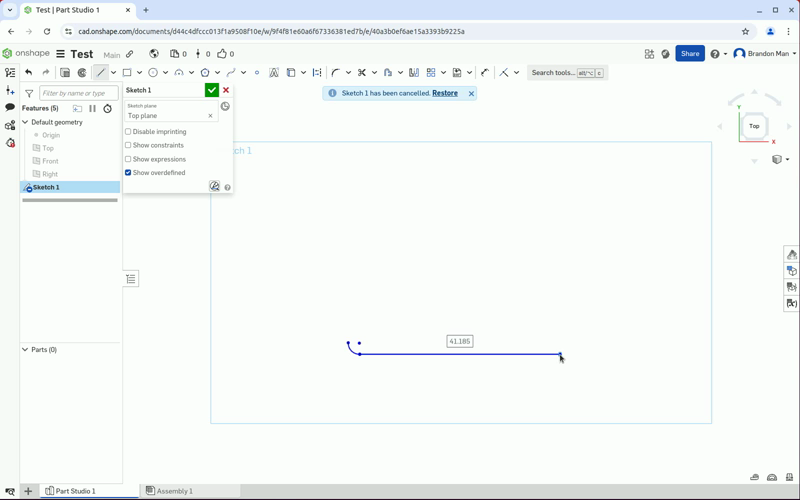
key(a)
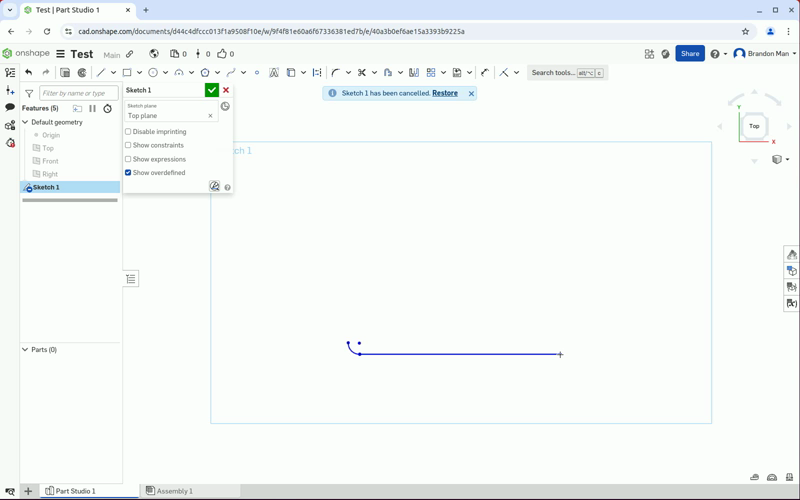
mouse_move(560, 354)
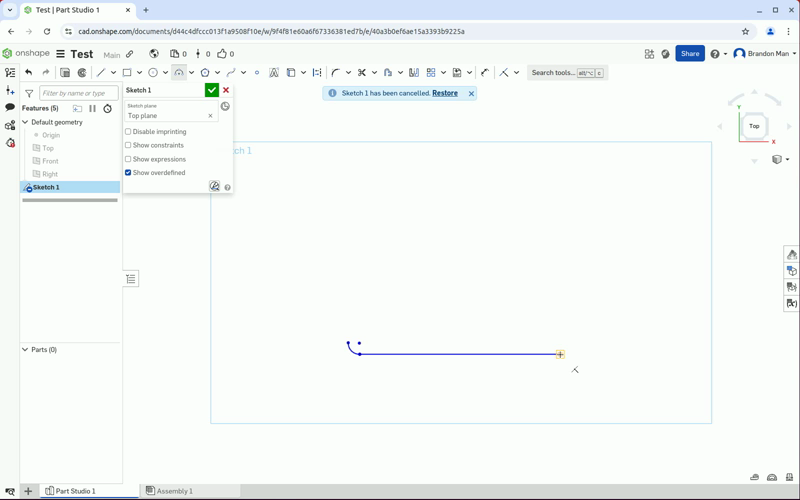
click(560, 354)
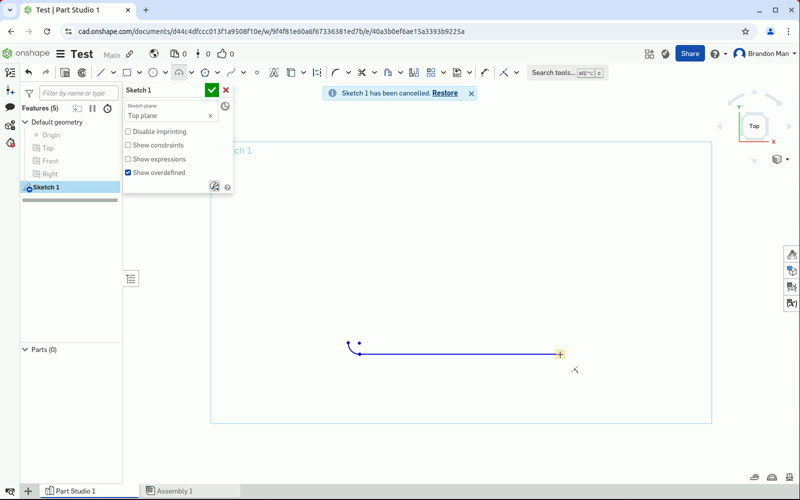
key_down(shift)
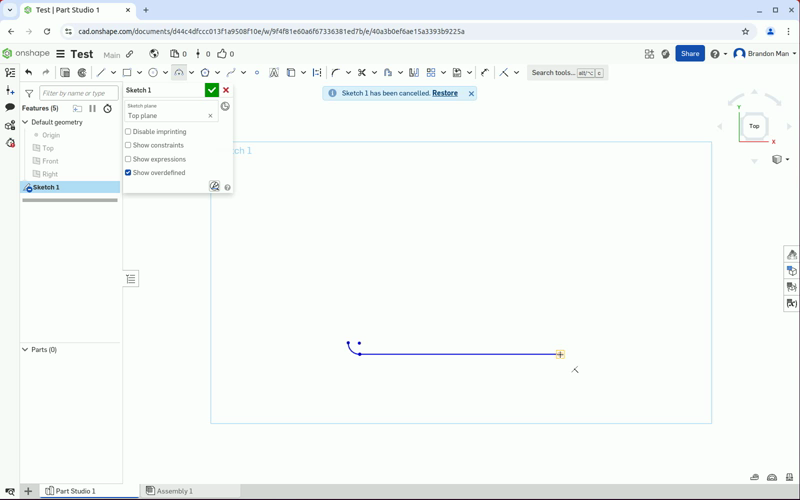
mouse_move(572, 342)
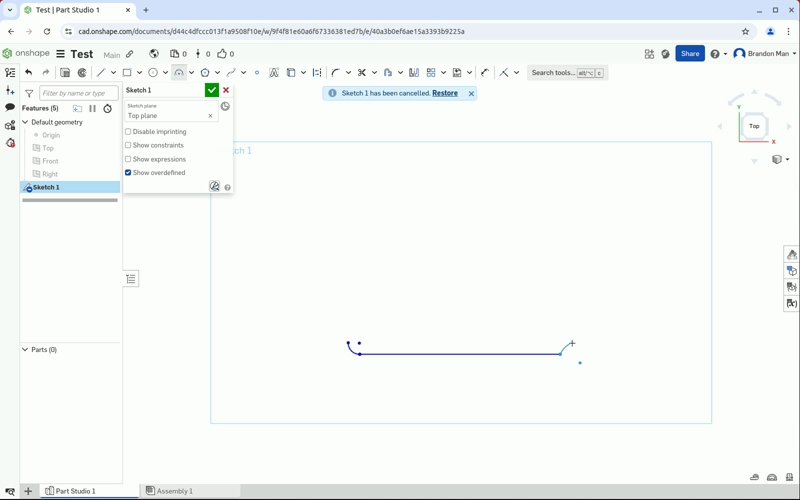
click(572, 342)
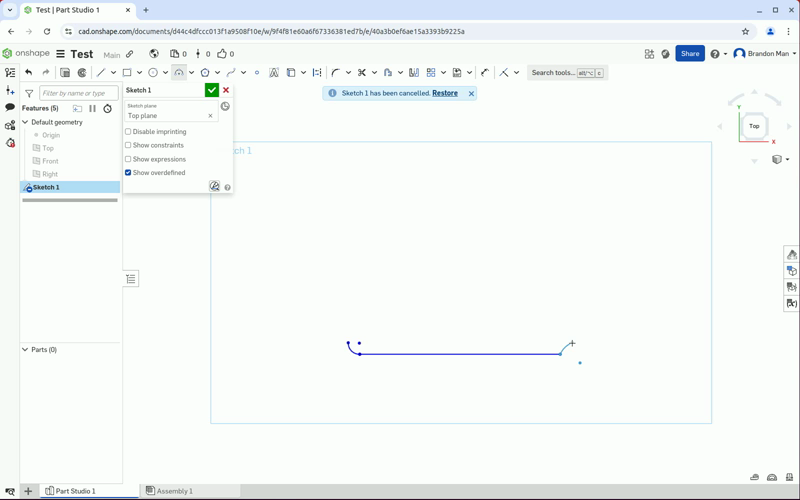
mouse_move(568, 351)
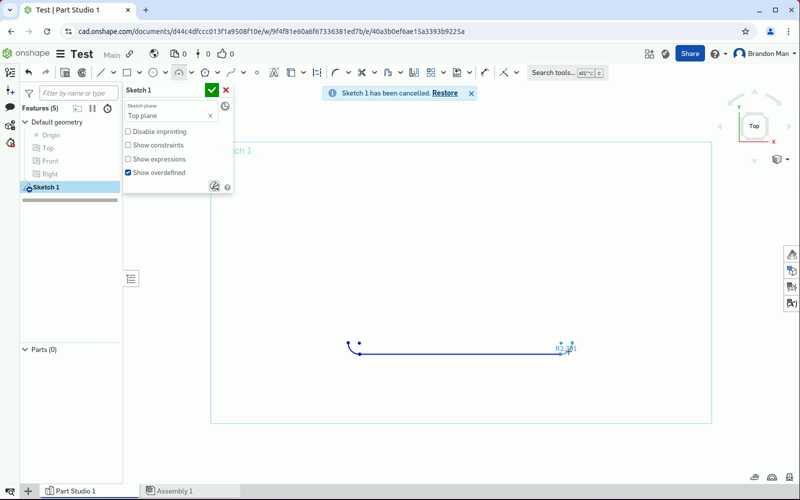
click(568, 351)
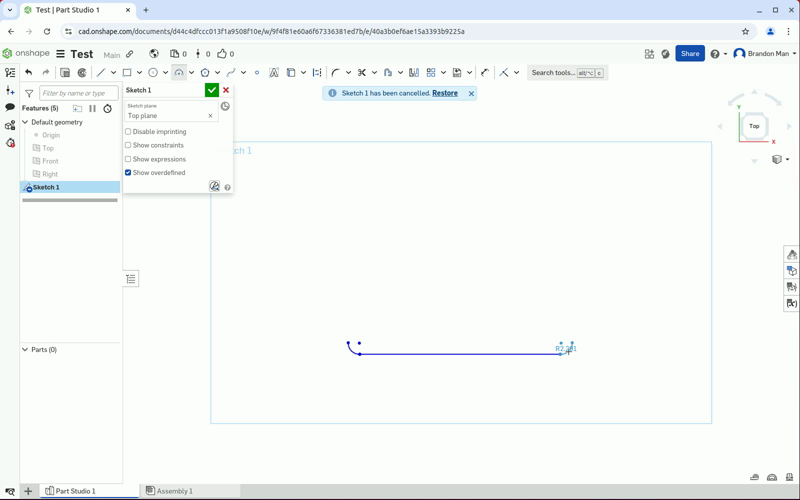
key_up(shift)
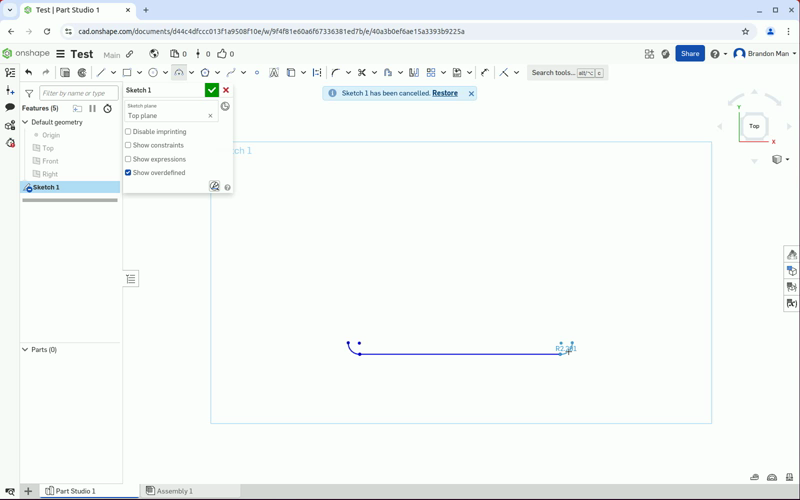
key(esc)
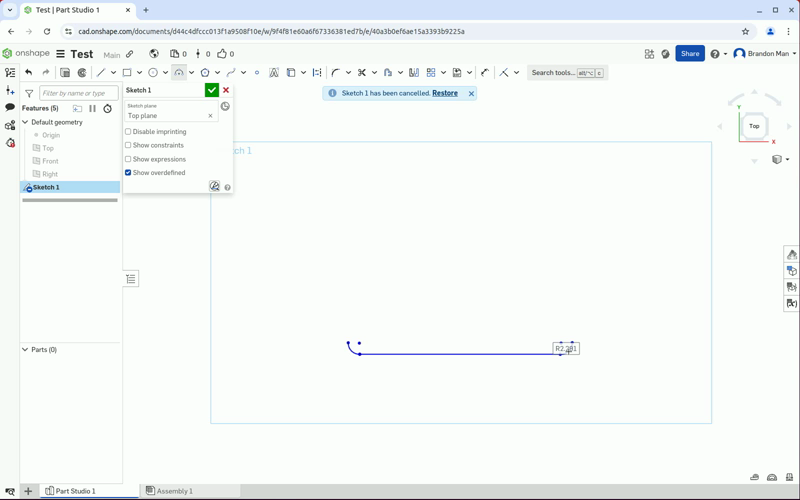
key(l)
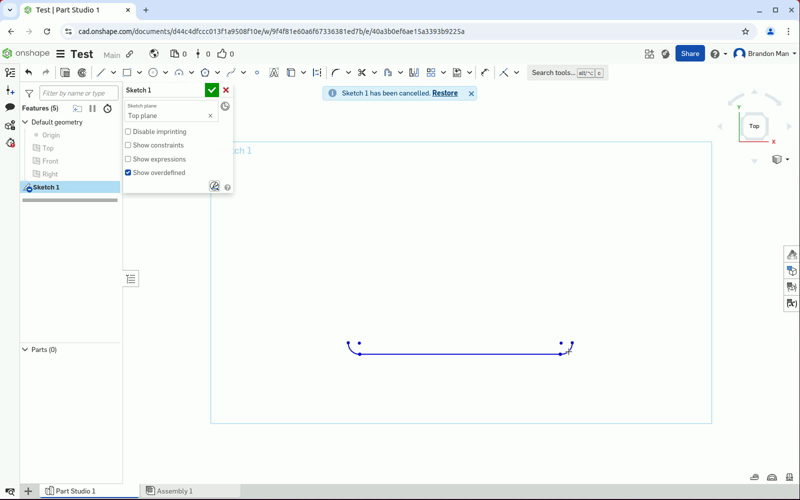
mouse_move(572, 342)
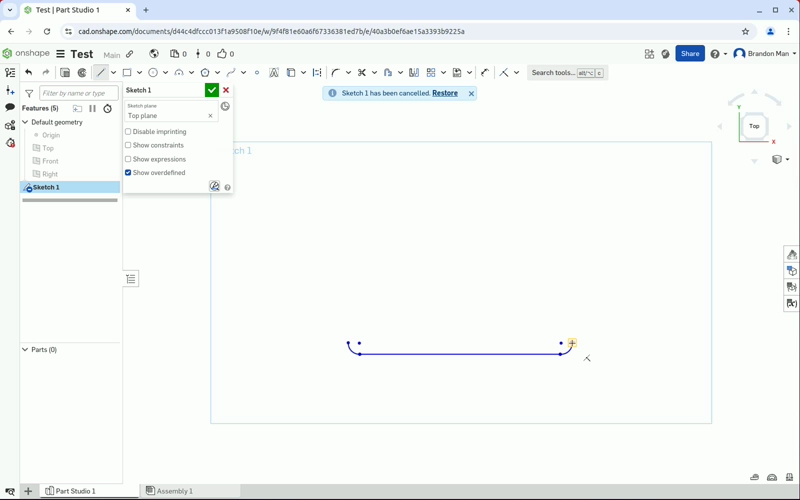
click(572, 342)
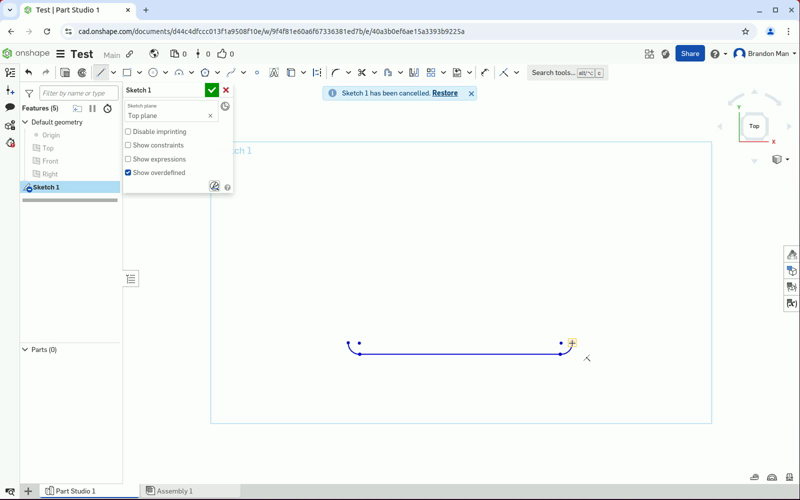
key_down(shift)
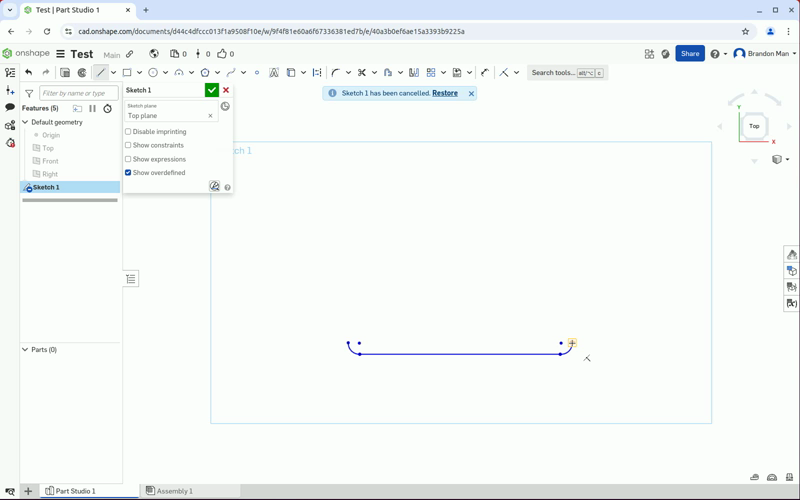
mouse_move(572, 224)
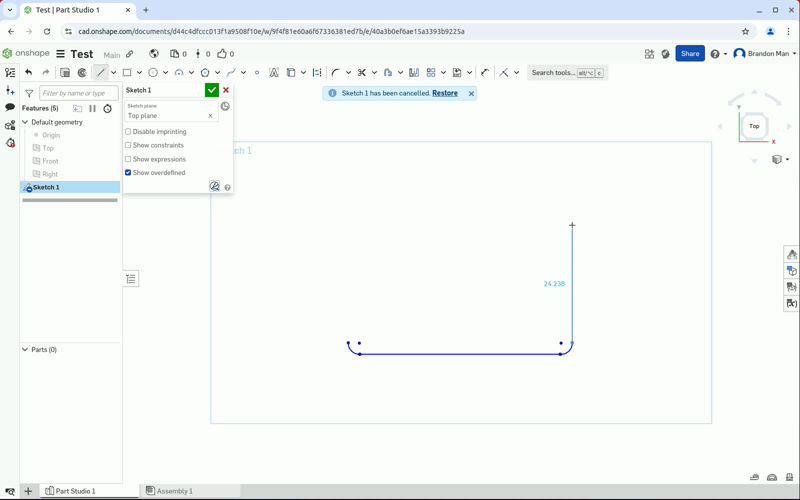
click(572, 224)
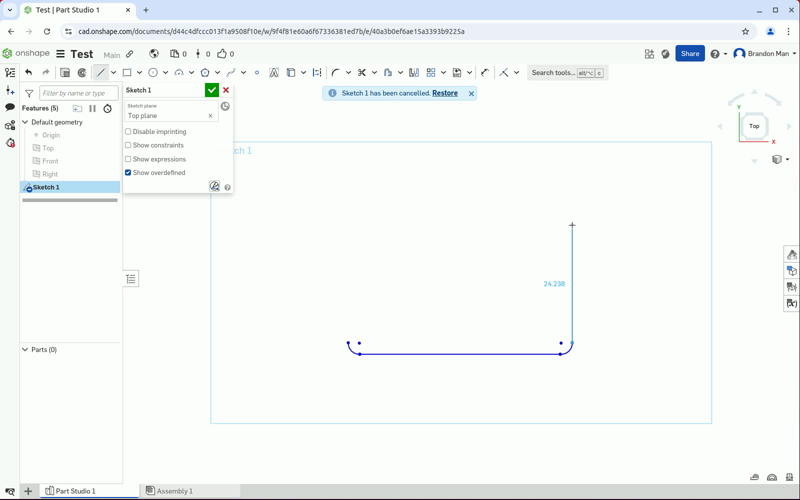
key_up(shift)
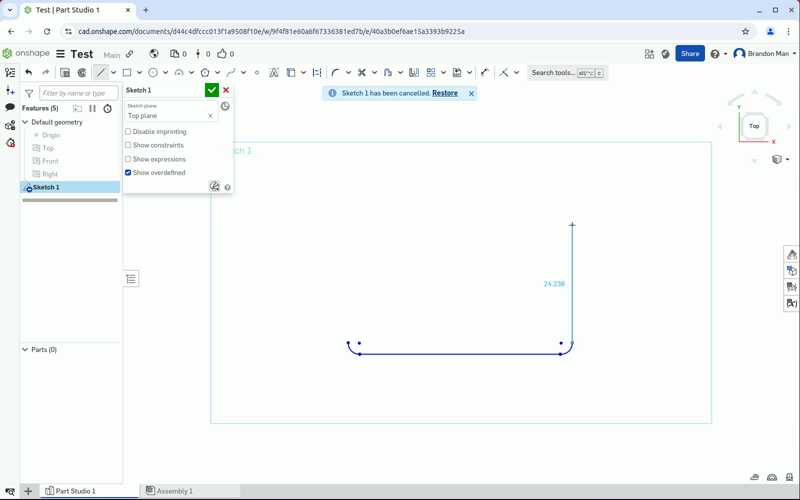
key(esc)
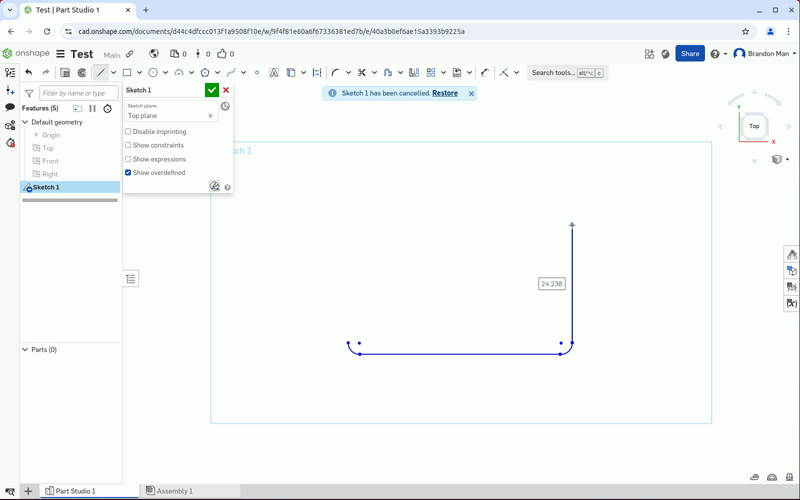
key(a)
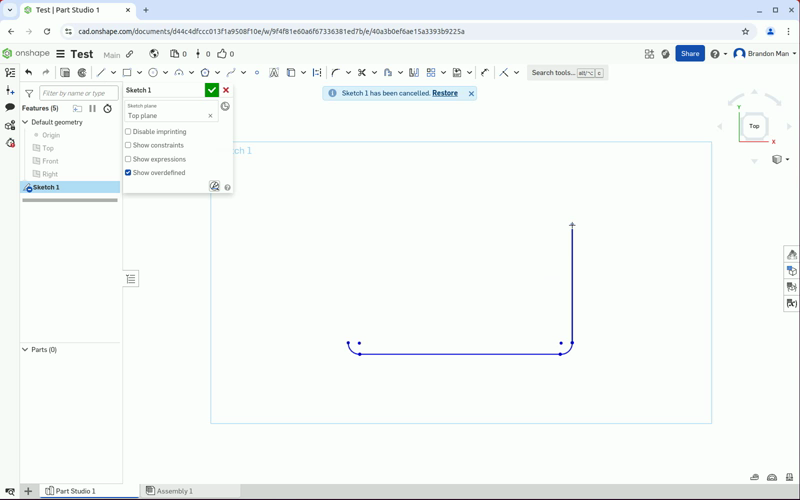
mouse_move(572, 224)
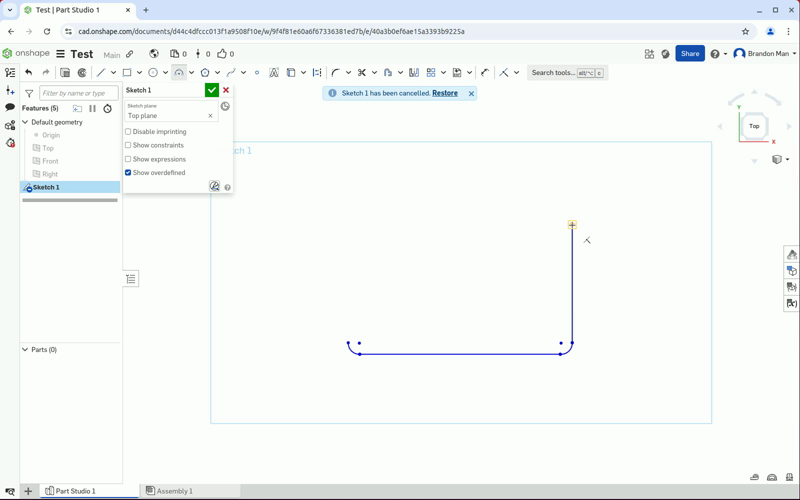
click(572, 224)
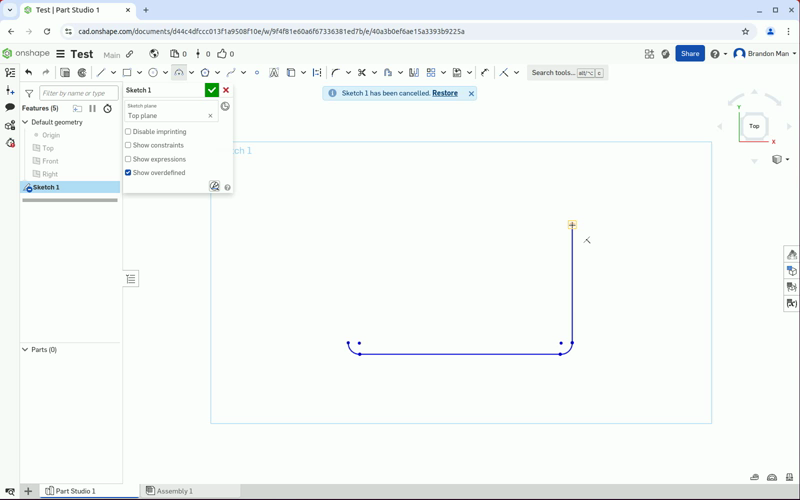
key_down(shift)
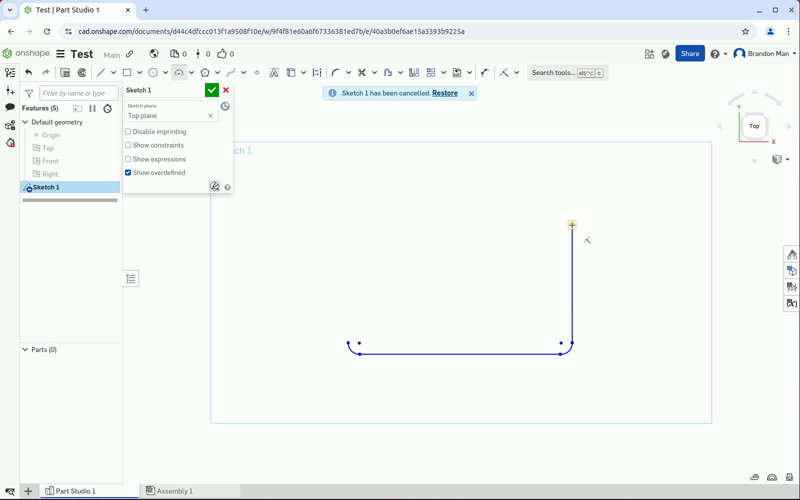
mouse_move(560, 213)
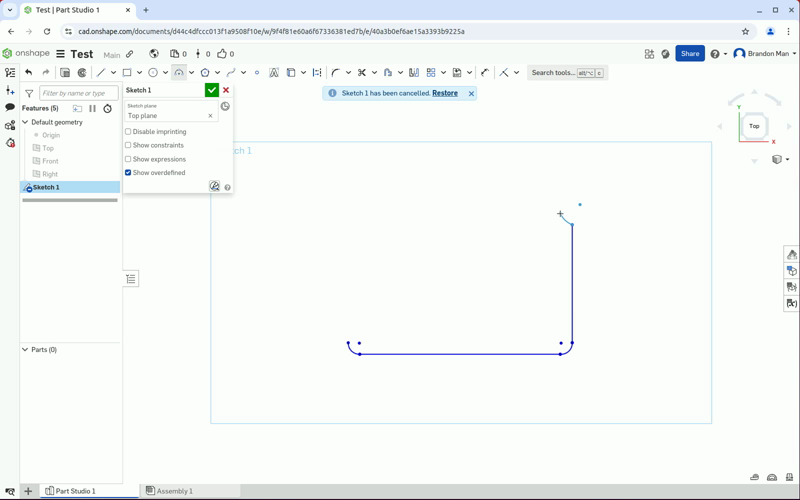
click(560, 213)
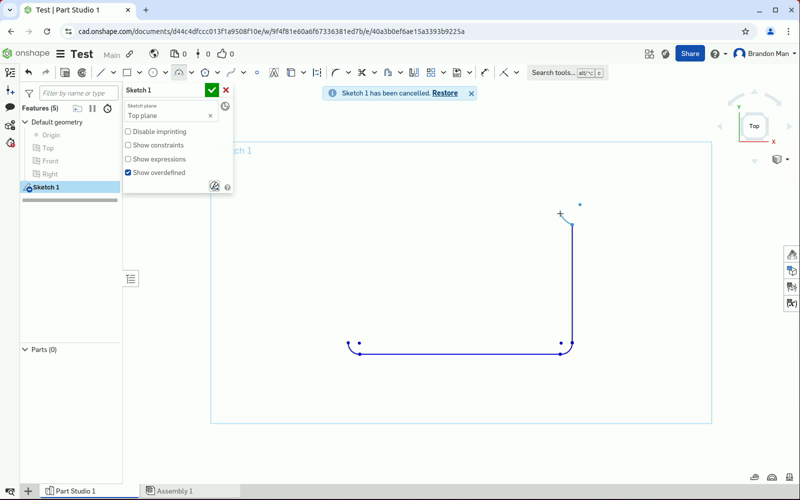
mouse_move(568, 216)
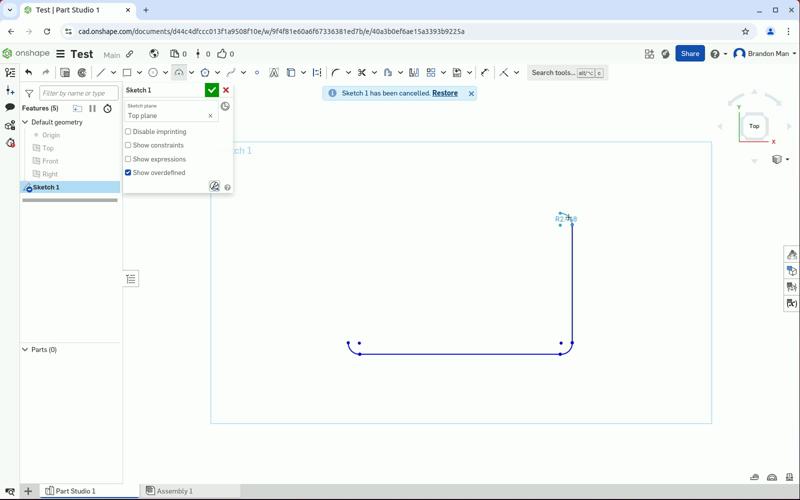
click(568, 216)
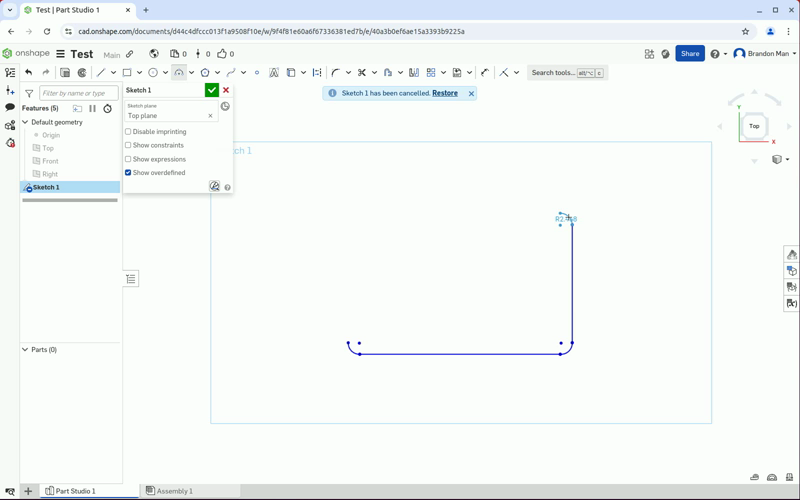
key_up(shift)
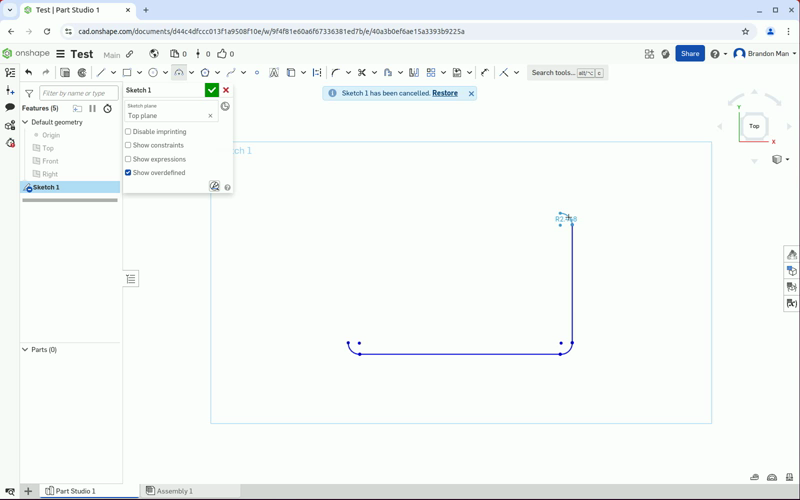
key(esc)
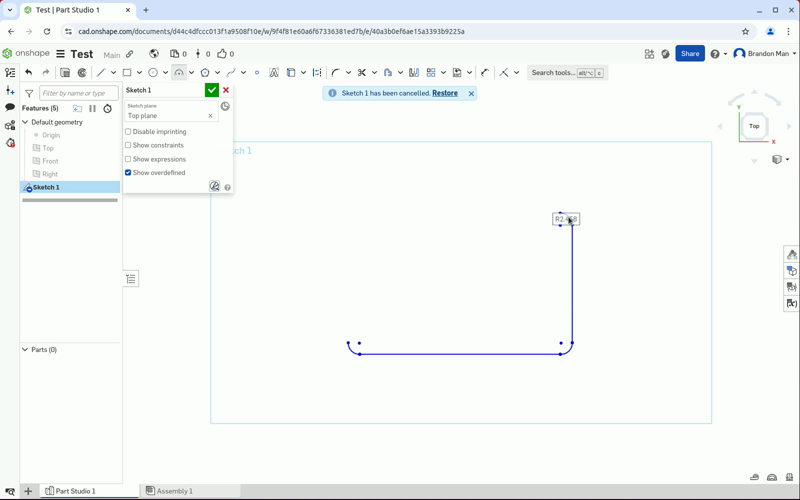
key(l)
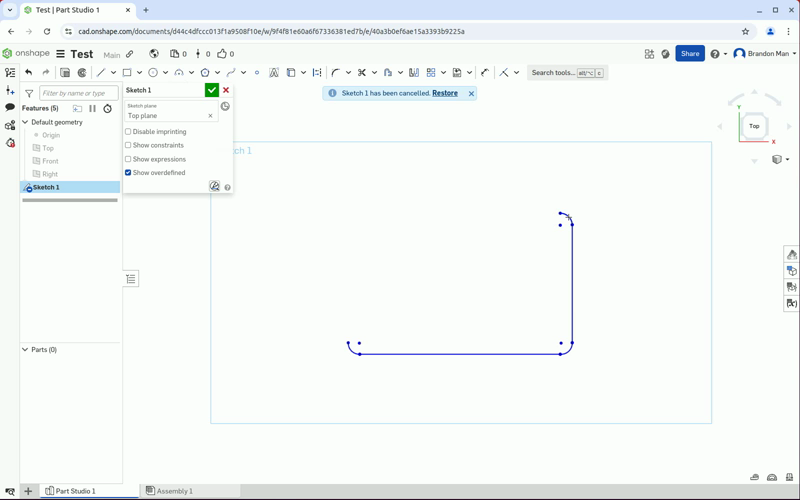
mouse_move(560, 213)
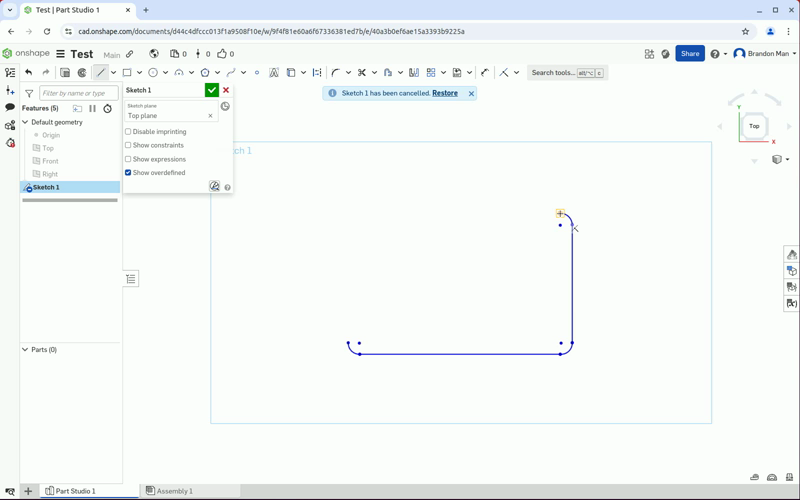
click(560, 213)
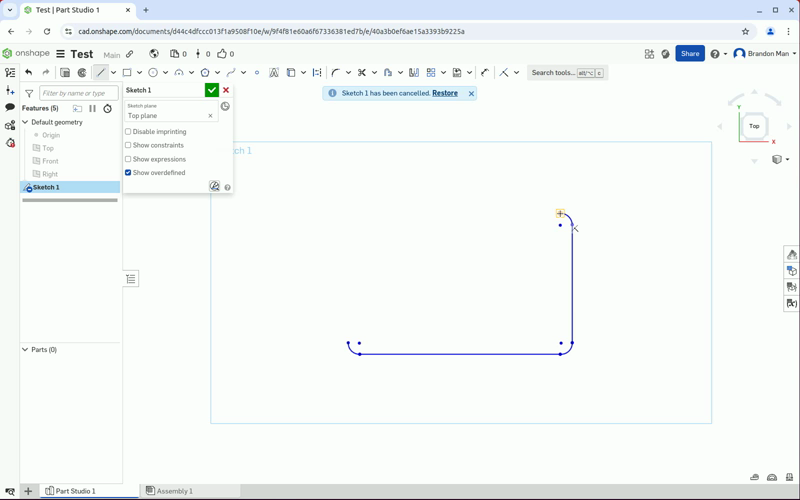
key_down(shift)
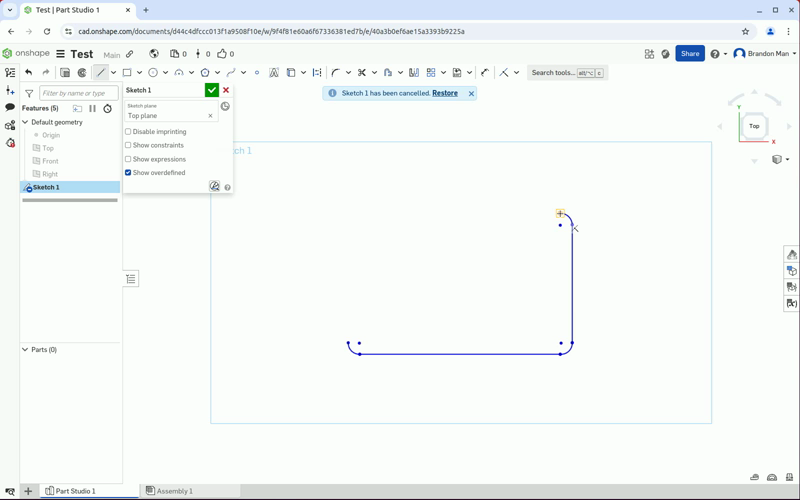
mouse_move(359, 213)
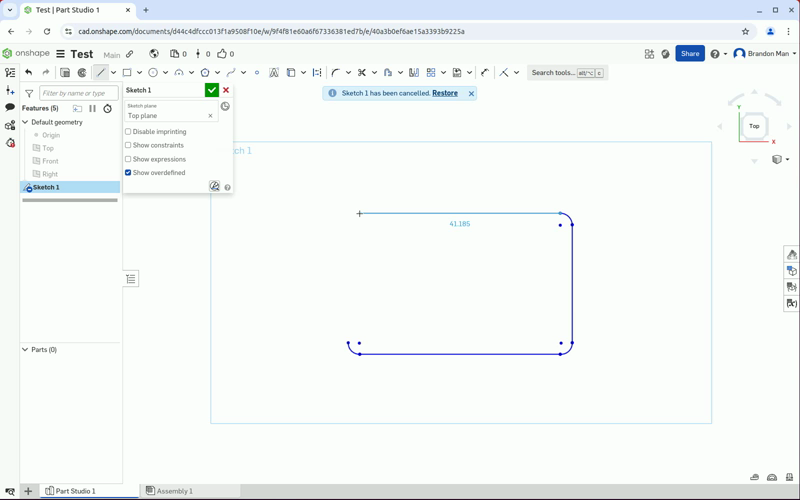
click(359, 213)
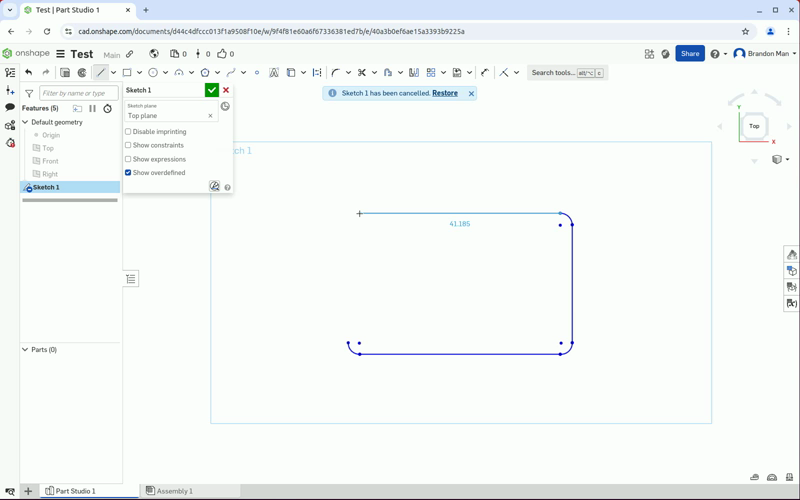
key_up(shift)
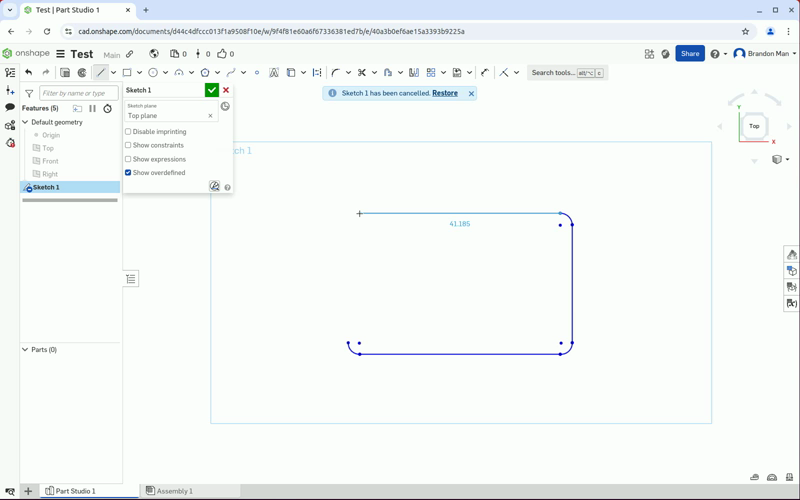
key(esc)
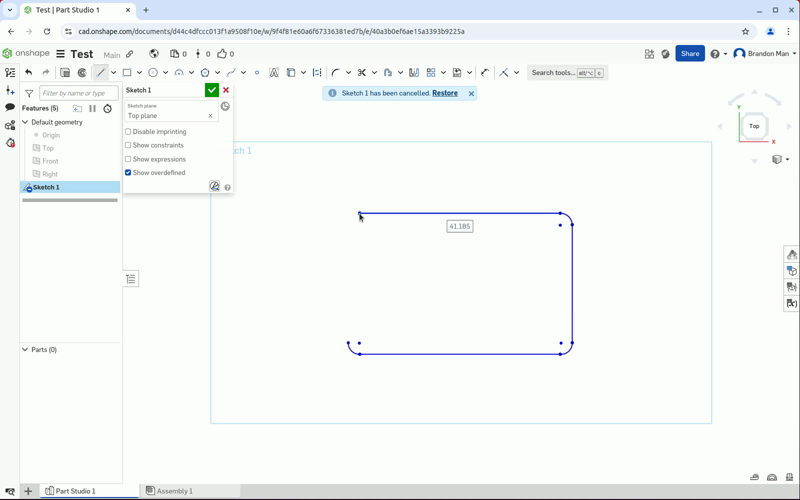
key(a)
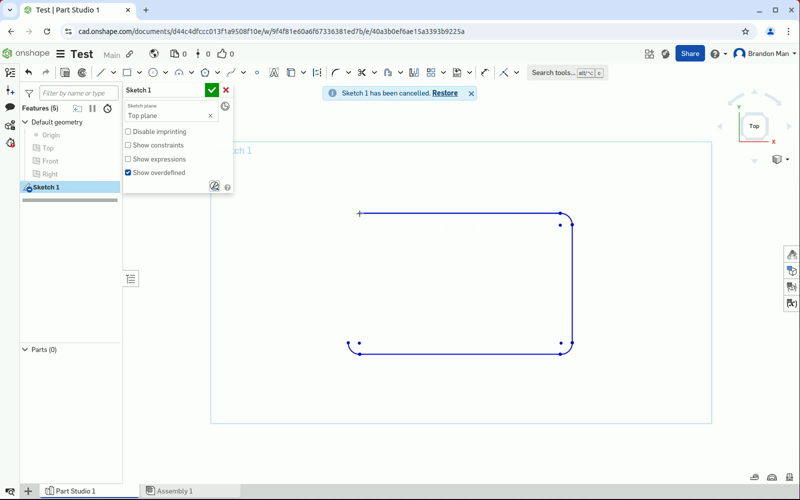
mouse_move(359, 213)
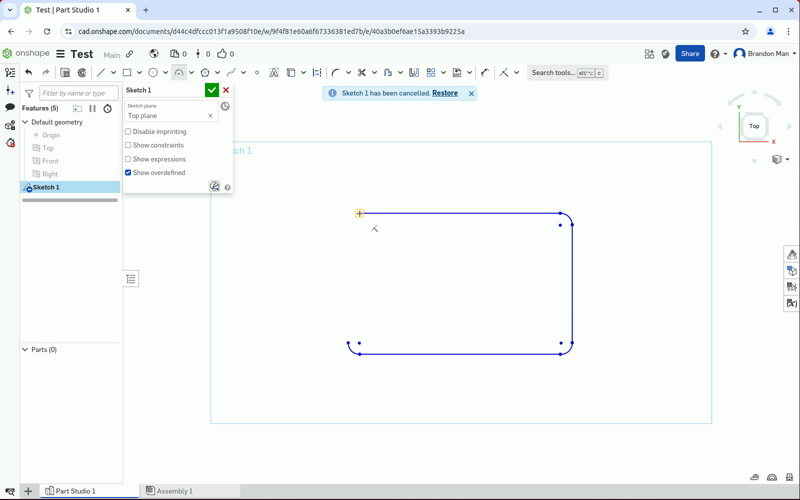
click(359, 213)
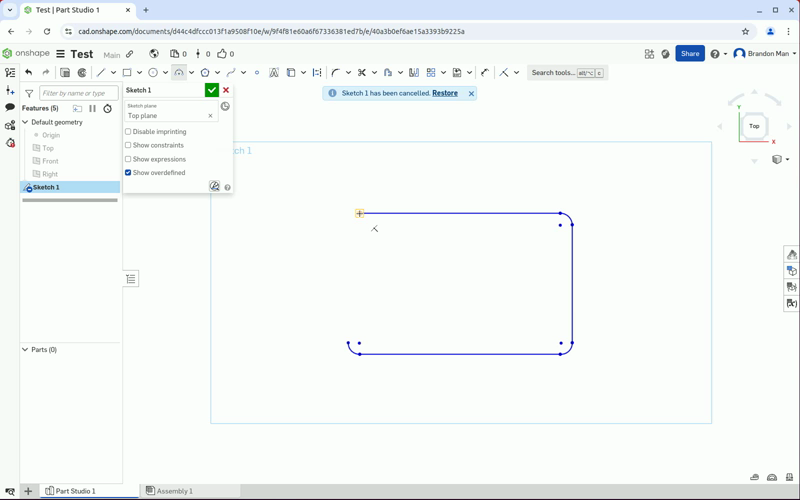
key_down(shift)
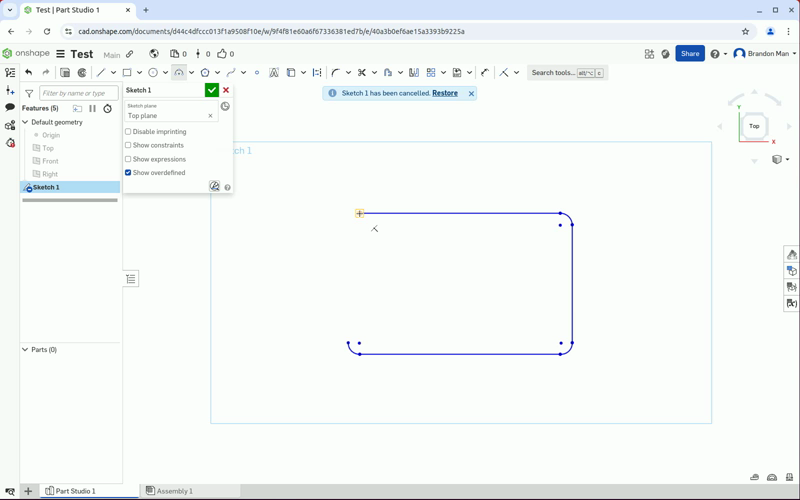
mouse_move(348, 224)
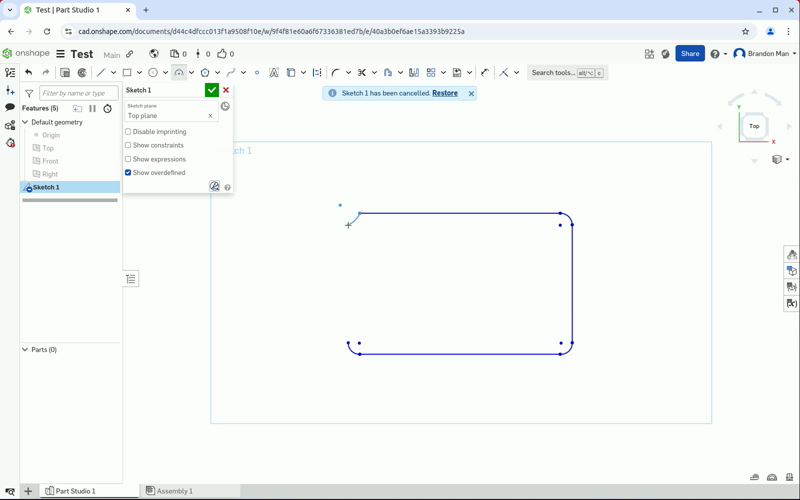
click(348, 224)
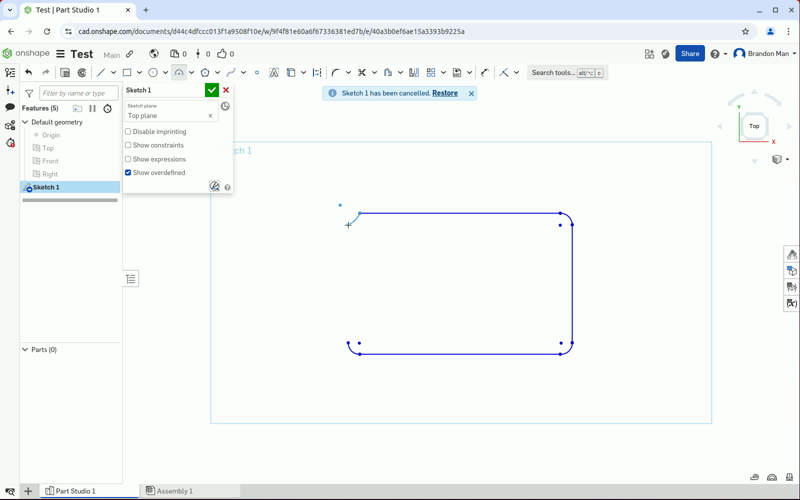
mouse_move(351, 216)
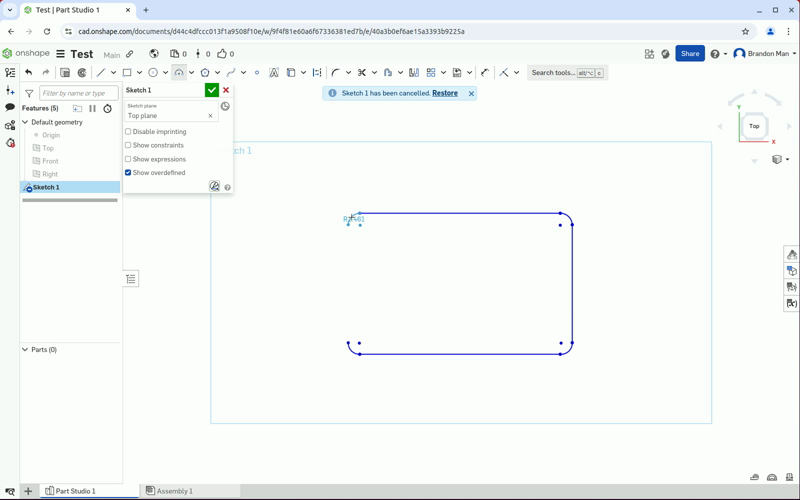
click(351, 216)
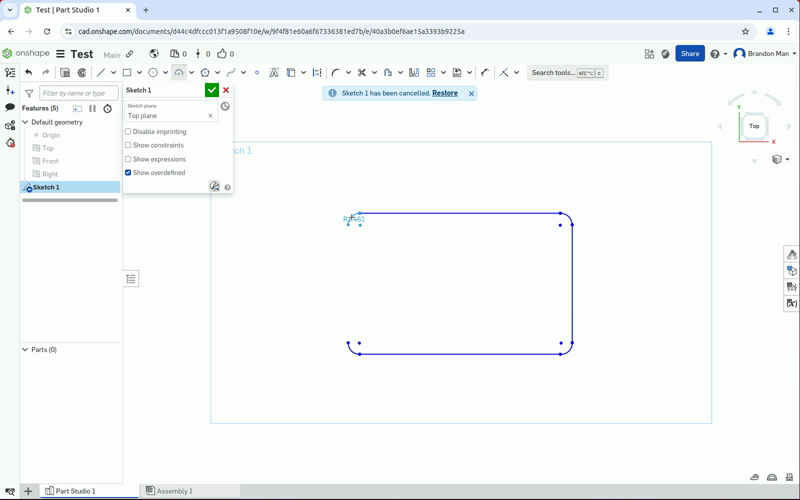
key_up(shift)
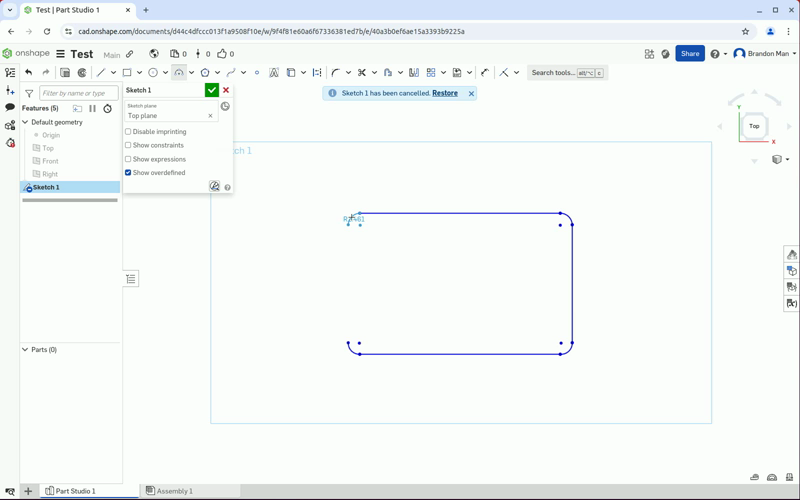
key(esc)
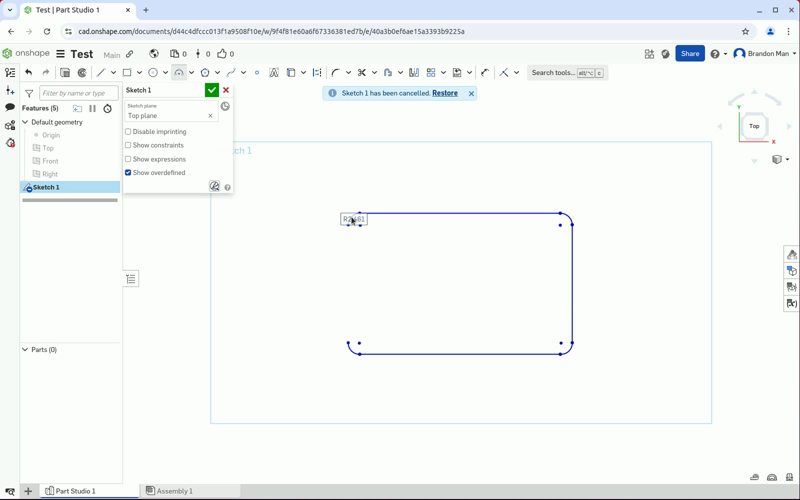
key(l)
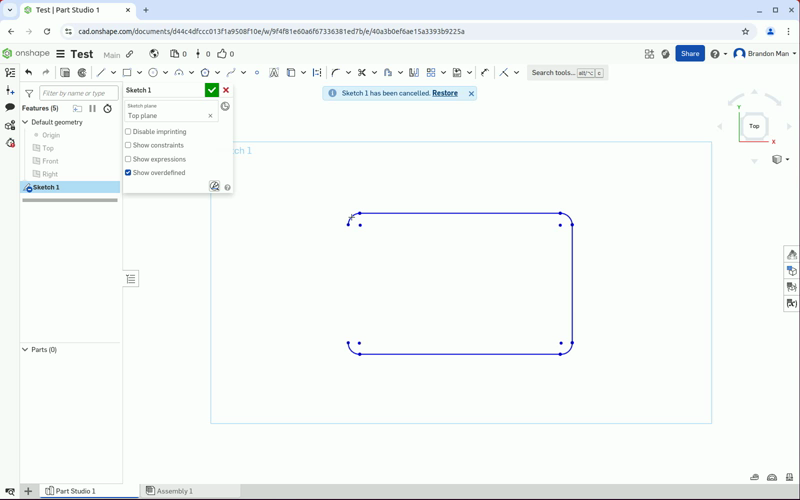
mouse_move(348, 224)
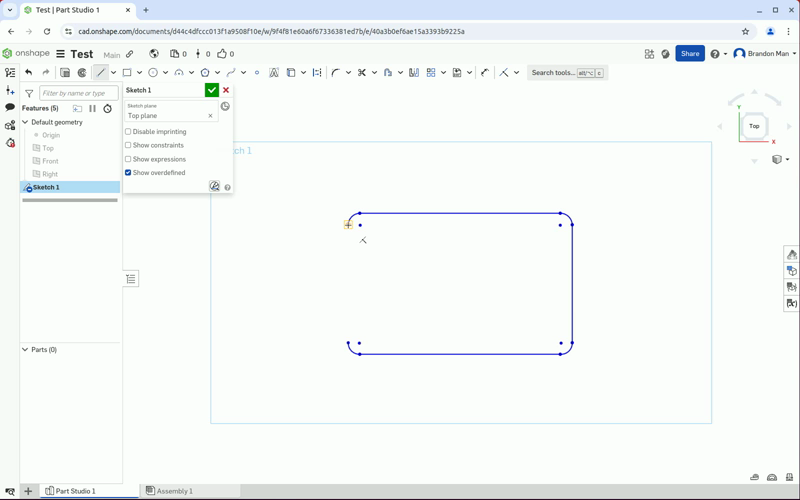
click(348, 224)
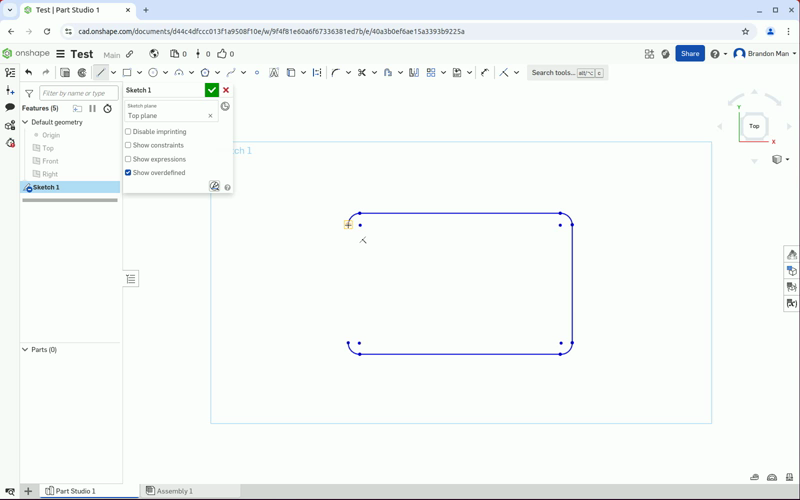
key_down(shift)
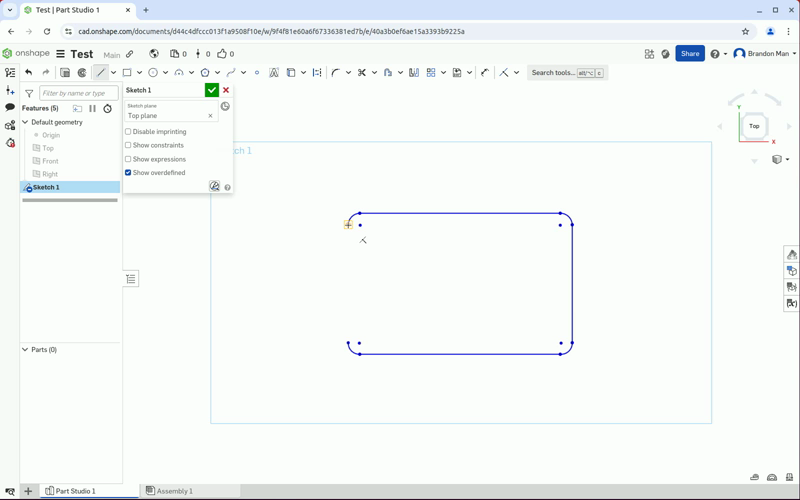
mouse_move(348, 342)
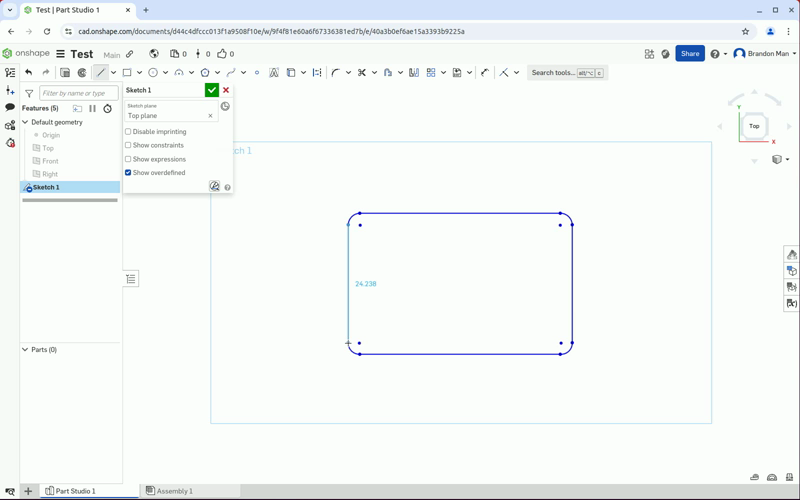
key_up(shift)
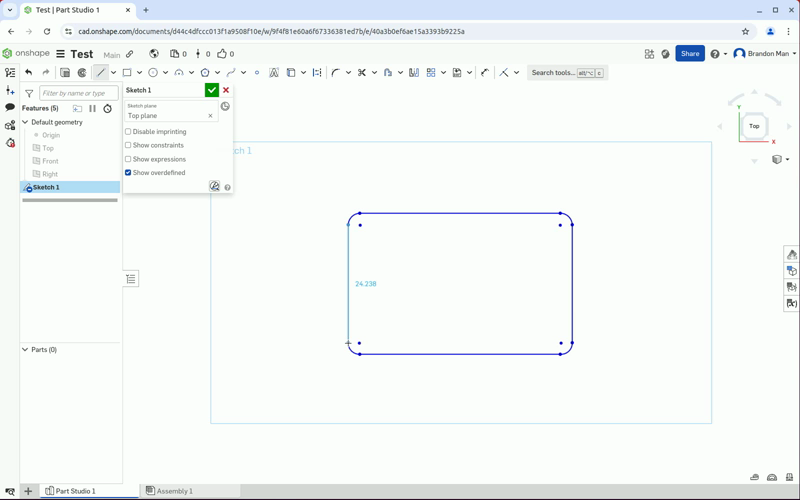
click(348, 342)
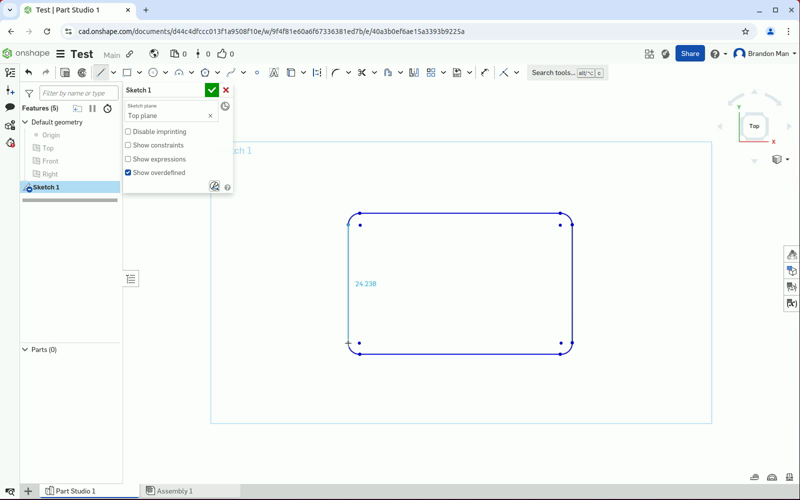
key(esc)
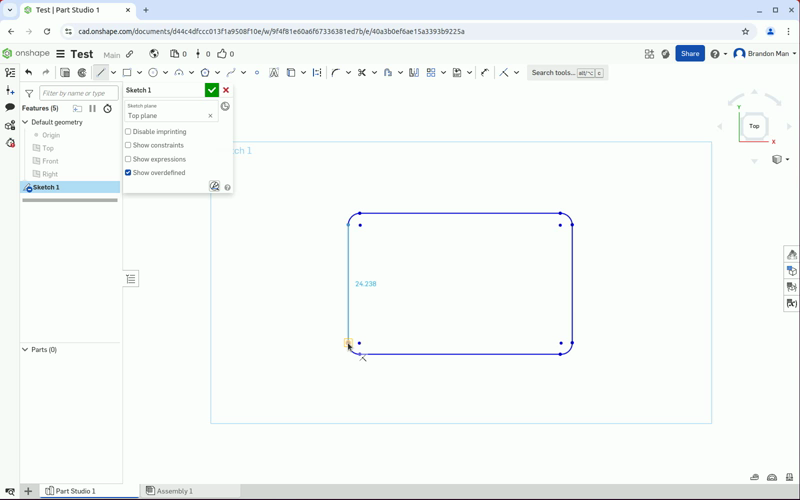
key(c)
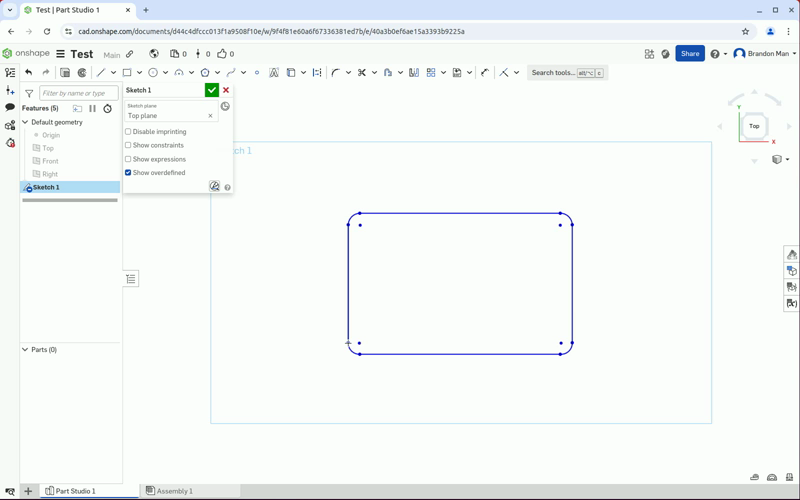
key_down(shift)
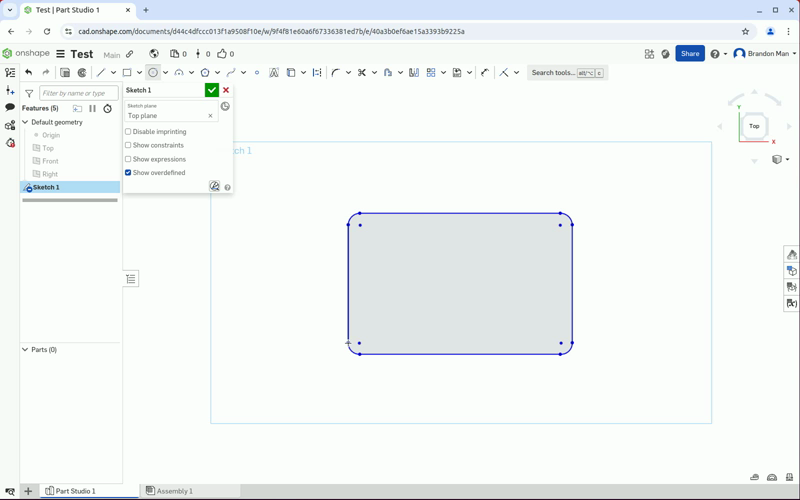
mouse_move(359, 342)
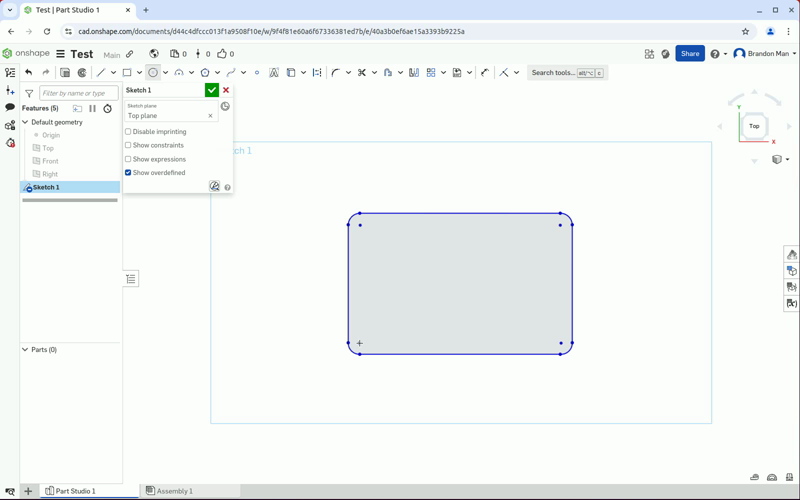
click(359, 342)
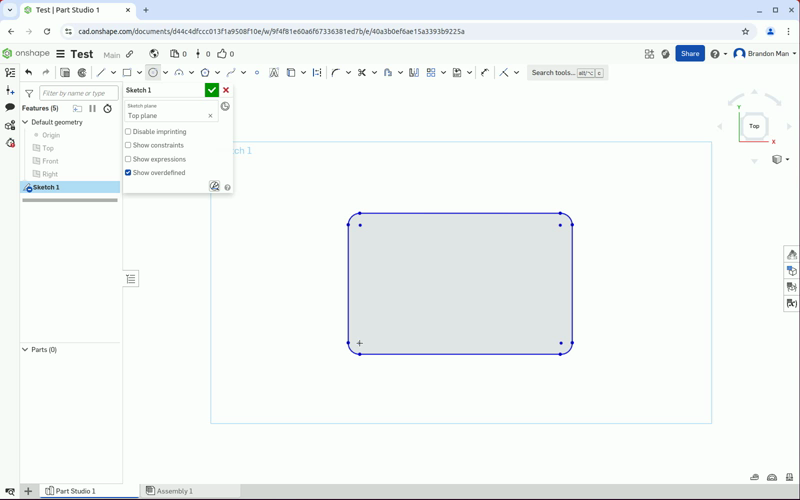
key_up(shift)
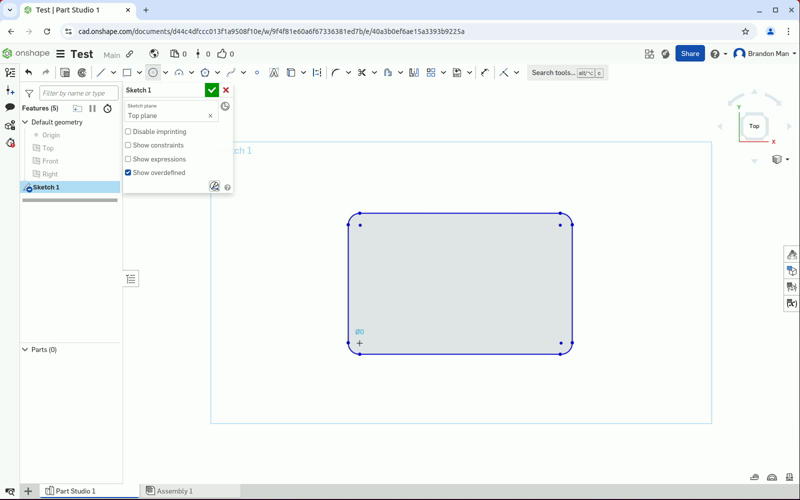
mouse_move(364, 342)
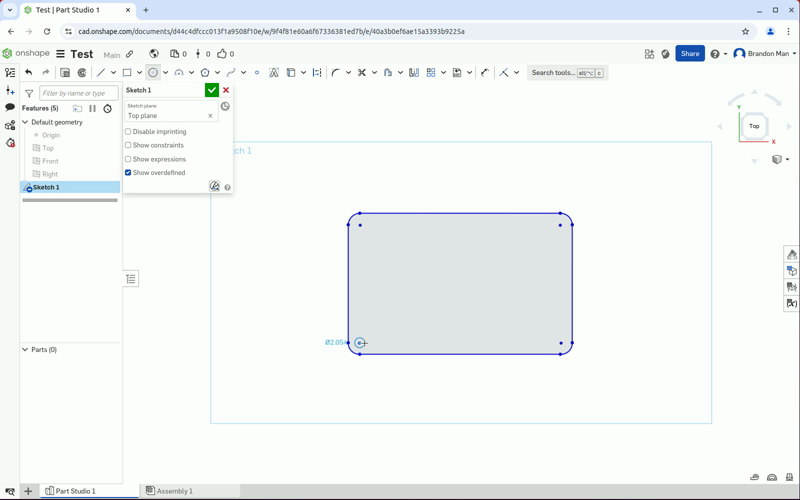
click(364, 342)
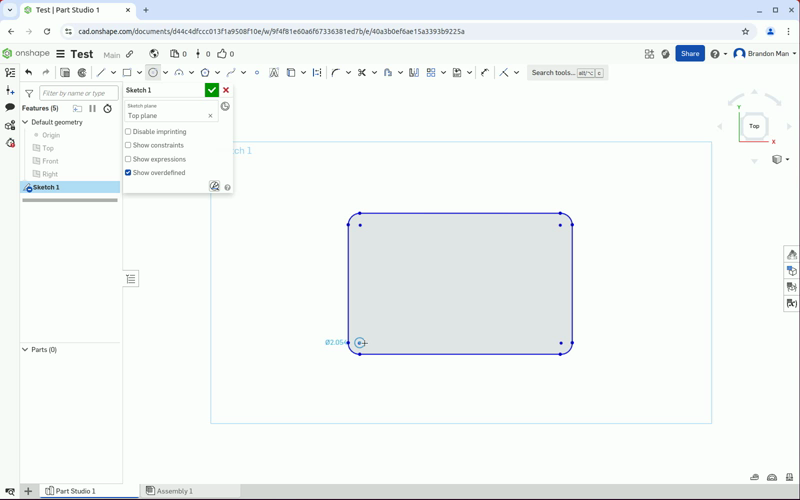
key(esc)
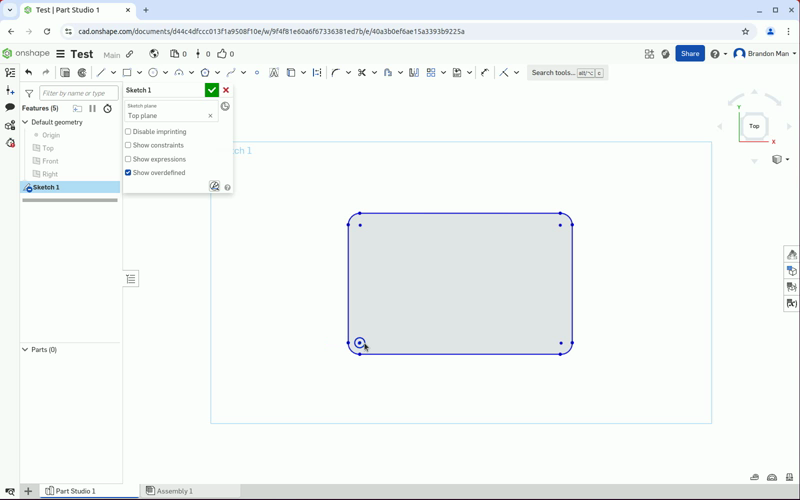
key(c)
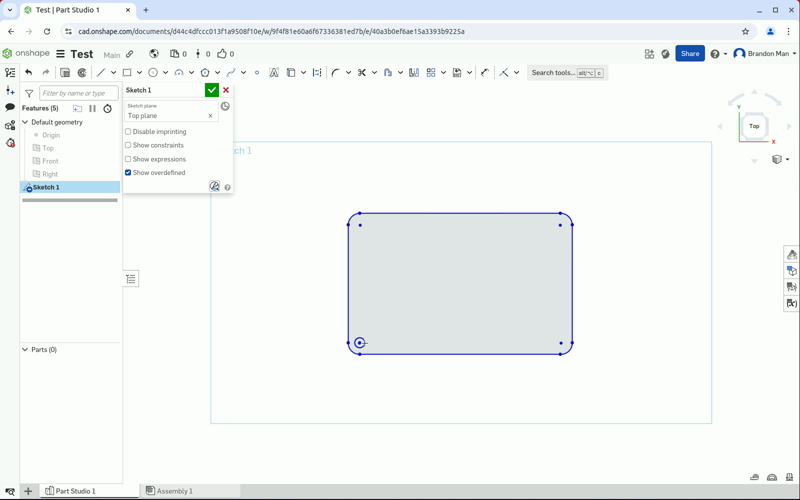
key_down(shift)
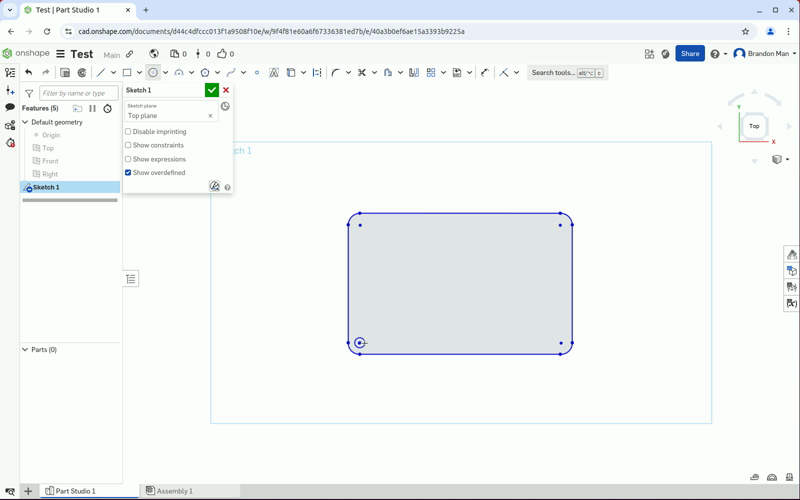
mouse_move(359, 224)
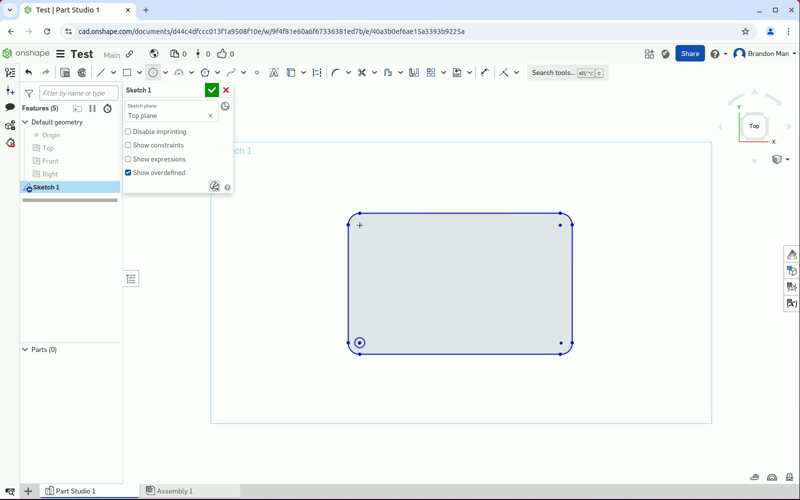
click(359, 224)
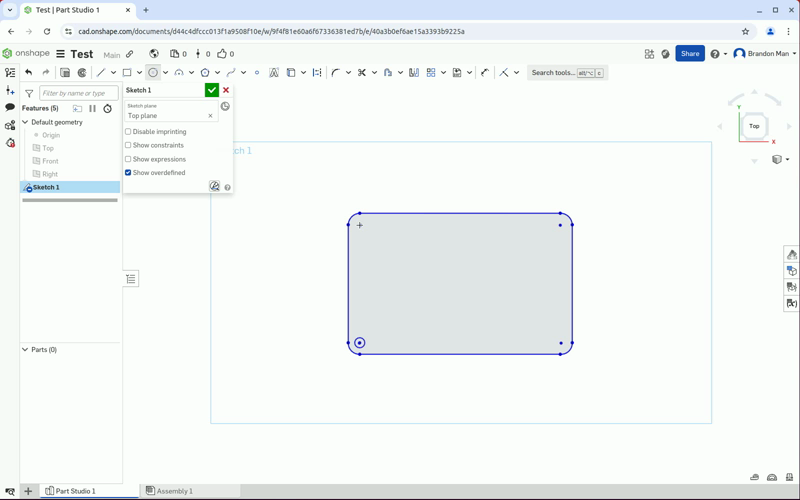
key_up(shift)
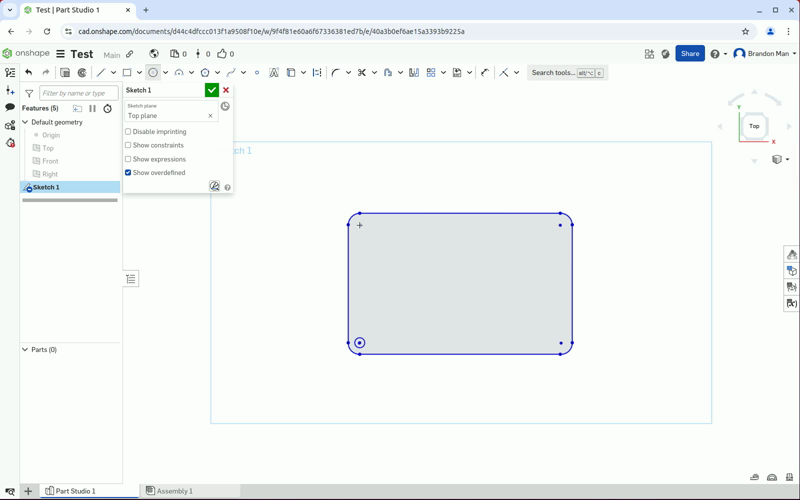
mouse_move(364, 224)
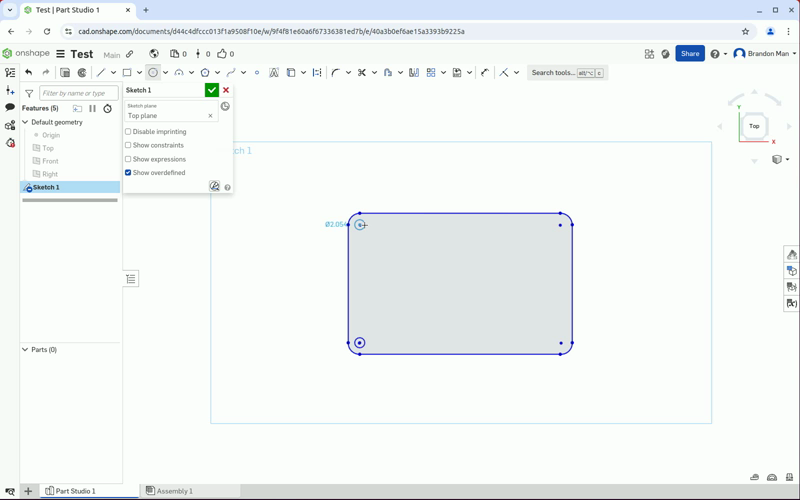
click(364, 224)
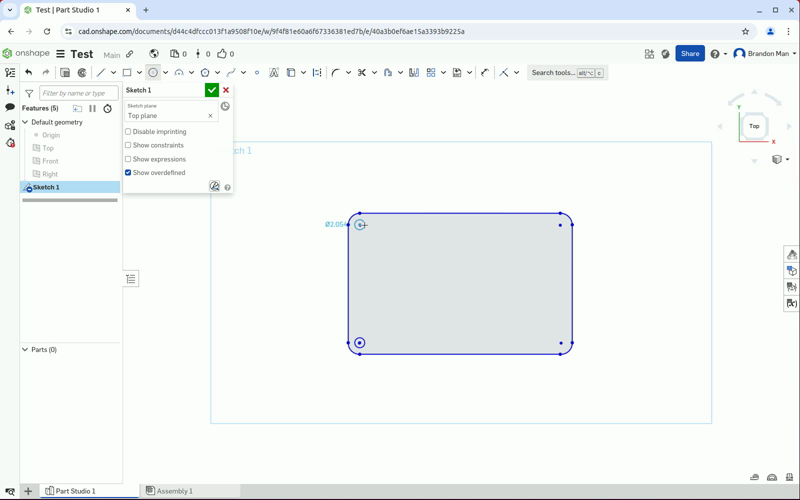
key(esc)
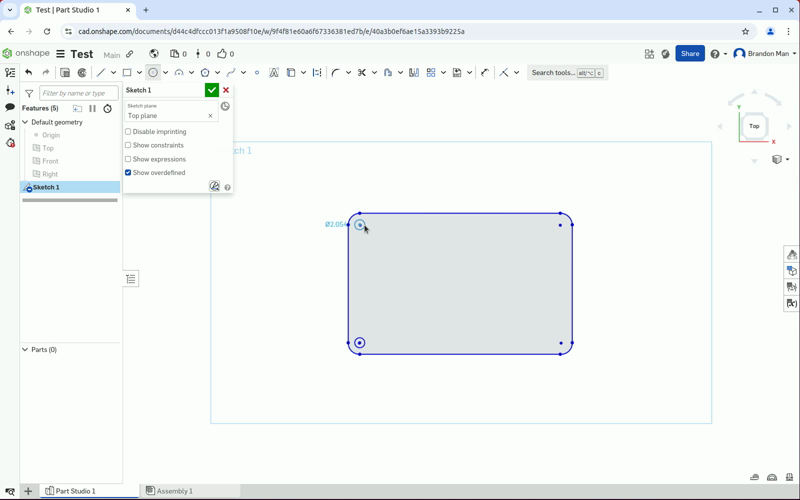
key(c)
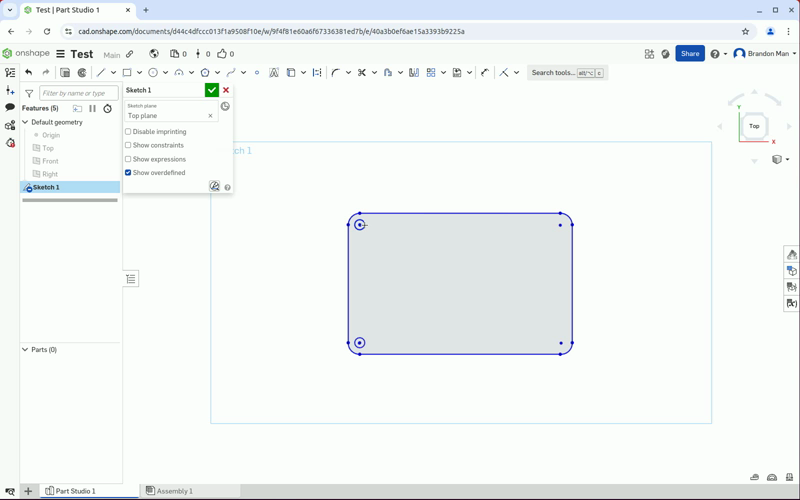
key_down(shift)
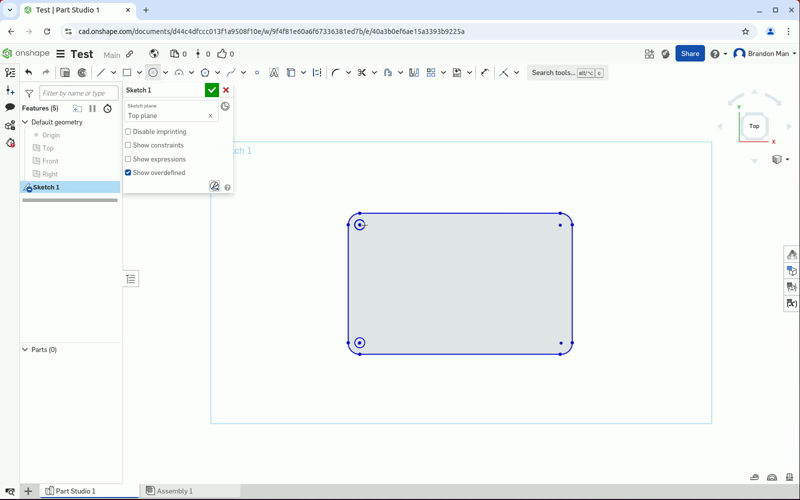
mouse_move(560, 342)
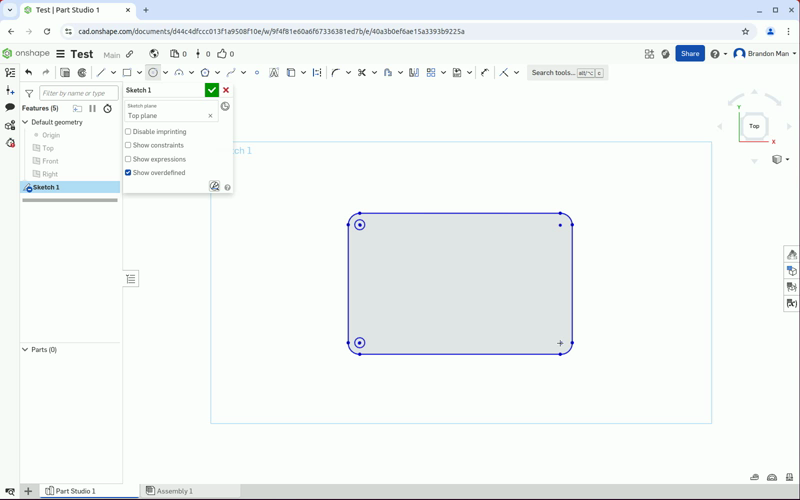
click(560, 342)
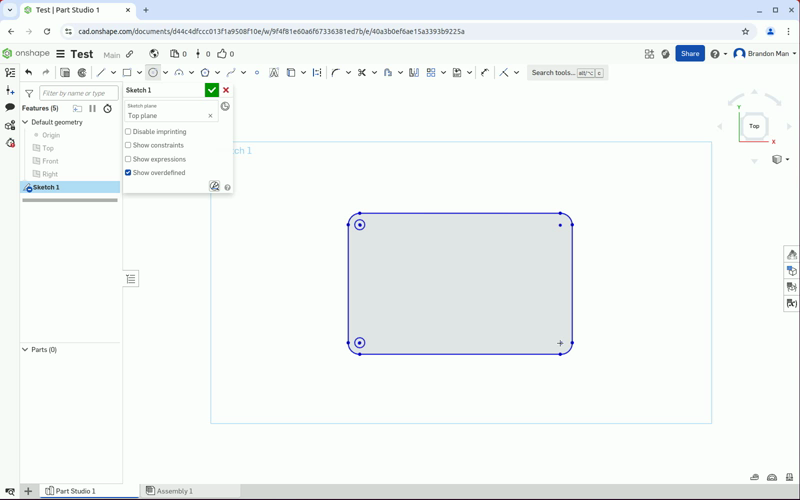
key_up(shift)
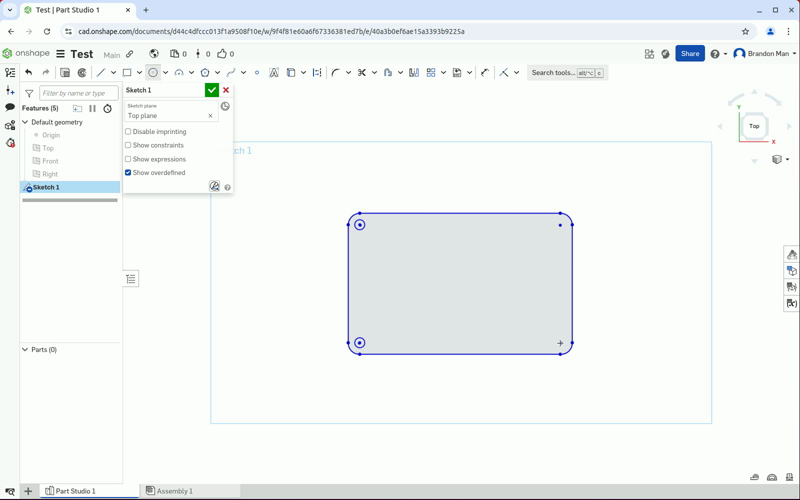
mouse_move(565, 342)
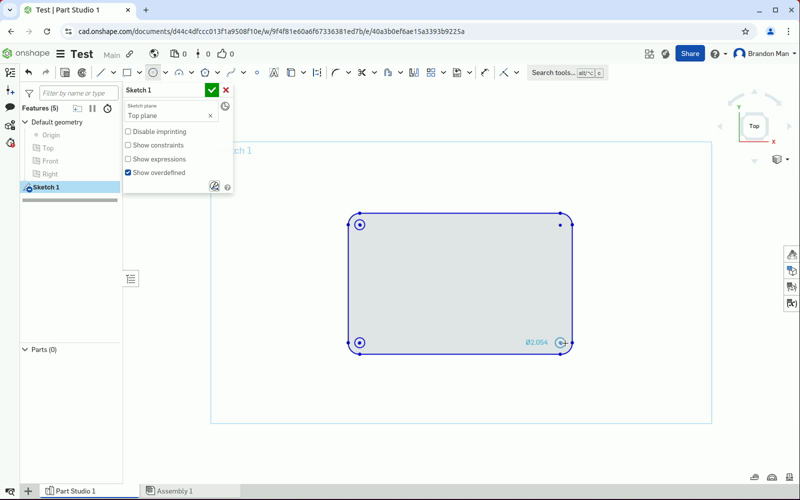
click(565, 342)
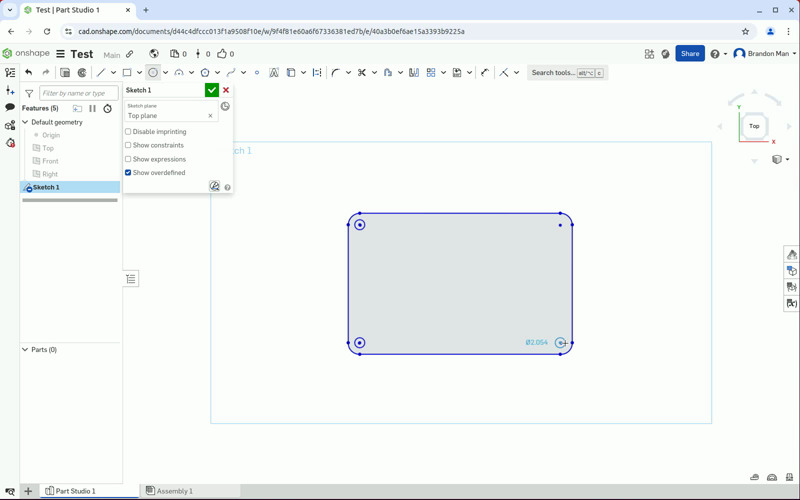
key(esc)
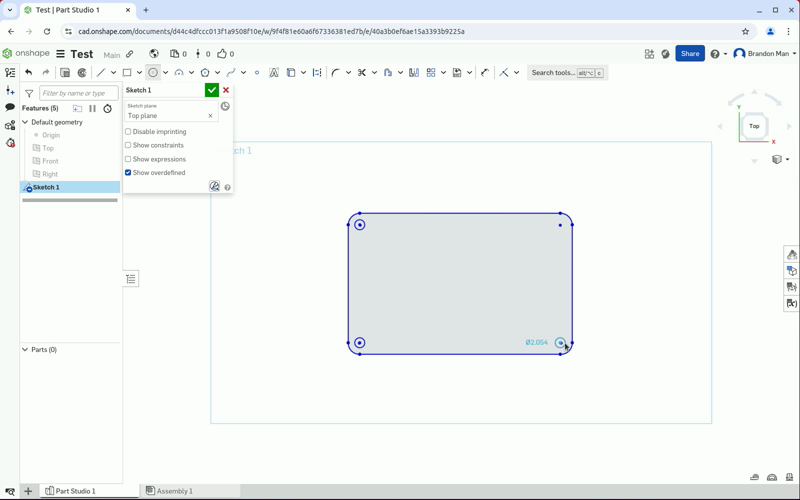
key(c)
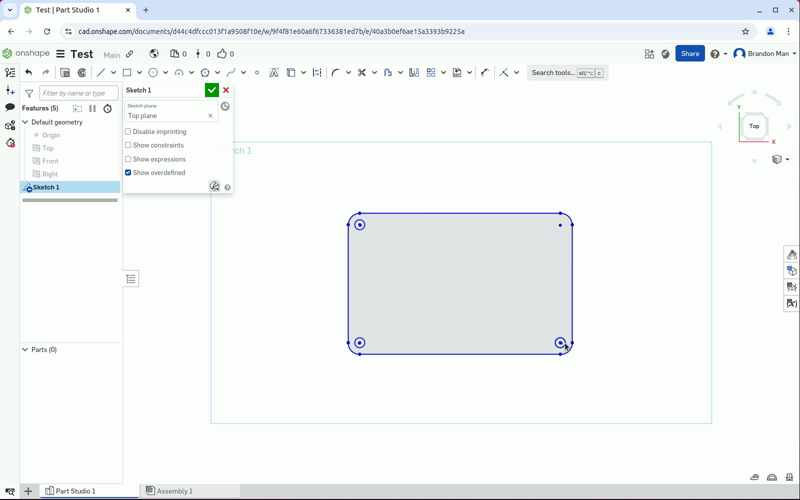
key_down(shift)
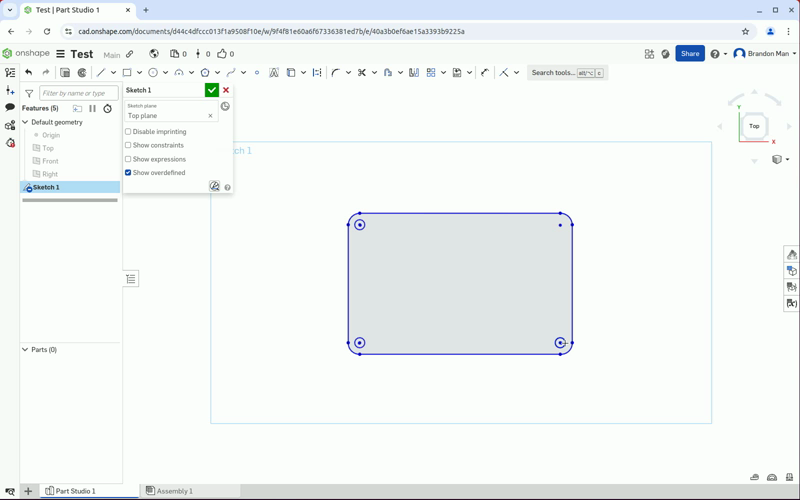
mouse_move(560, 224)
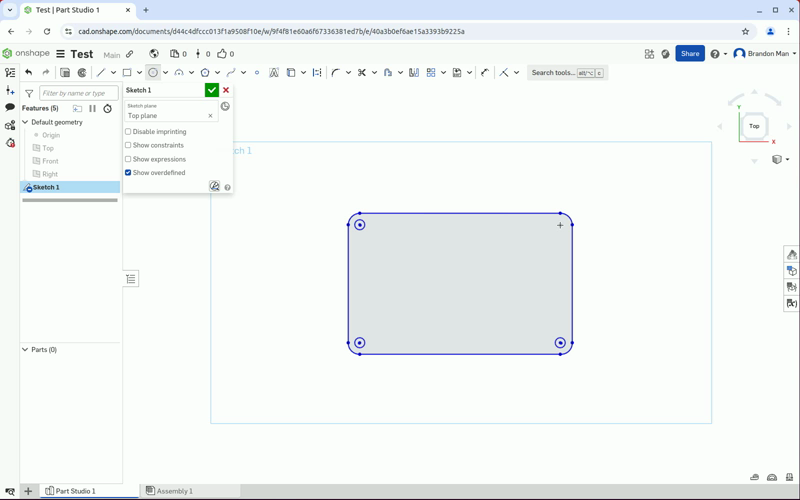
click(560, 224)
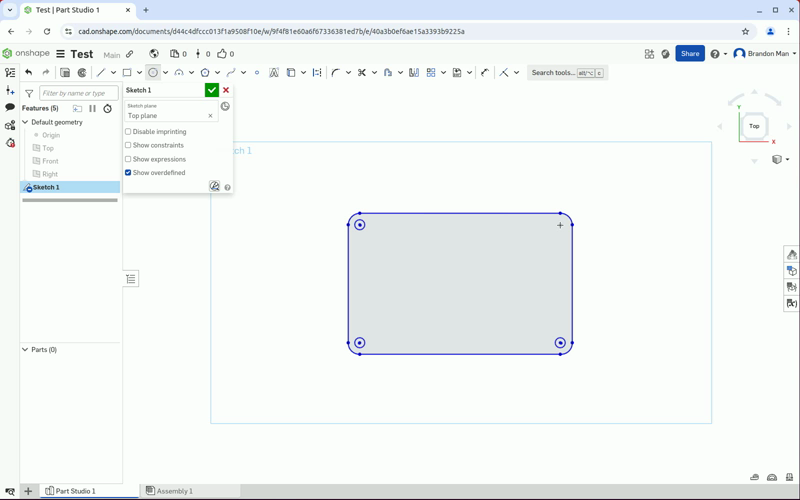
key_up(shift)
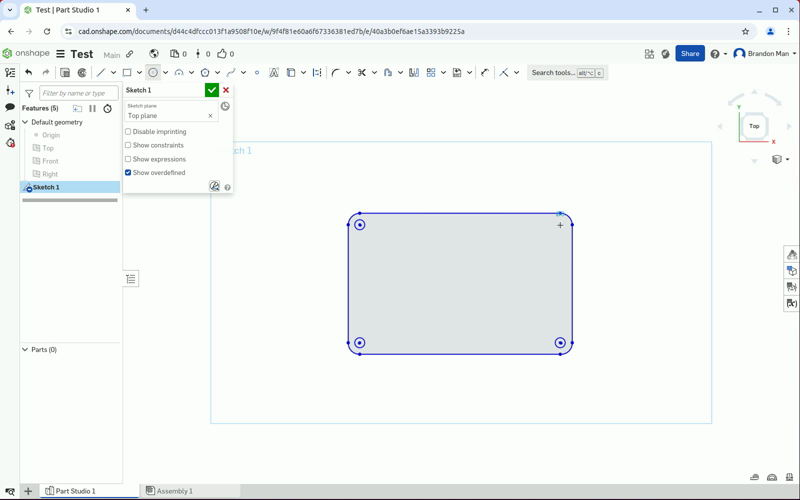
mouse_move(565, 224)
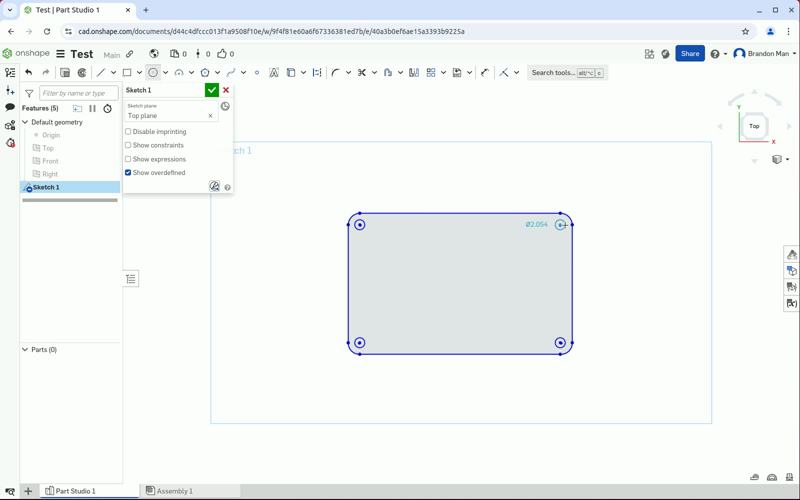
click(565, 224)
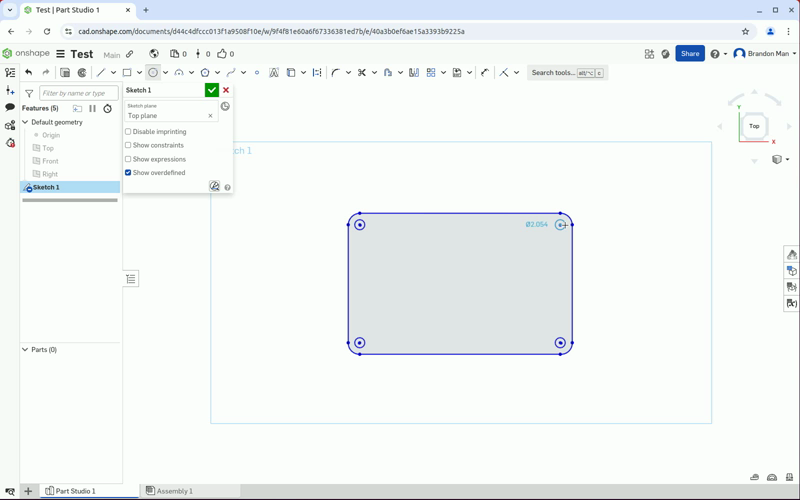
key(esc)
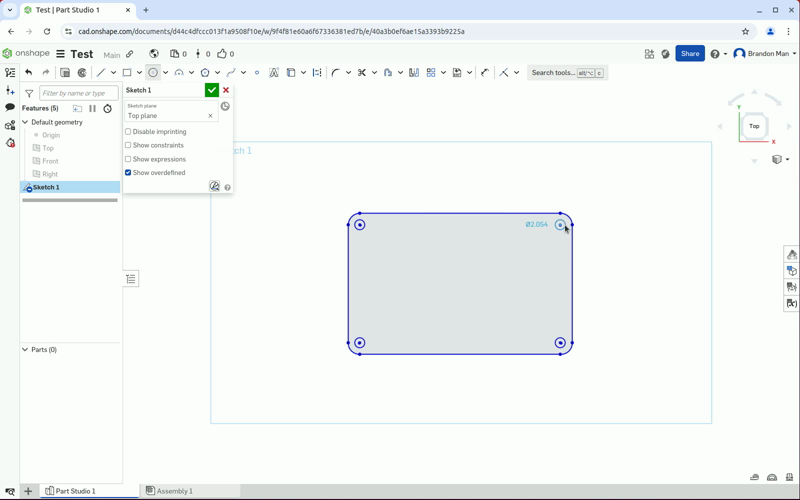
mouse_move(418, 276)
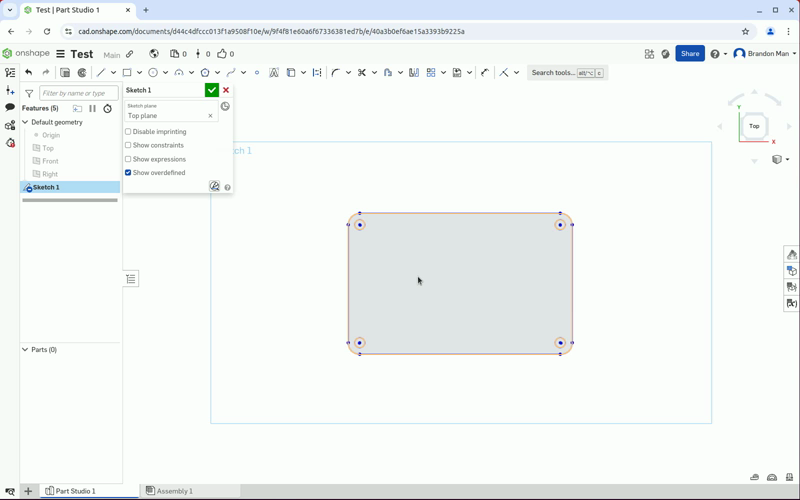
click(418, 276)
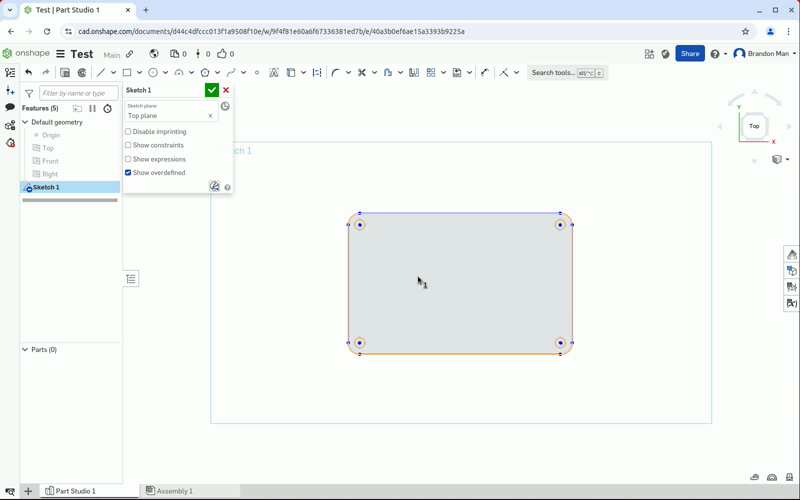
mouse_move(73, 352)
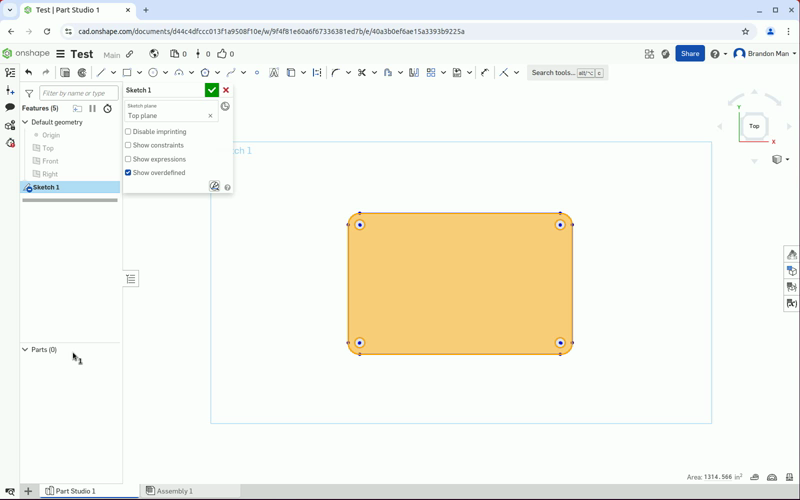
key(shift+y)
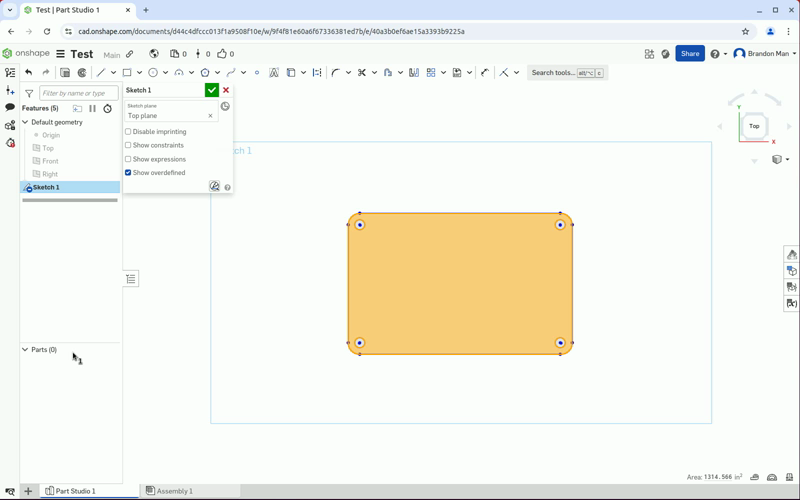
key(shift+e)
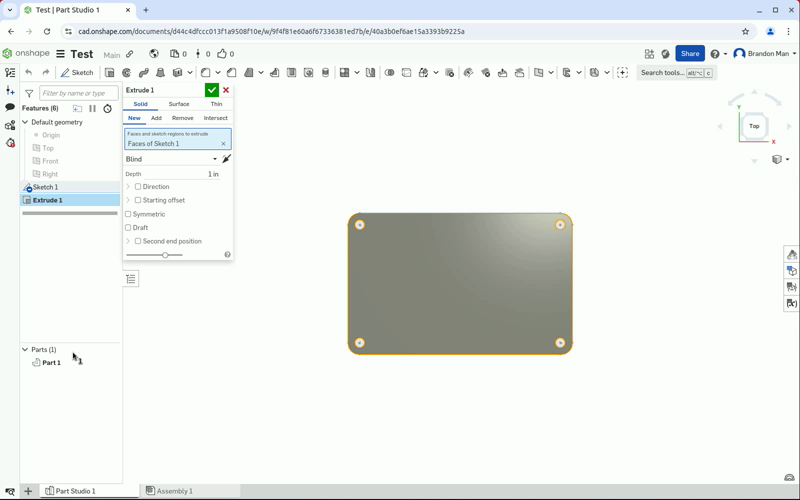
mouse_move(143, 106)
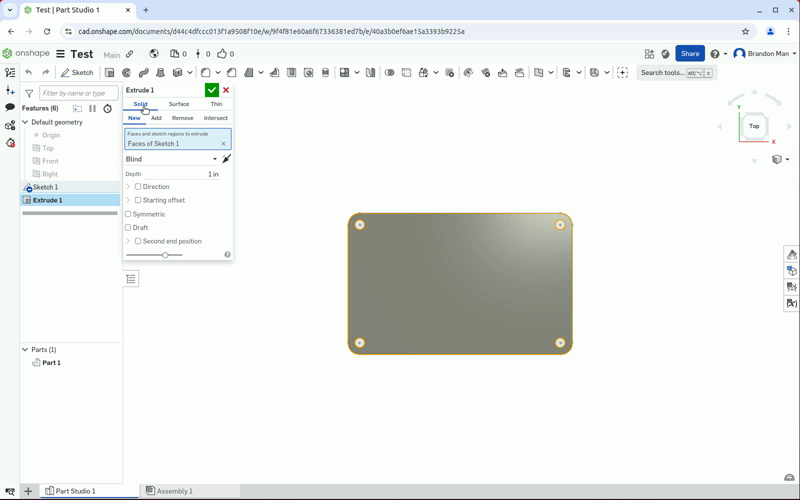
click(143, 106)
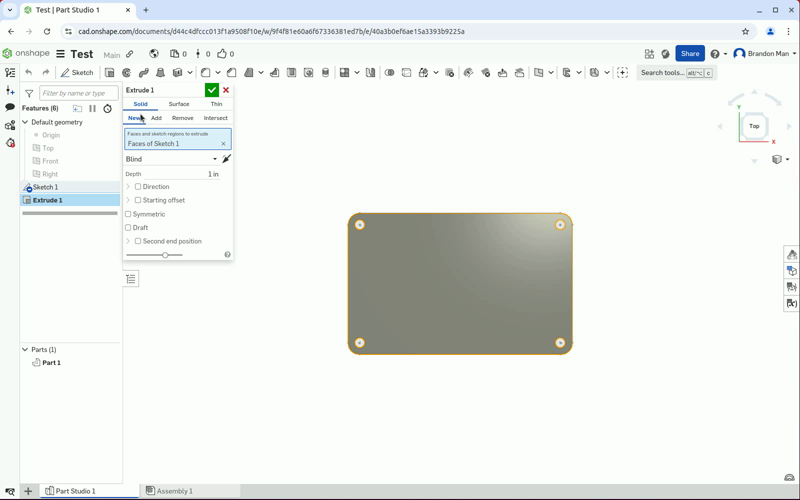
mouse_move(137, 120)
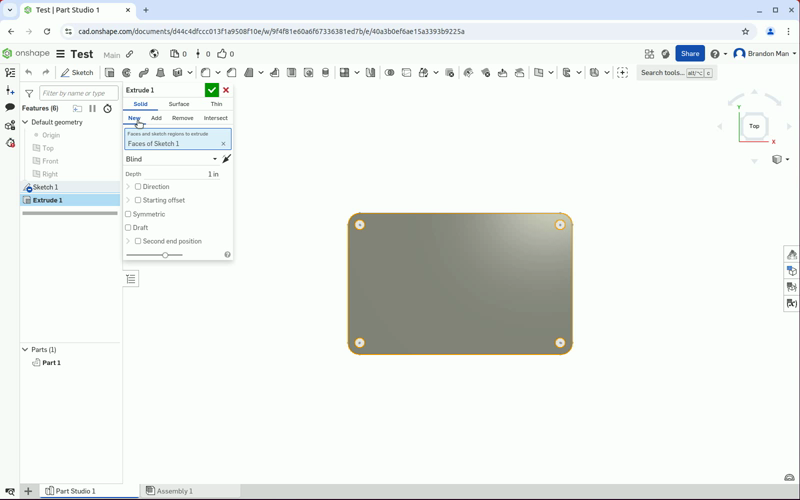
click(137, 120)
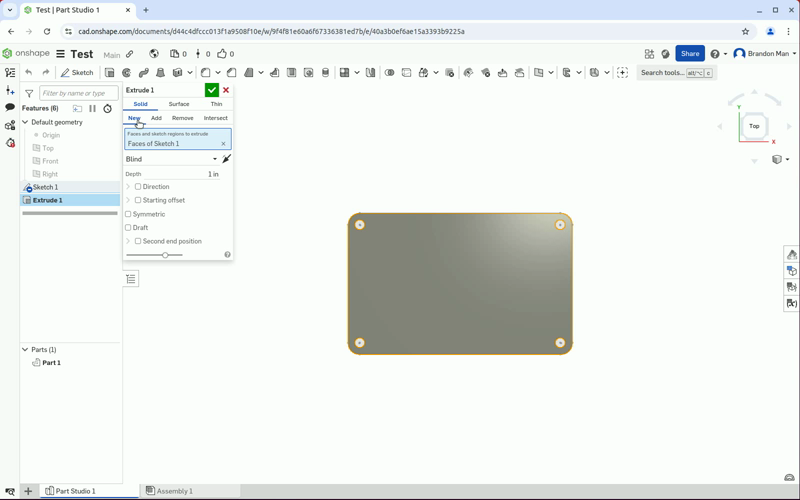
key(tab, 4)
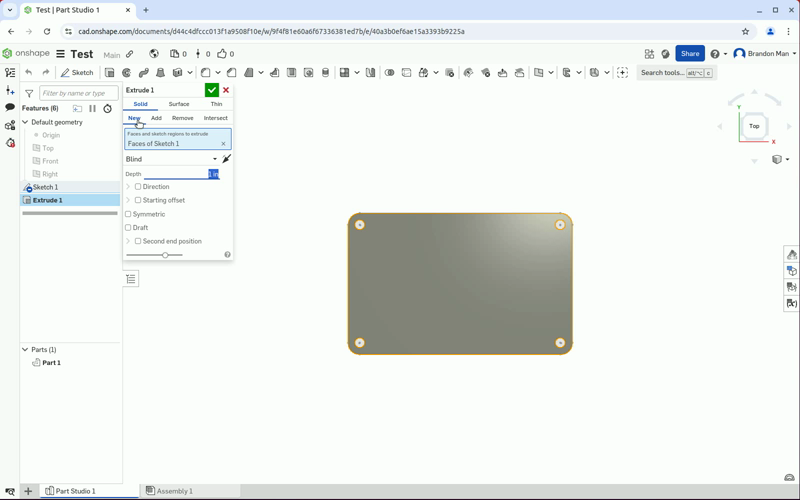
text(1.926)
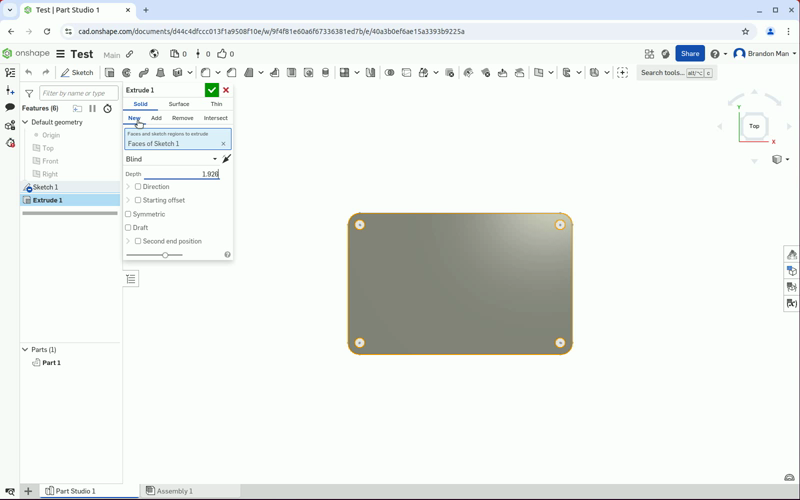
key(enter)
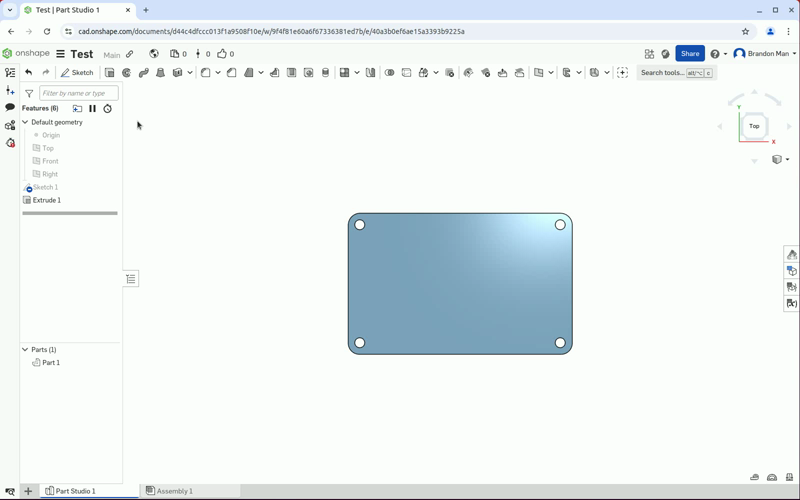
key(shift+h)
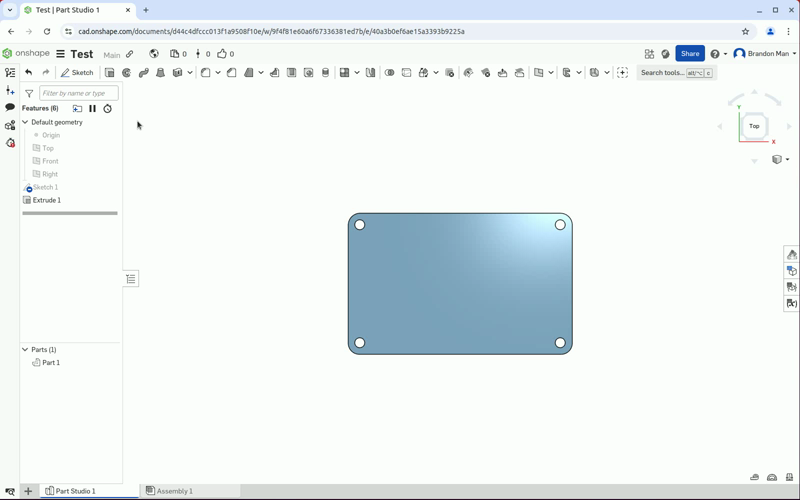
key(shift+h)
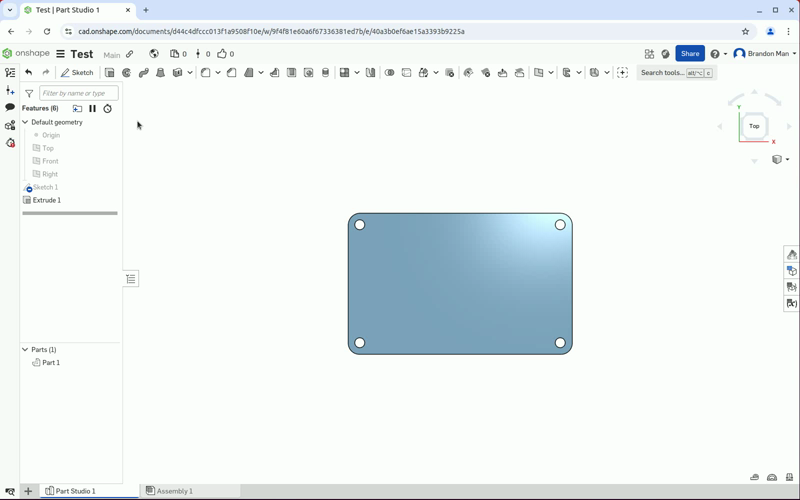
mouse_move(73, 189)
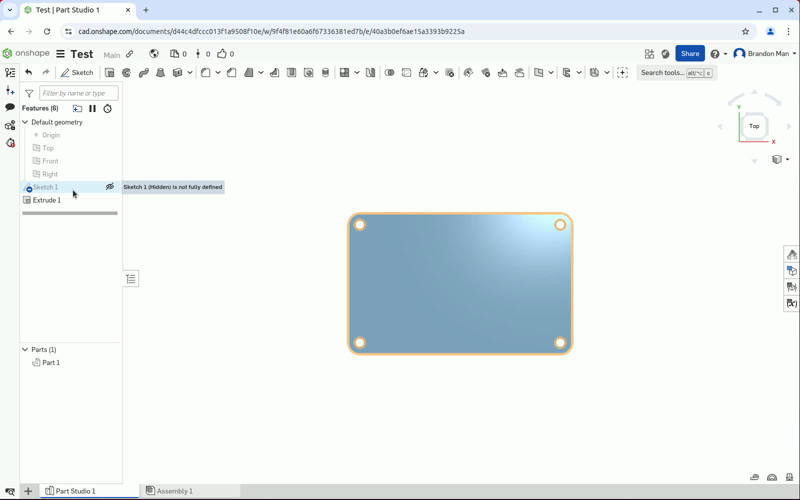
click(73, 189)
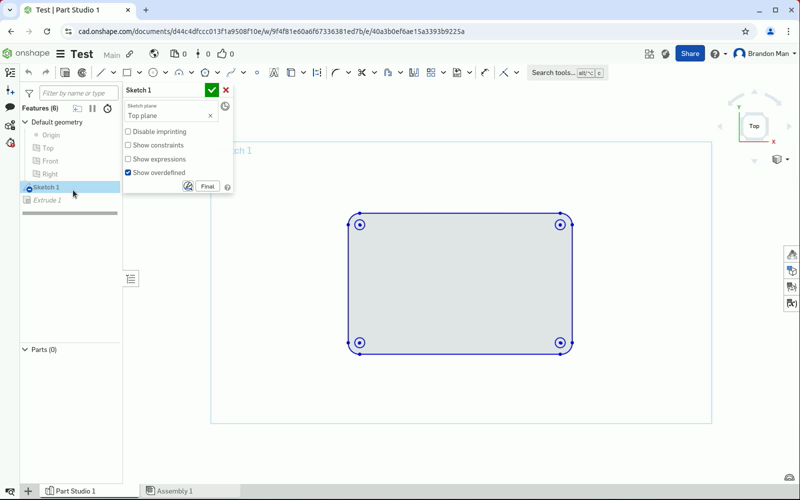
mouse_move(229, 92)
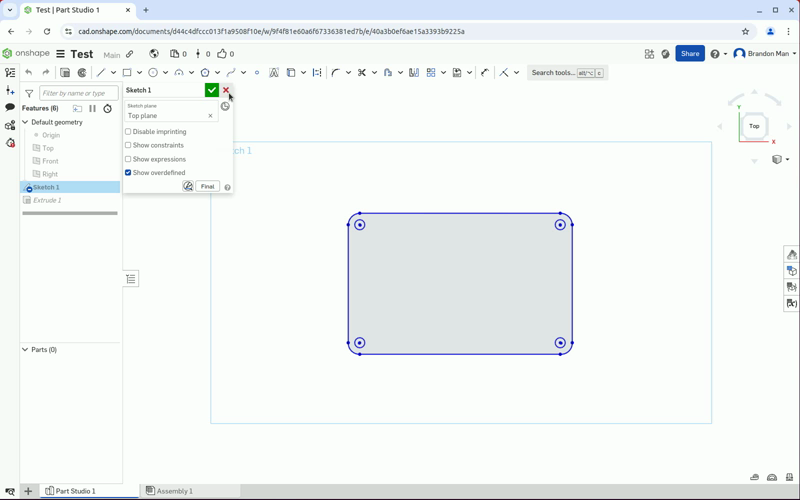
click(229, 92)
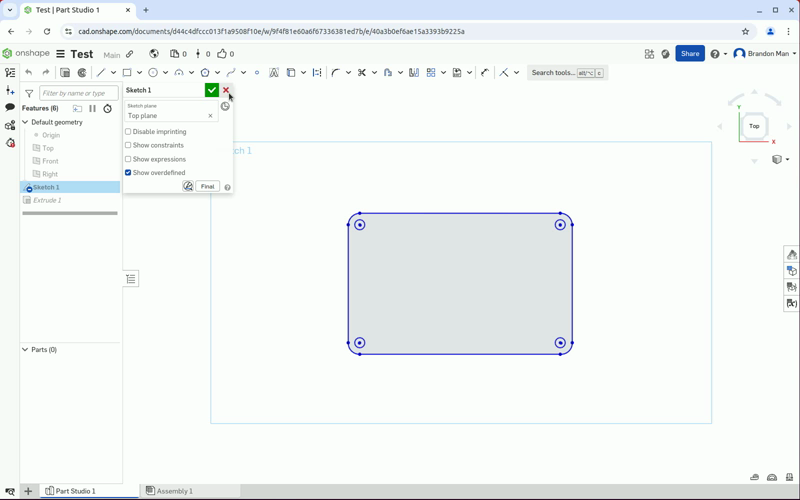
key(shift+s)
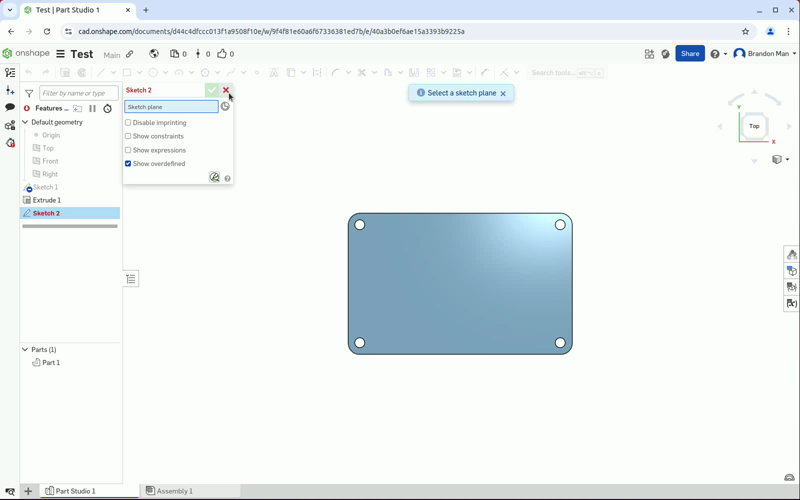
mouse_move(73, 150)
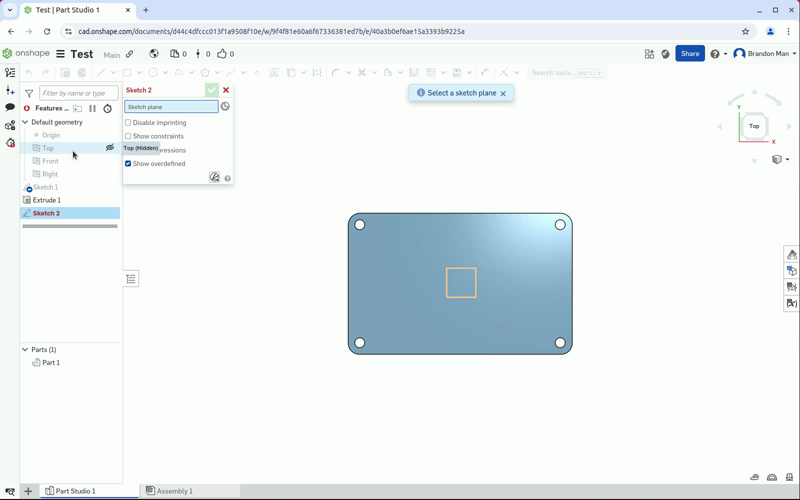
click(73, 150)
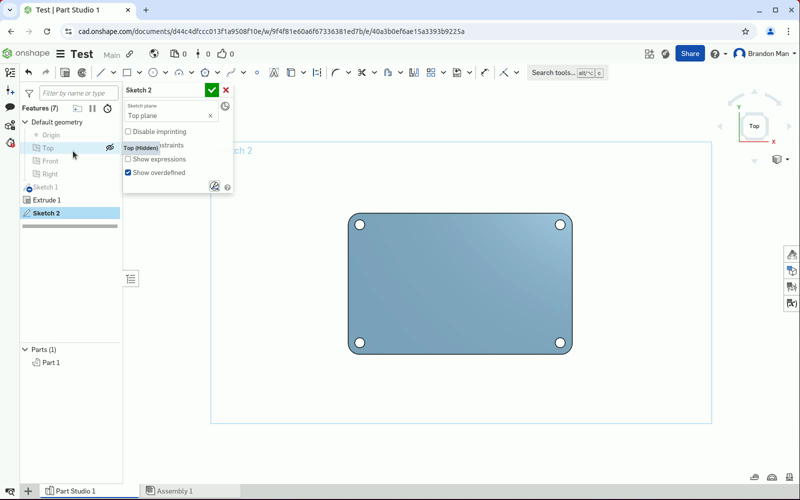
mouse_move(73, 352)
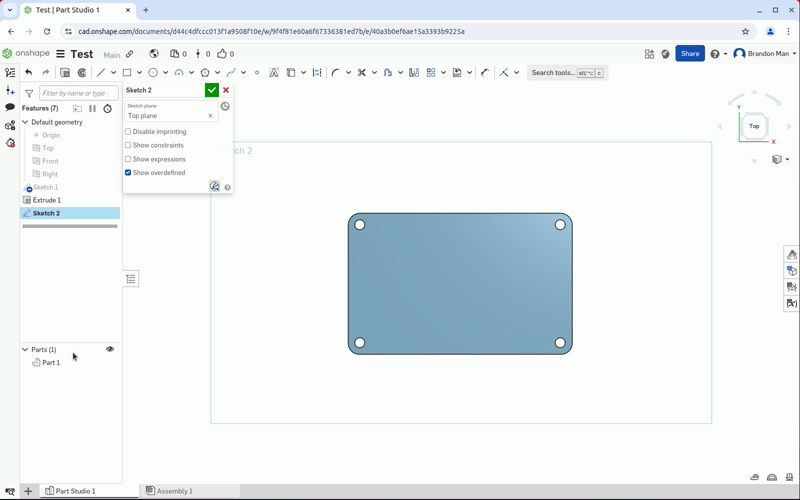
key(y)
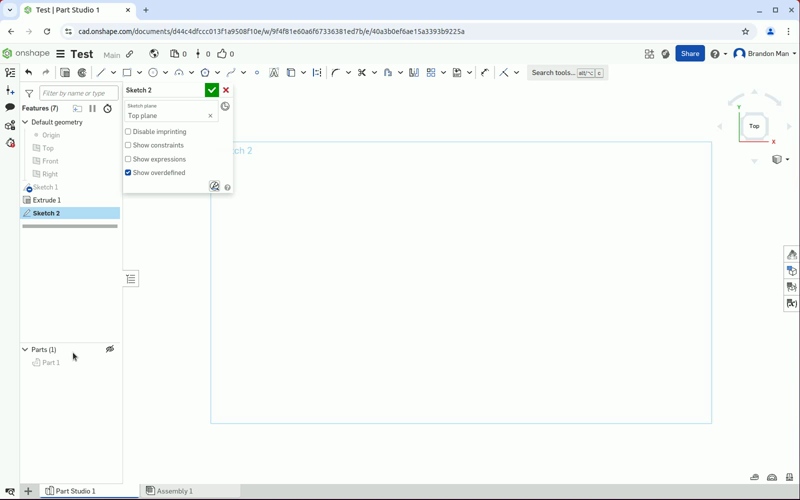
key(a)
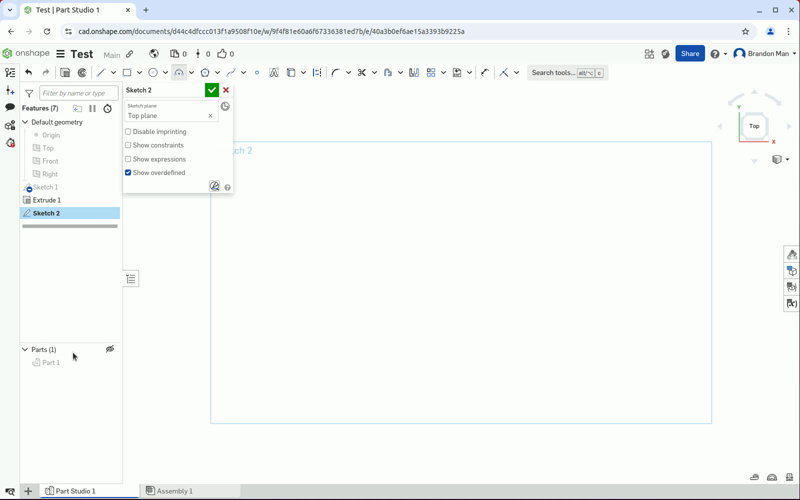
key_down(shift)
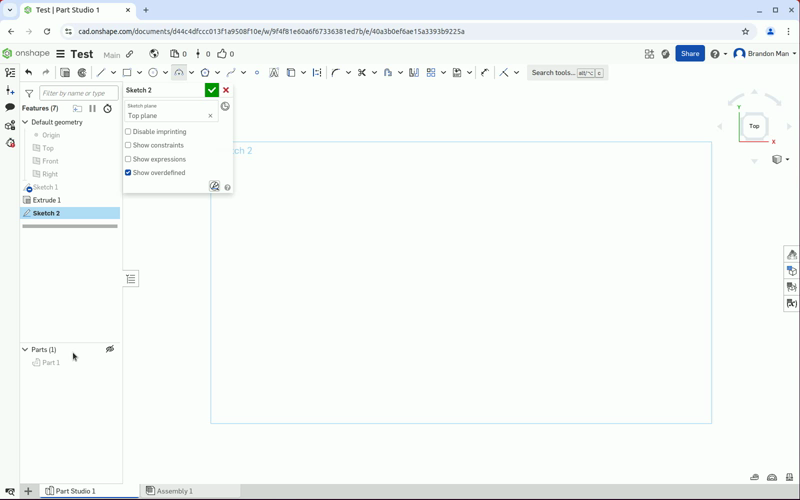
mouse_move(365, 333)
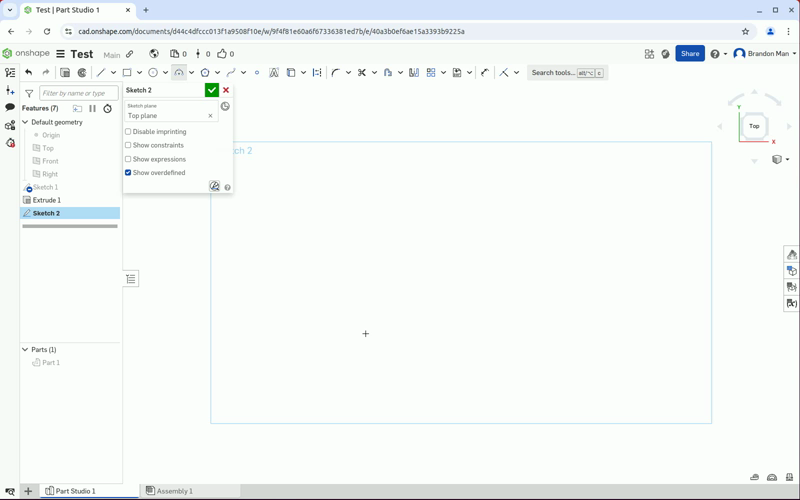
click(365, 333)
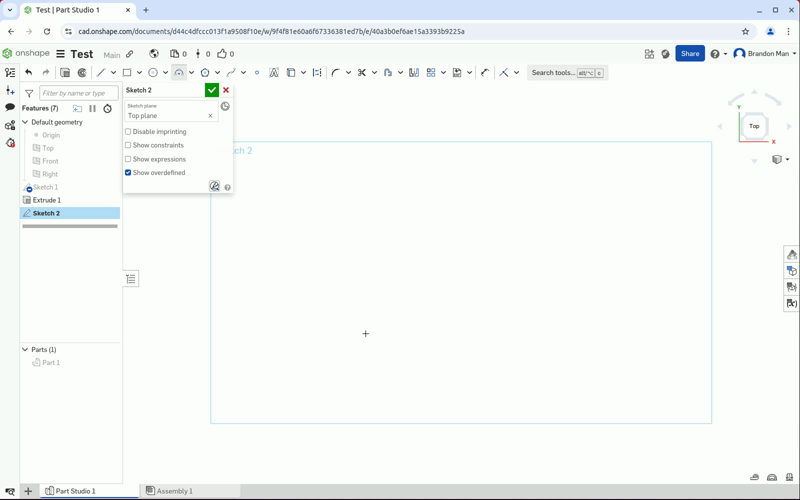
key_up(shift)
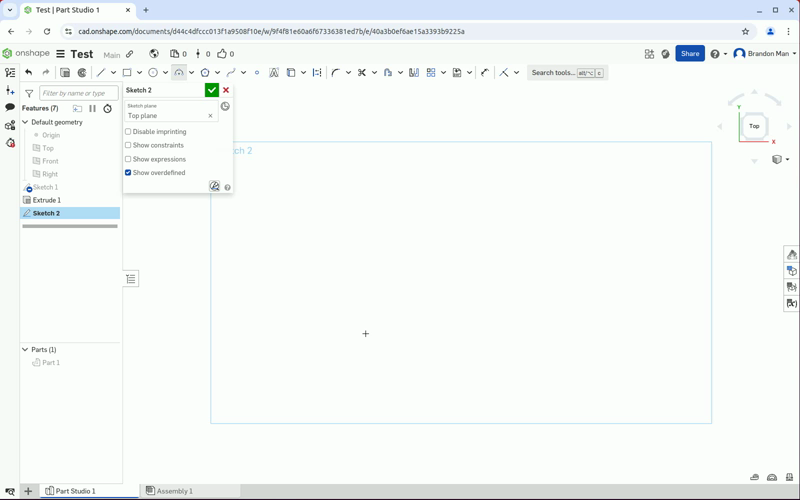
key_down(shift)
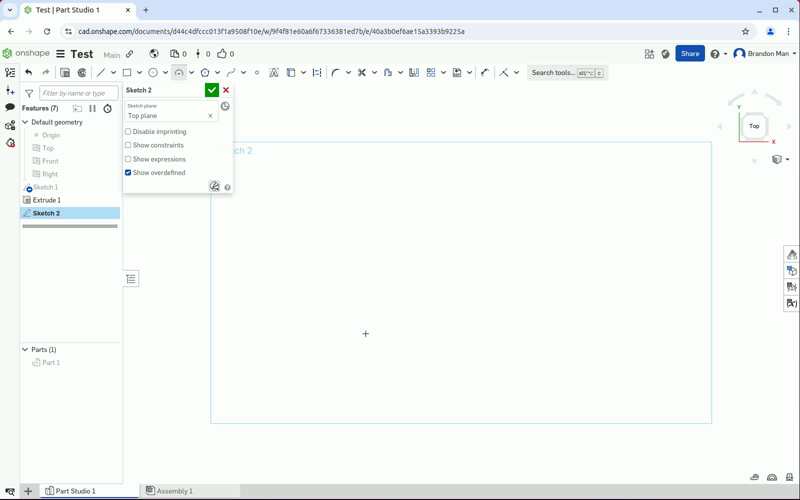
mouse_move(369, 337)
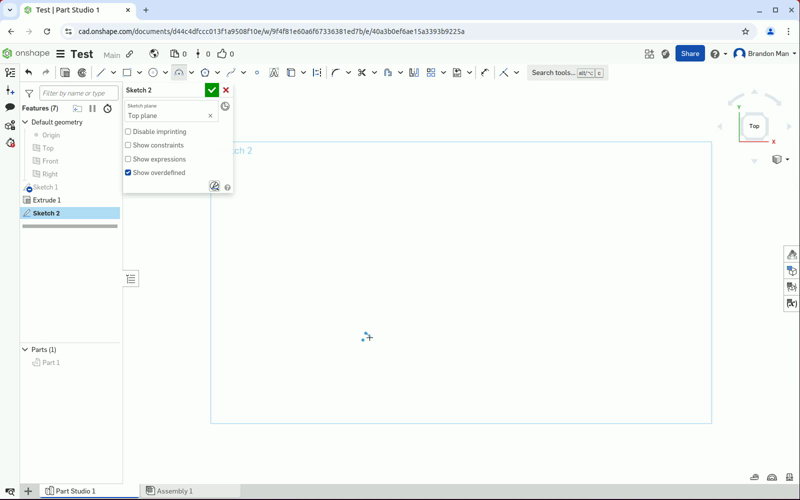
scroll(6)
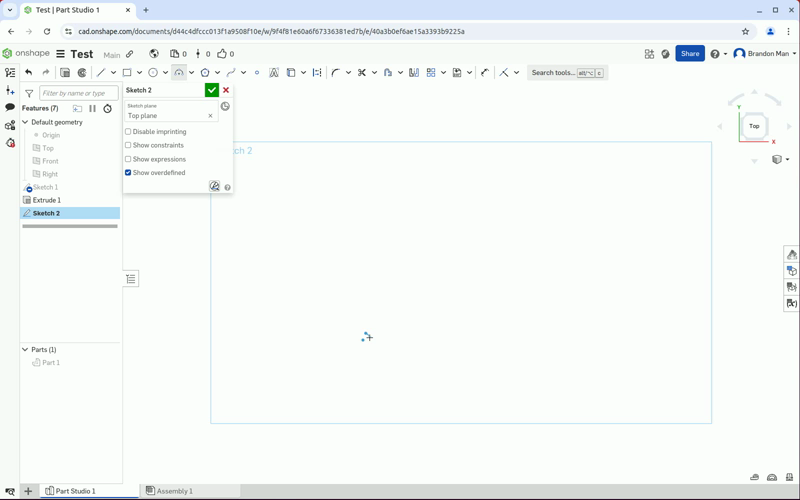
scroll(6)
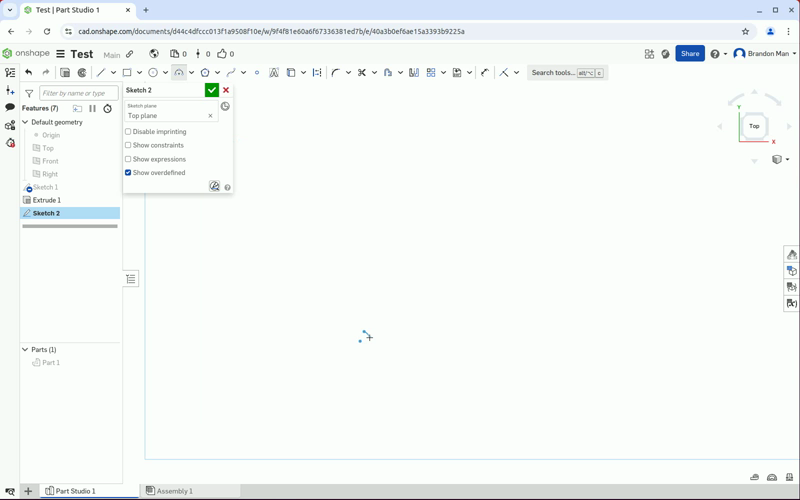
scroll(6)
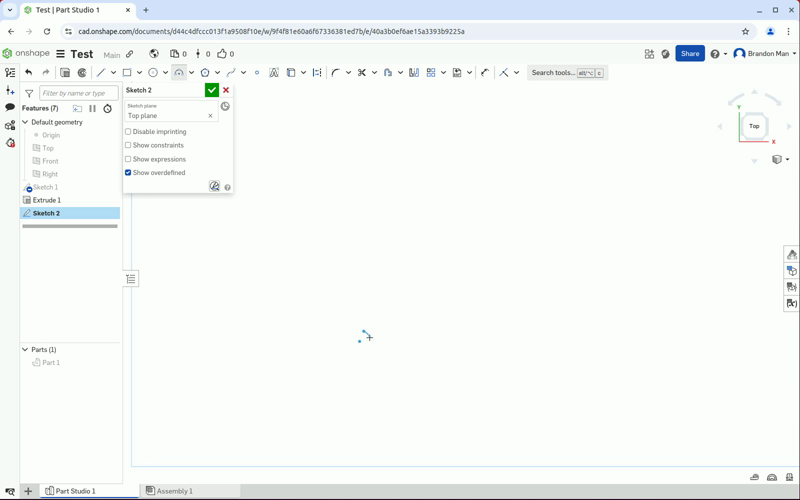
scroll(6)
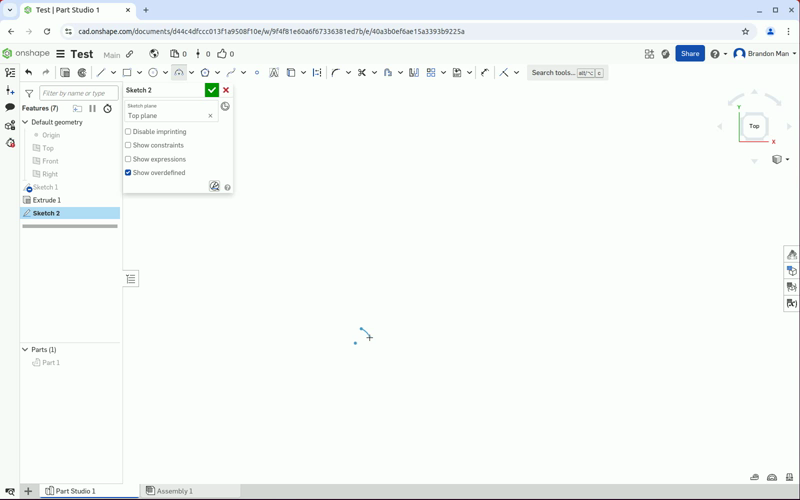
scroll(6)
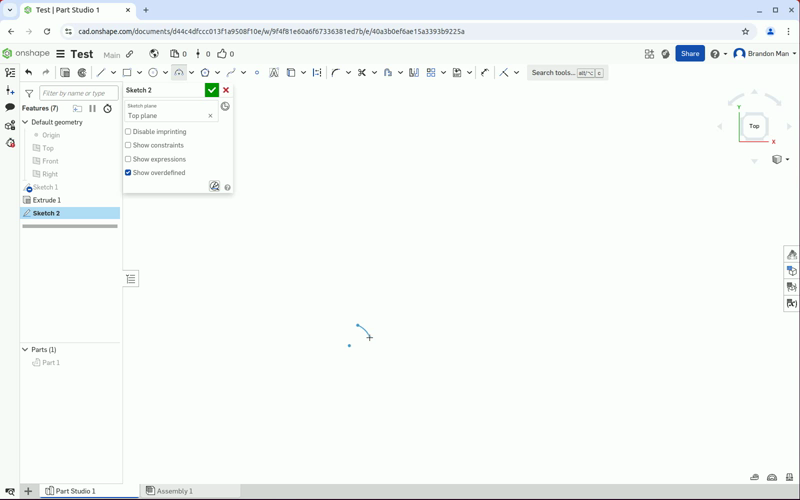
scroll(6)
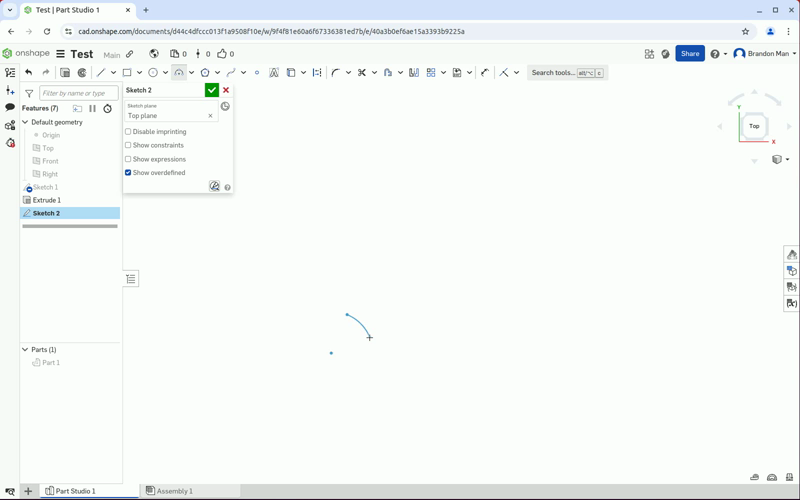
scroll(6)
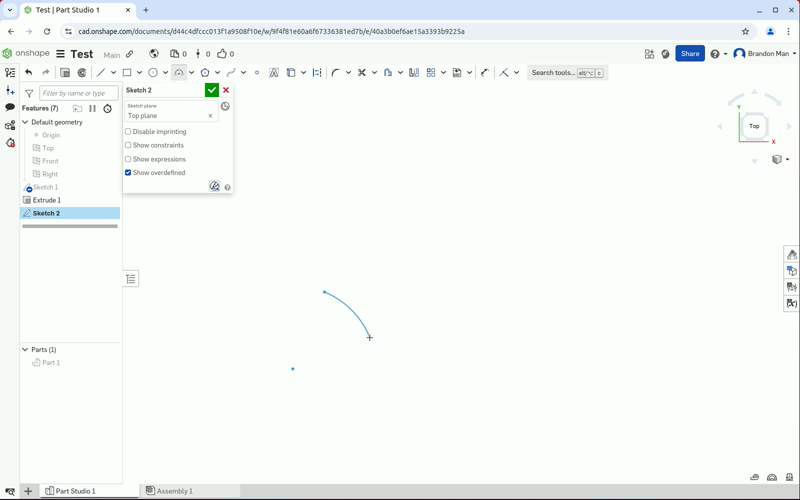
click(369, 337)
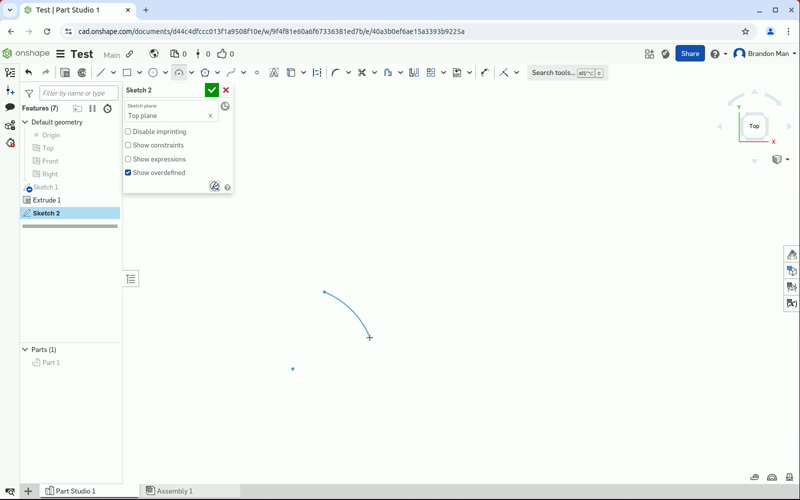
scroll(-6)
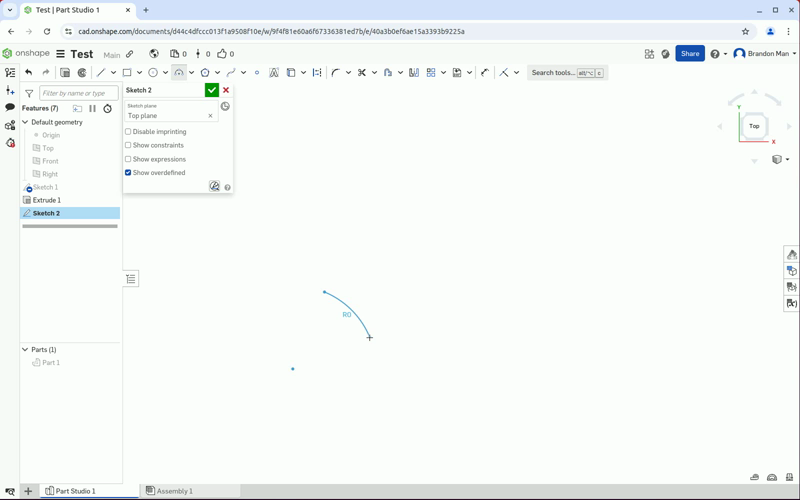
scroll(-6)
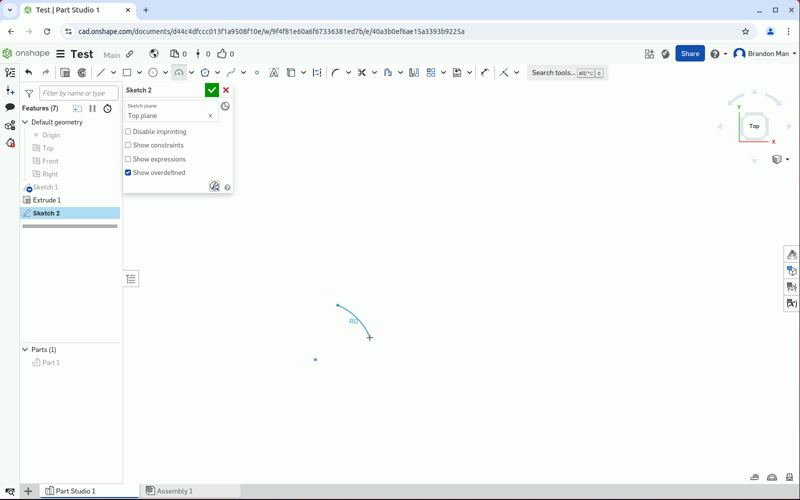
scroll(-6)
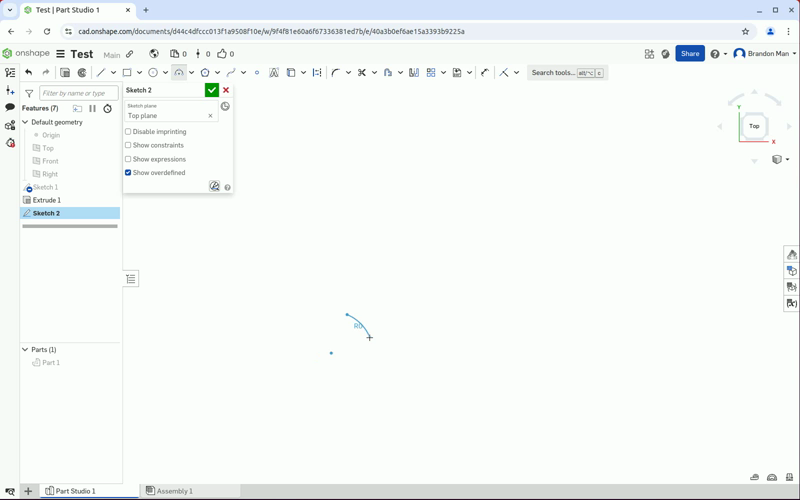
scroll(-6)
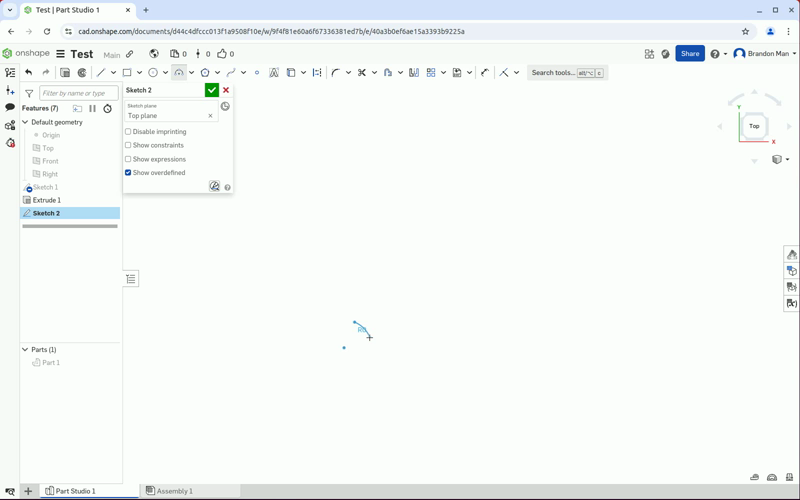
scroll(-6)
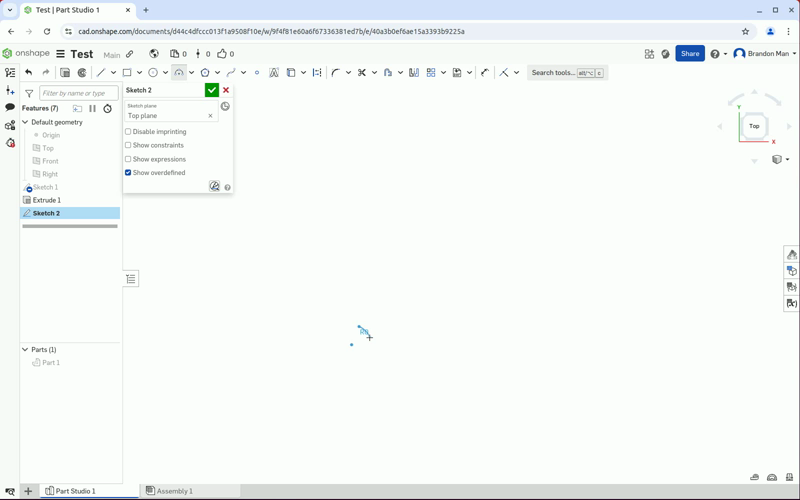
scroll(-6)
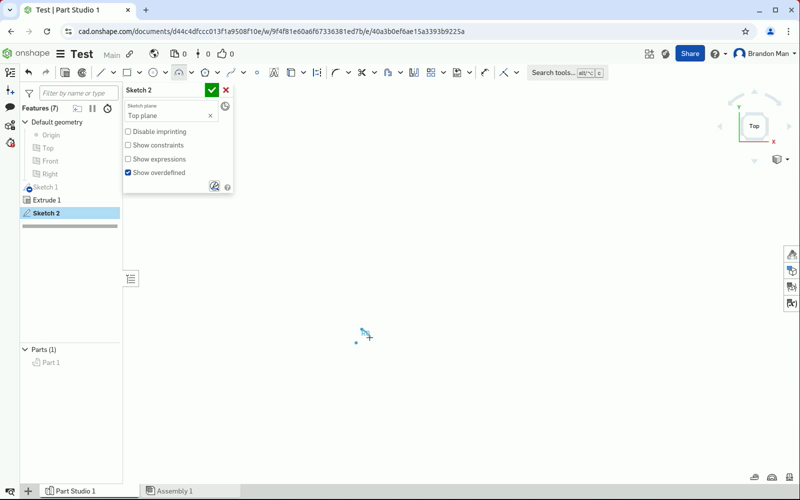
scroll(-6)
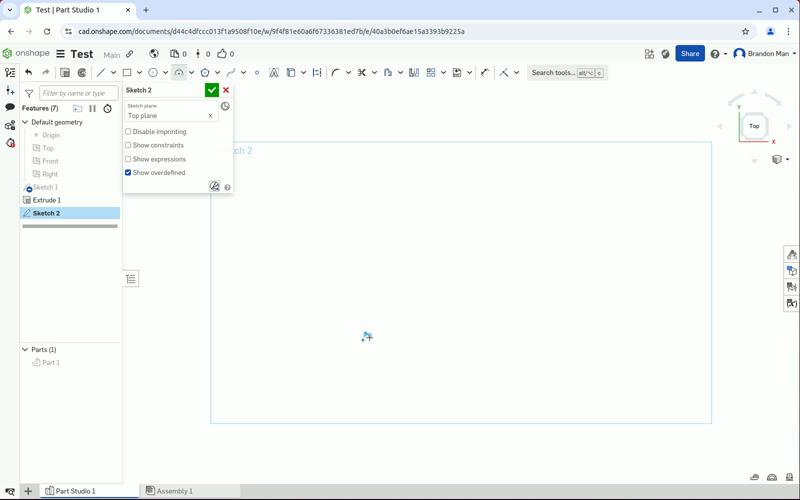
mouse_move(366, 336)
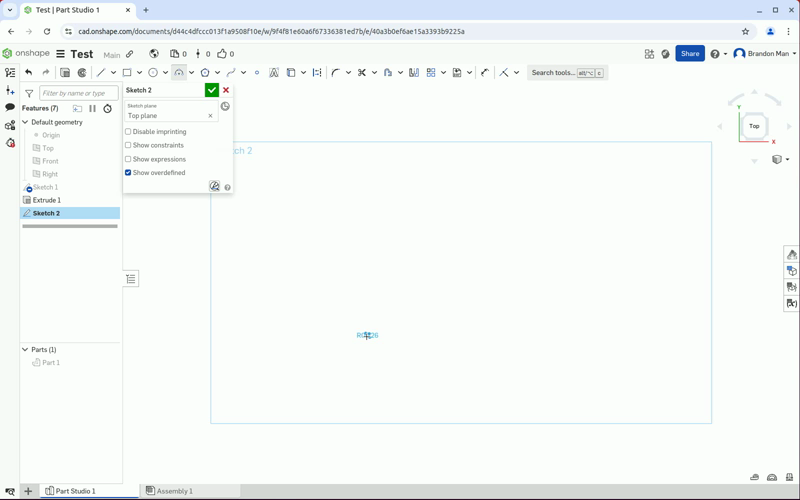
scroll(6)
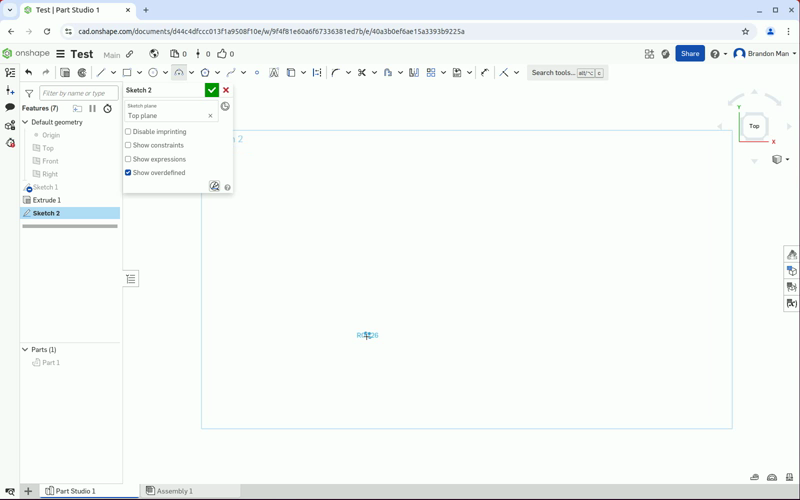
scroll(6)
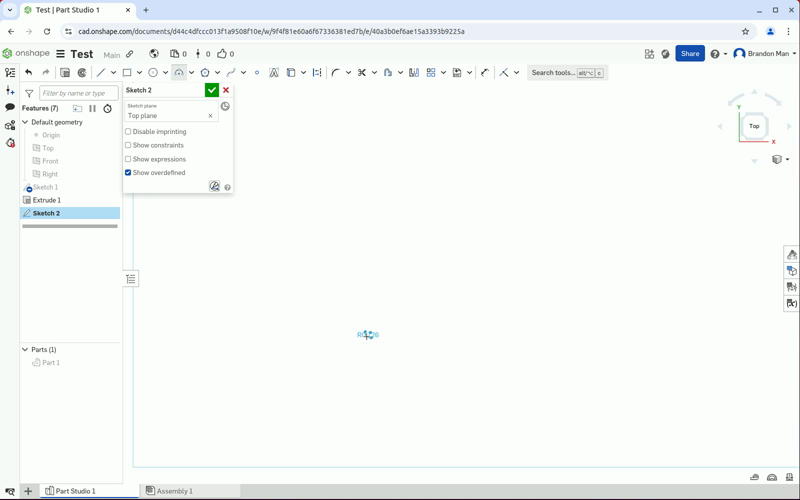
scroll(6)
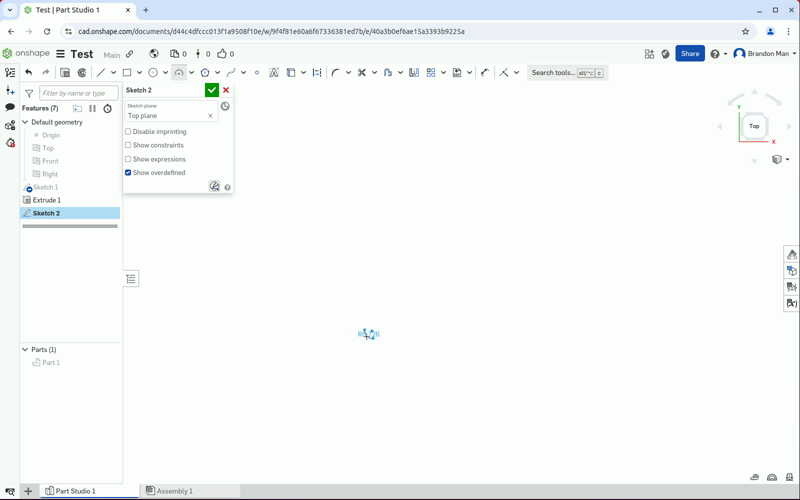
scroll(6)
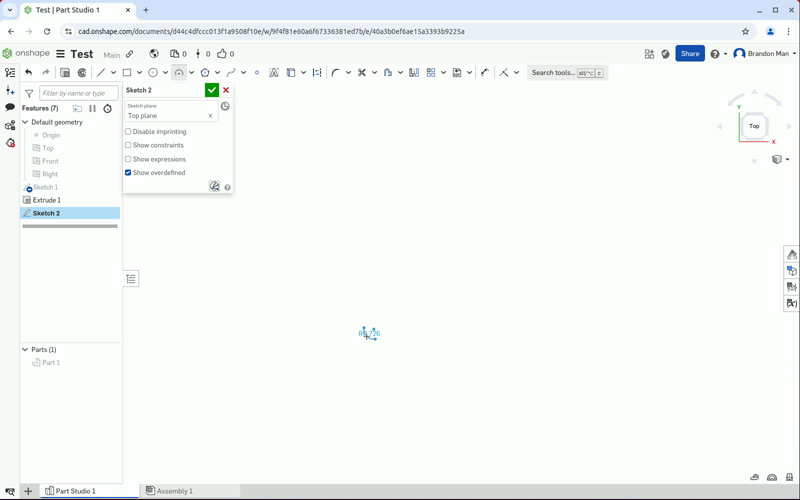
scroll(6)
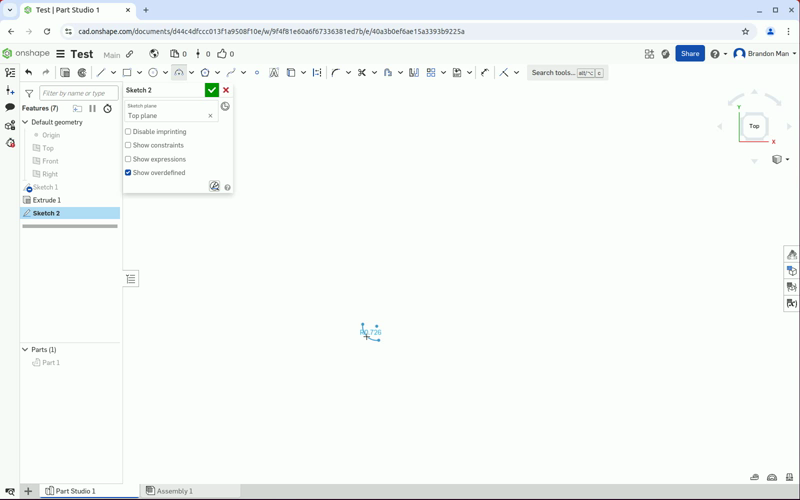
scroll(6)
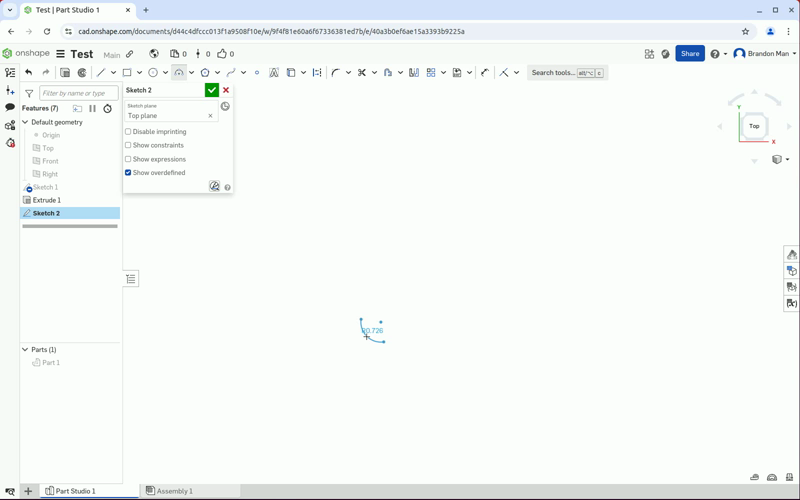
scroll(6)
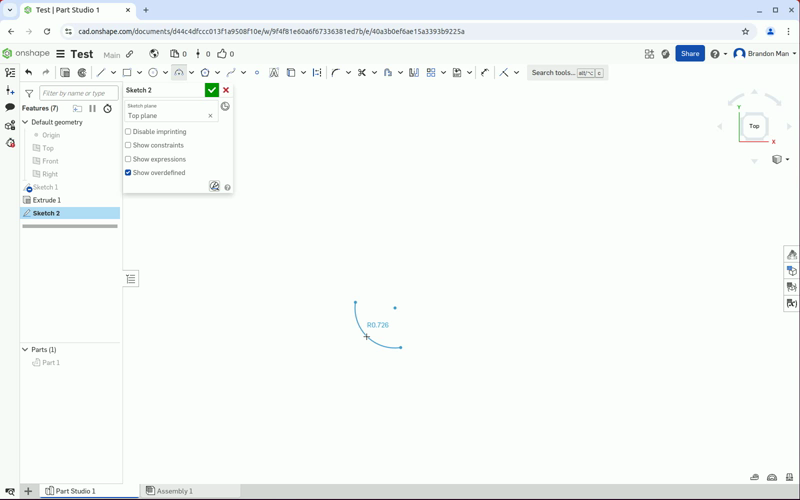
click(366, 336)
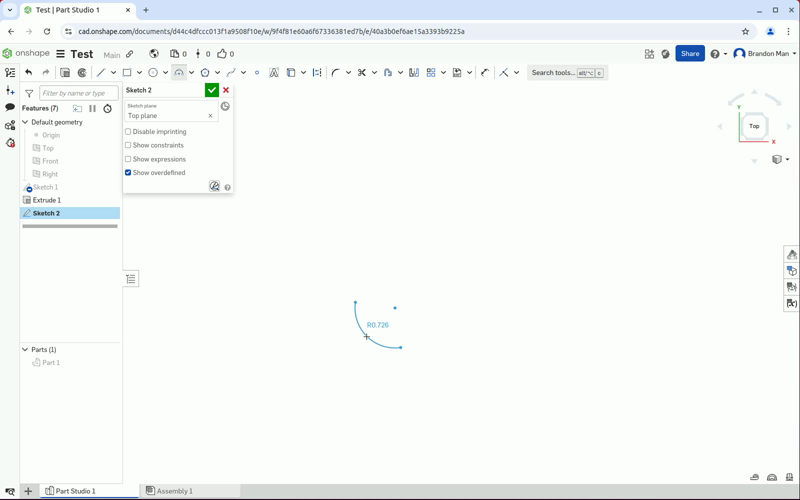
scroll(-6)
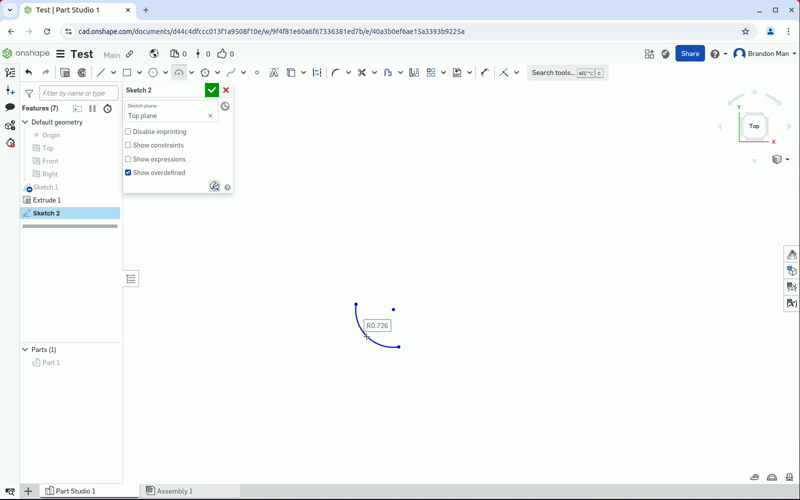
scroll(-6)
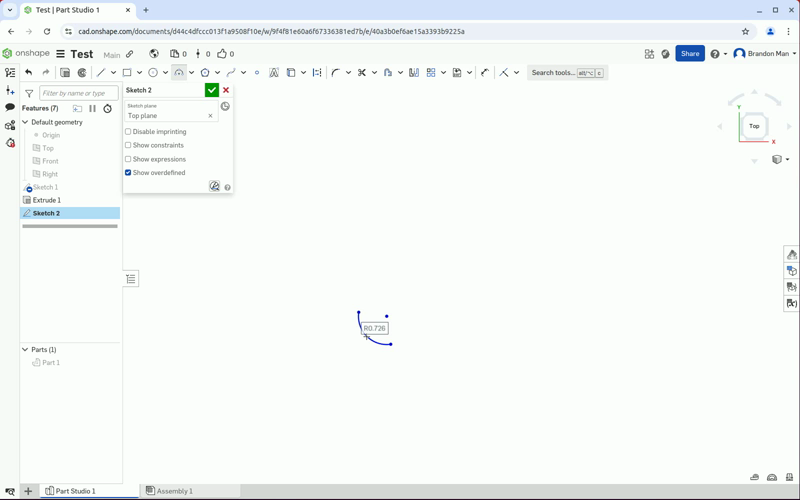
scroll(-6)
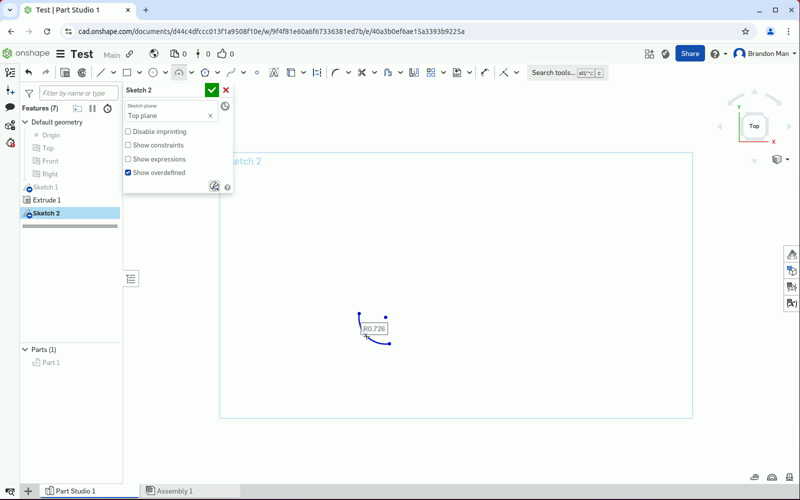
scroll(-6)
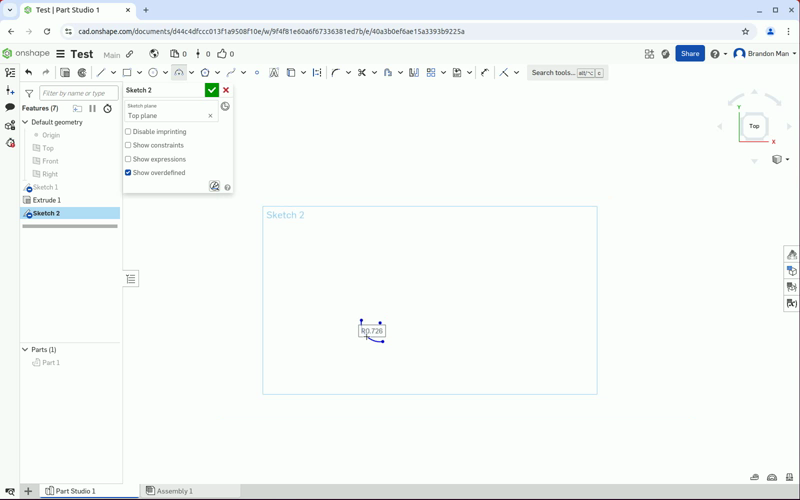
scroll(-6)
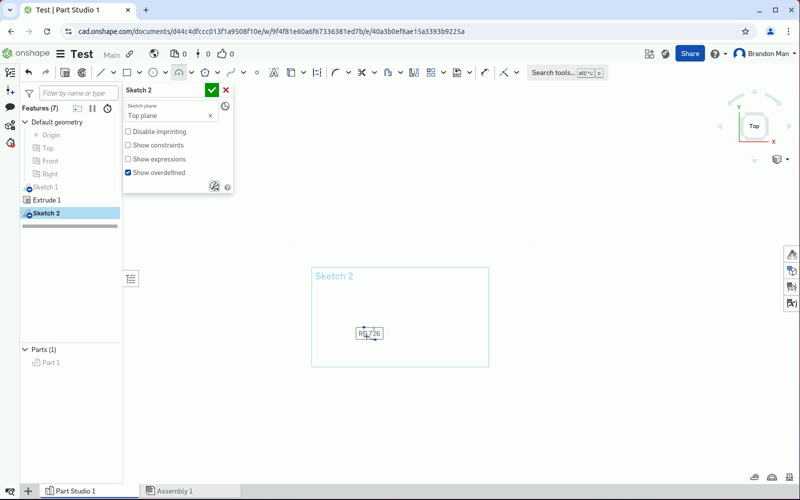
scroll(-6)
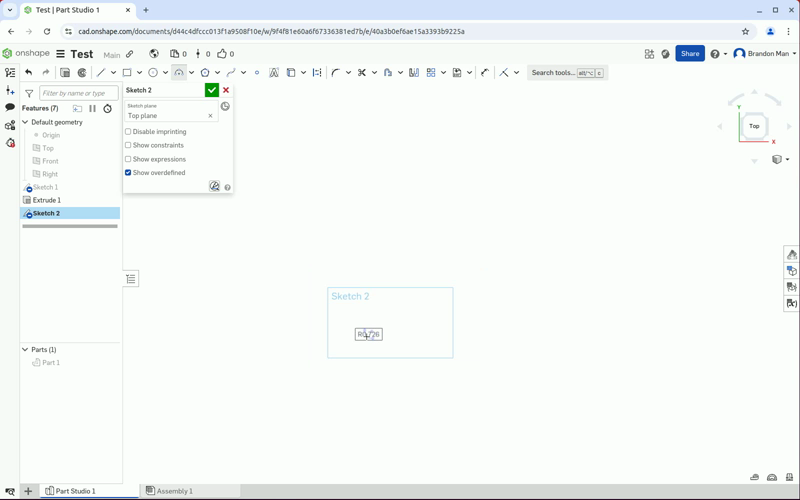
scroll(-6)
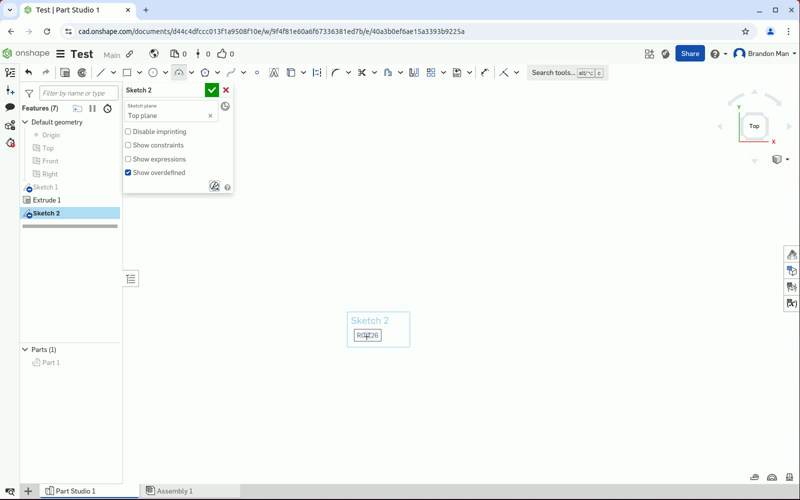
key_up(shift)
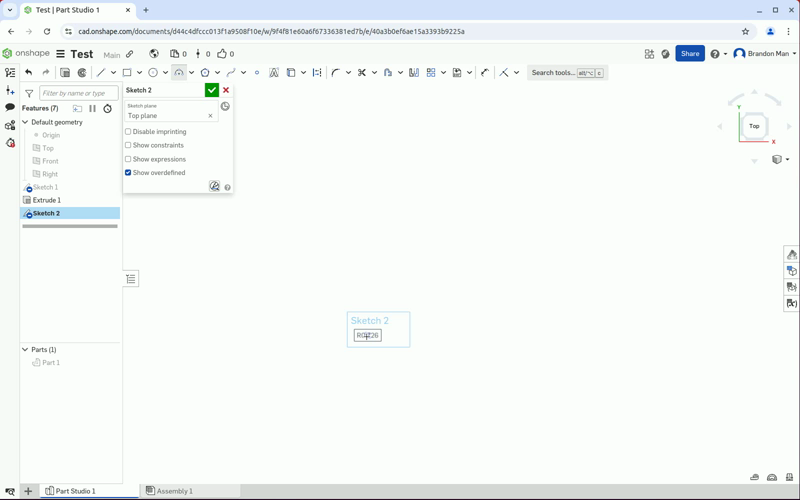
key(esc)
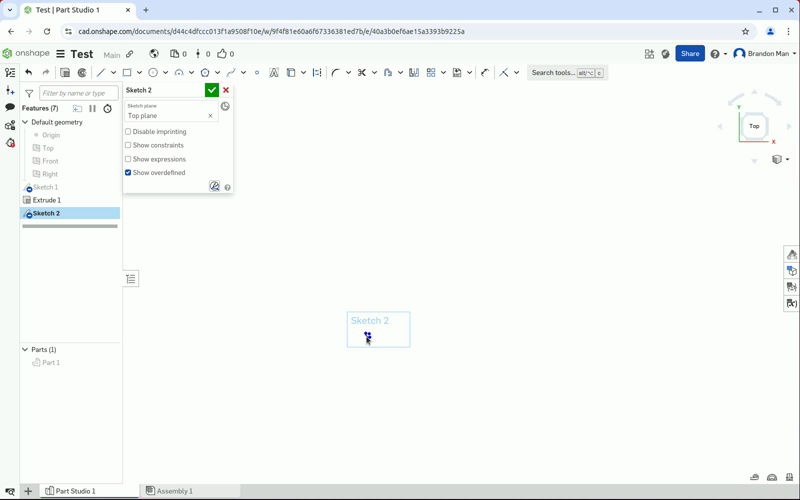
key(l)
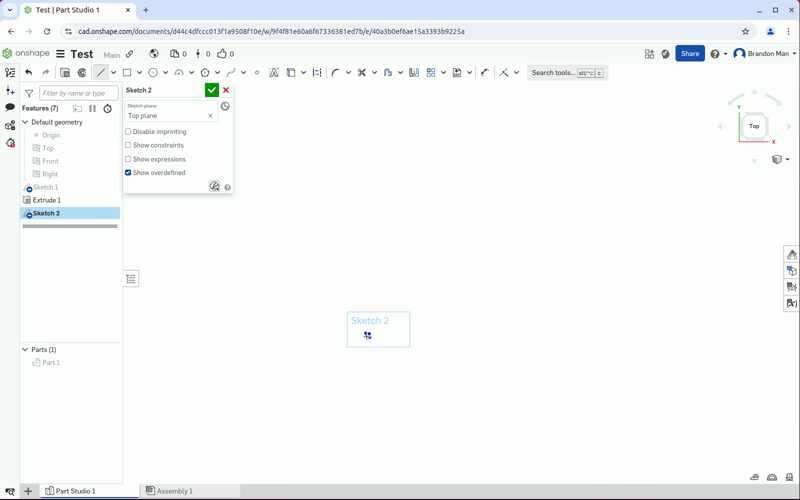
mouse_move(369, 337)
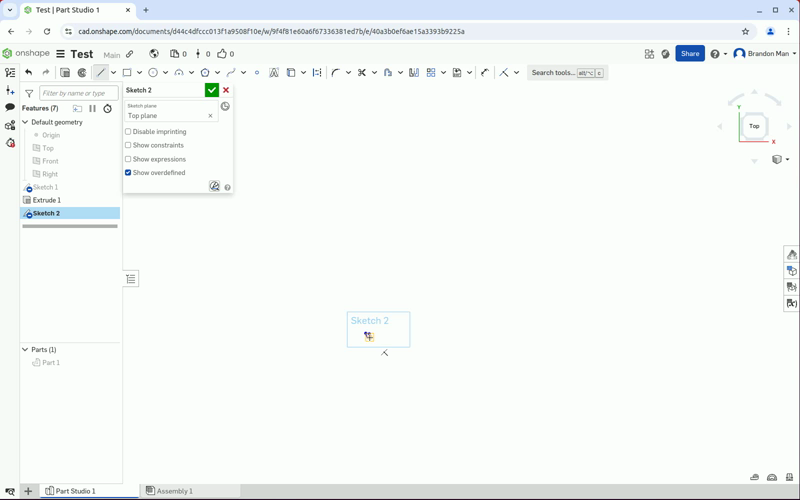
scroll(6)
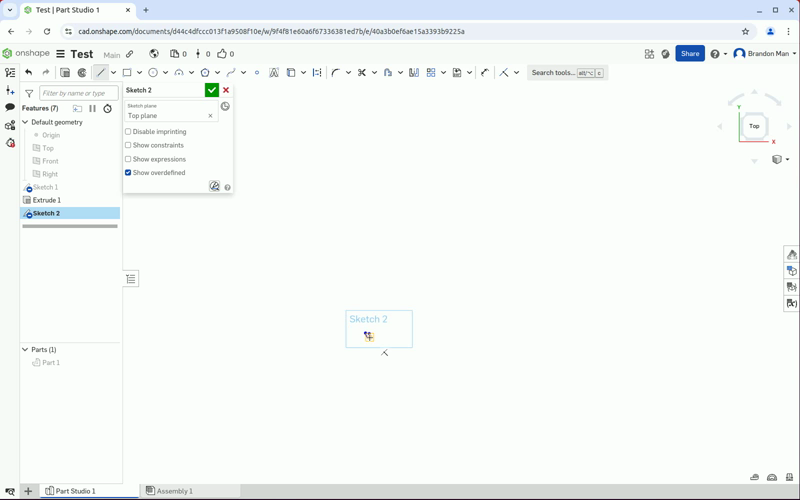
scroll(6)
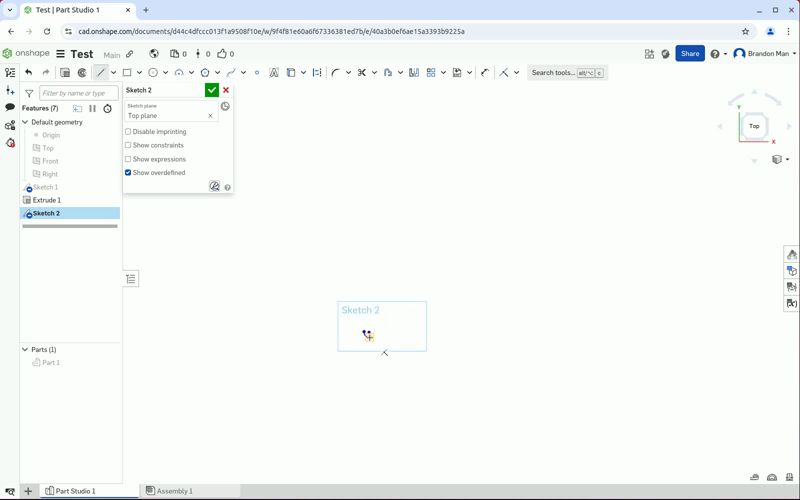
scroll(6)
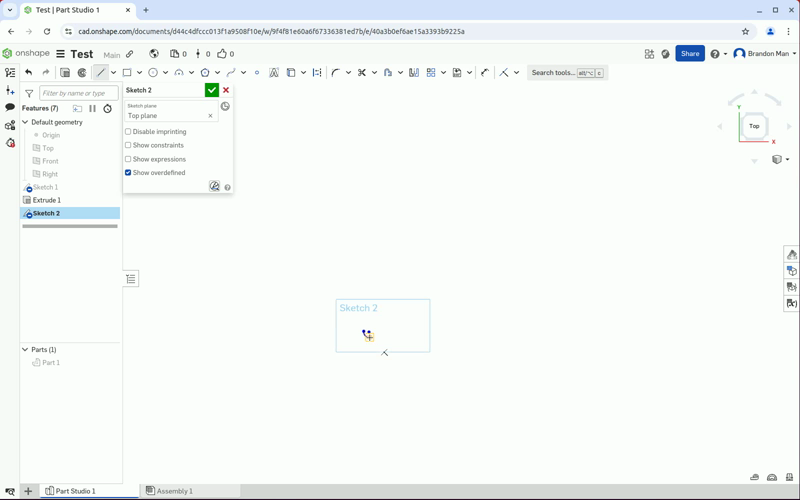
scroll(6)
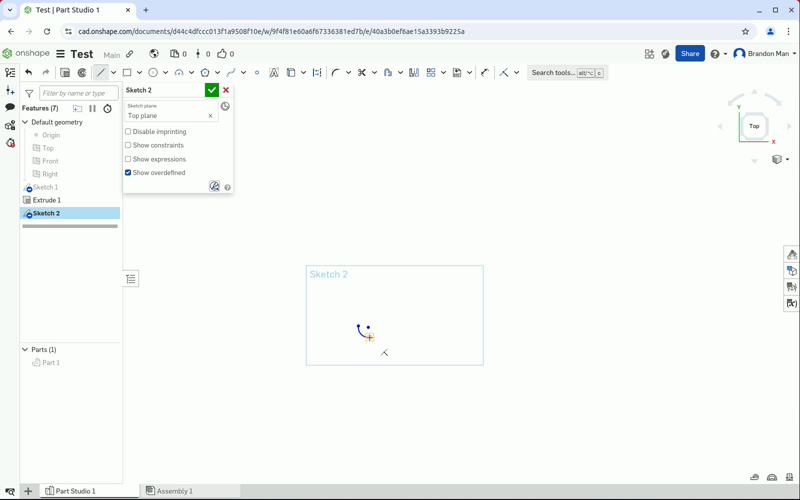
scroll(6)
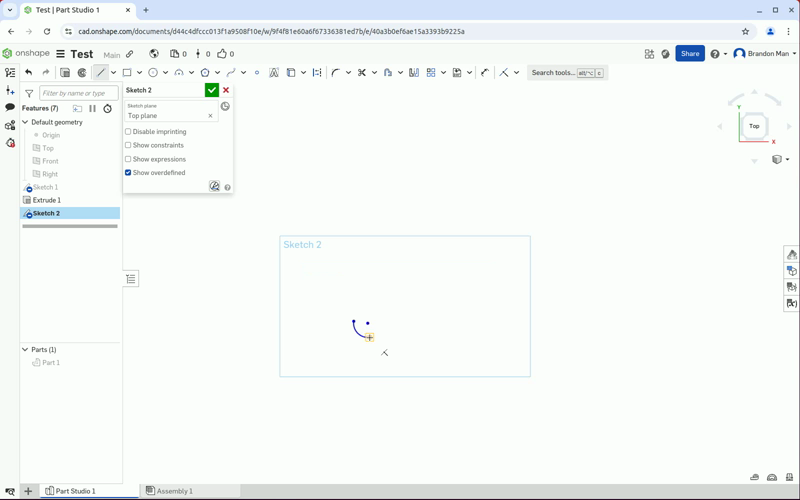
scroll(6)
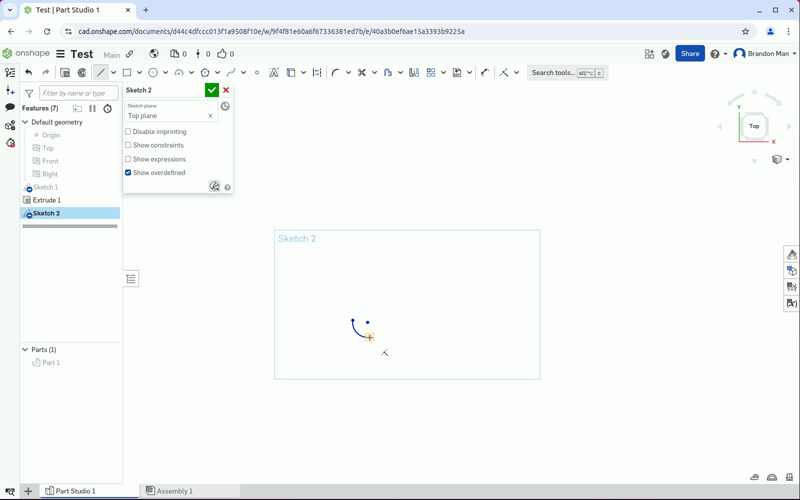
scroll(6)
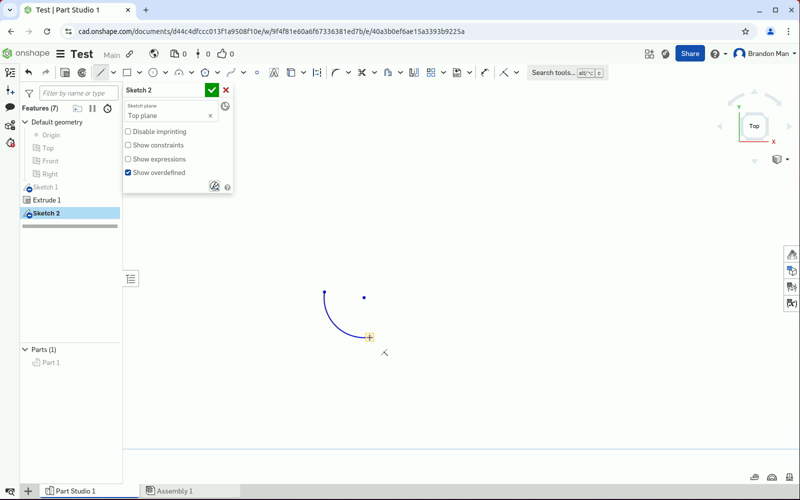
click(369, 337)
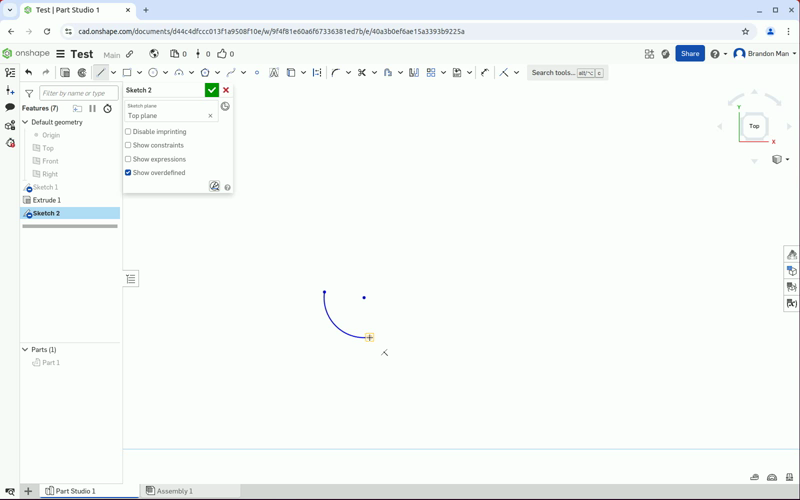
scroll(-6)
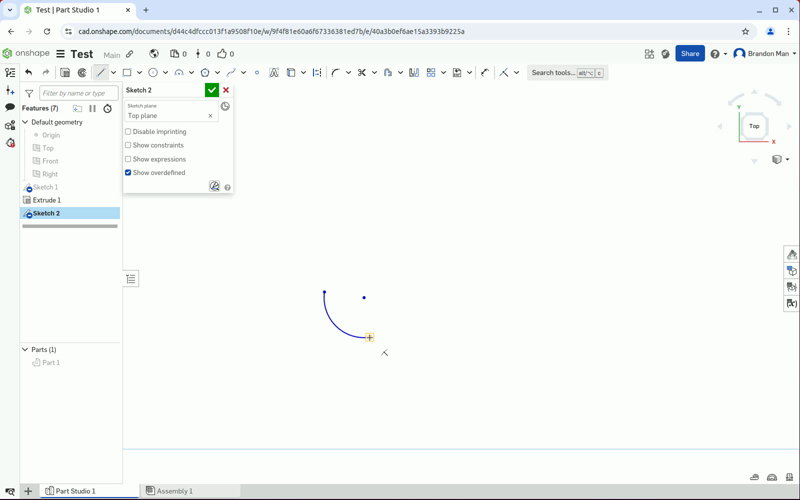
scroll(-6)
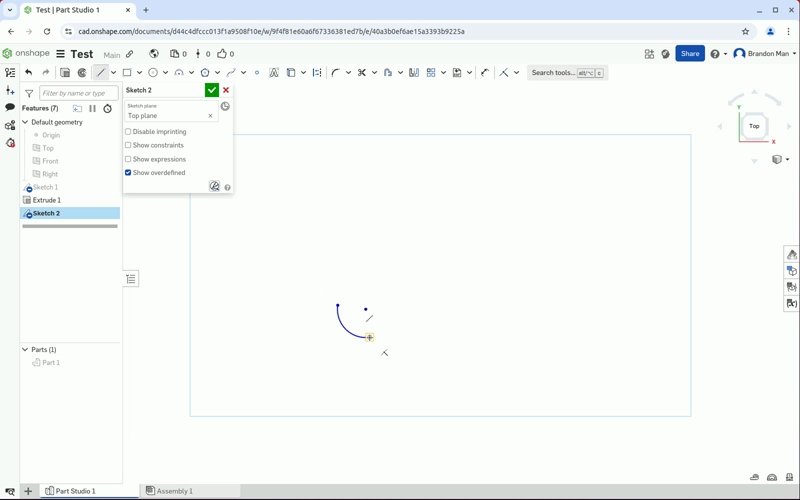
scroll(-6)
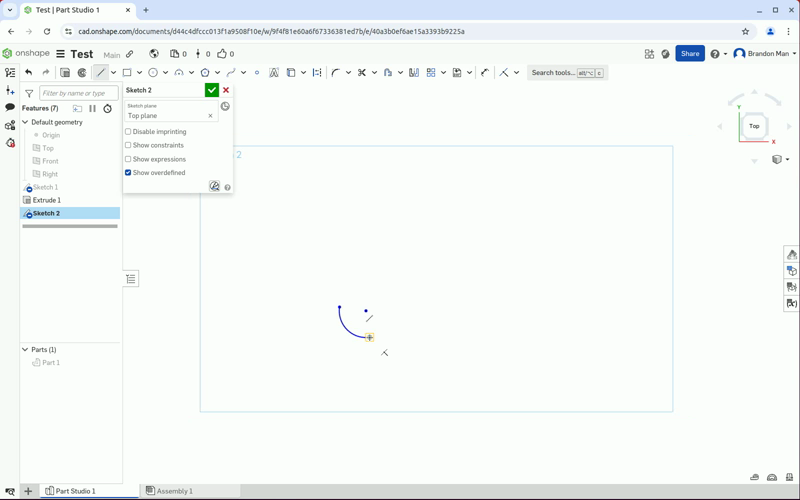
scroll(-6)
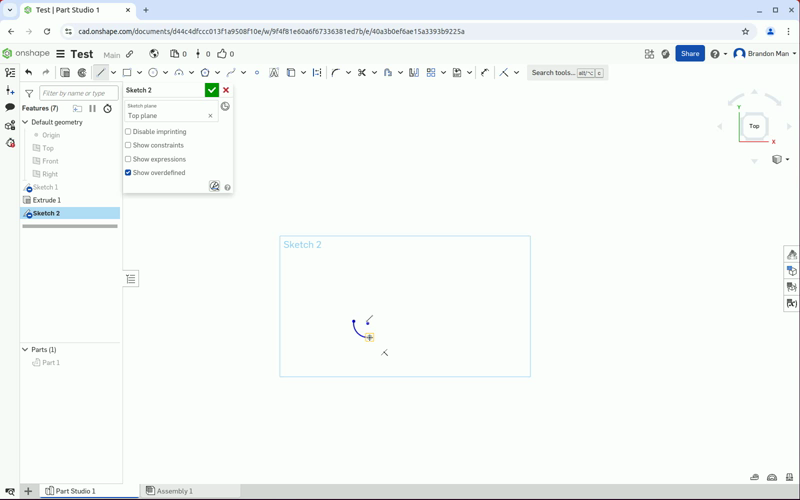
scroll(-6)
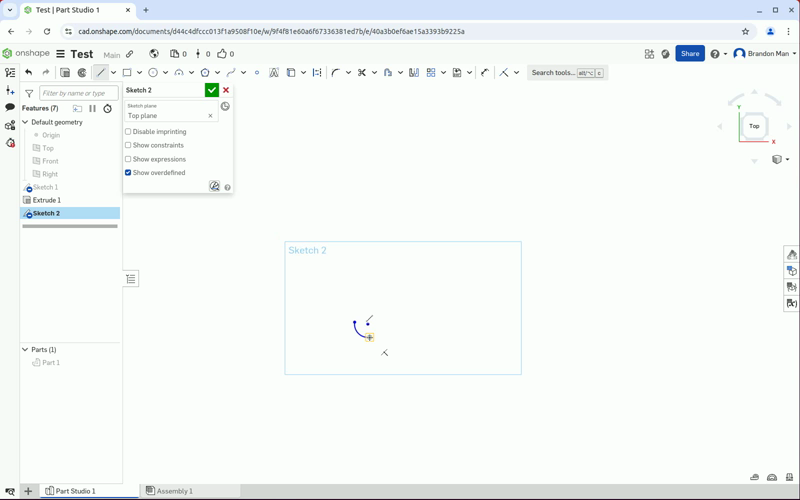
scroll(-6)
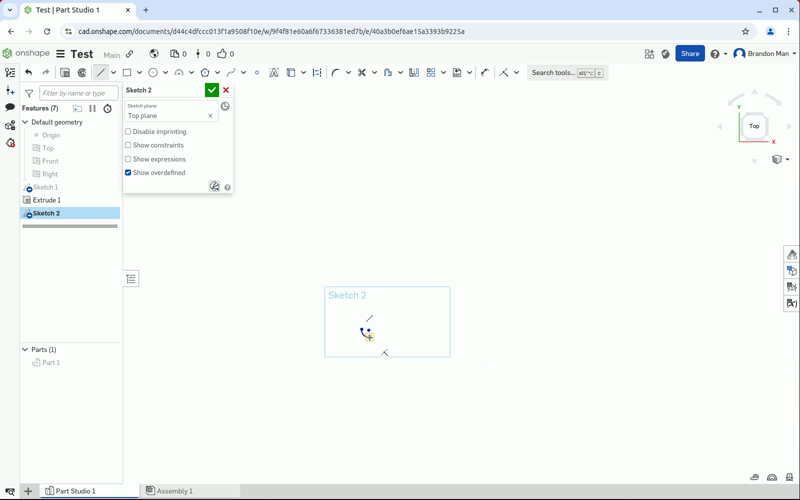
scroll(-6)
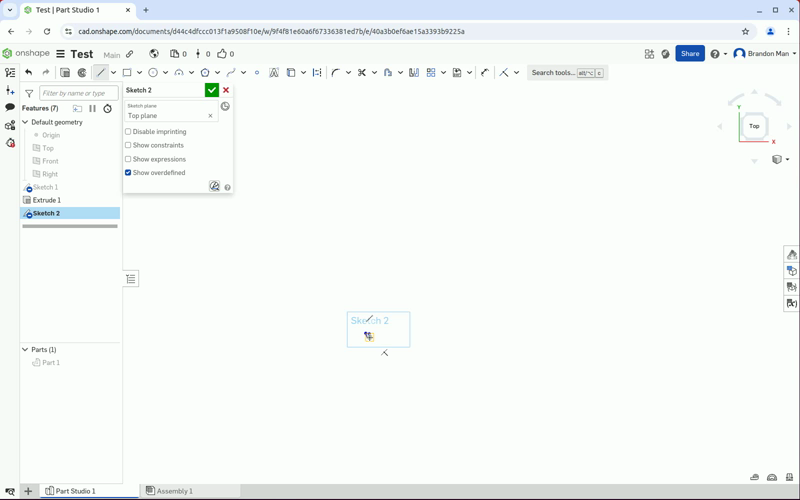
key_down(shift)
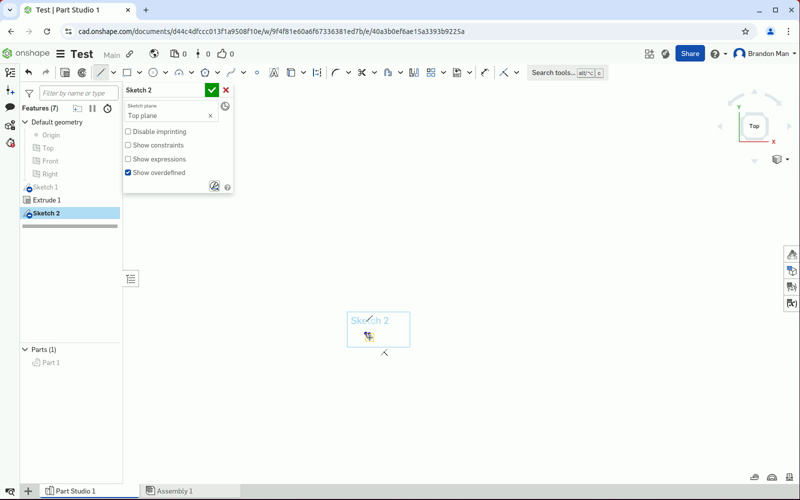
mouse_move(549, 337)
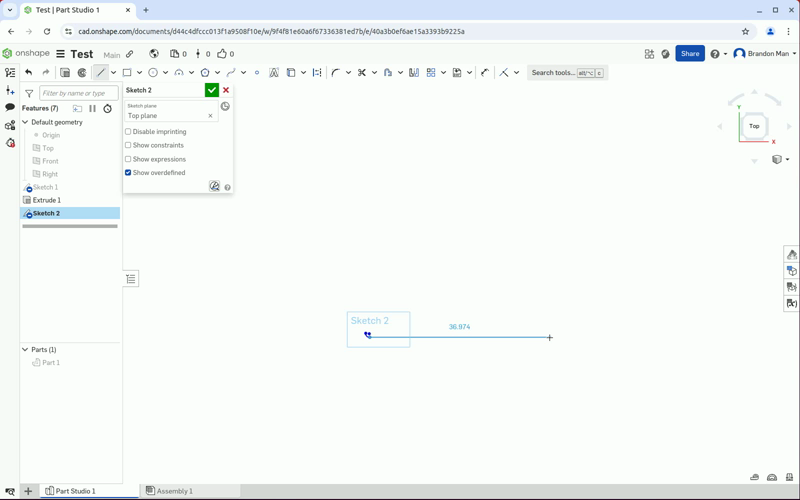
click(549, 337)
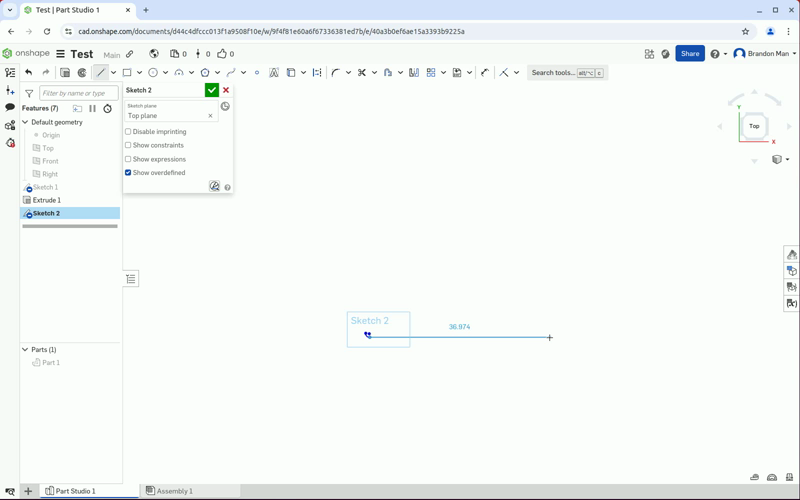
key_up(shift)
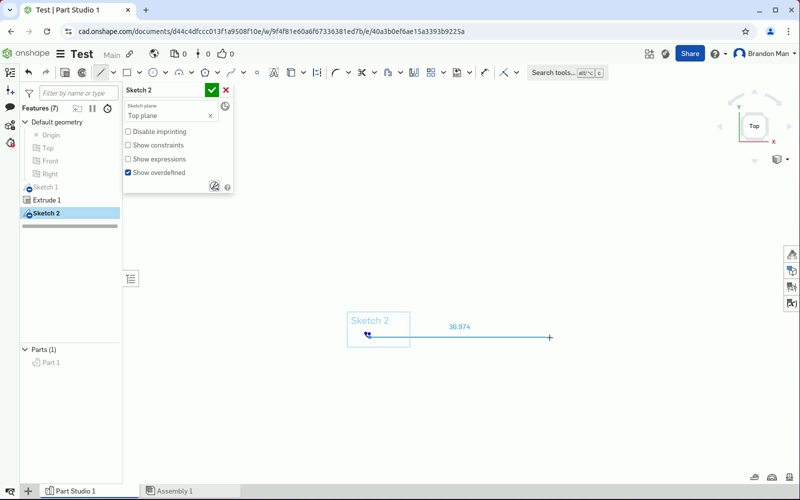
key(esc)
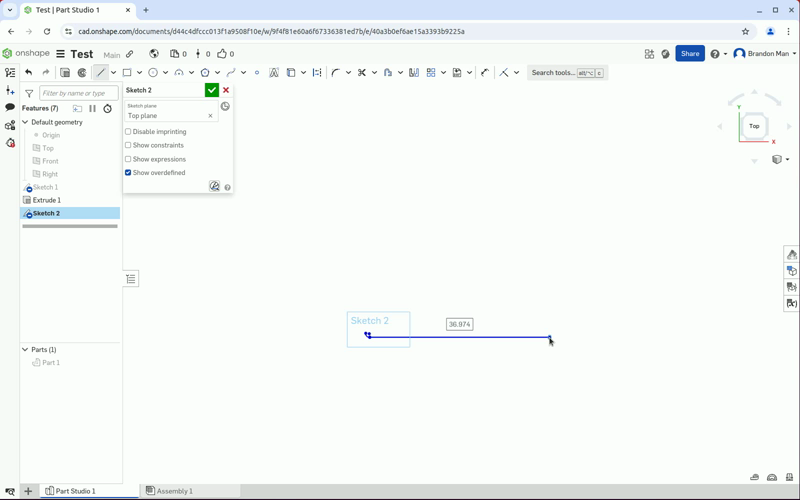
key(a)
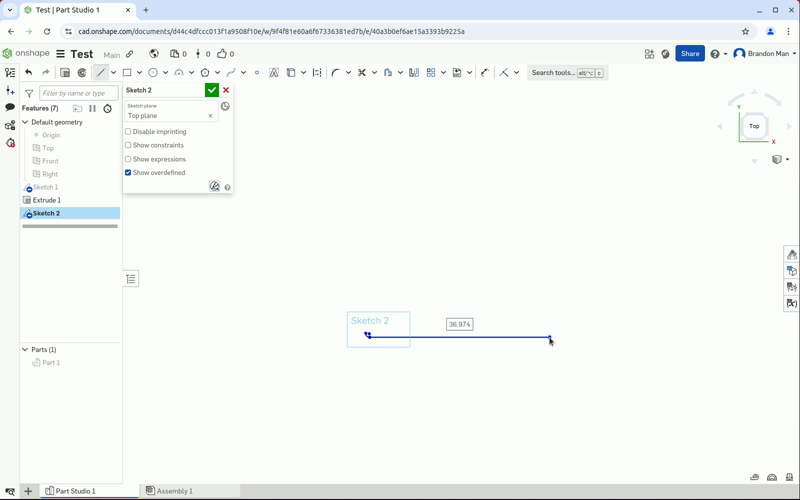
mouse_move(549, 337)
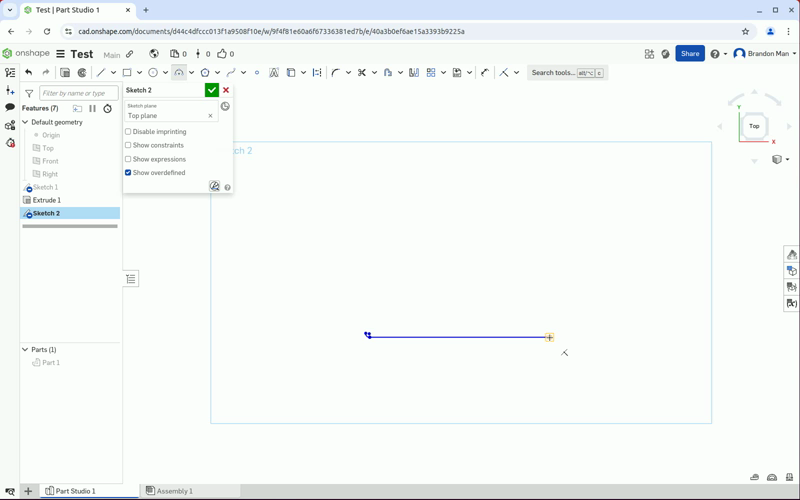
click(549, 337)
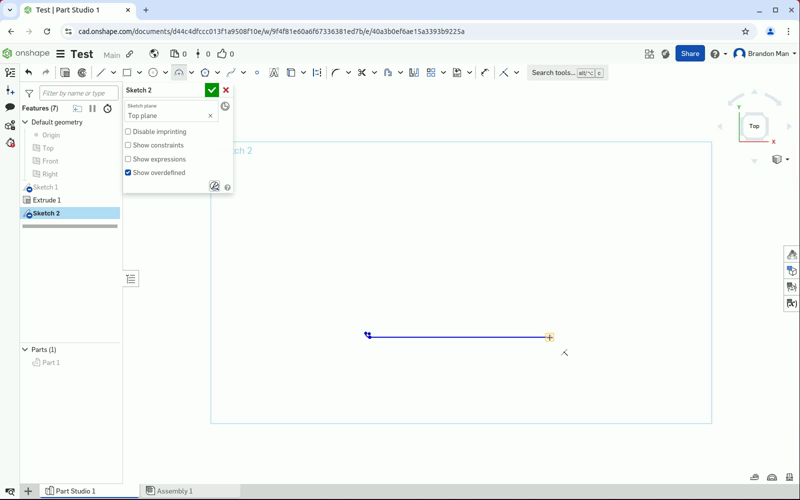
key_down(shift)
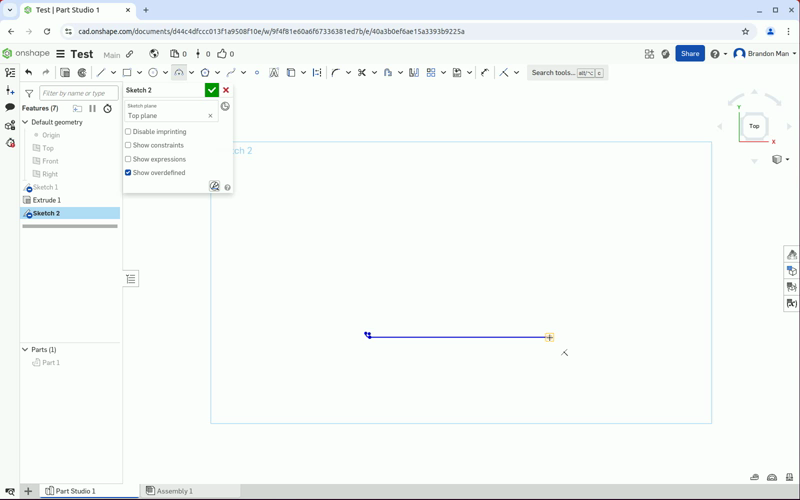
mouse_move(553, 333)
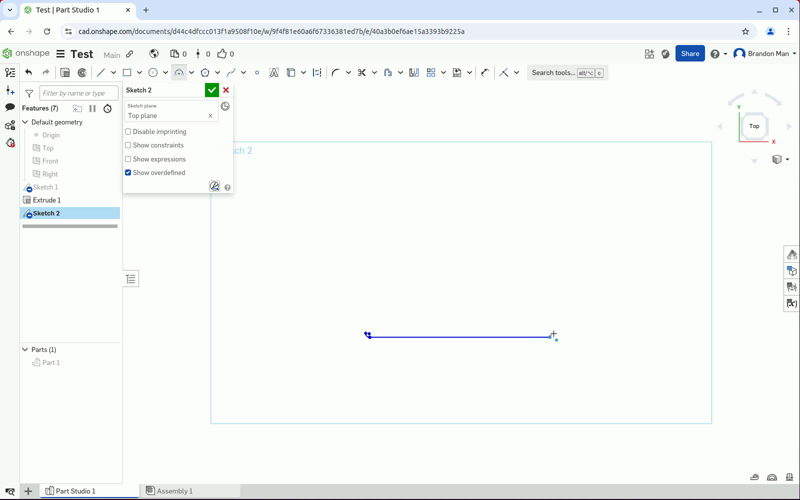
scroll(6)
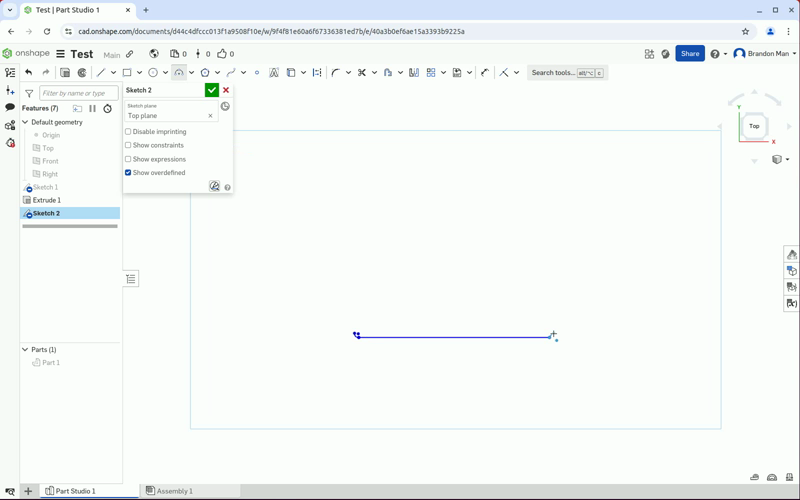
scroll(6)
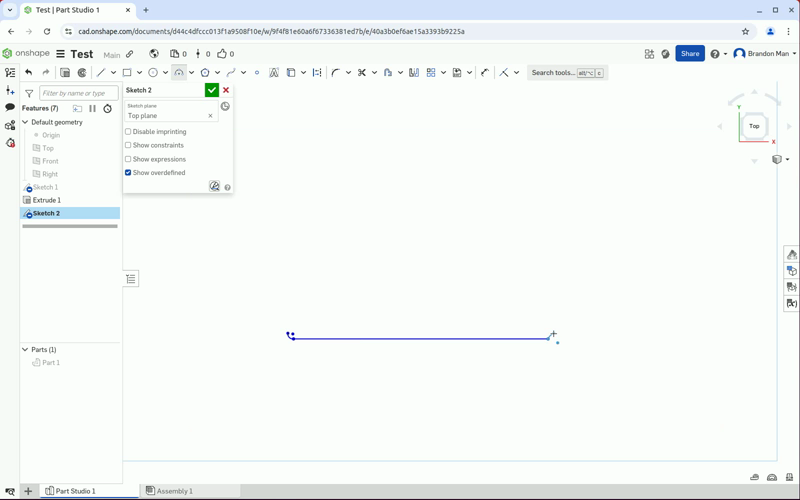
scroll(6)
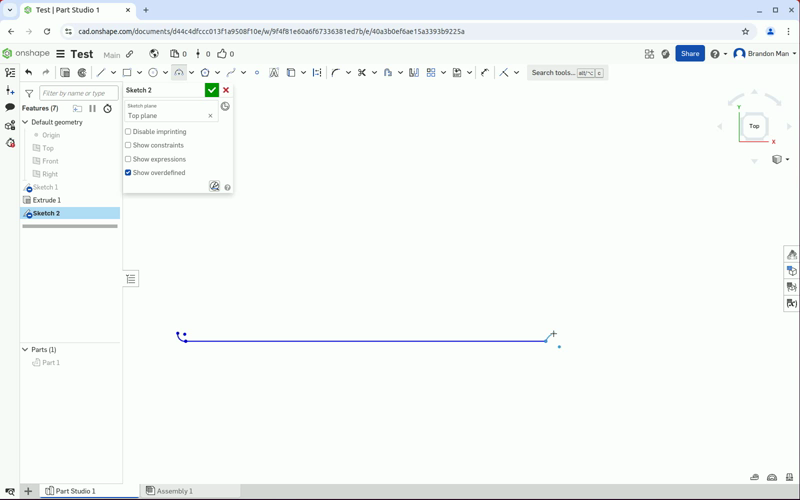
scroll(6)
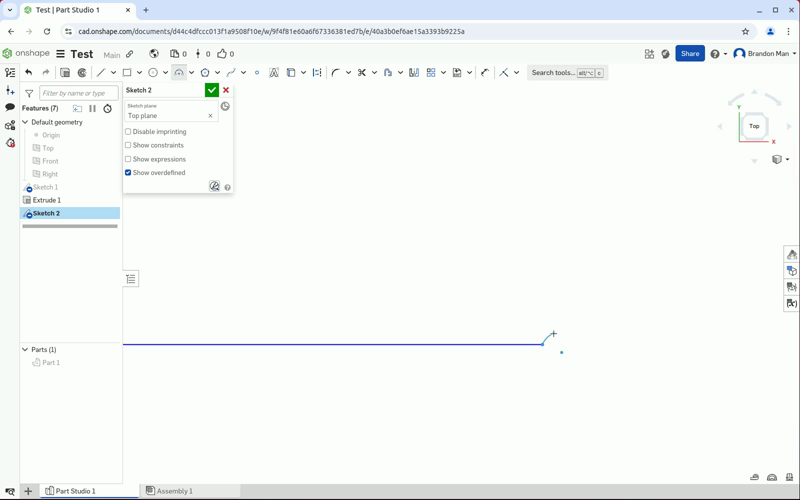
scroll(6)
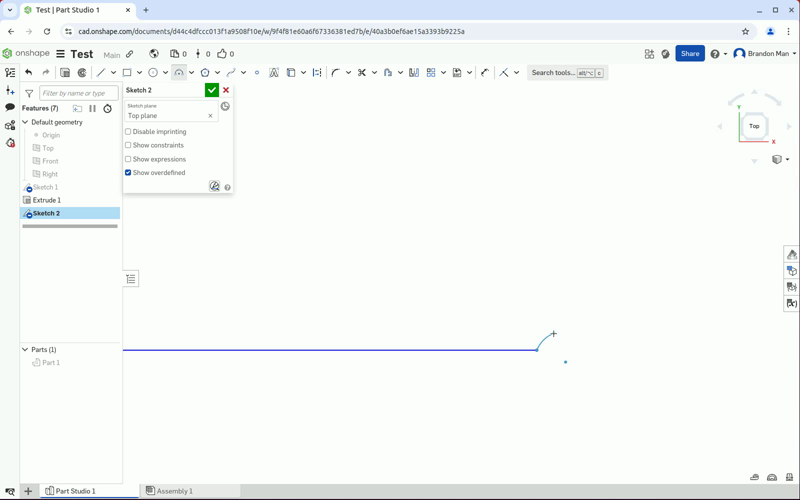
scroll(6)
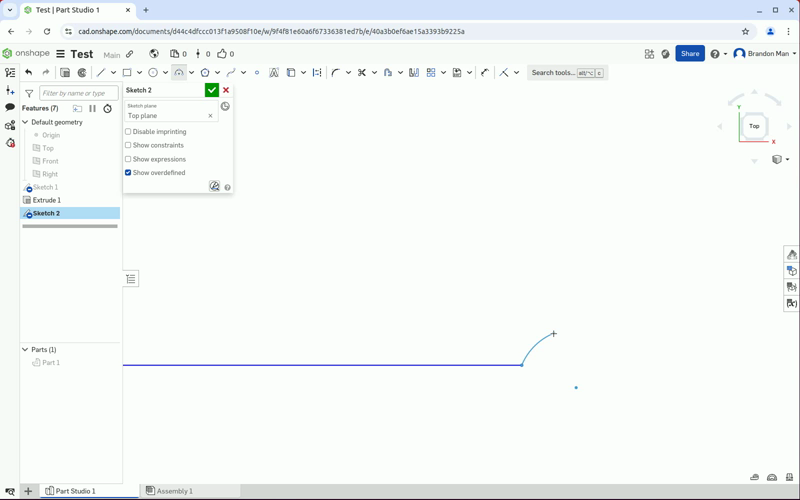
scroll(6)
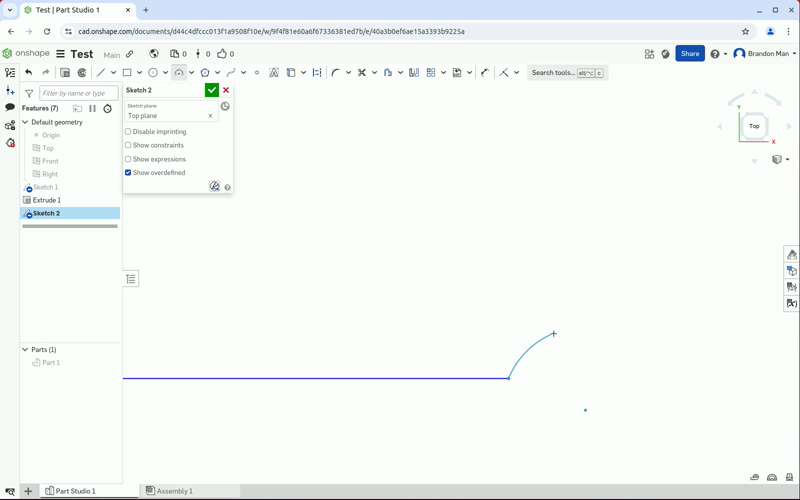
click(553, 333)
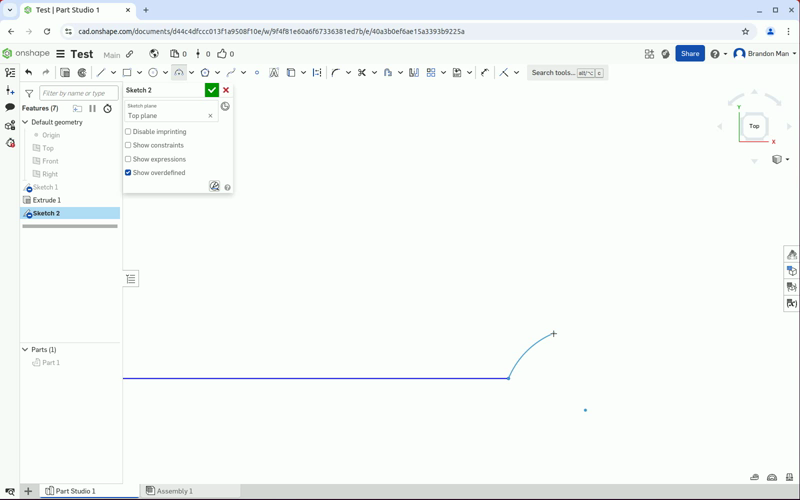
scroll(-6)
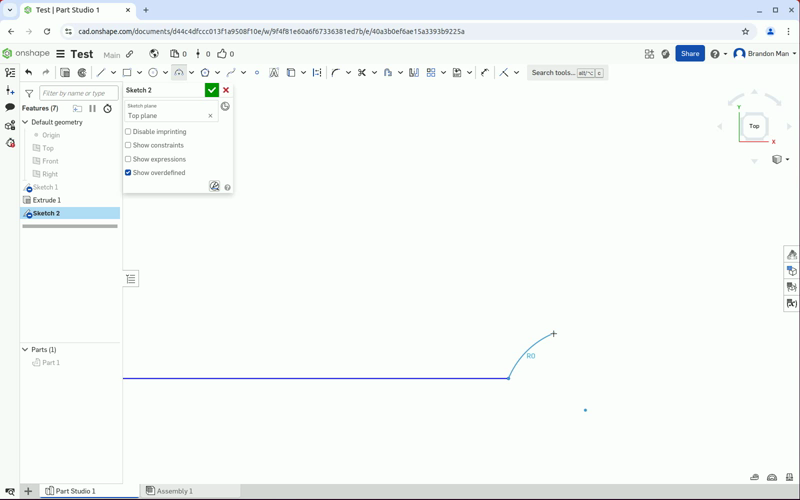
scroll(-6)
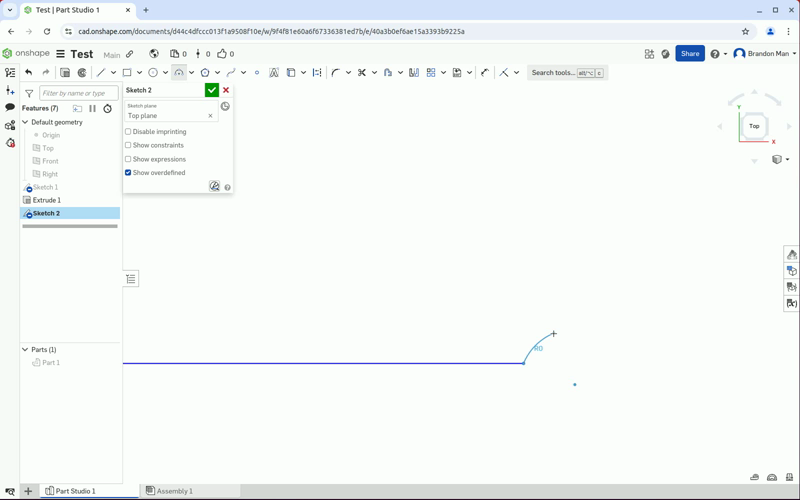
scroll(-6)
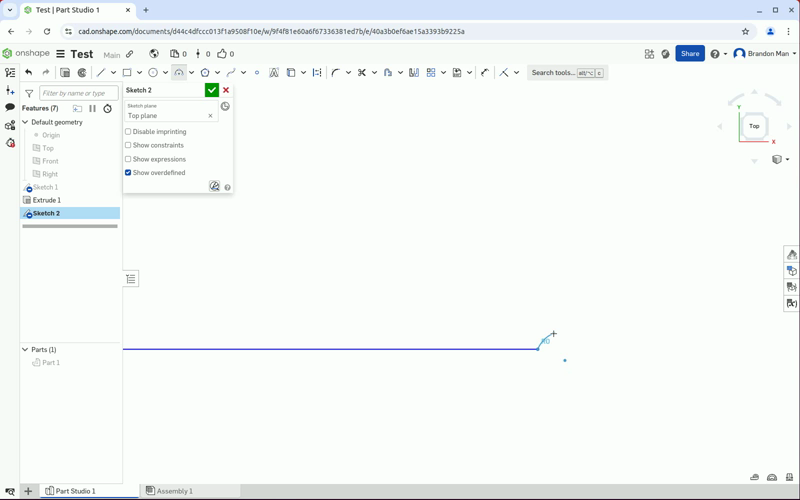
scroll(-6)
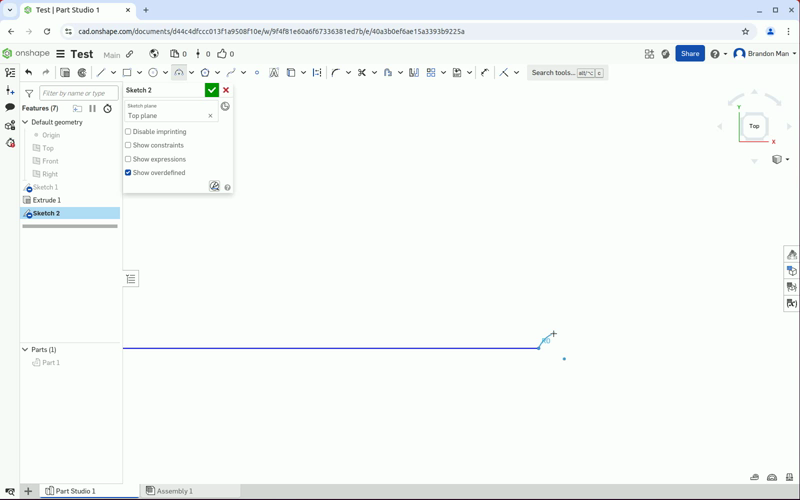
scroll(-6)
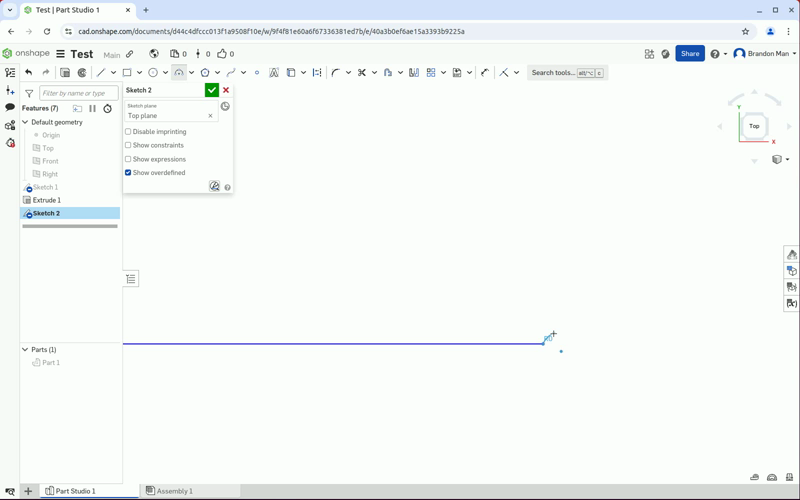
scroll(-6)
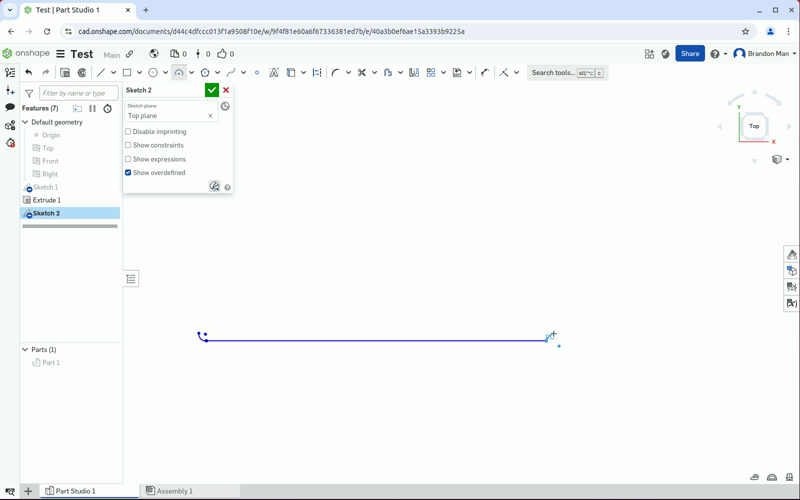
scroll(-6)
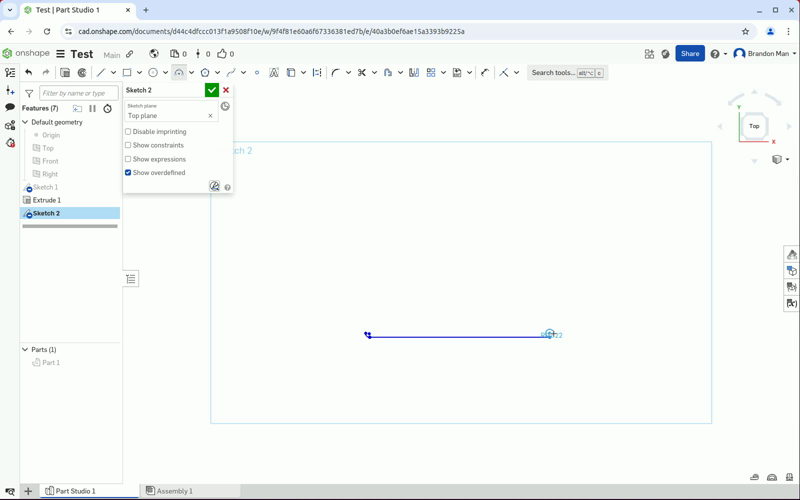
mouse_move(552, 336)
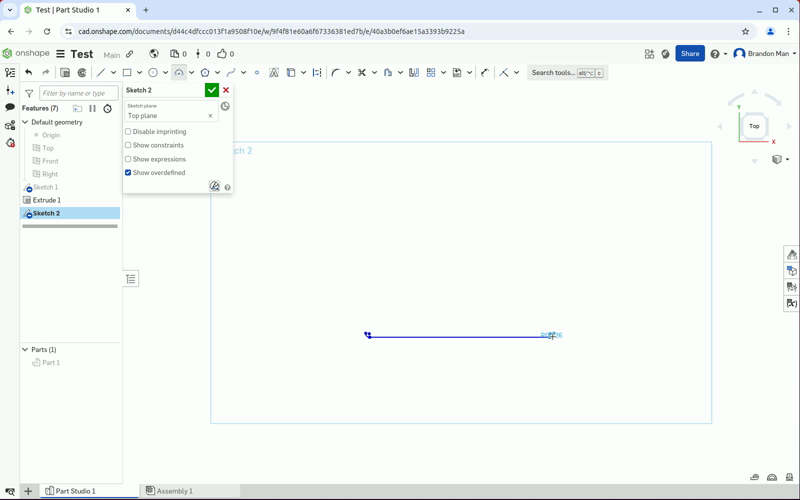
scroll(6)
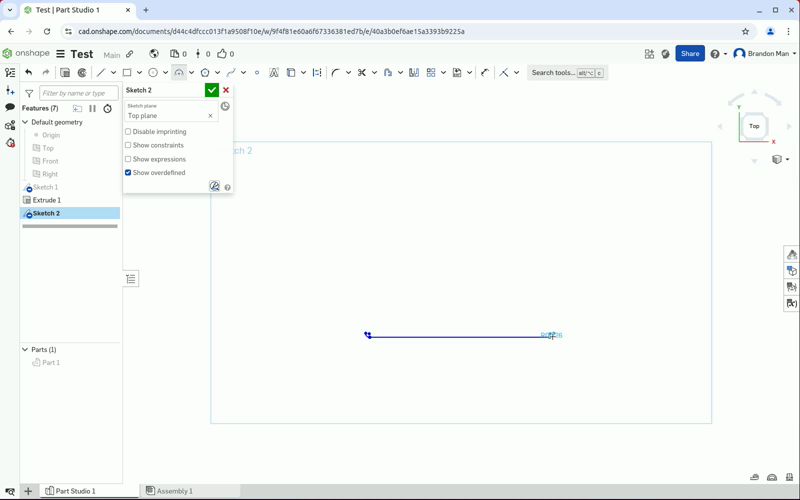
scroll(6)
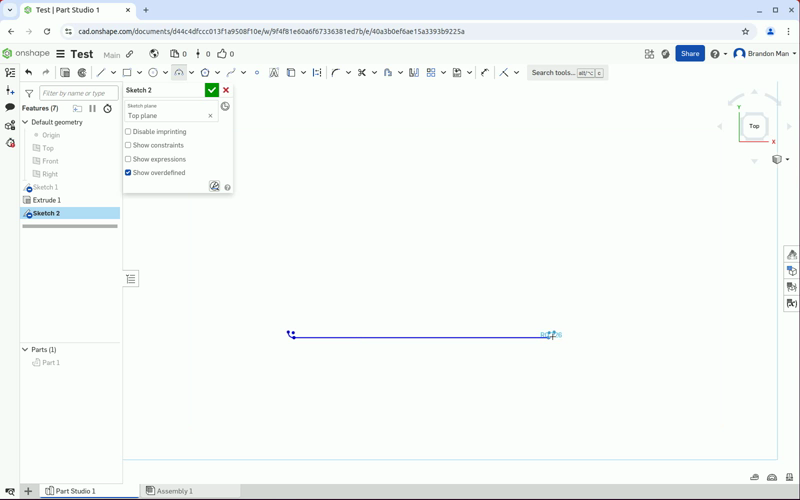
scroll(6)
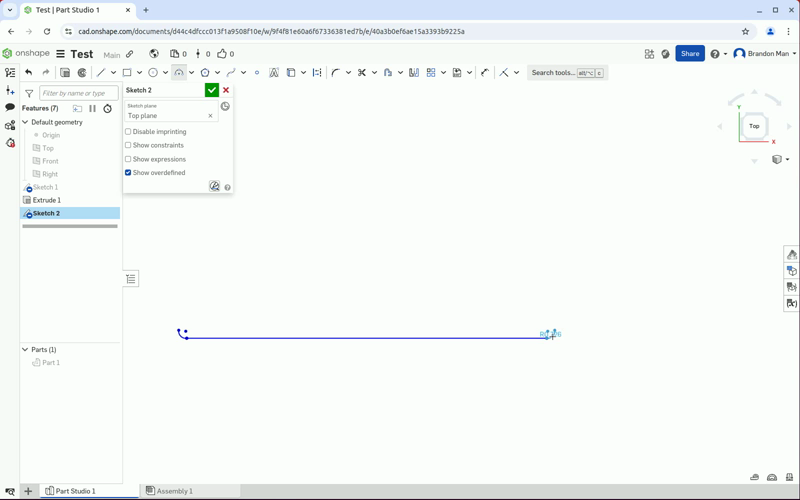
scroll(6)
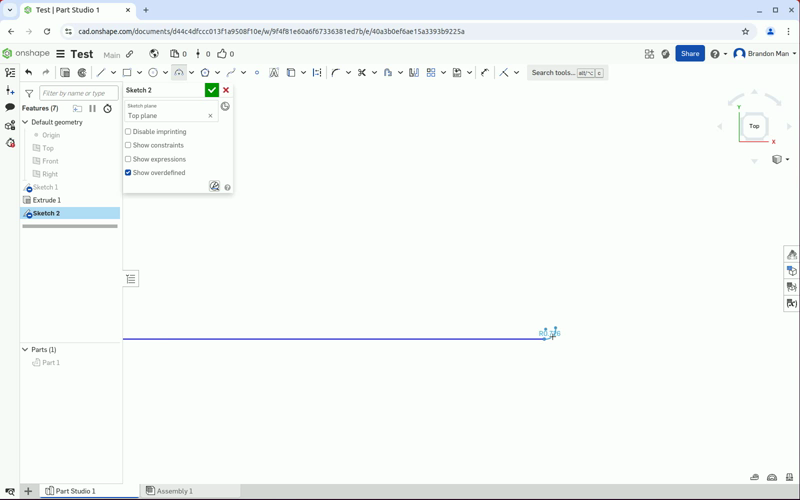
scroll(6)
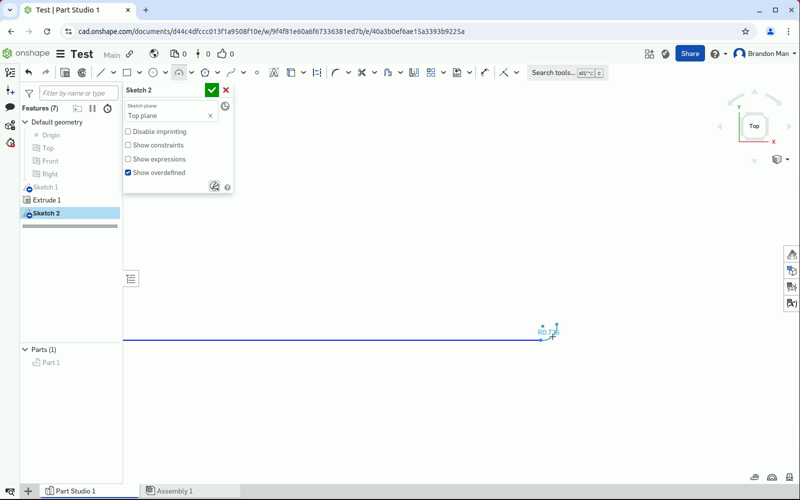
scroll(6)
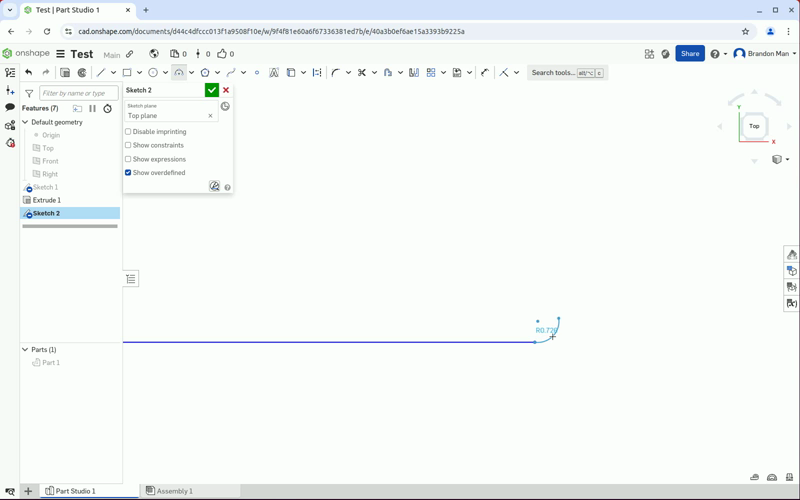
scroll(6)
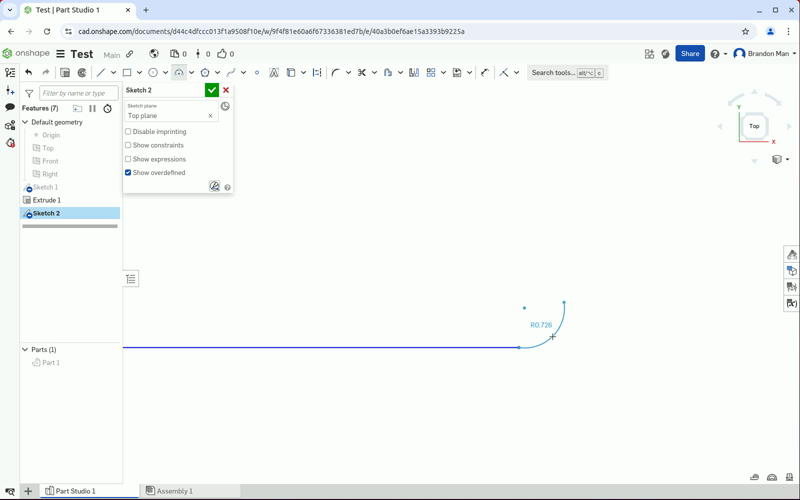
click(552, 336)
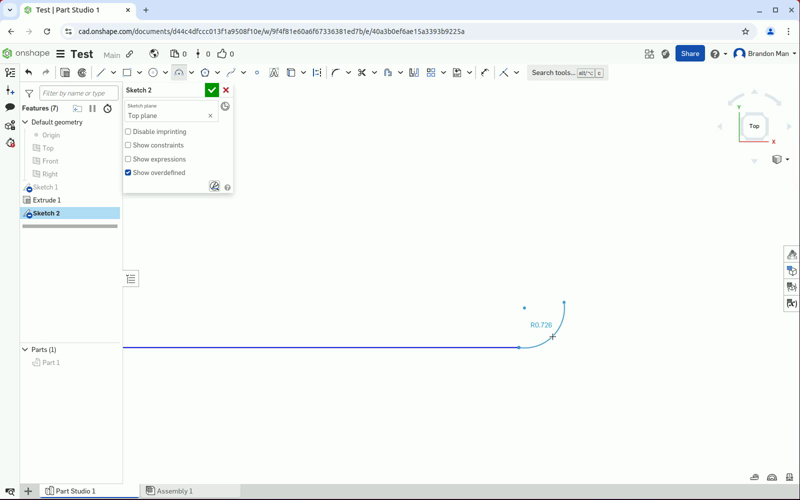
scroll(-6)
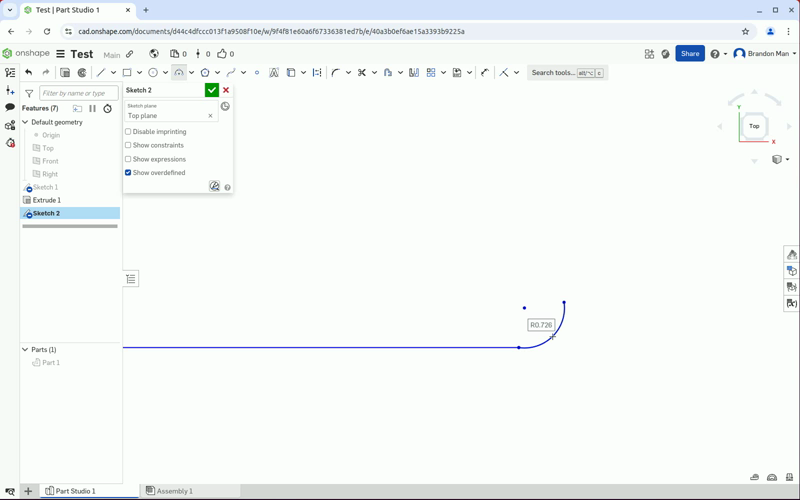
scroll(-6)
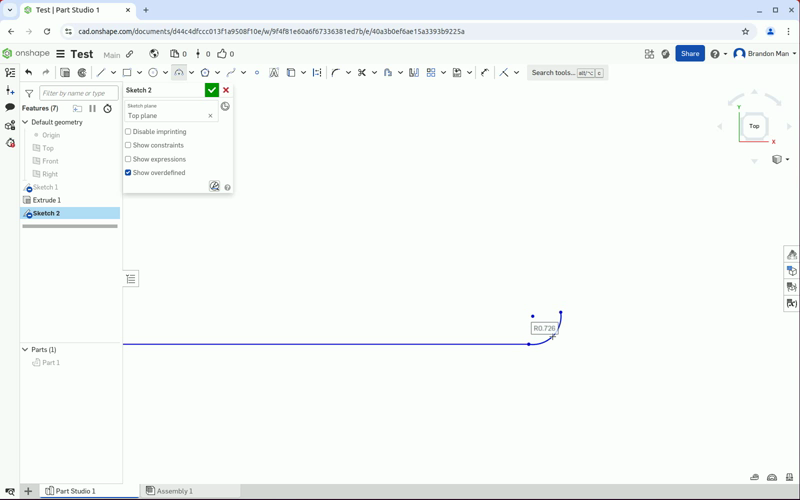
scroll(-6)
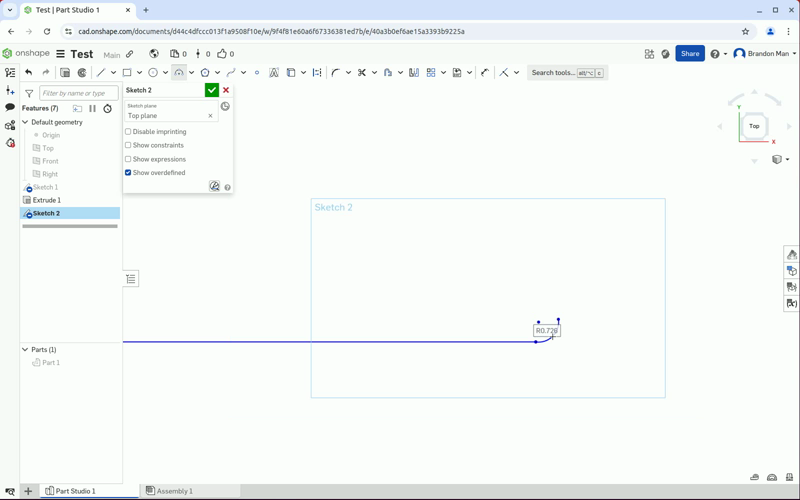
scroll(-6)
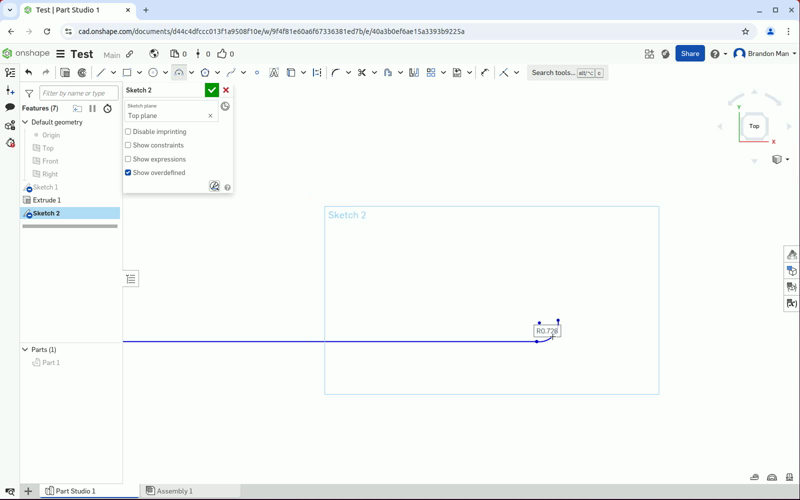
scroll(-6)
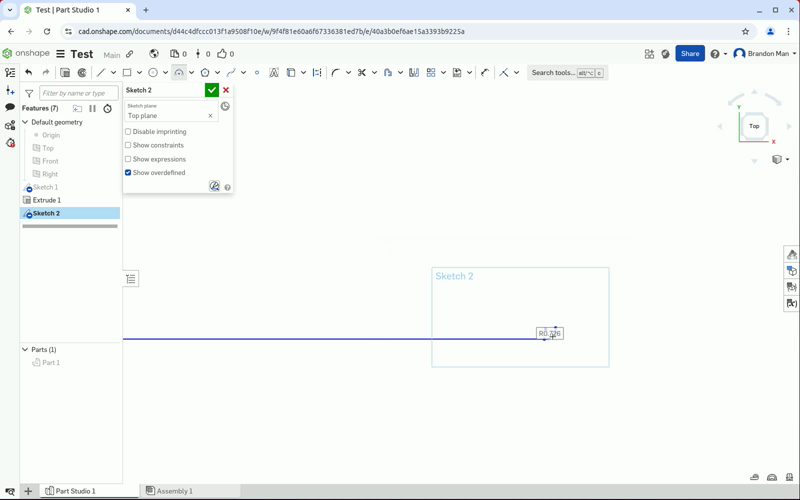
scroll(-6)
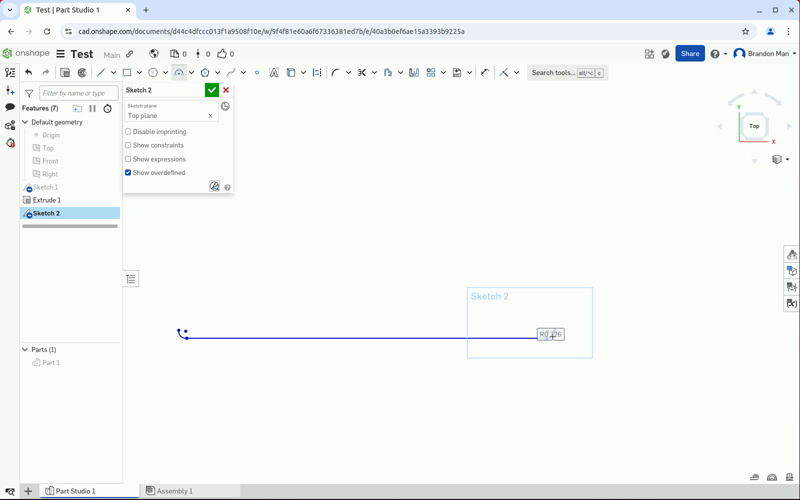
scroll(-6)
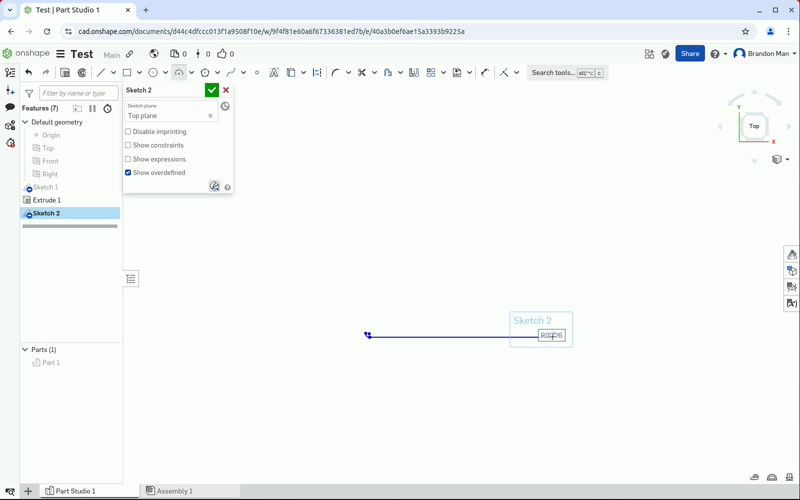
key_up(shift)
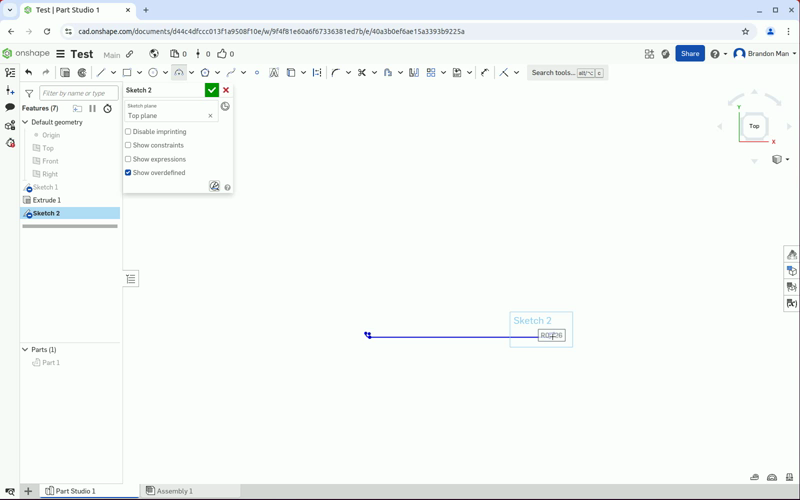
key(esc)
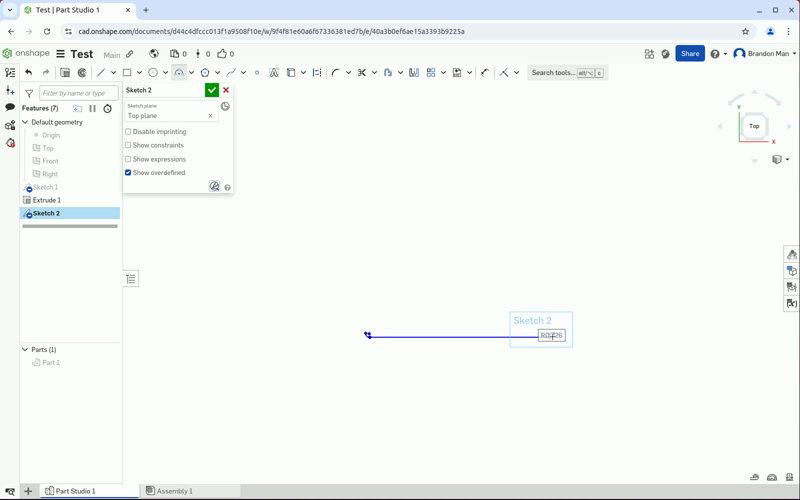
key(l)
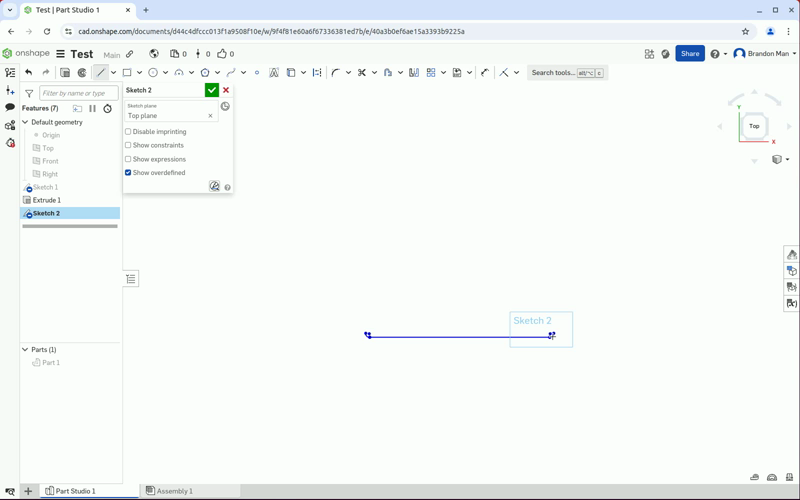
mouse_move(553, 333)
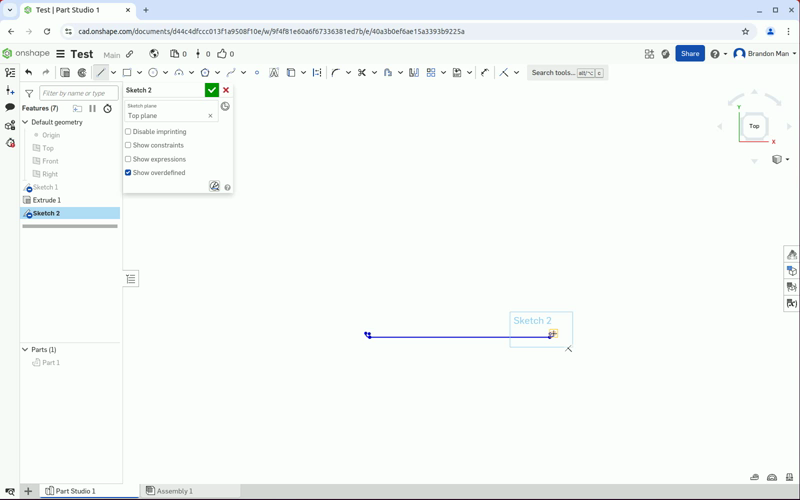
scroll(6)
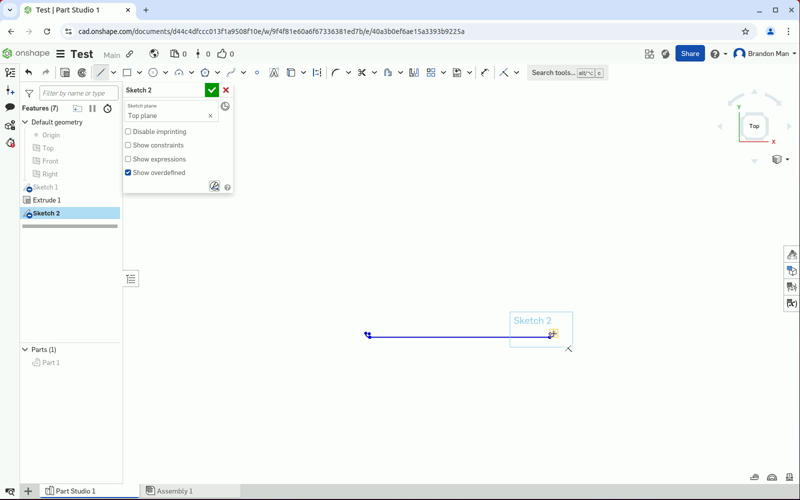
scroll(6)
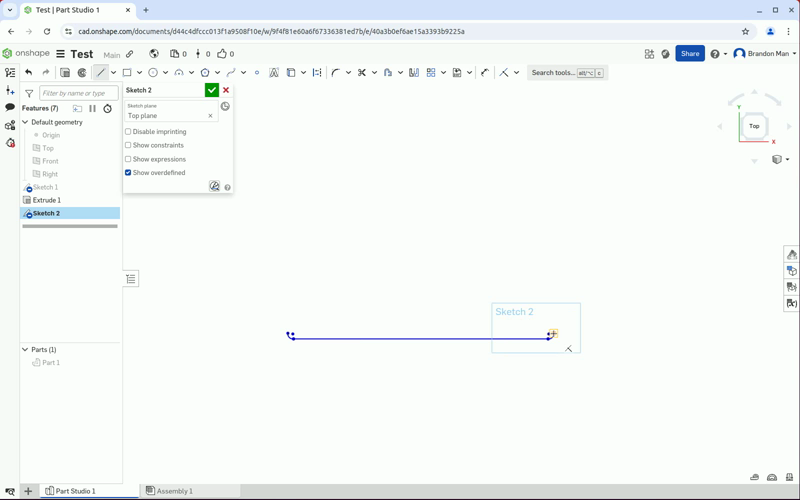
scroll(6)
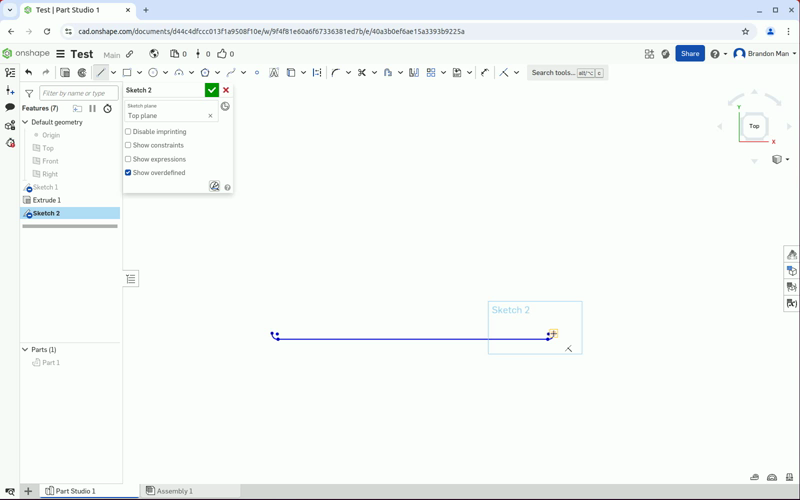
scroll(6)
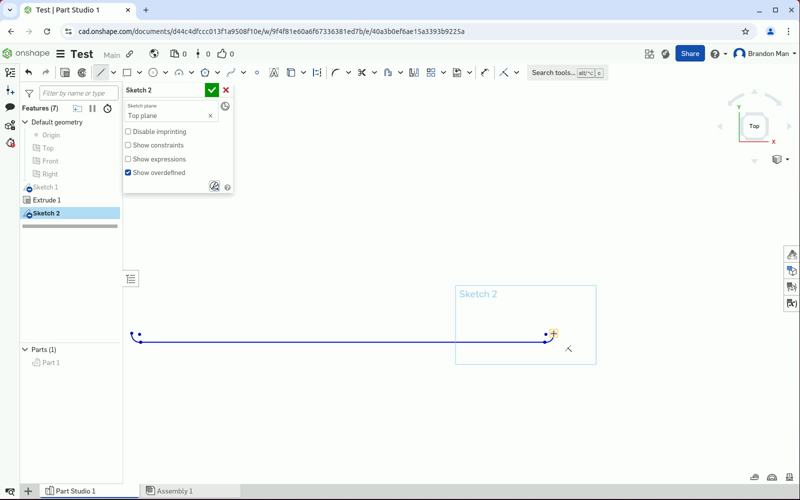
scroll(6)
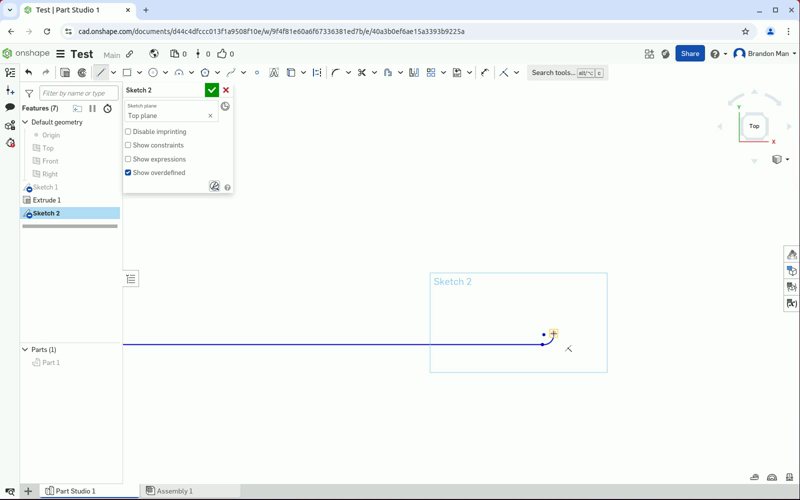
scroll(6)
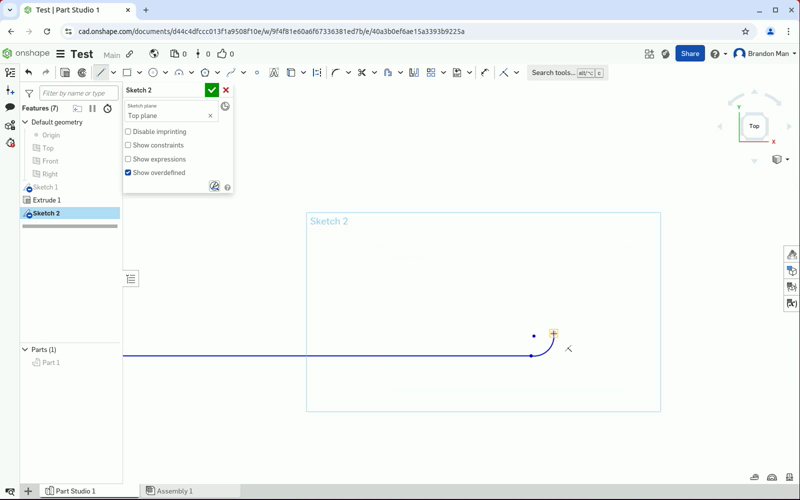
scroll(6)
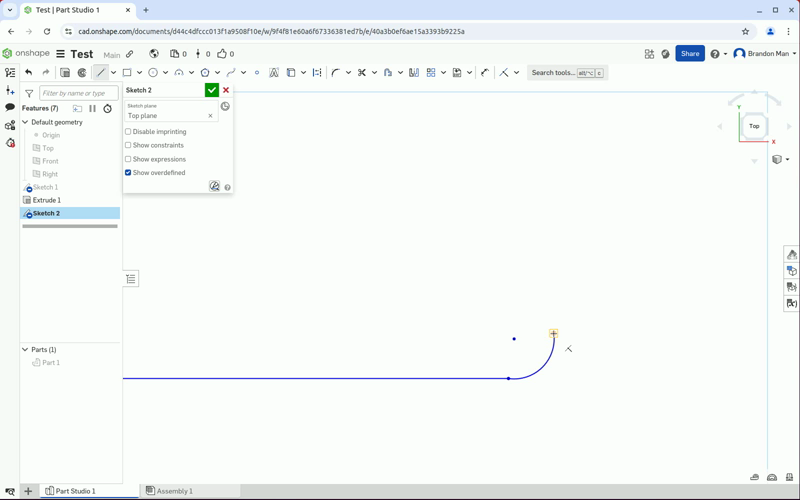
click(553, 333)
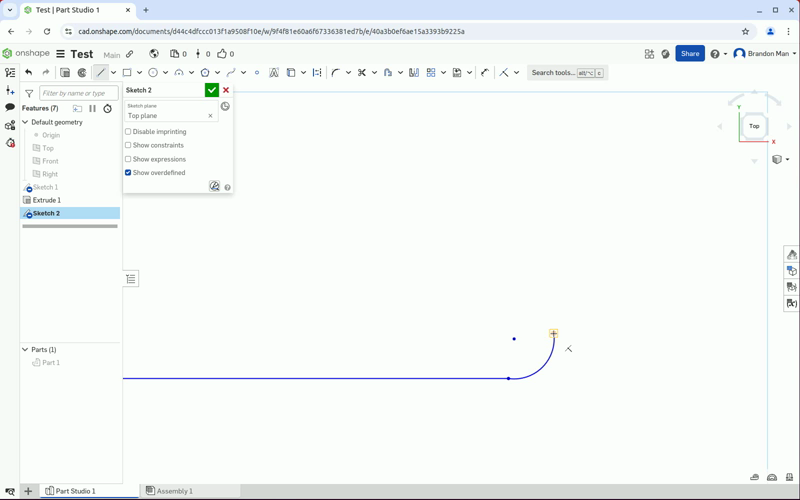
scroll(-6)
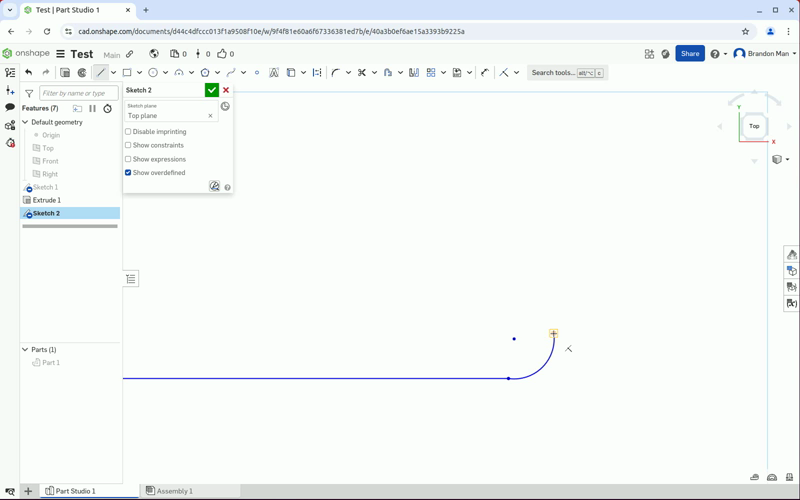
scroll(-6)
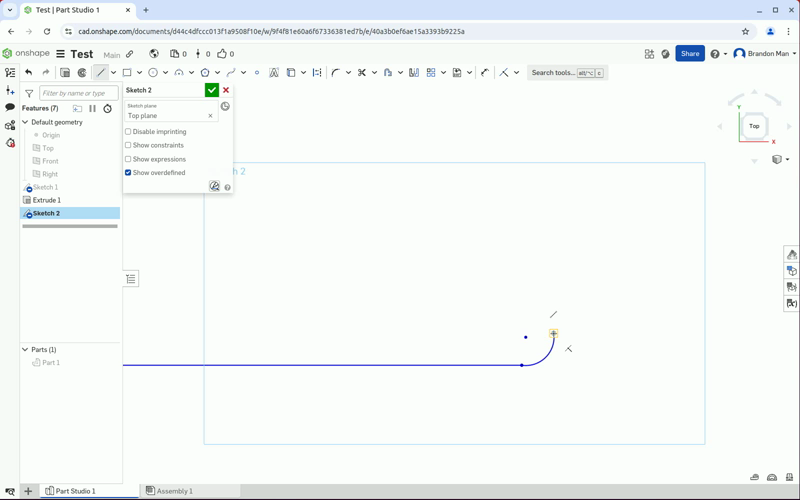
scroll(-6)
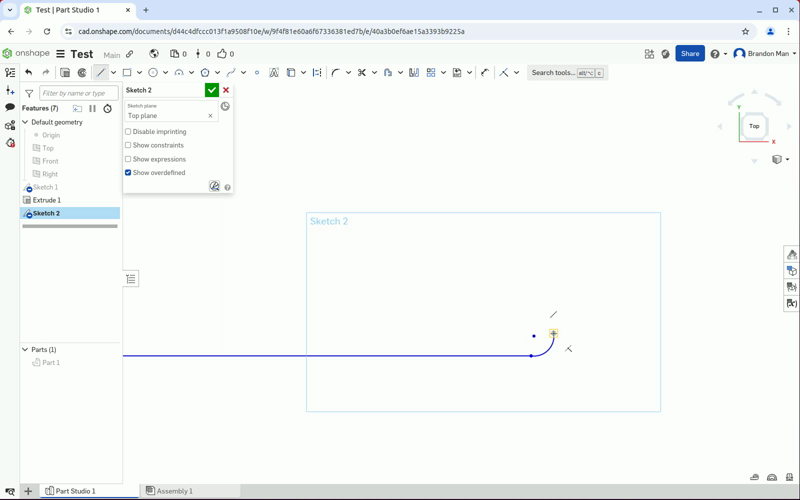
scroll(-6)
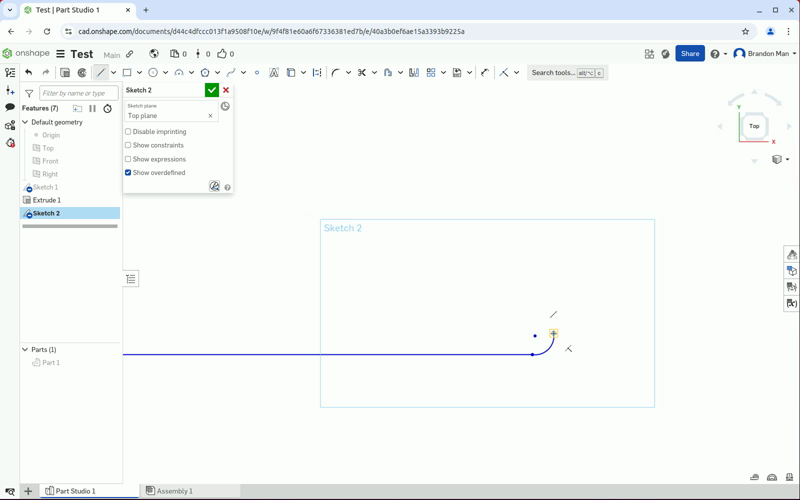
scroll(-6)
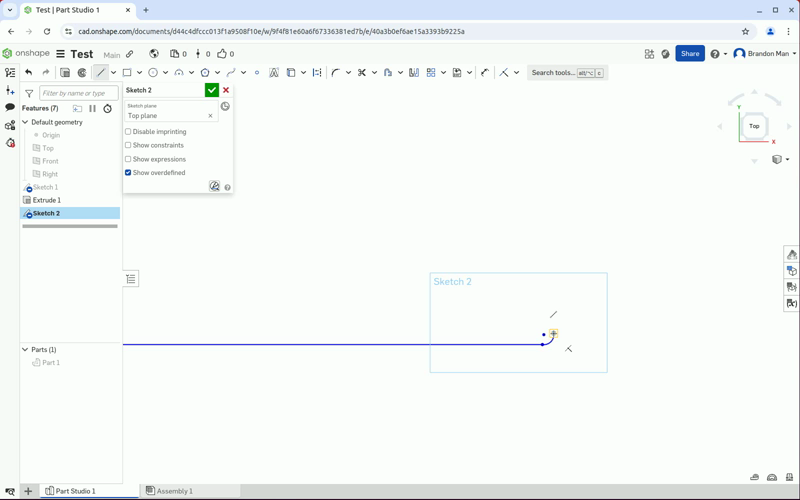
scroll(-6)
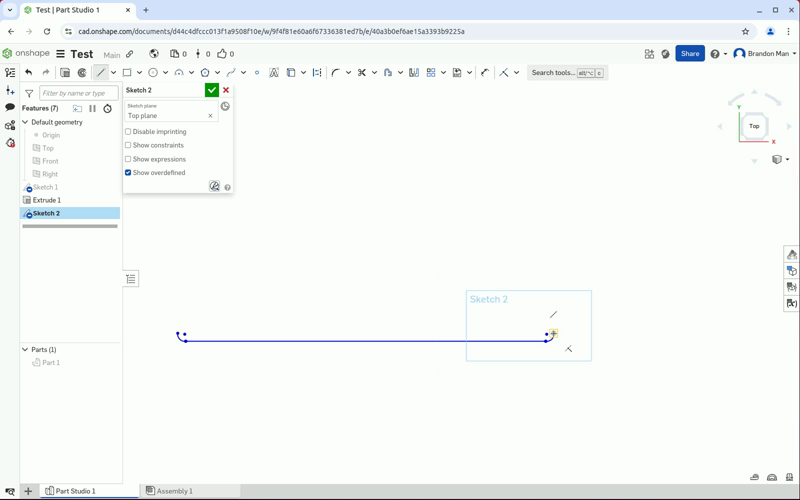
scroll(-6)
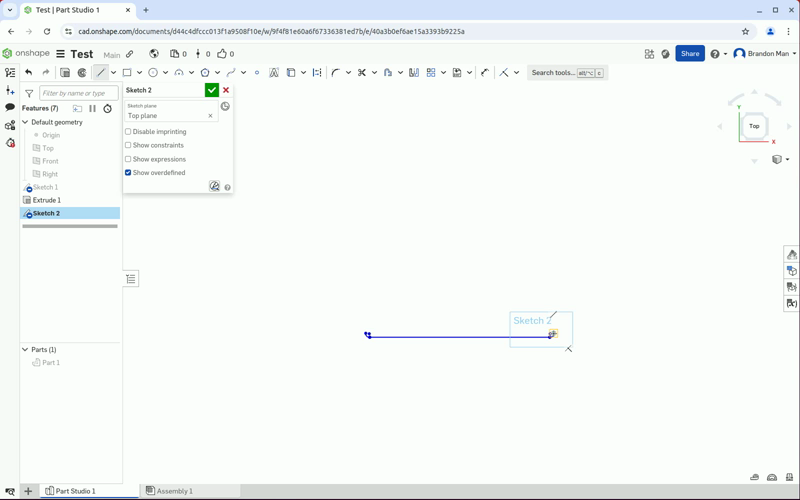
key_down(shift)
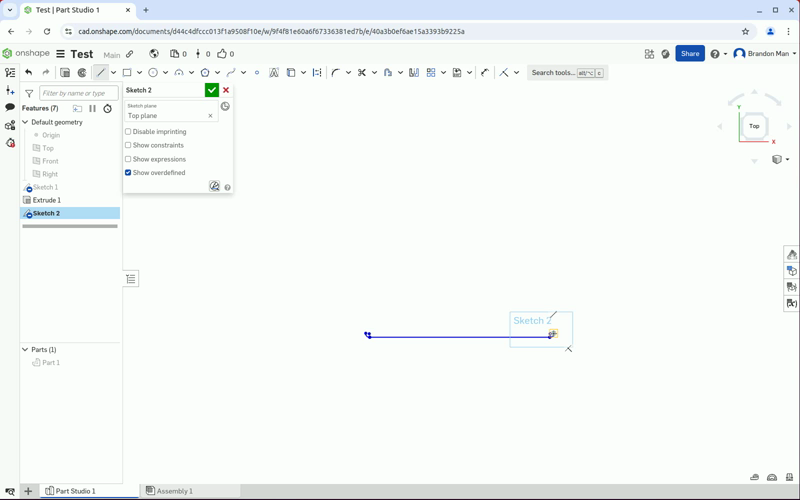
mouse_move(553, 232)
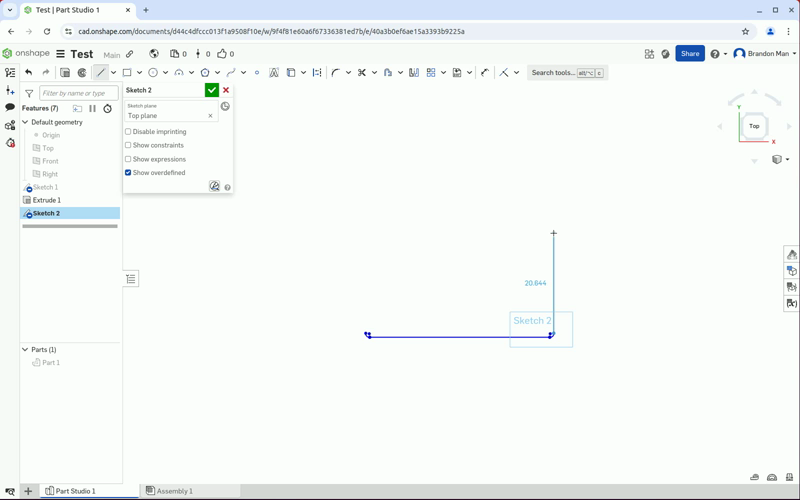
click(553, 232)
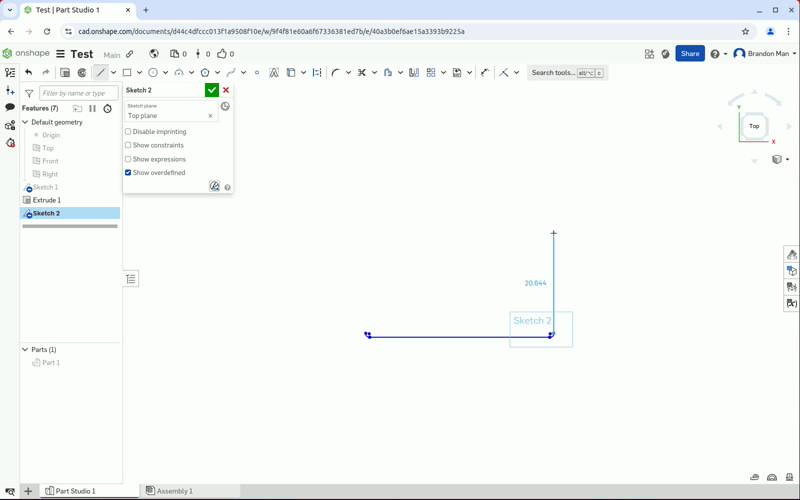
key_up(shift)
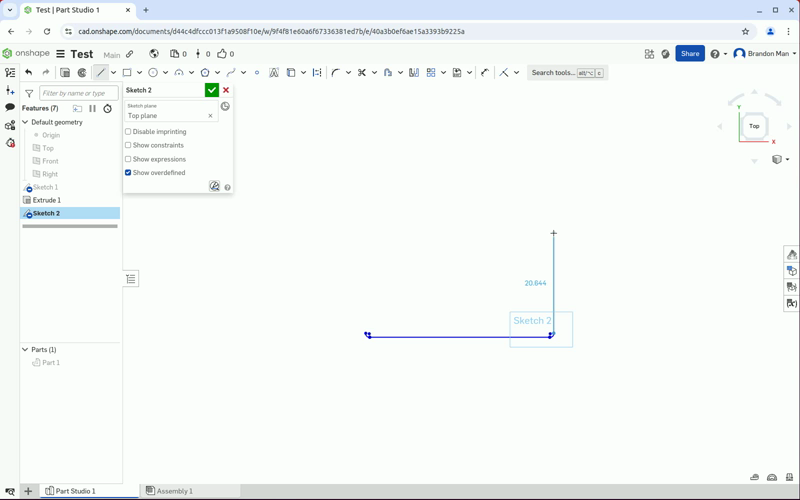
key(esc)
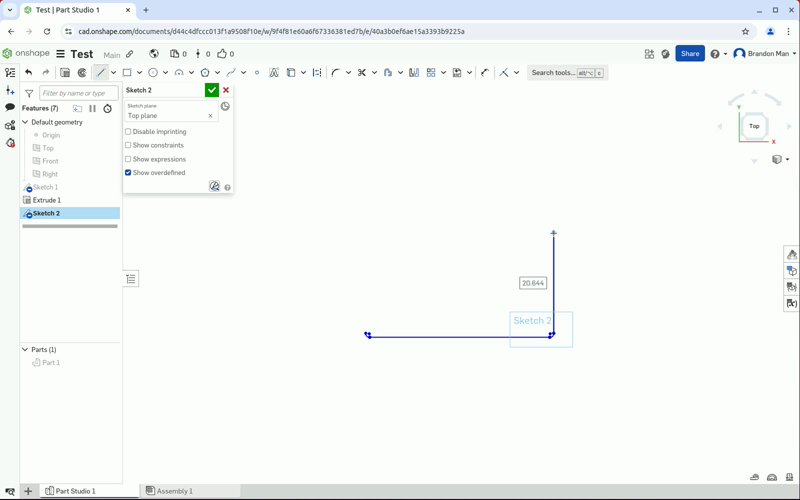
key(a)
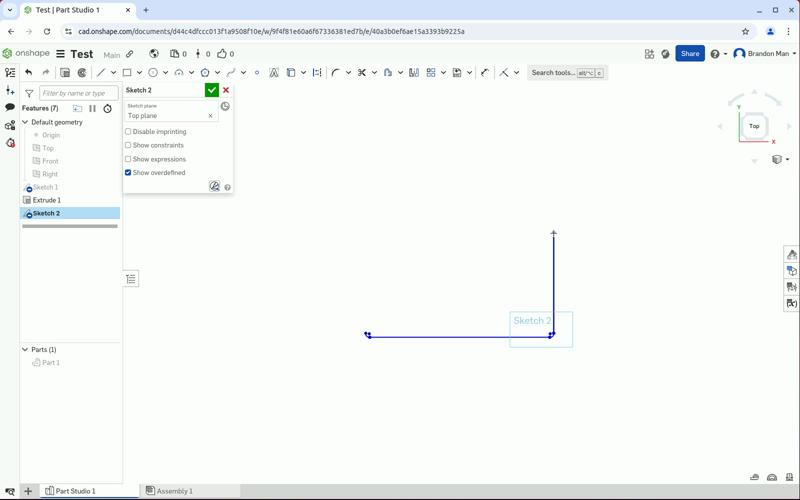
mouse_move(553, 232)
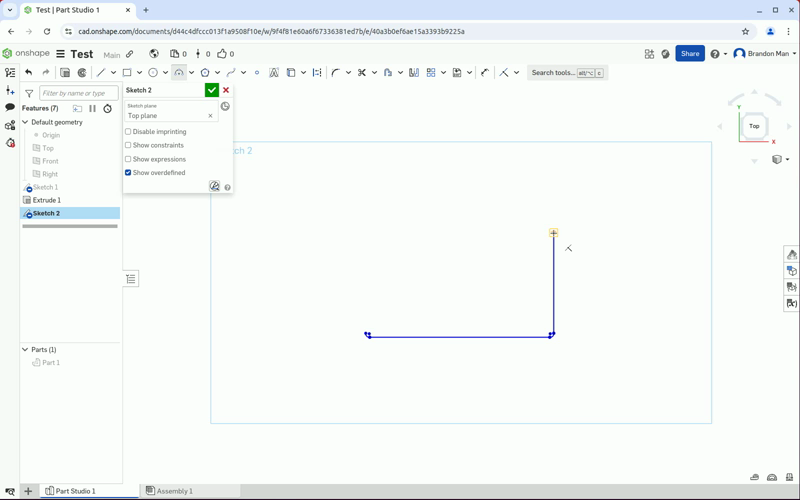
click(553, 232)
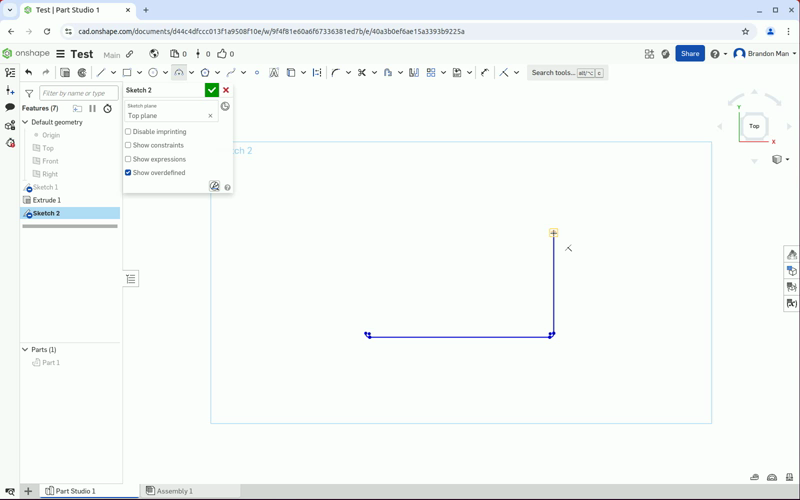
key_down(shift)
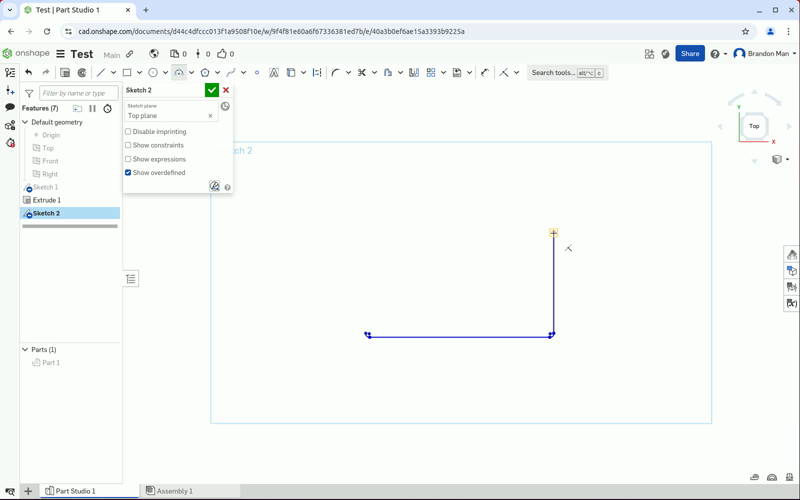
mouse_move(549, 230)
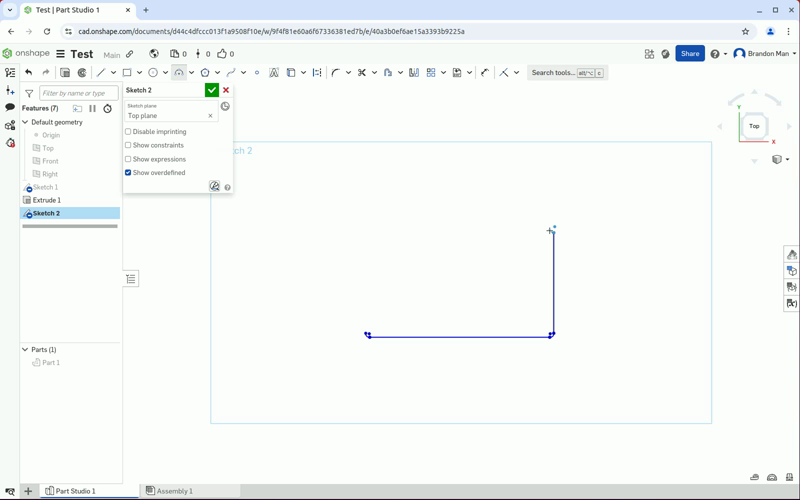
scroll(6)
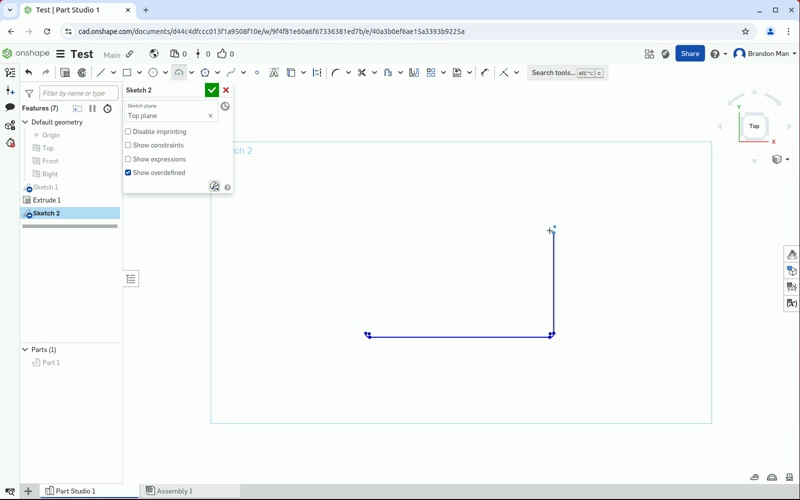
scroll(6)
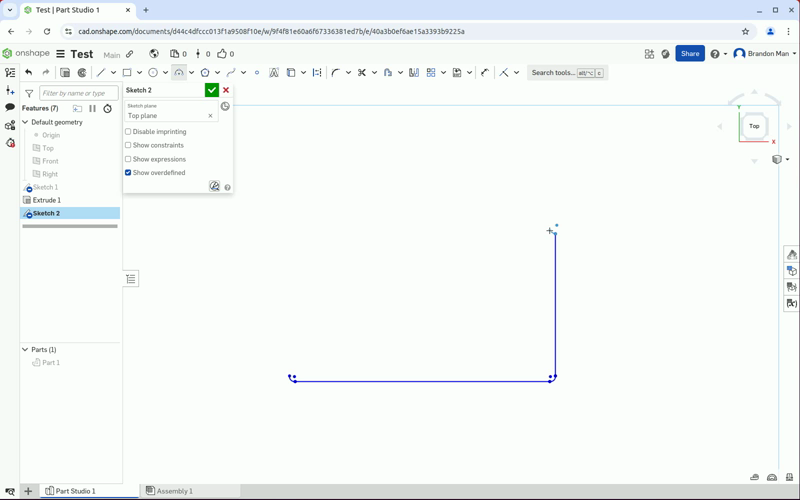
scroll(6)
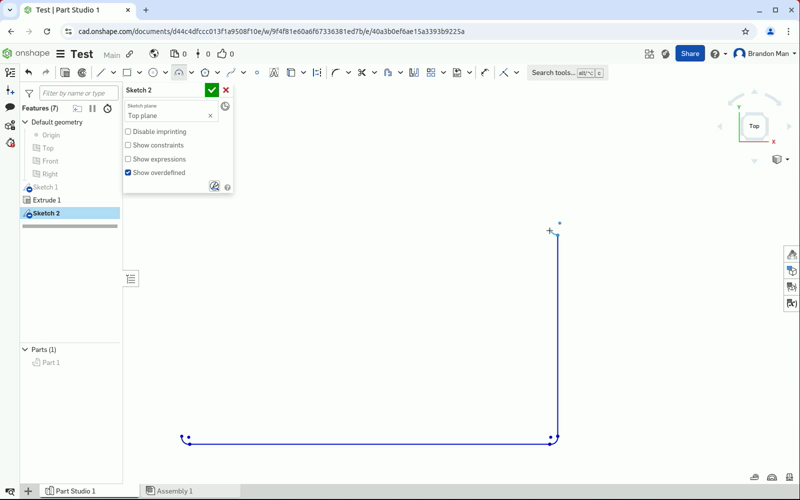
scroll(6)
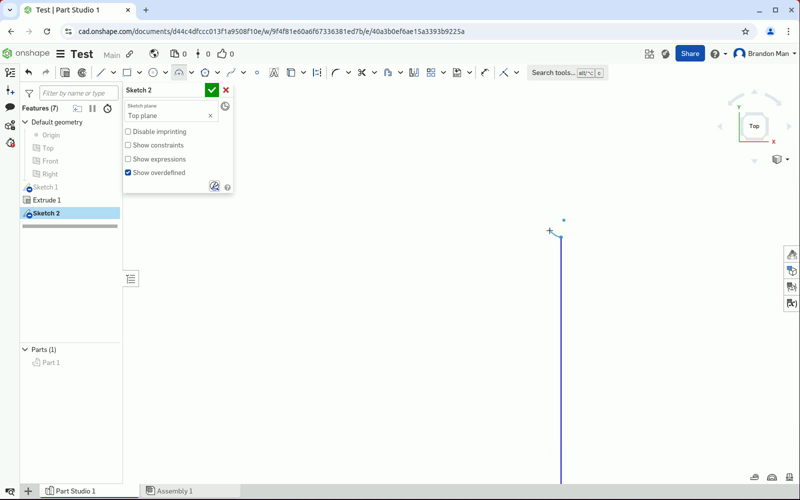
scroll(6)
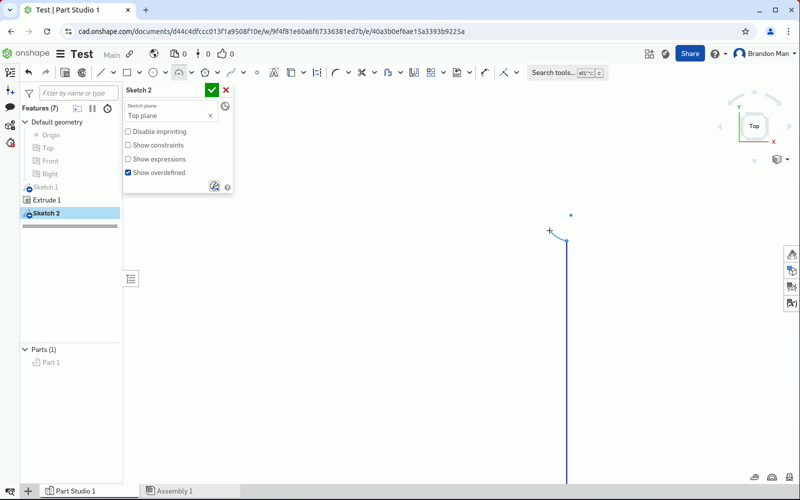
scroll(6)
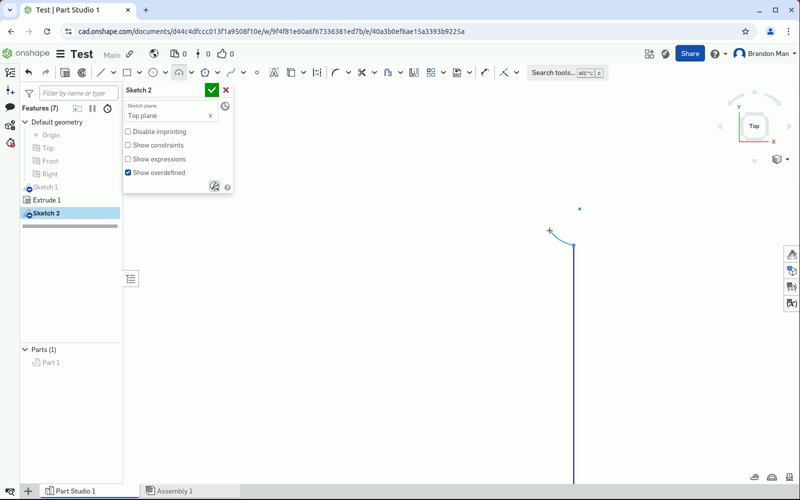
scroll(6)
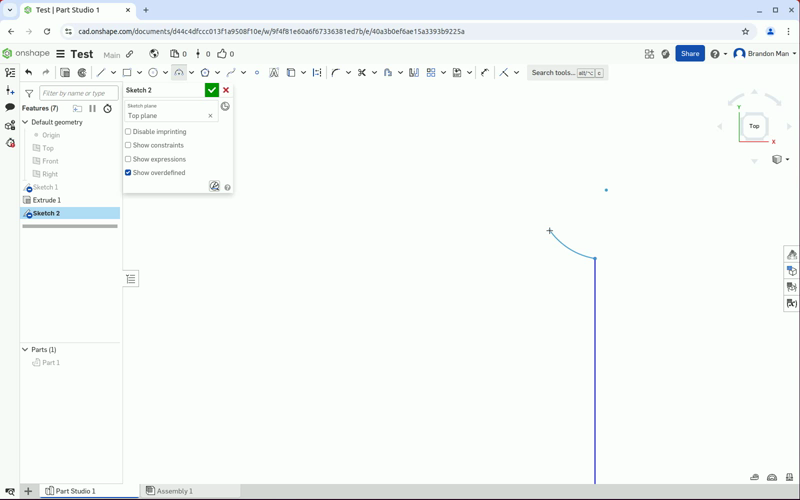
click(549, 230)
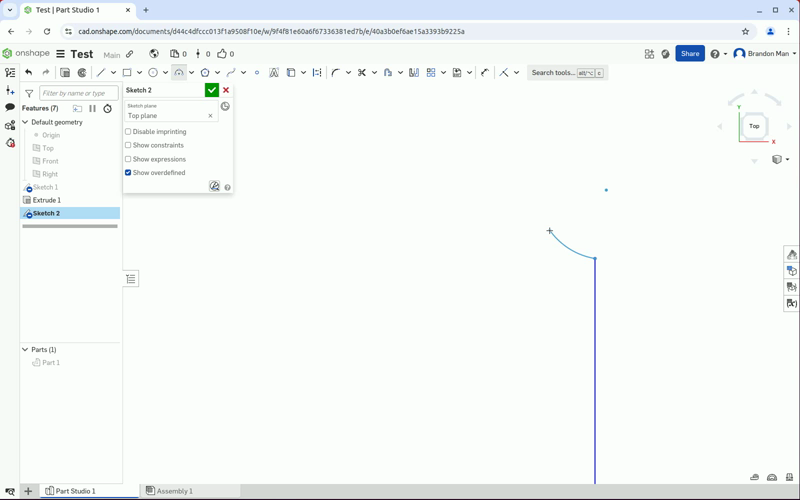
scroll(-6)
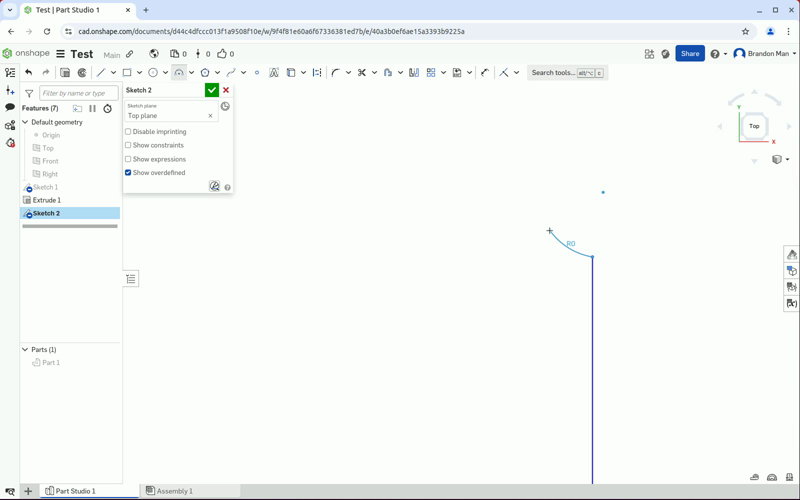
scroll(-6)
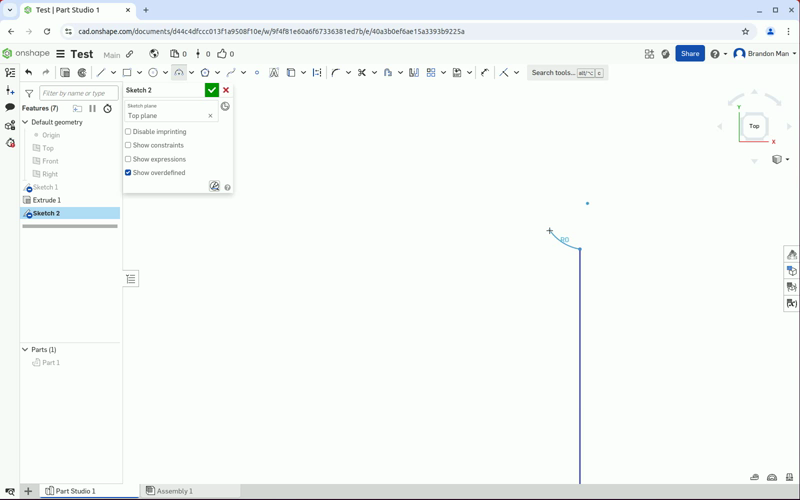
scroll(-6)
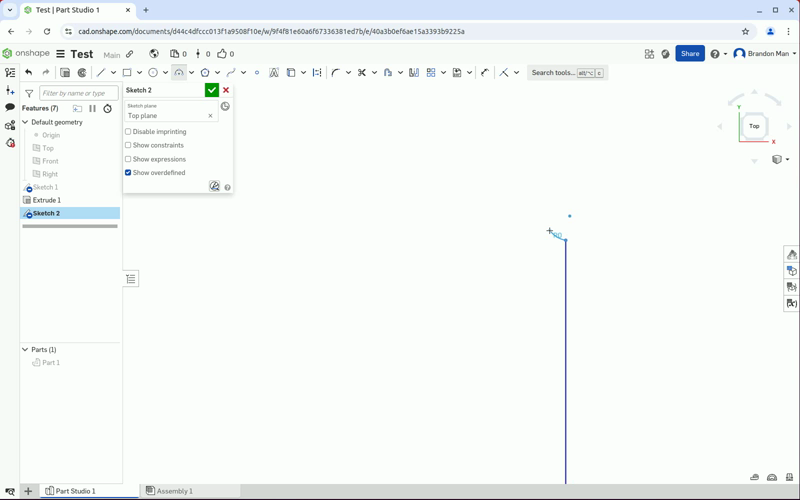
scroll(-6)
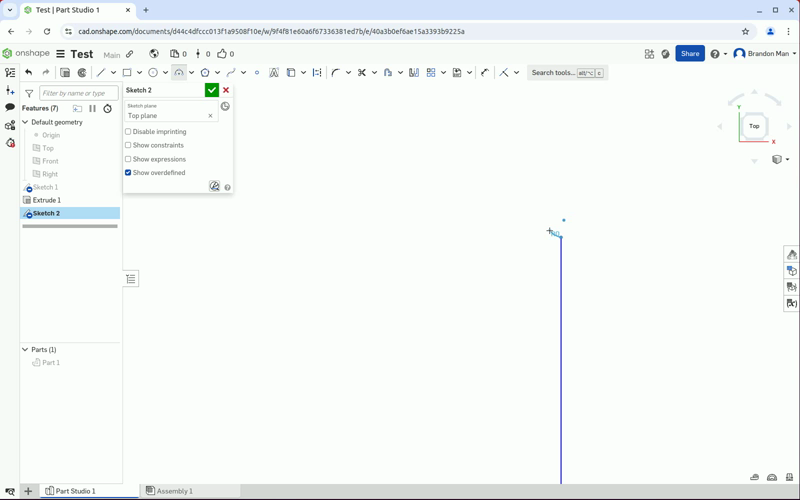
scroll(-6)
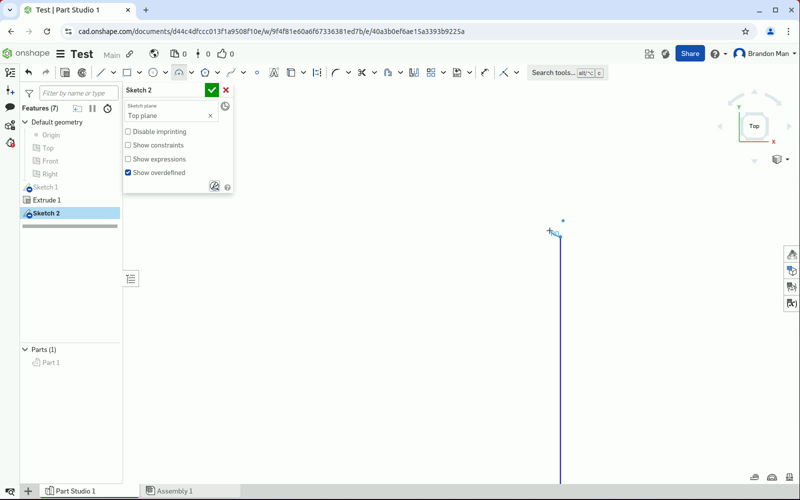
scroll(-6)
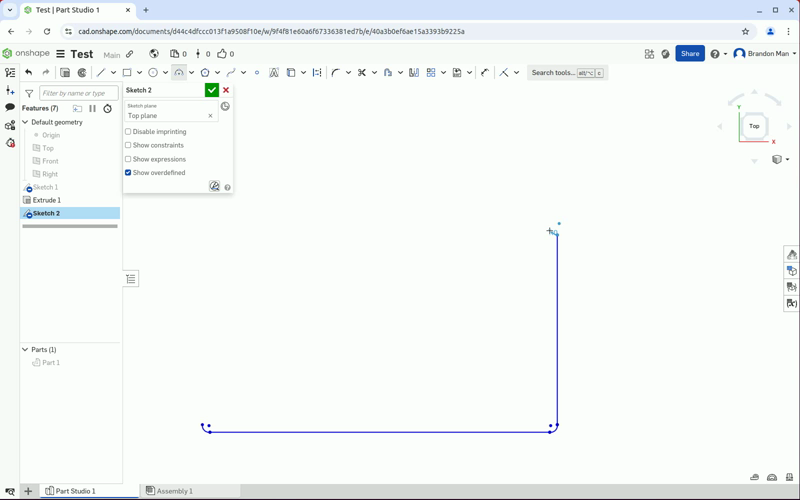
scroll(-6)
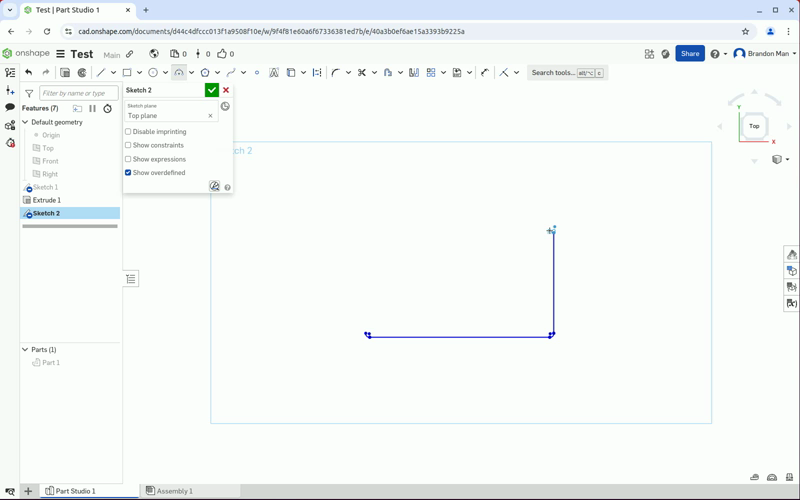
mouse_move(552, 230)
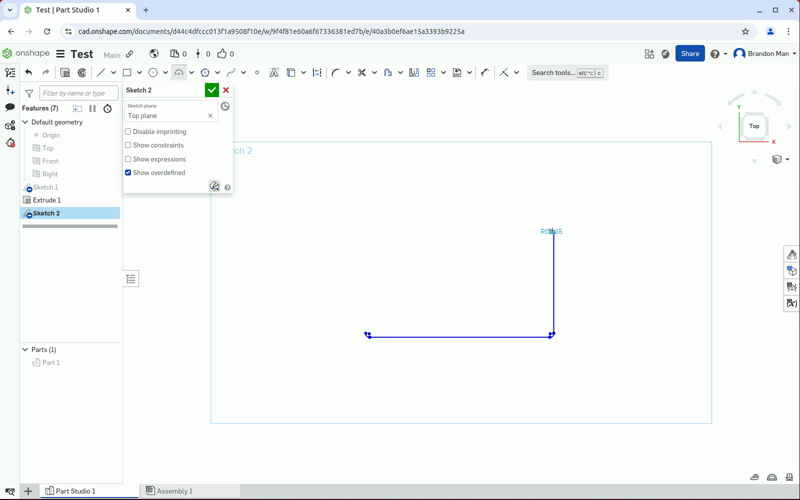
scroll(6)
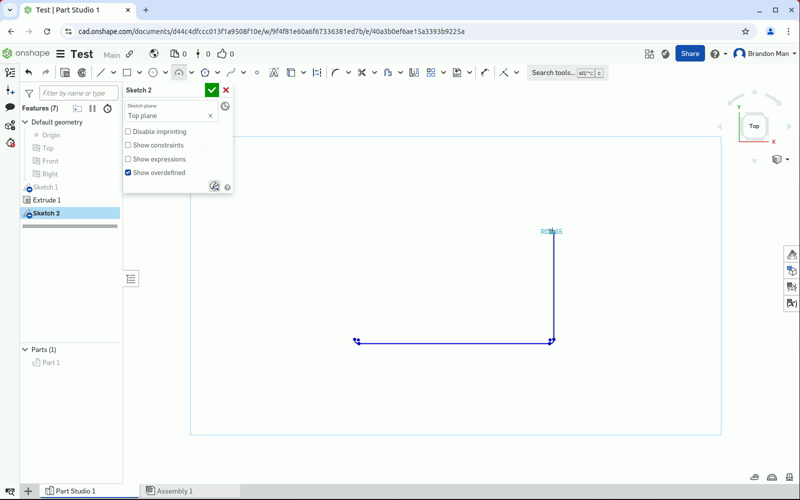
scroll(6)
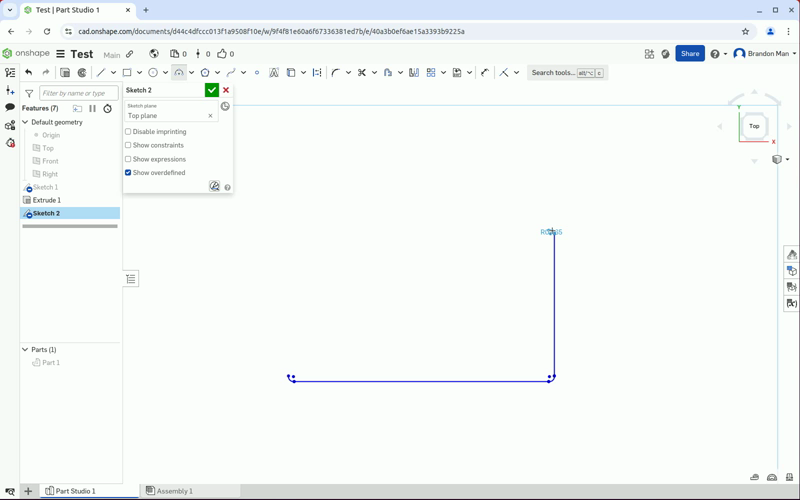
scroll(6)
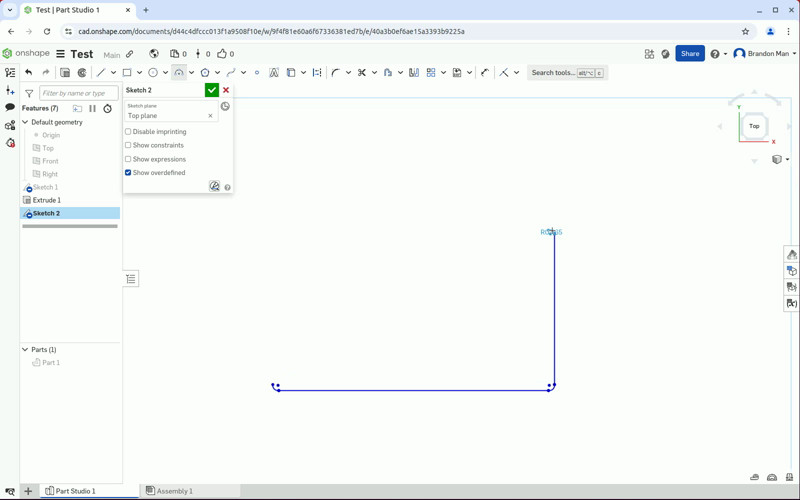
scroll(6)
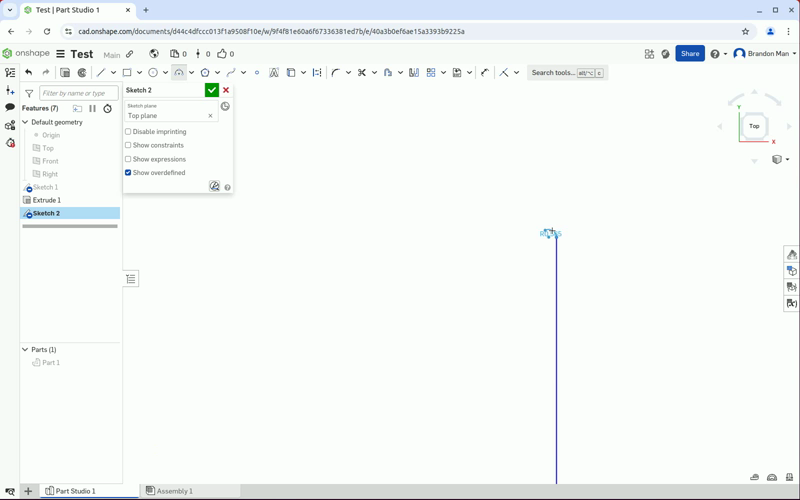
scroll(6)
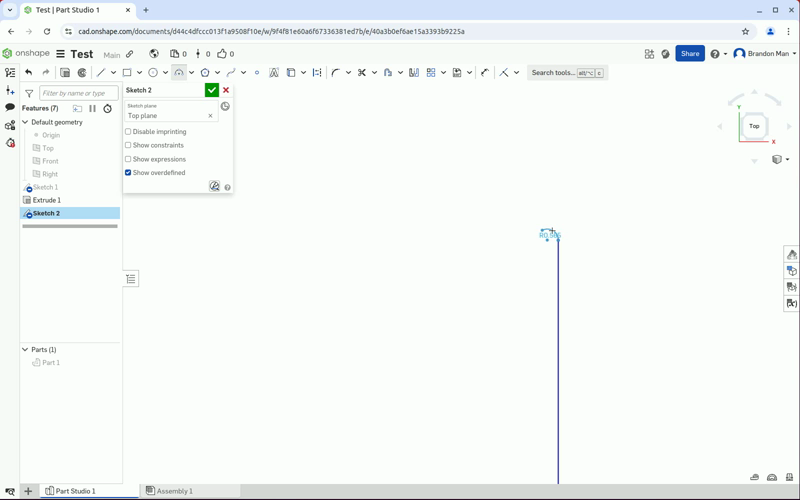
scroll(6)
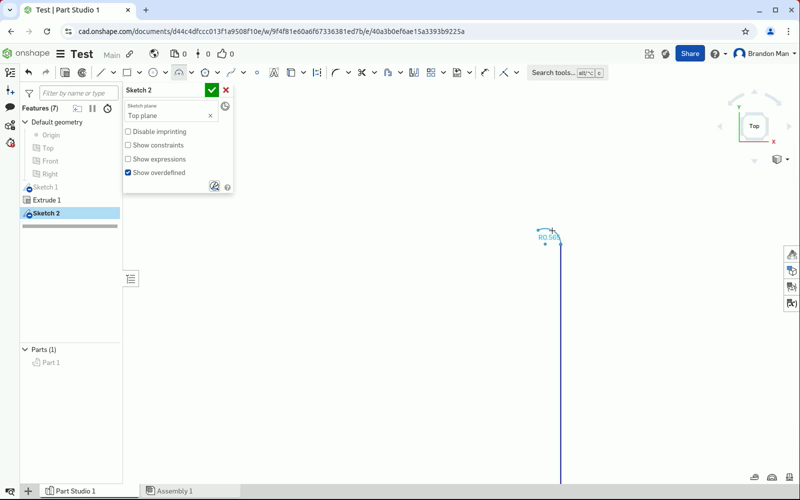
scroll(6)
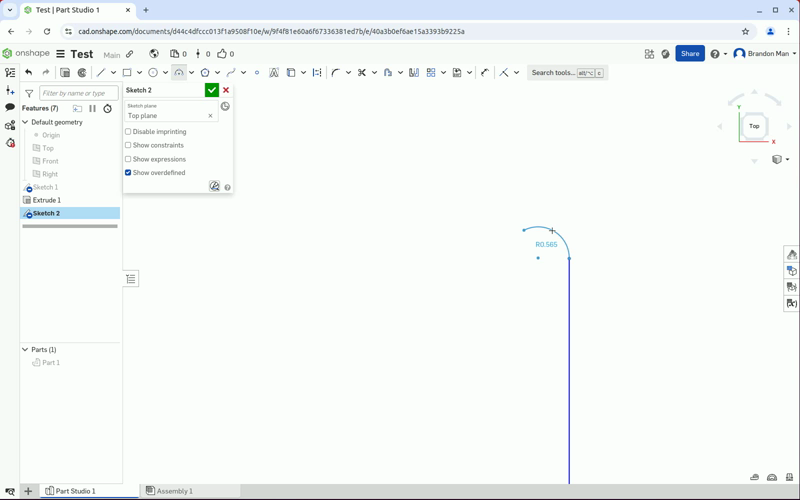
click(552, 230)
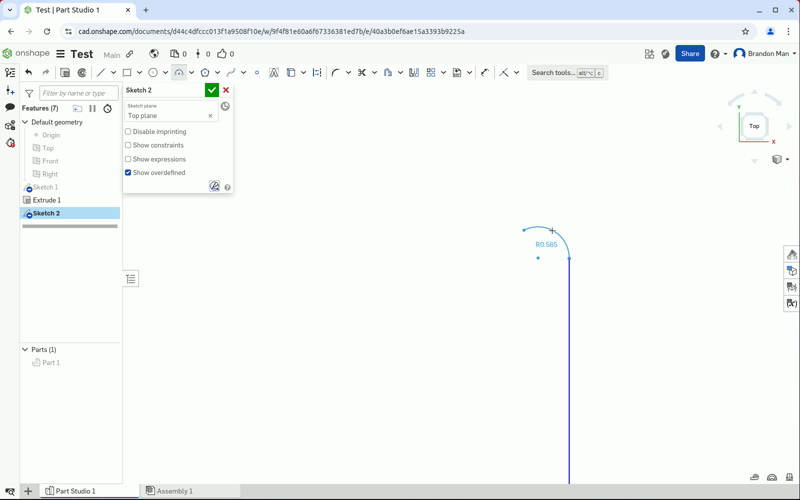
scroll(-6)
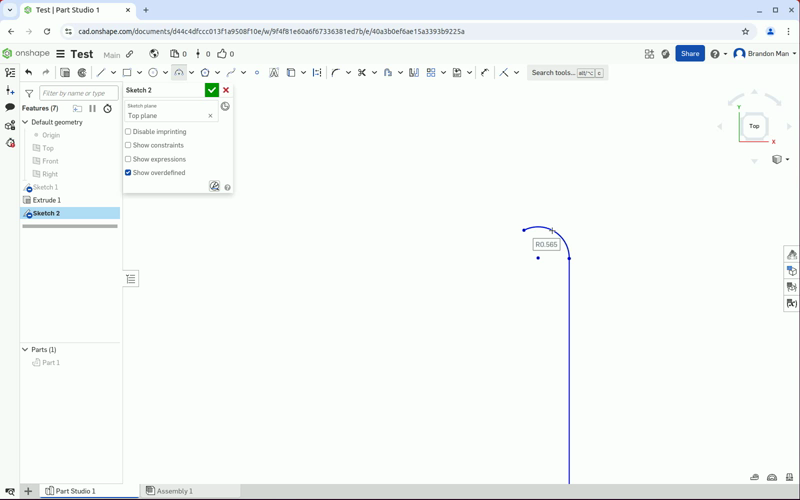
scroll(-6)
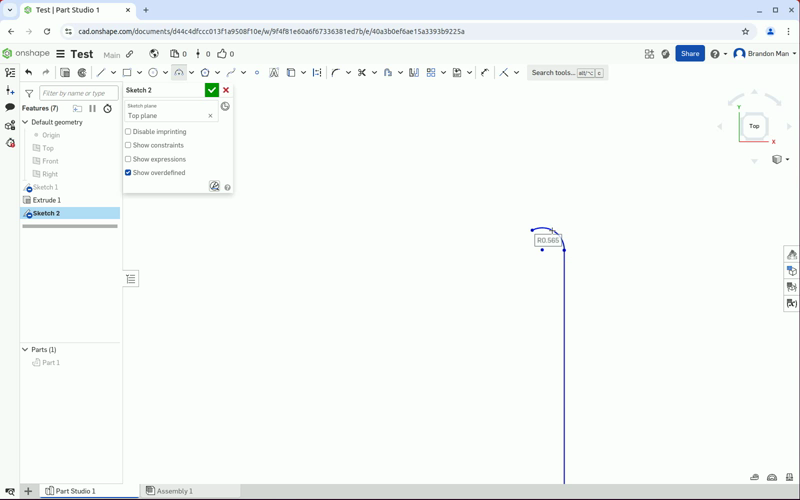
scroll(-6)
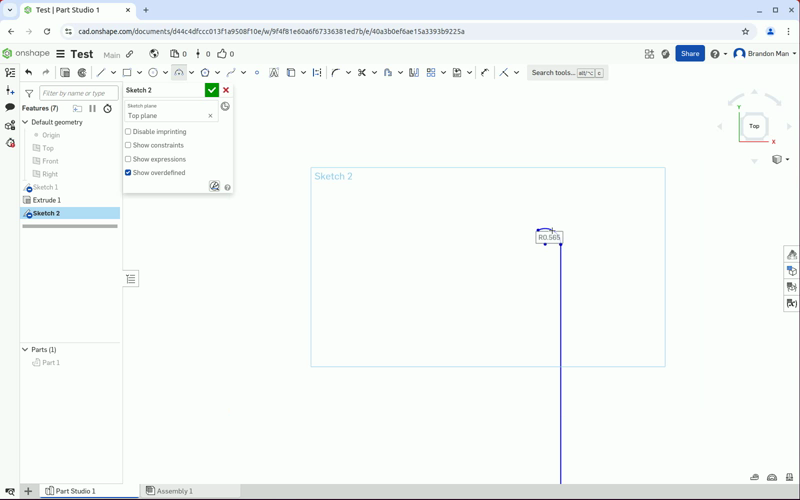
scroll(-6)
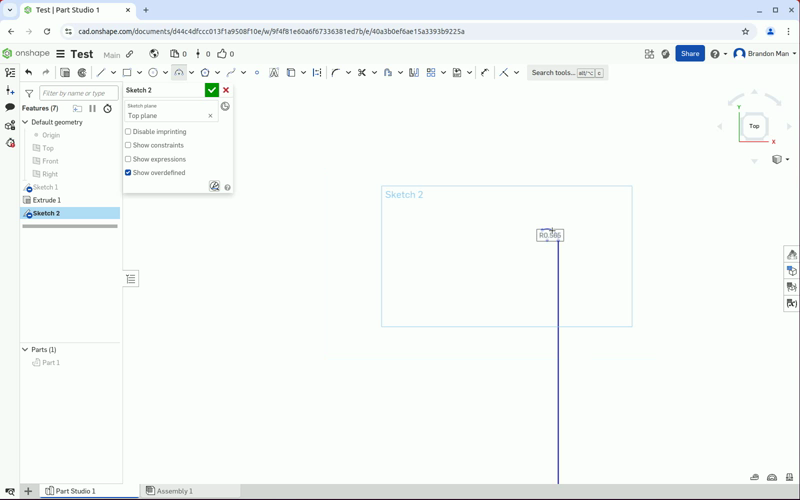
scroll(-6)
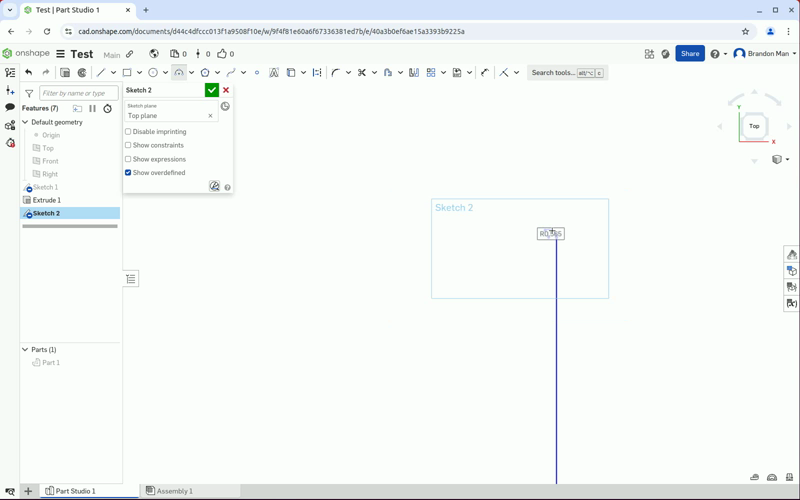
scroll(-6)
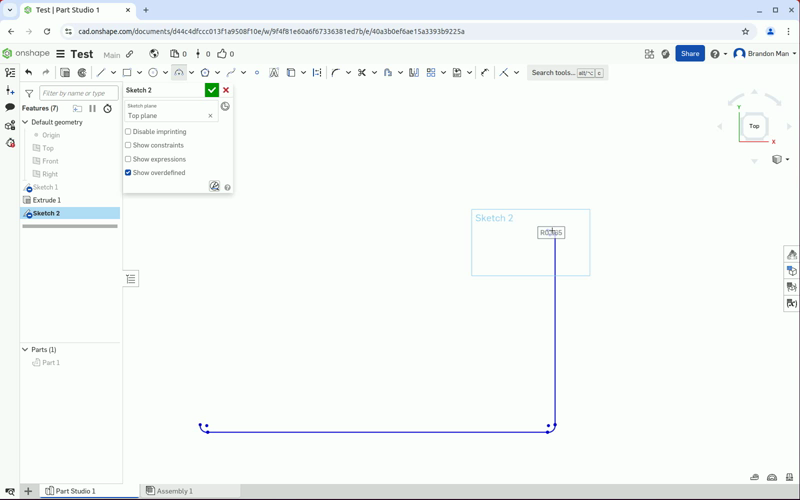
scroll(-6)
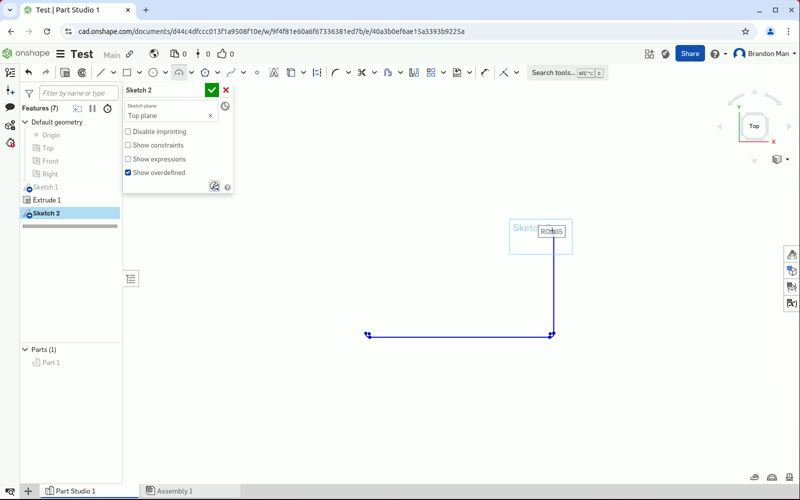
key_up(shift)
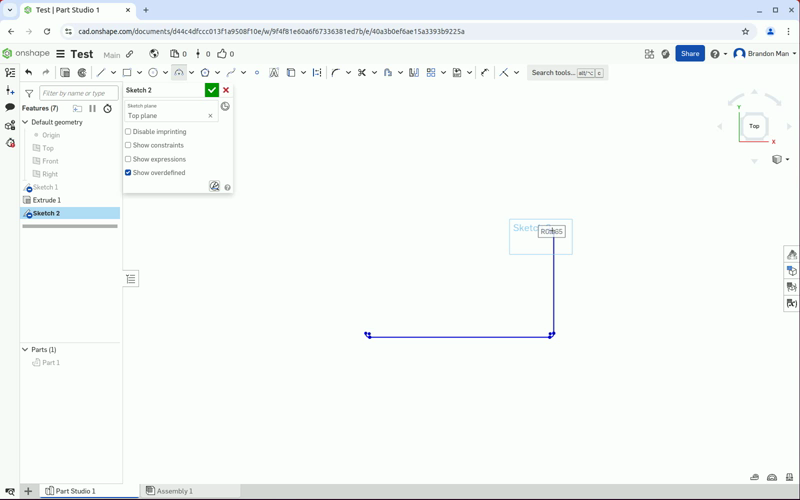
key(esc)
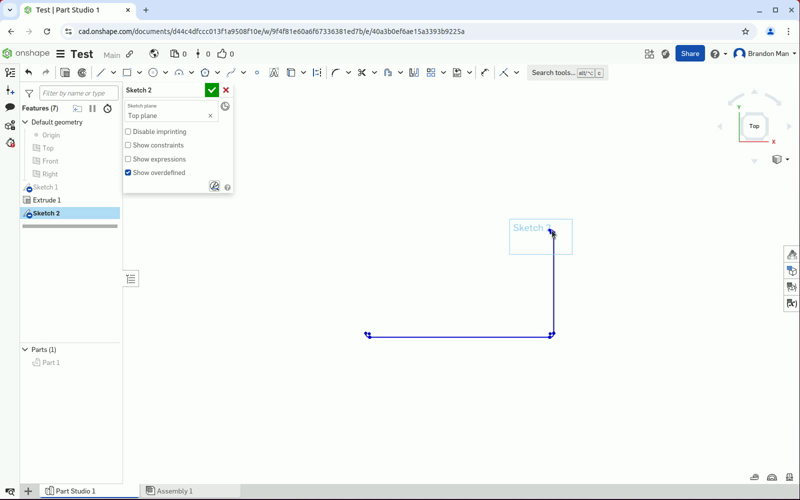
key(l)
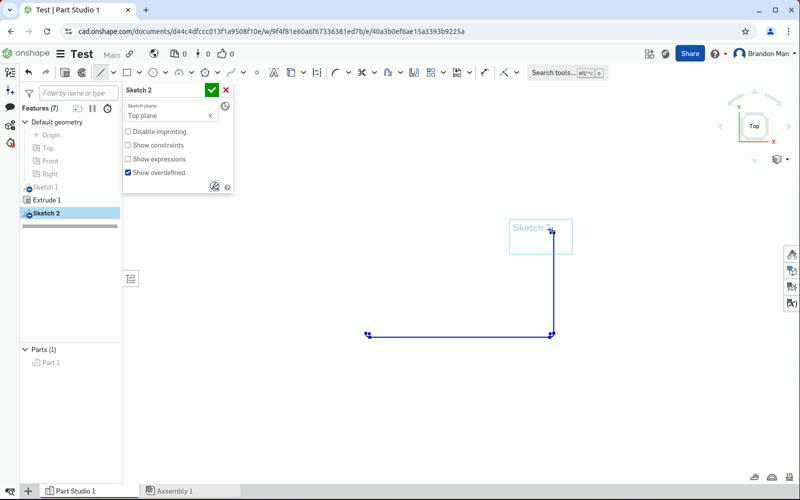
mouse_move(549, 230)
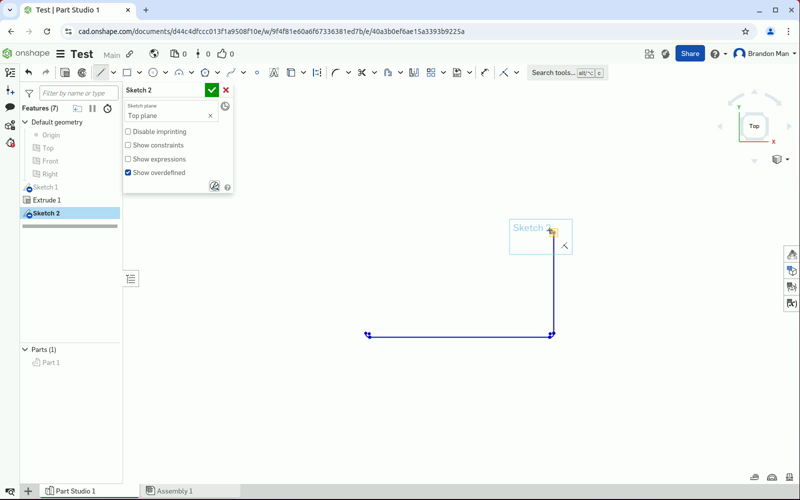
scroll(6)
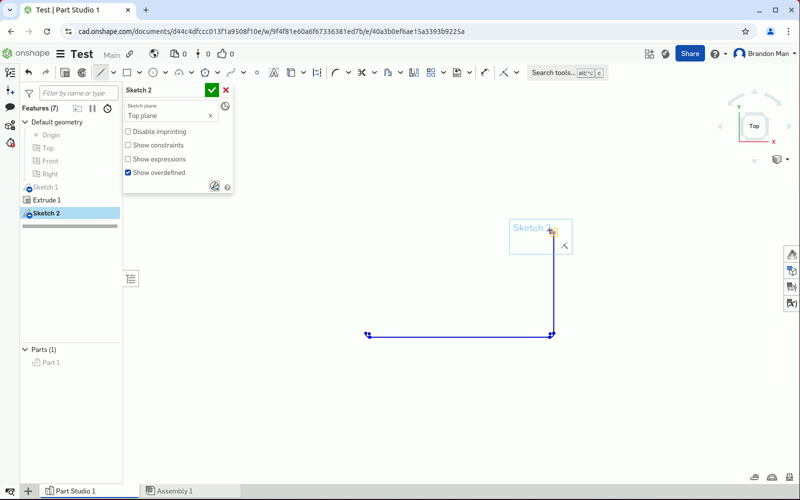
scroll(6)
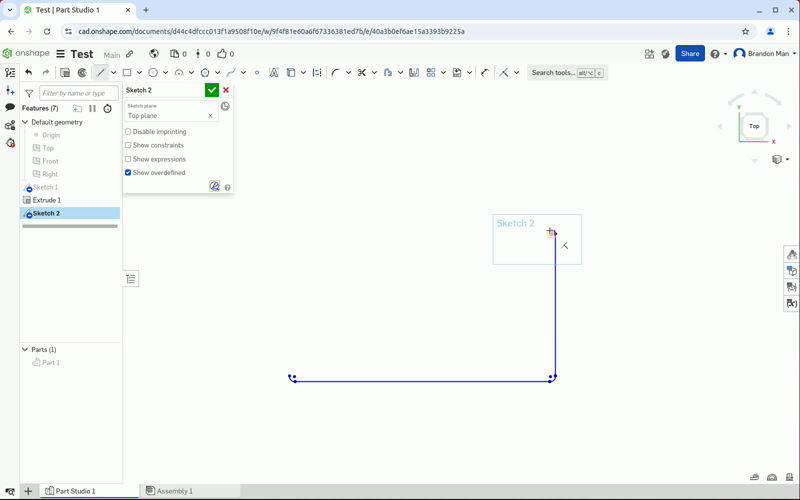
scroll(6)
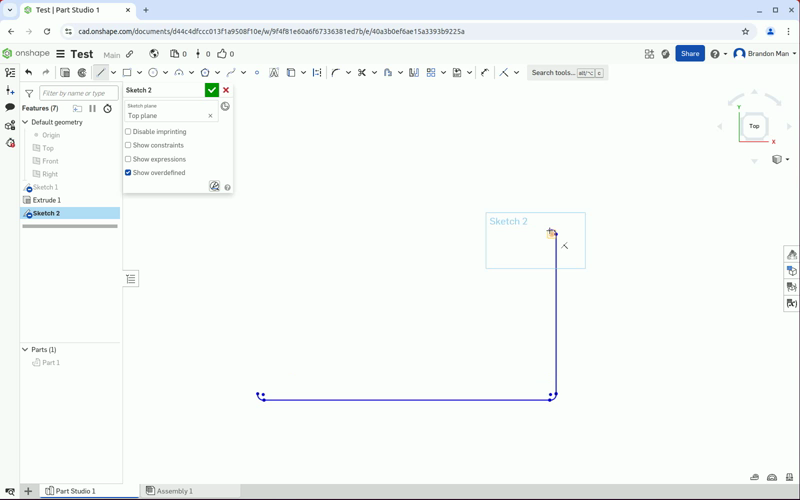
scroll(6)
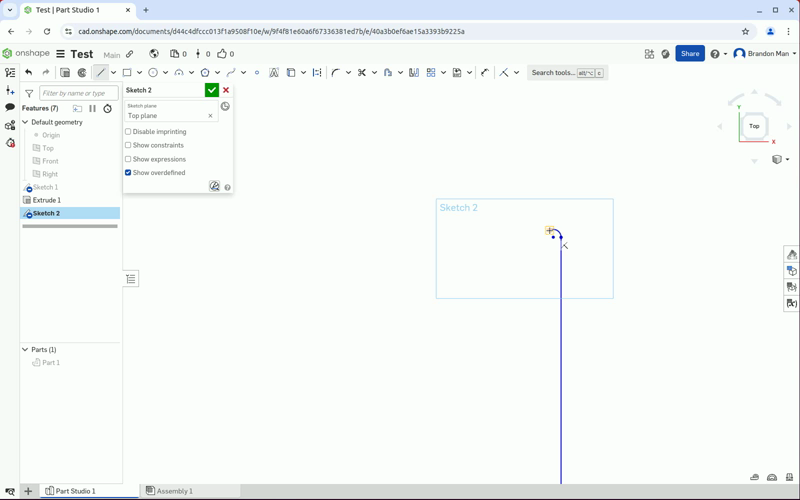
scroll(6)
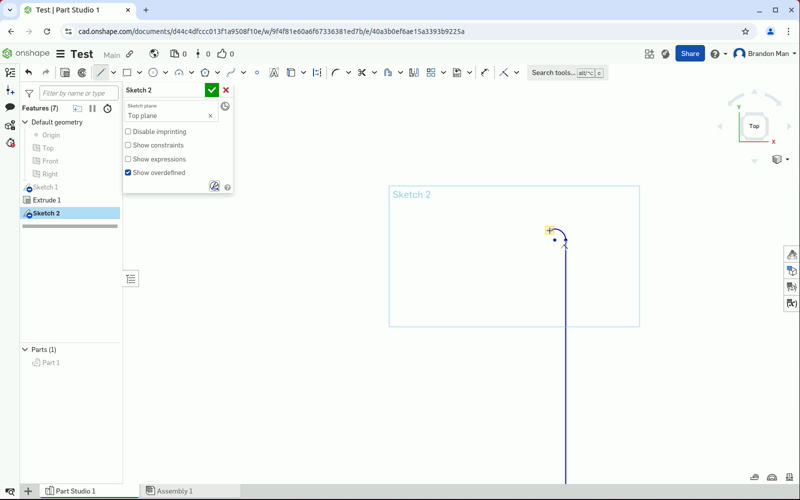
scroll(6)
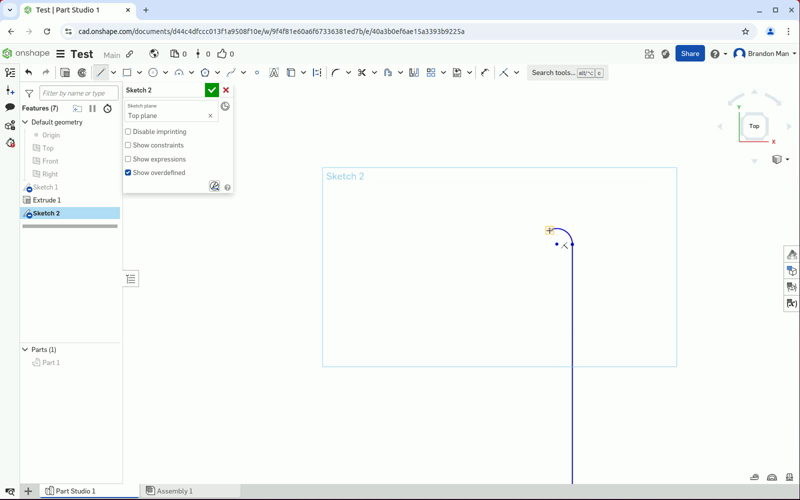
scroll(6)
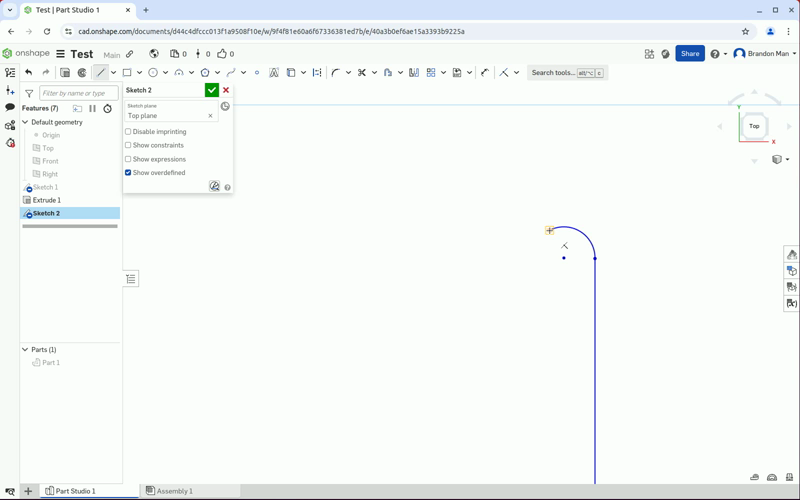
click(549, 230)
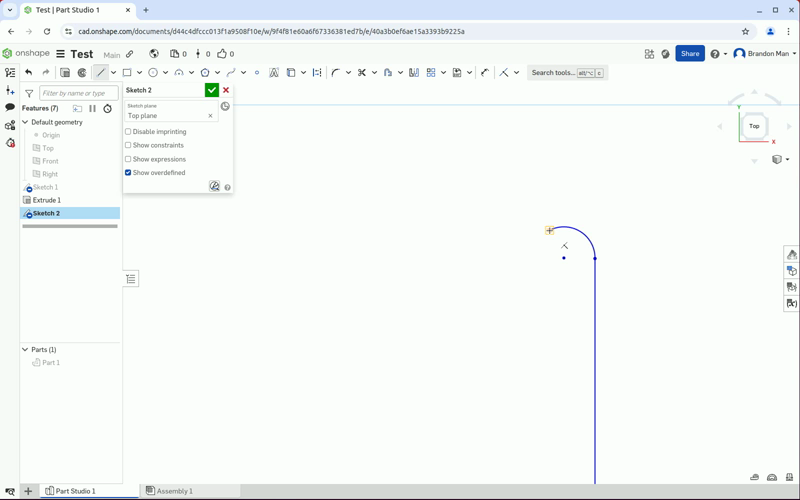
scroll(-6)
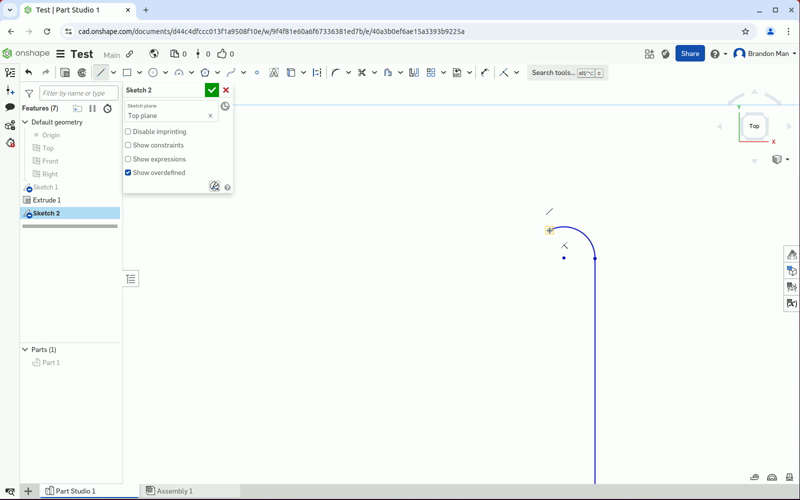
scroll(-6)
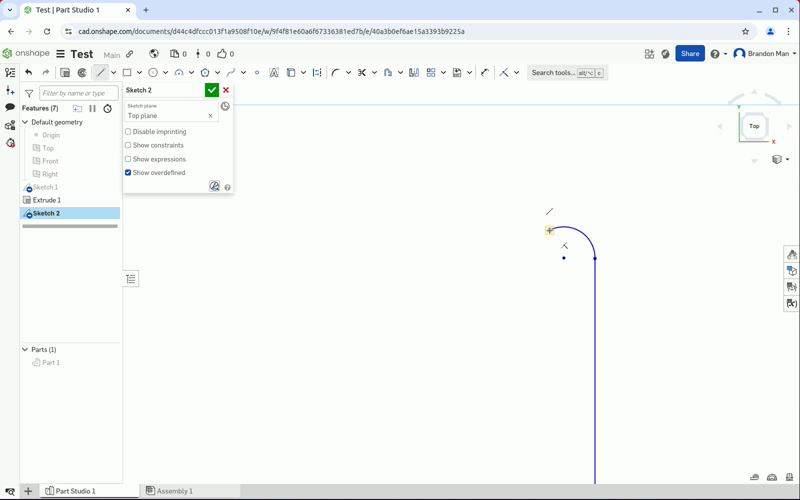
scroll(-6)
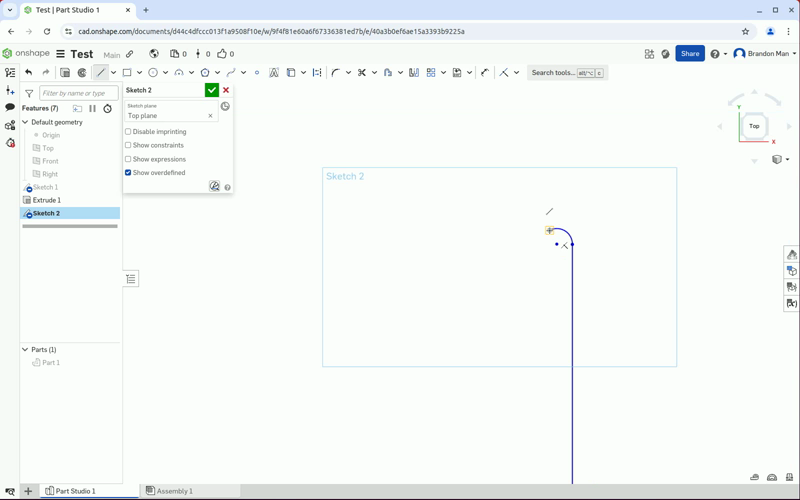
scroll(-6)
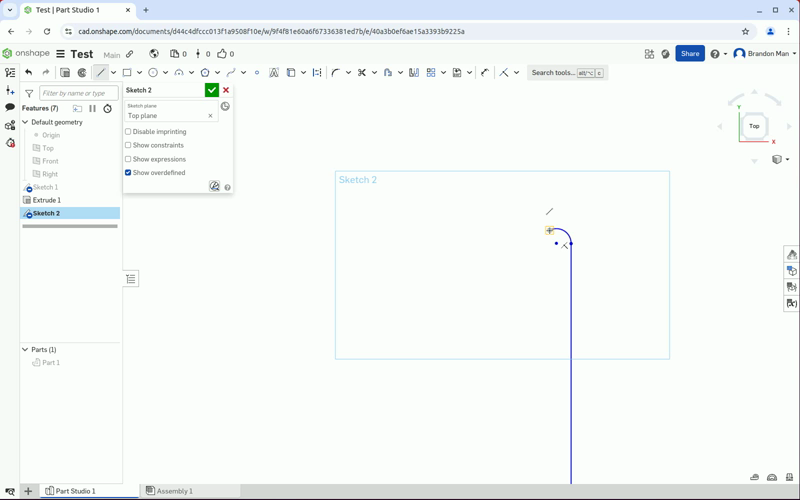
scroll(-6)
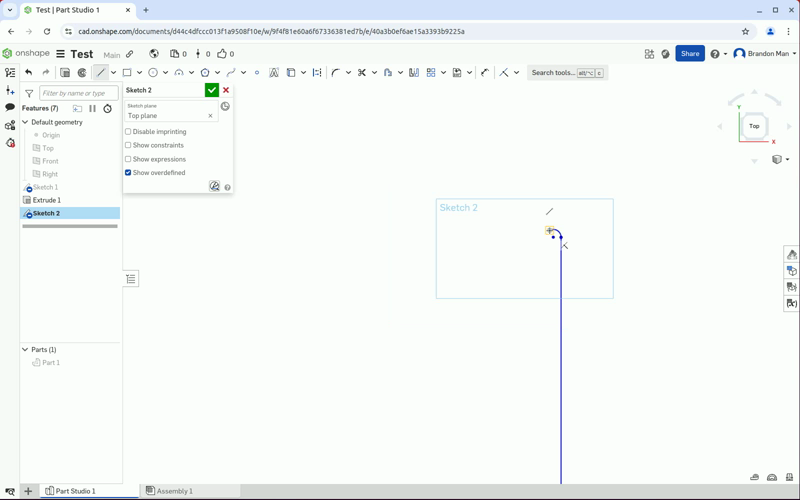
scroll(-6)
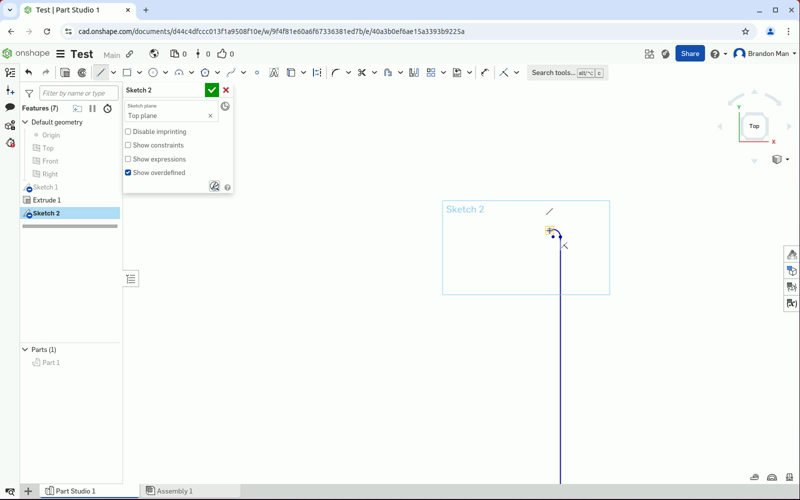
scroll(-6)
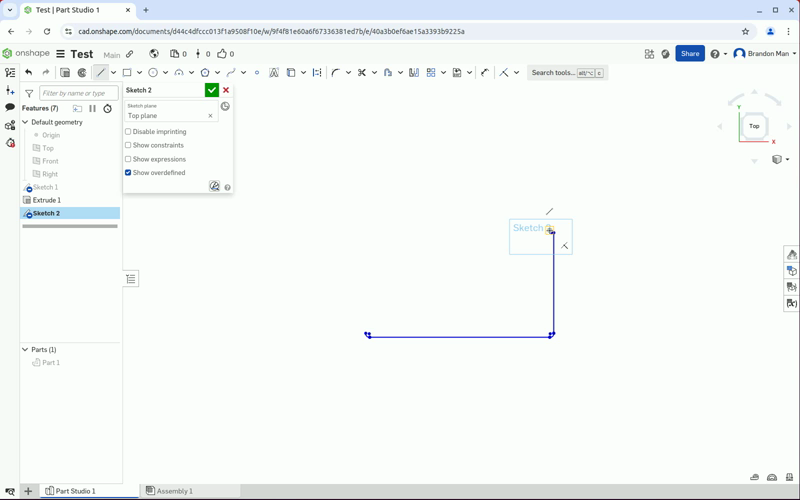
key_down(shift)
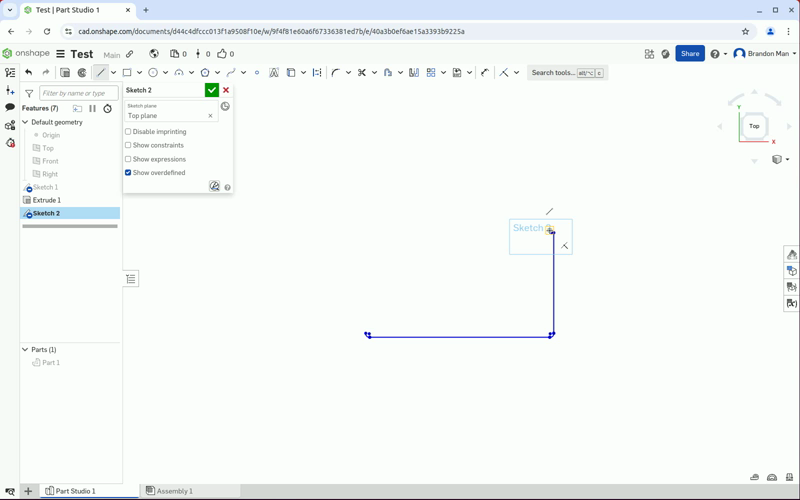
mouse_move(369, 230)
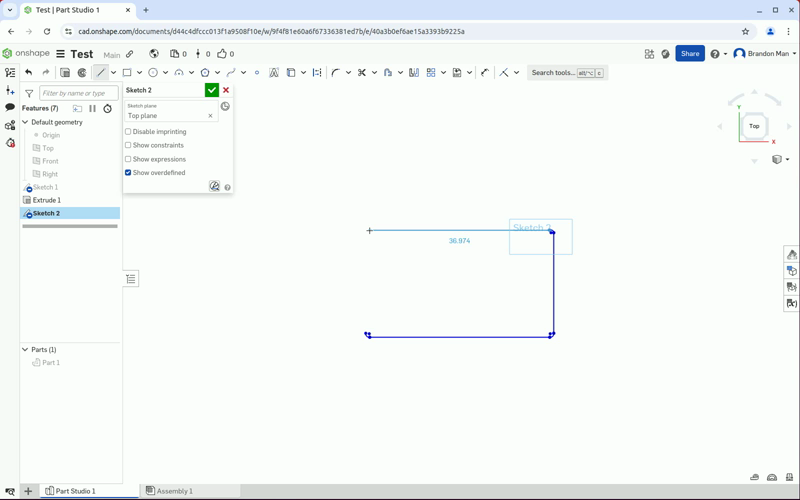
click(369, 230)
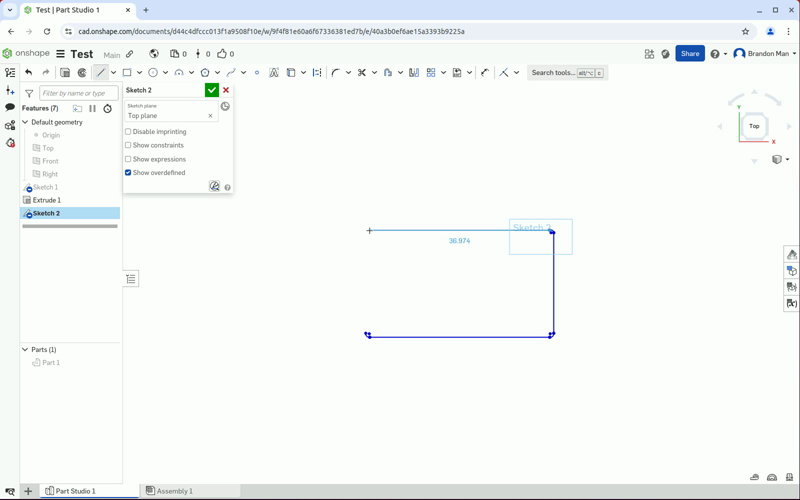
key_up(shift)
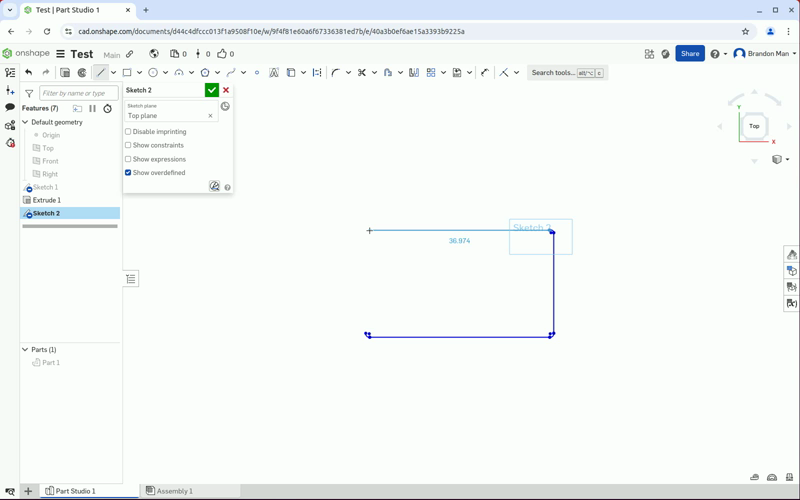
key(esc)
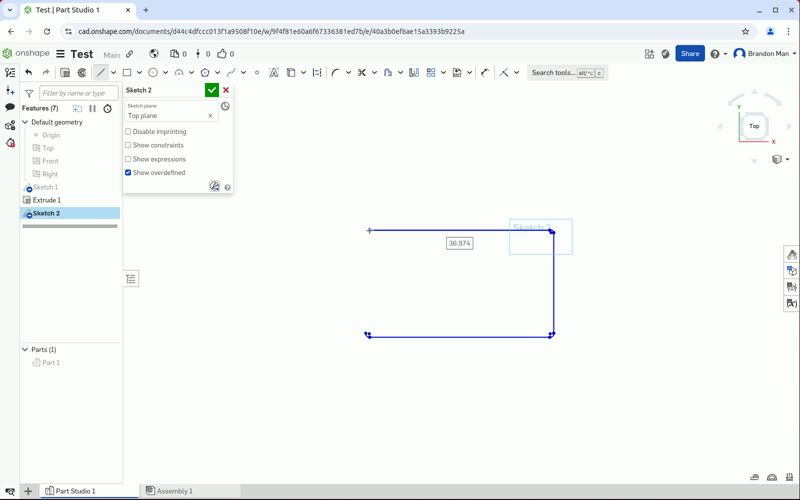
key(a)
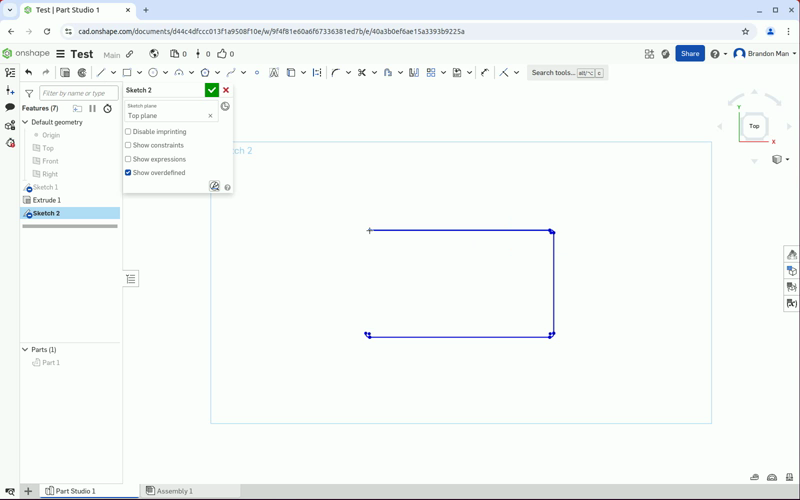
mouse_move(369, 230)
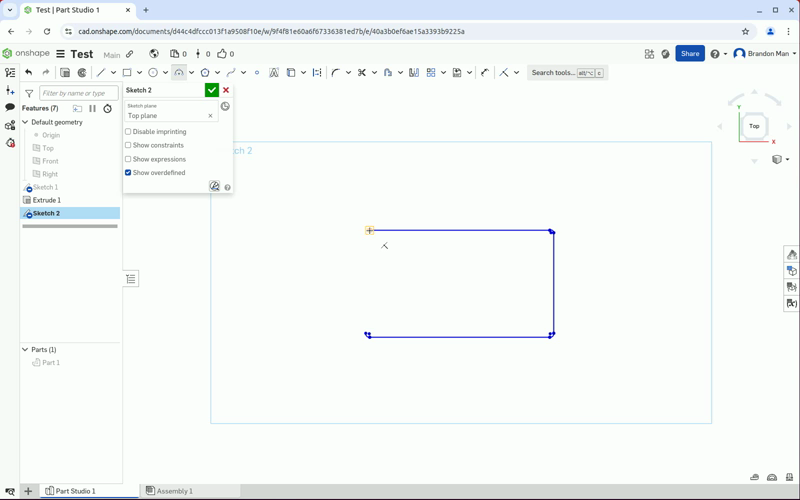
click(369, 230)
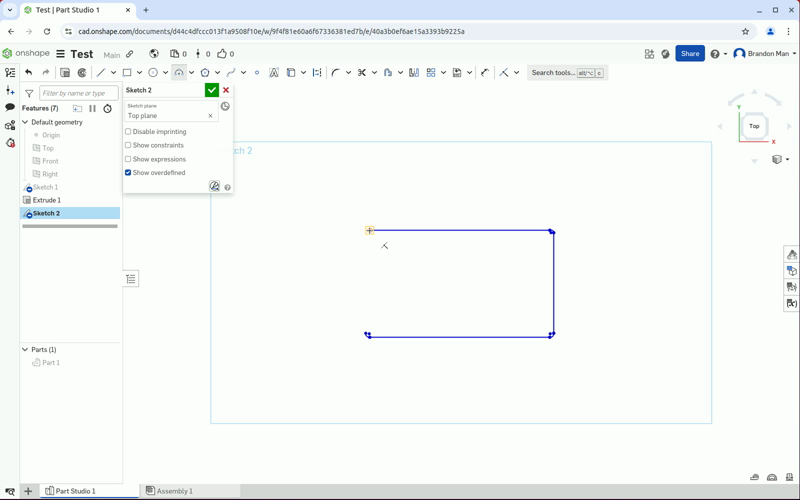
key_down(shift)
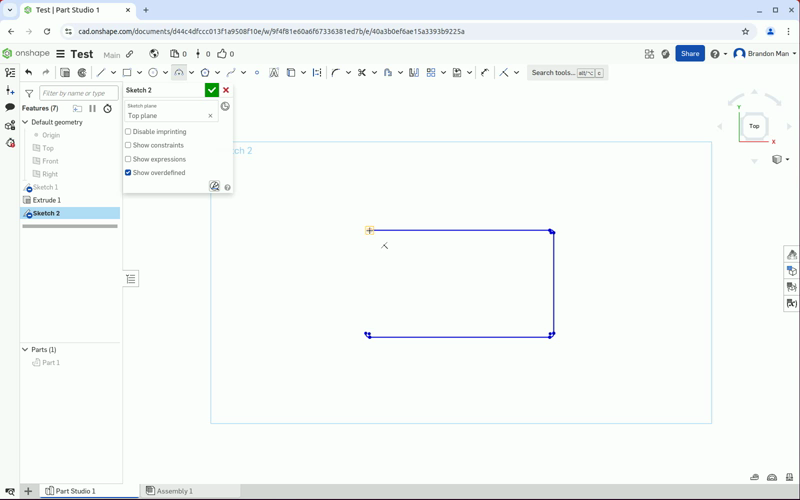
mouse_move(365, 232)
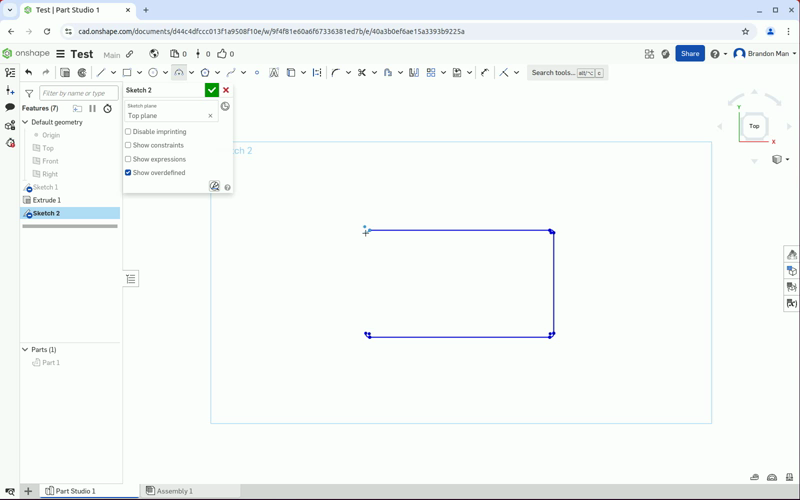
scroll(6)
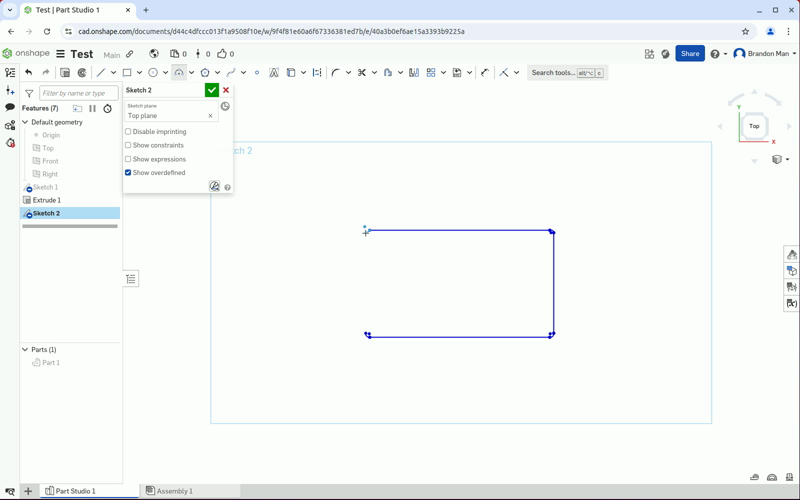
scroll(6)
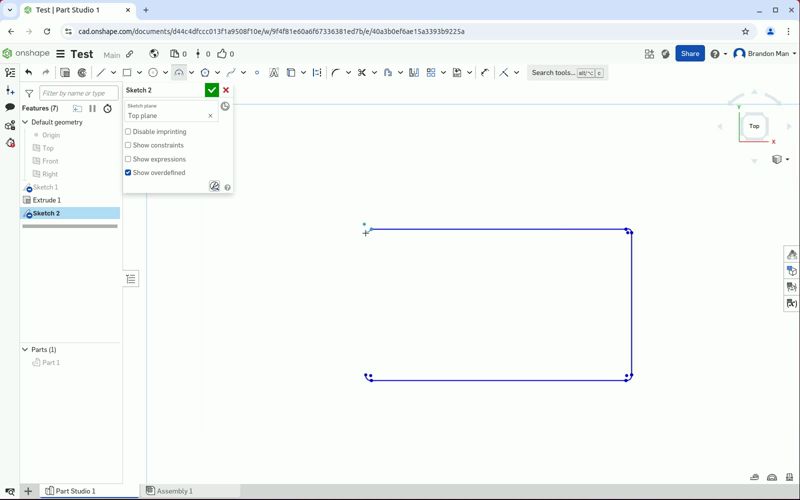
scroll(6)
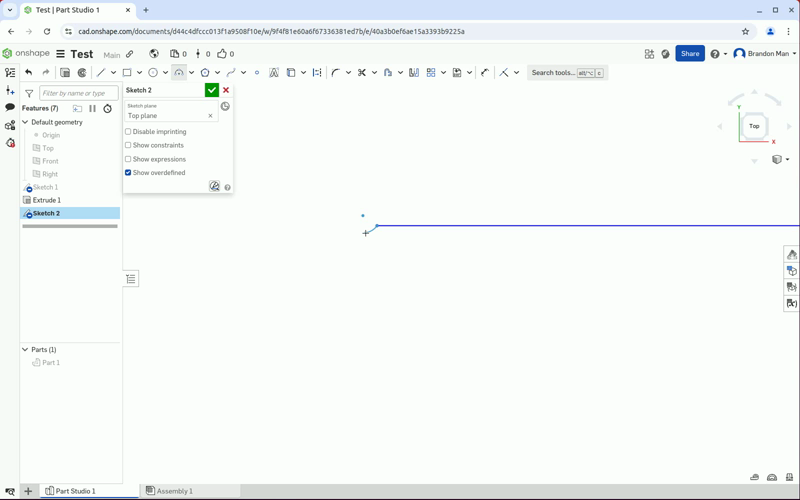
scroll(6)
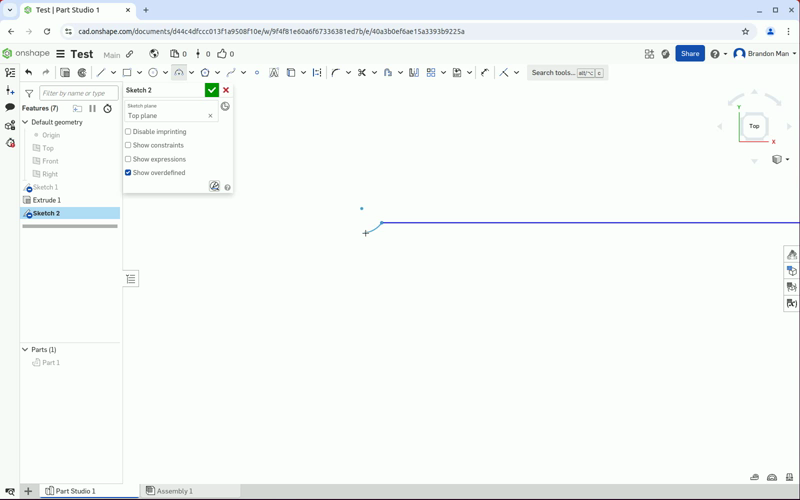
scroll(6)
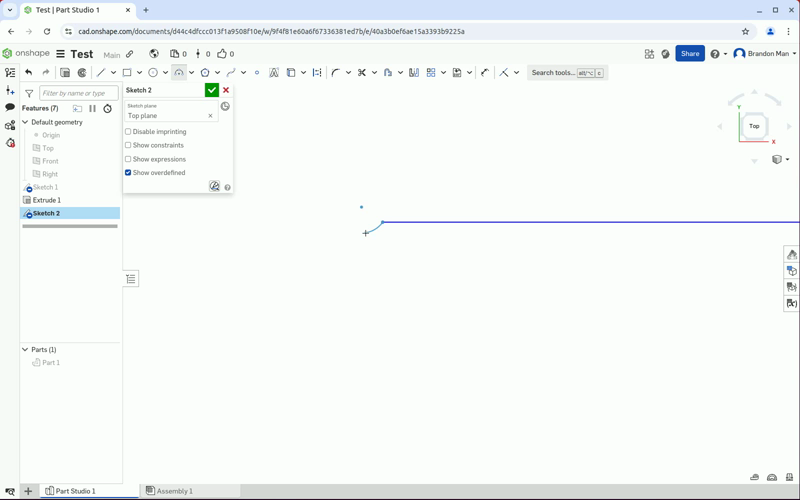
scroll(6)
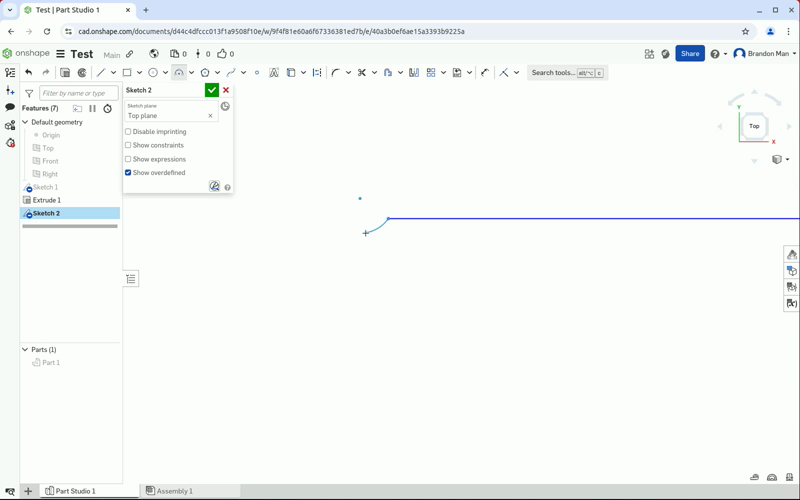
scroll(6)
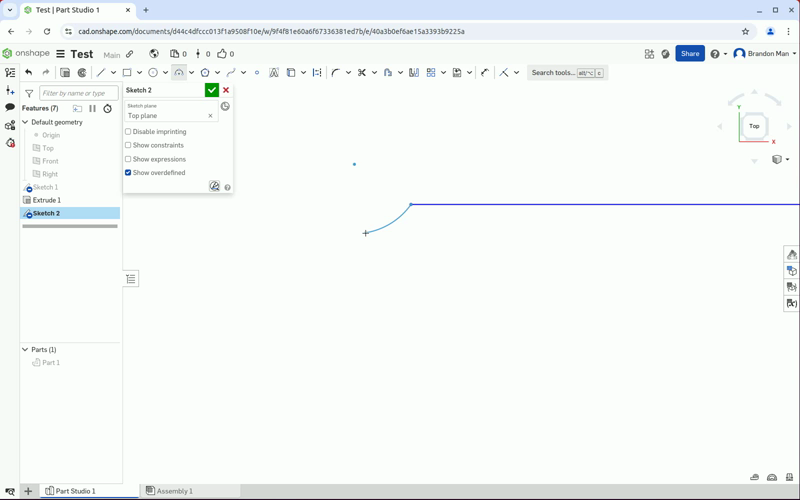
click(365, 232)
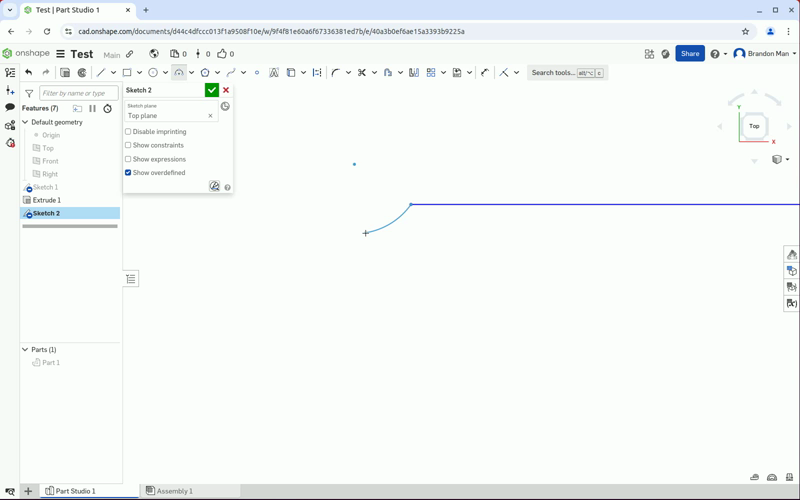
scroll(-6)
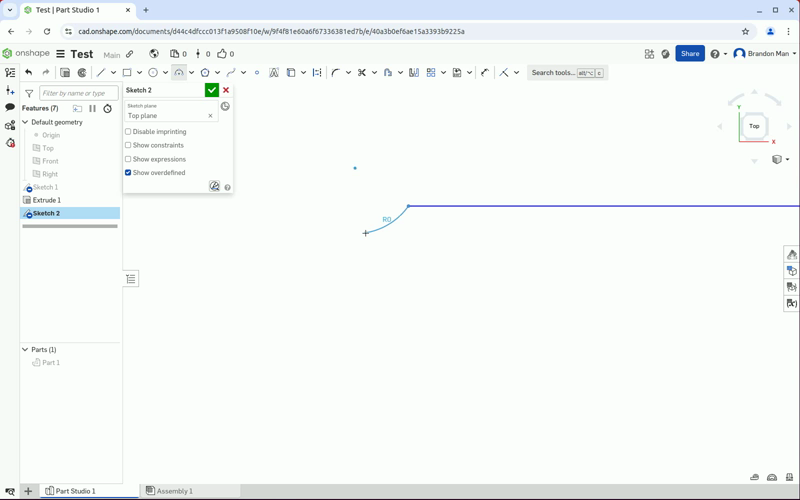
scroll(-6)
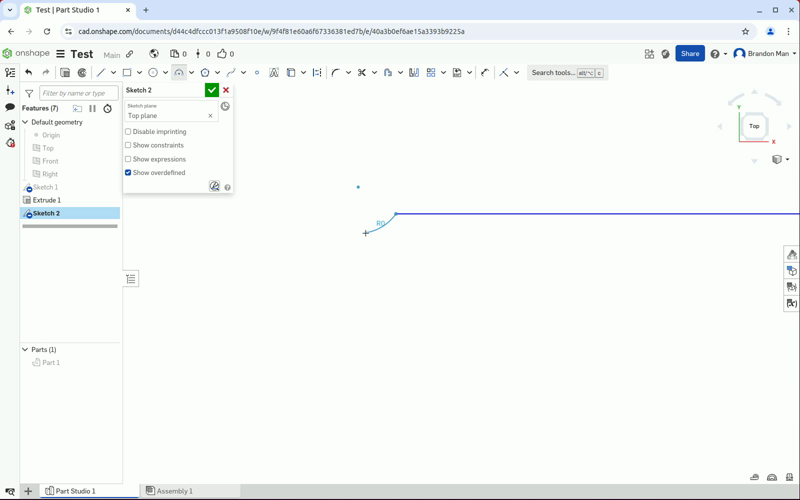
scroll(-6)
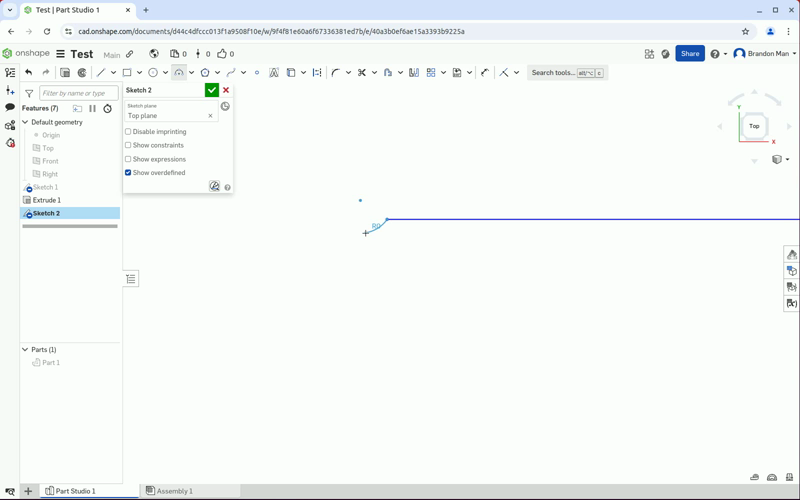
scroll(-6)
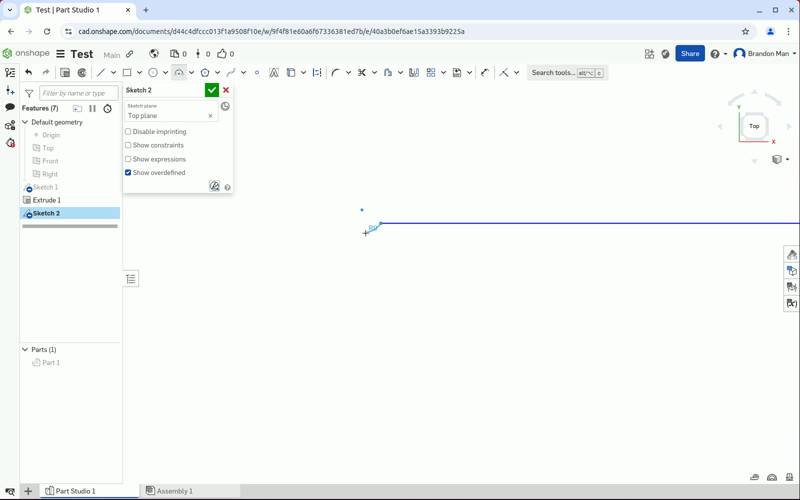
scroll(-6)
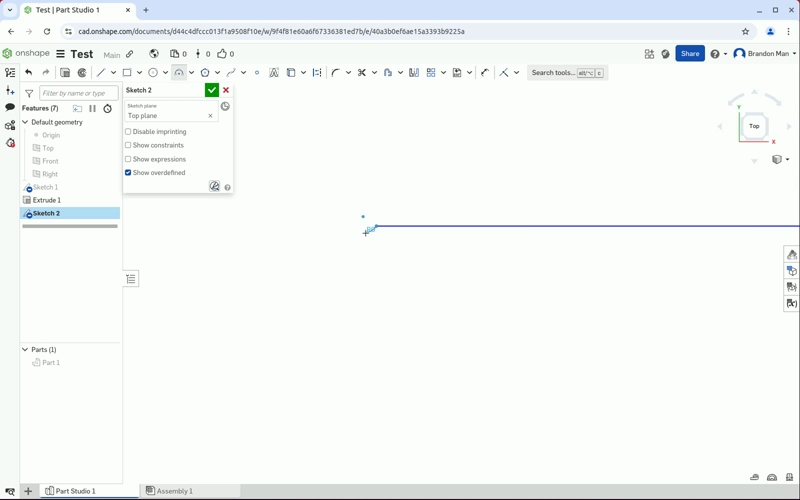
scroll(-6)
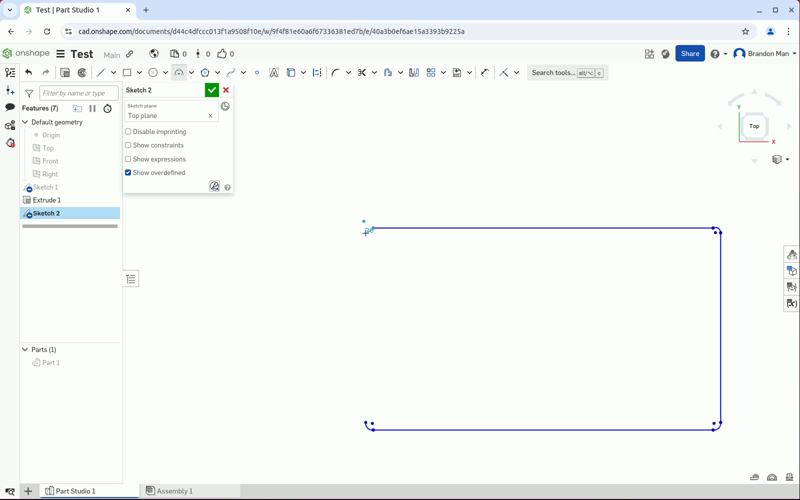
scroll(-6)
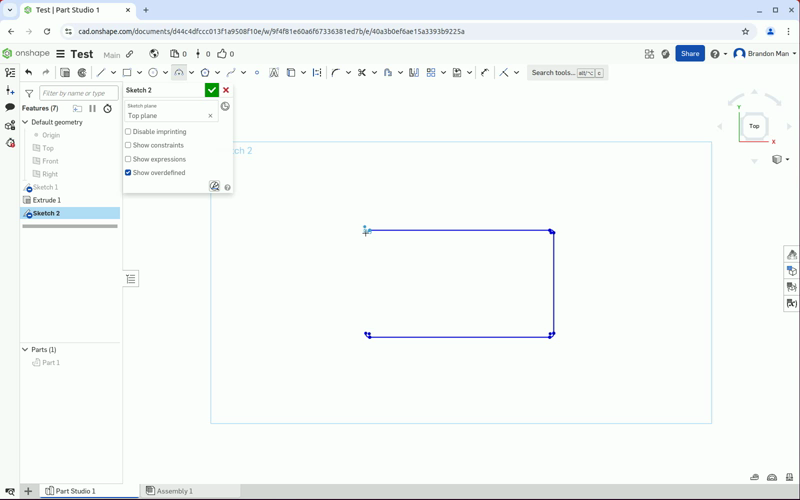
mouse_move(367, 230)
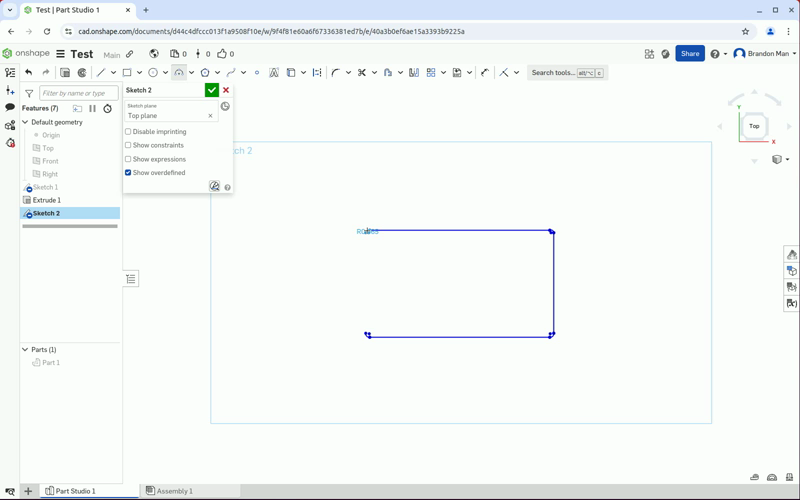
scroll(6)
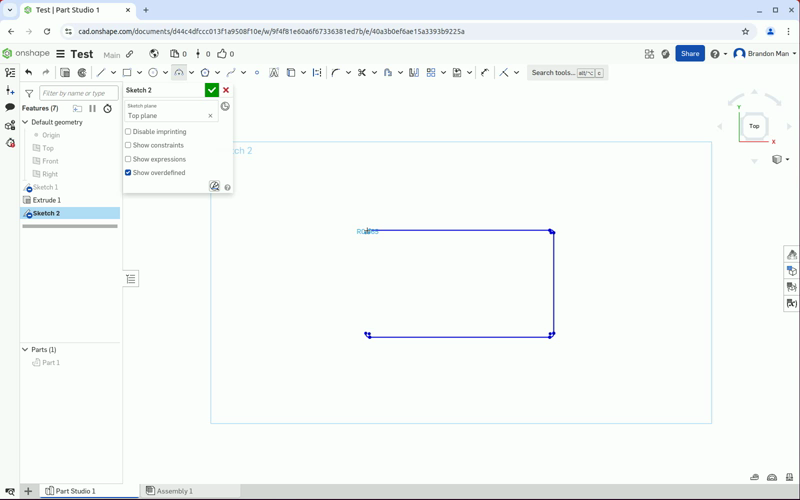
scroll(6)
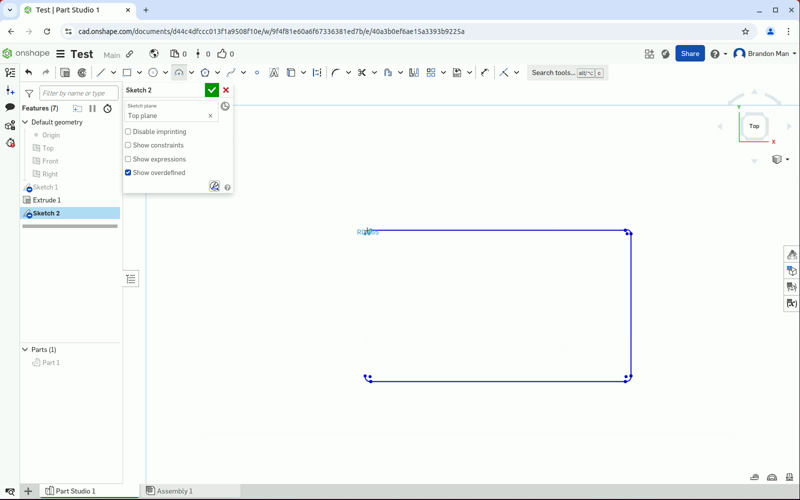
scroll(6)
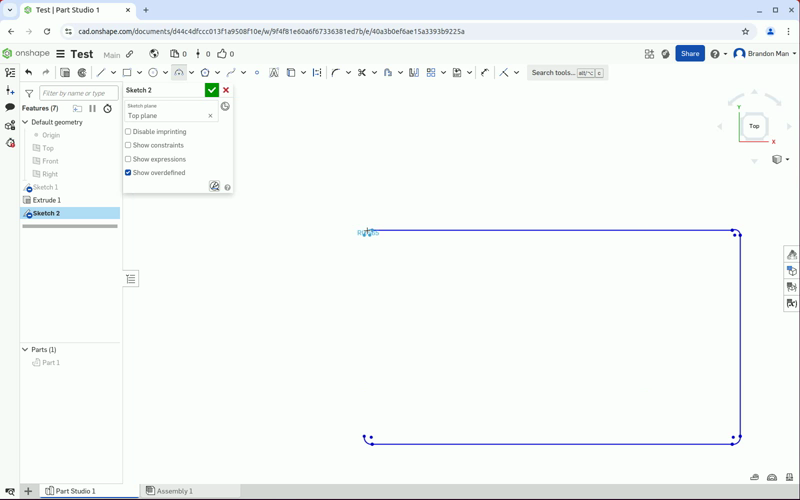
scroll(6)
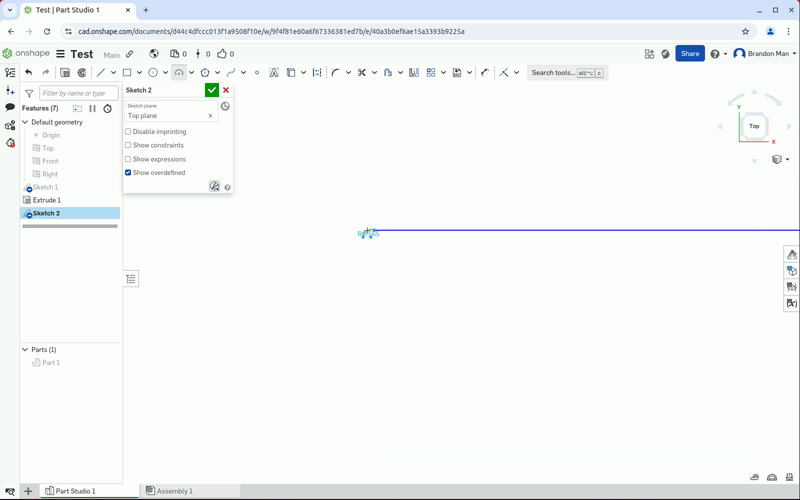
scroll(6)
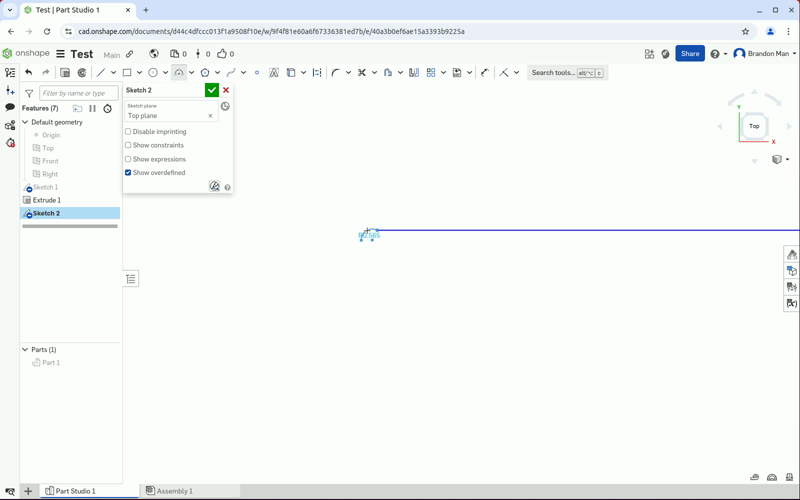
scroll(6)
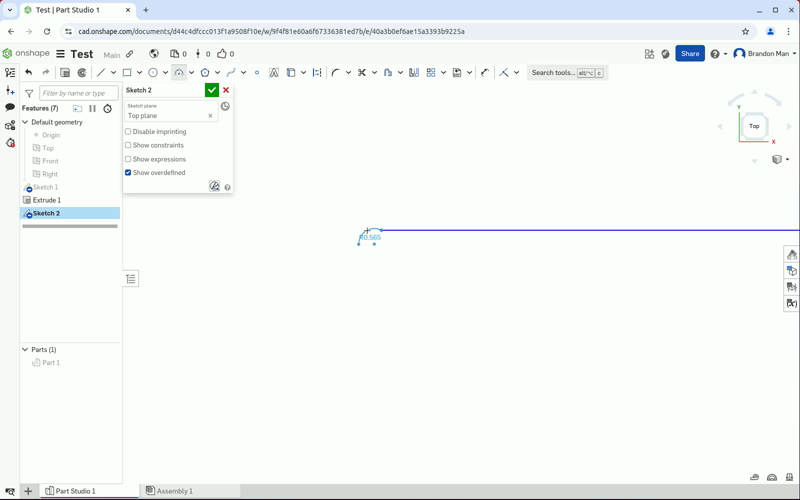
scroll(6)
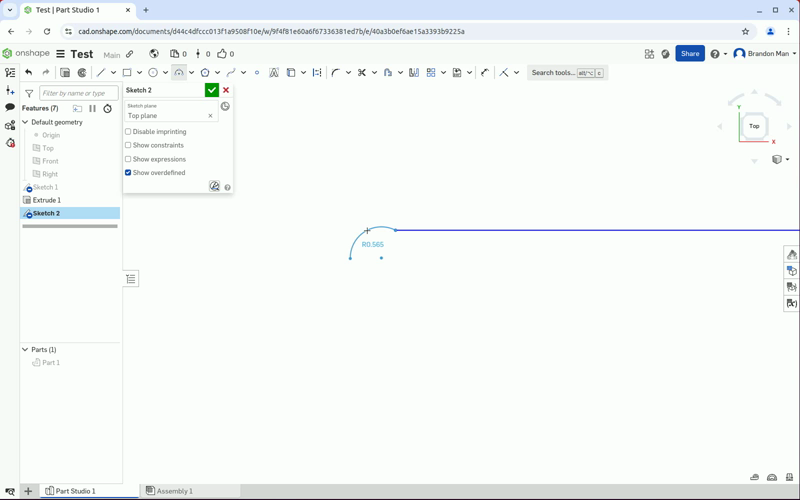
click(367, 230)
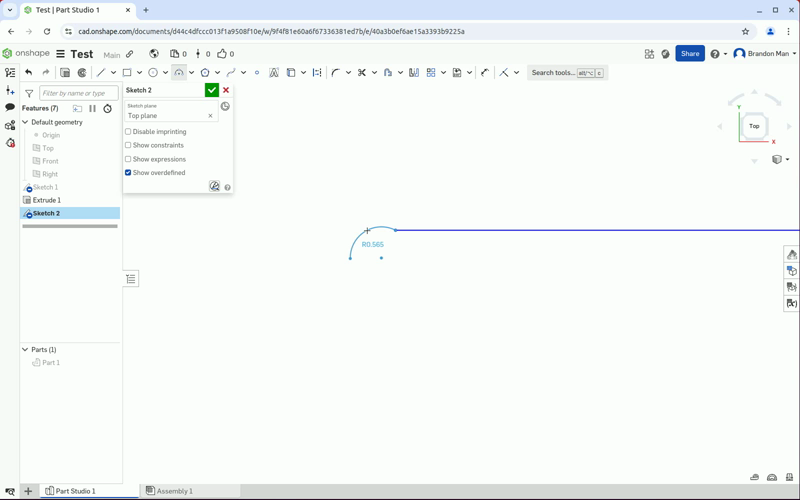
scroll(-6)
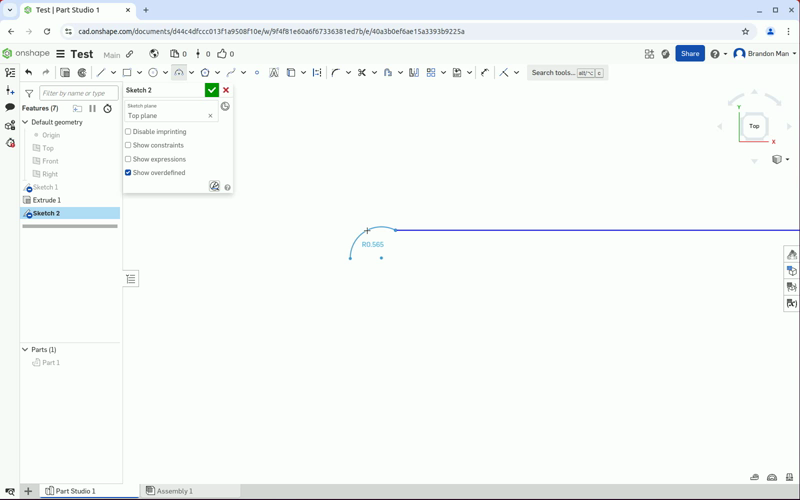
scroll(-6)
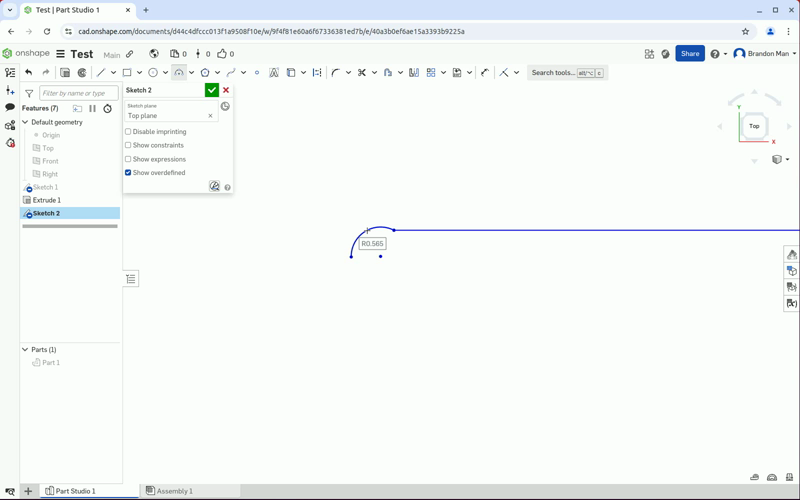
scroll(-6)
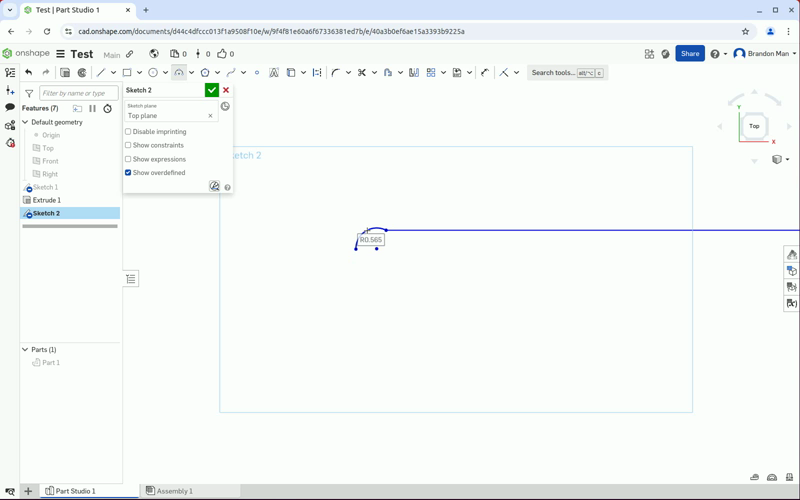
scroll(-6)
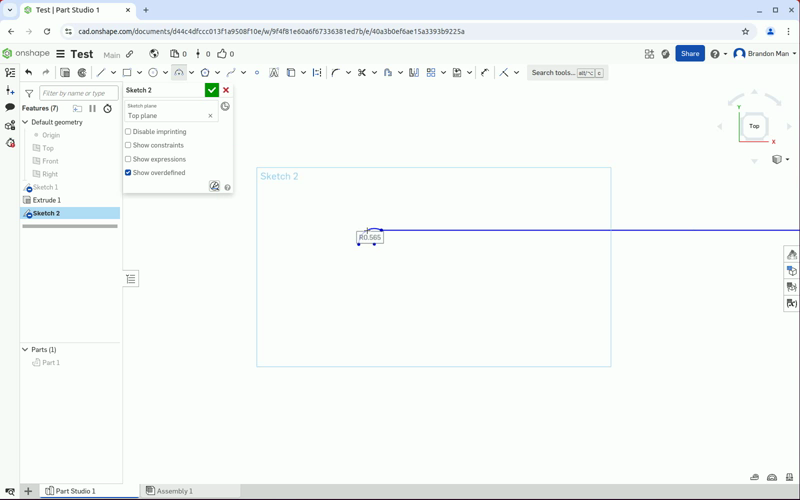
scroll(-6)
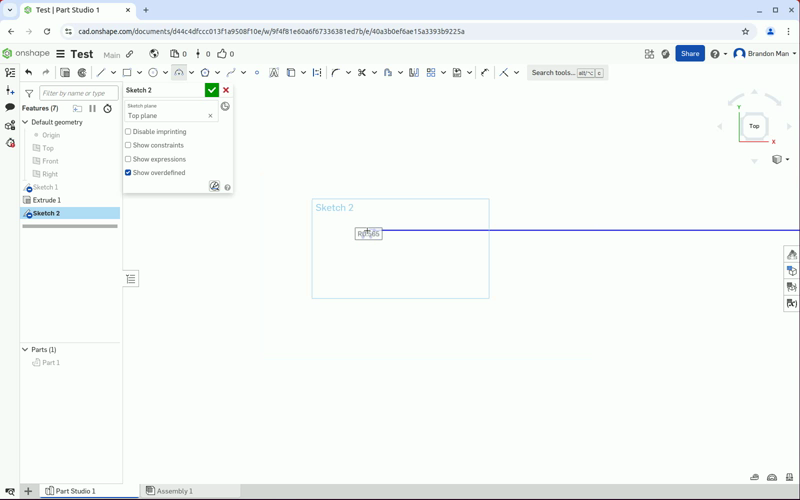
scroll(-6)
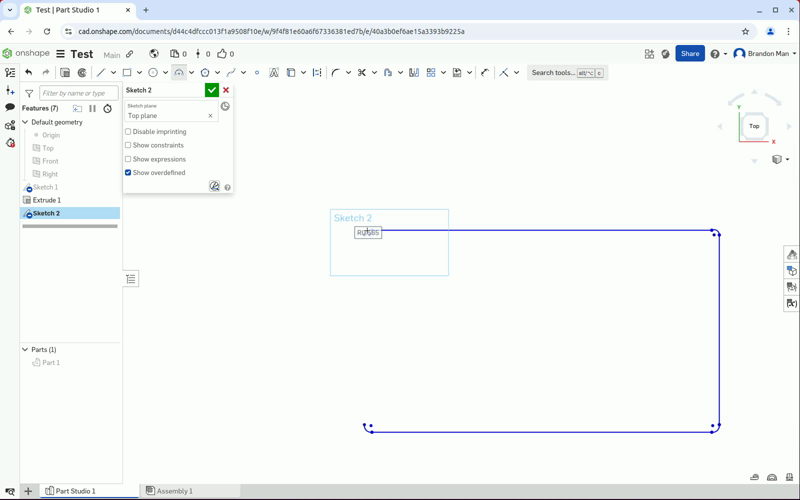
scroll(-6)
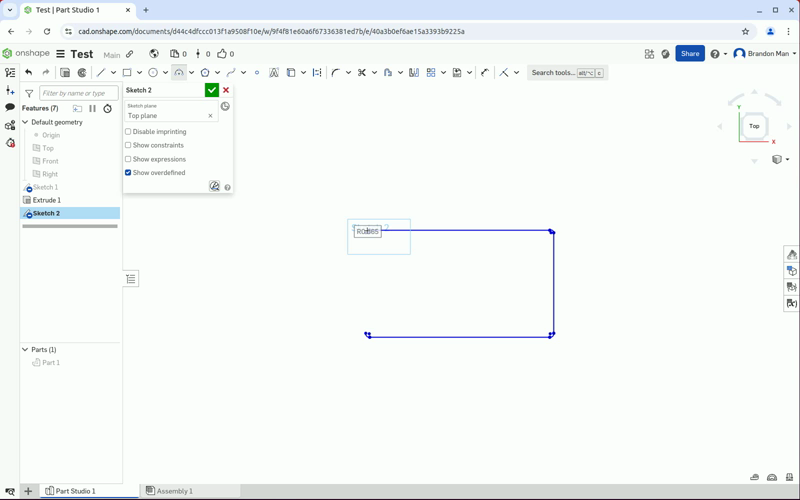
key_up(shift)
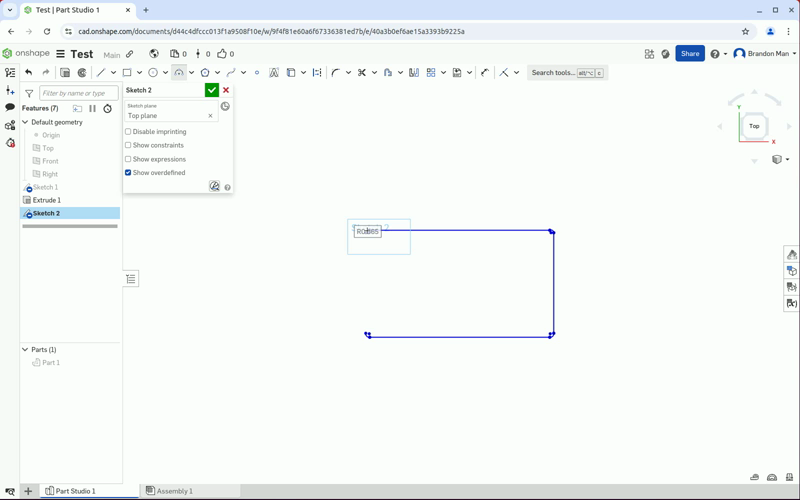
key(esc)
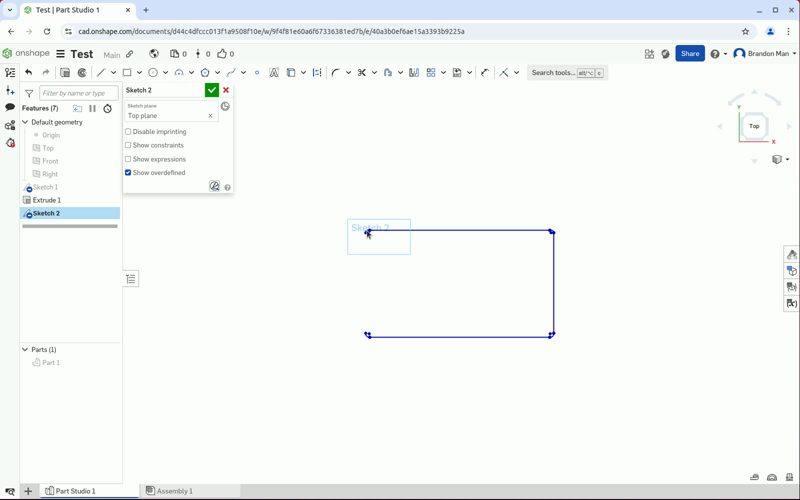
key(l)
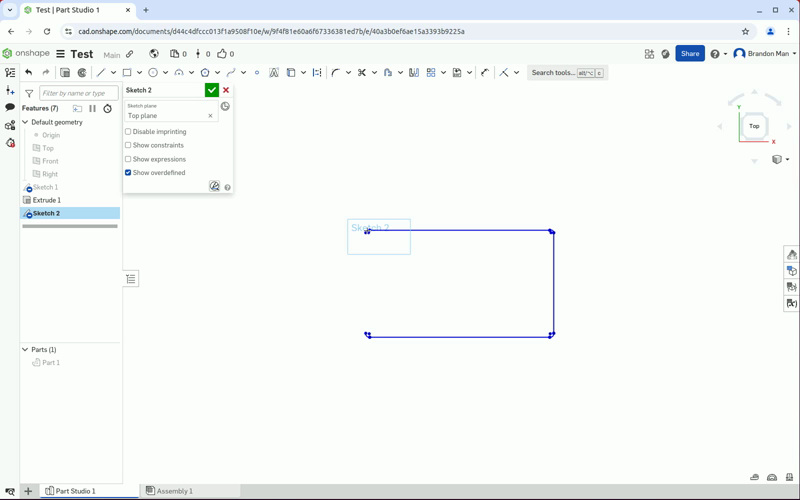
mouse_move(365, 232)
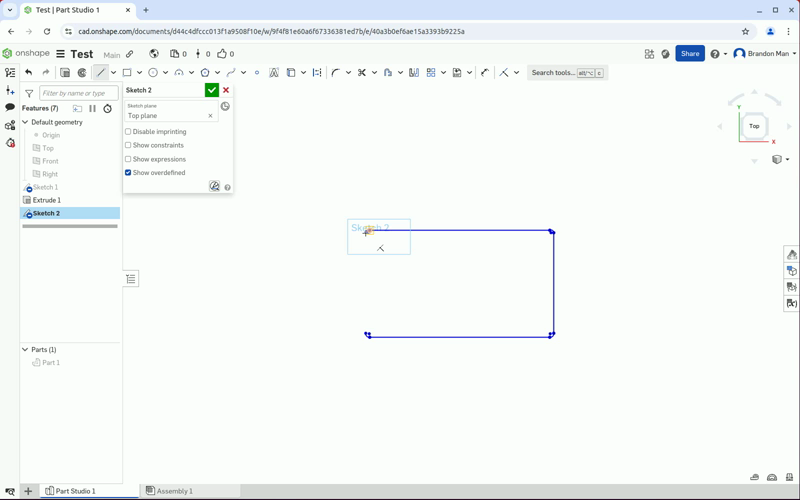
scroll(6)
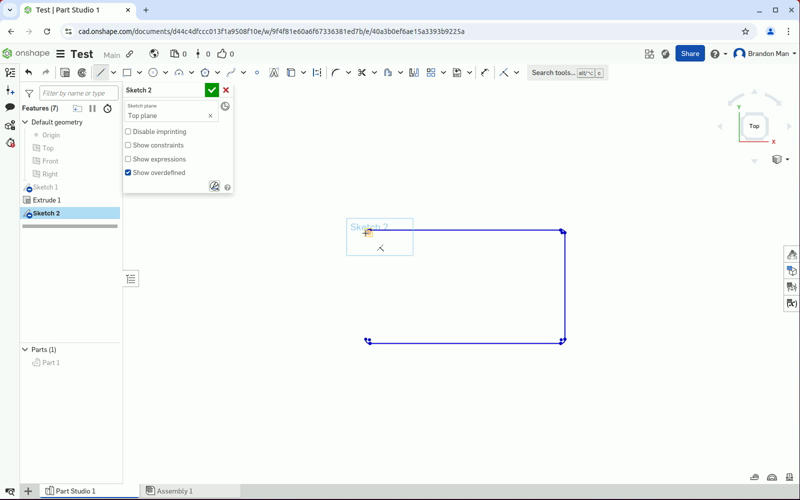
scroll(6)
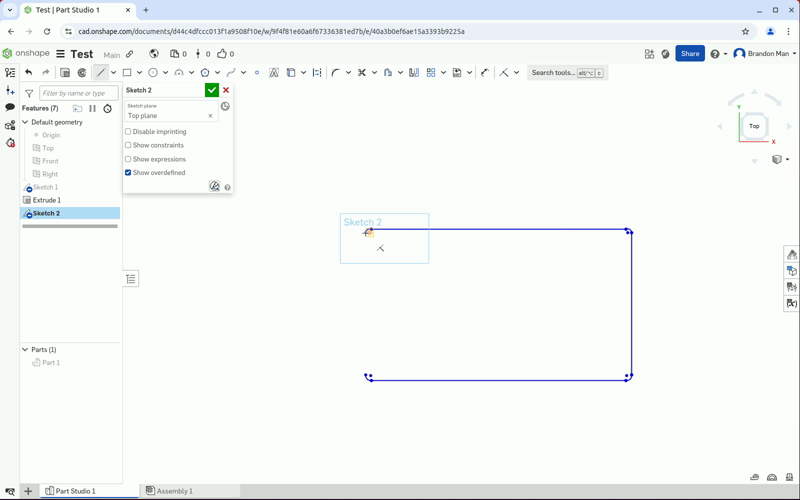
scroll(6)
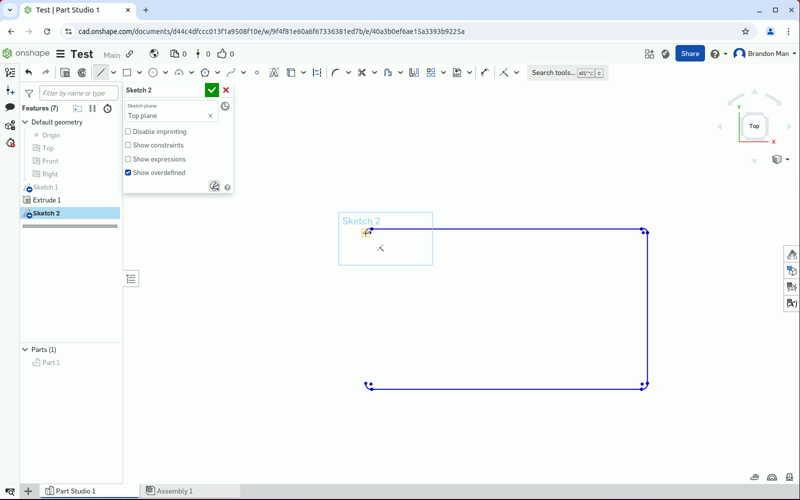
scroll(6)
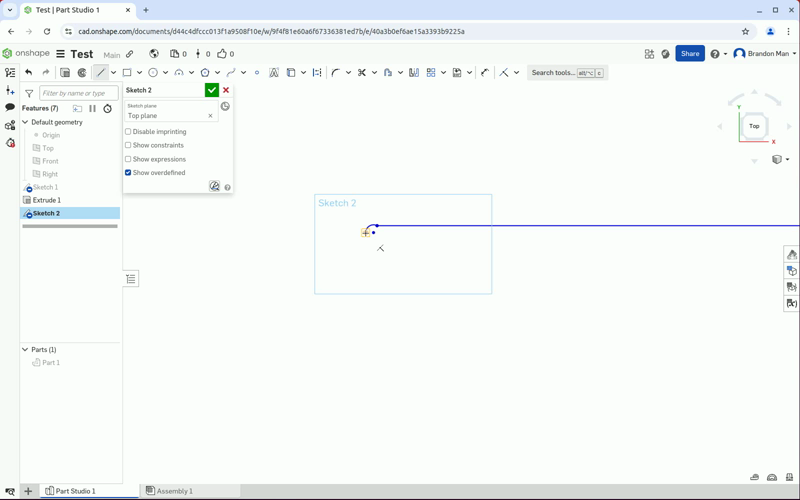
scroll(6)
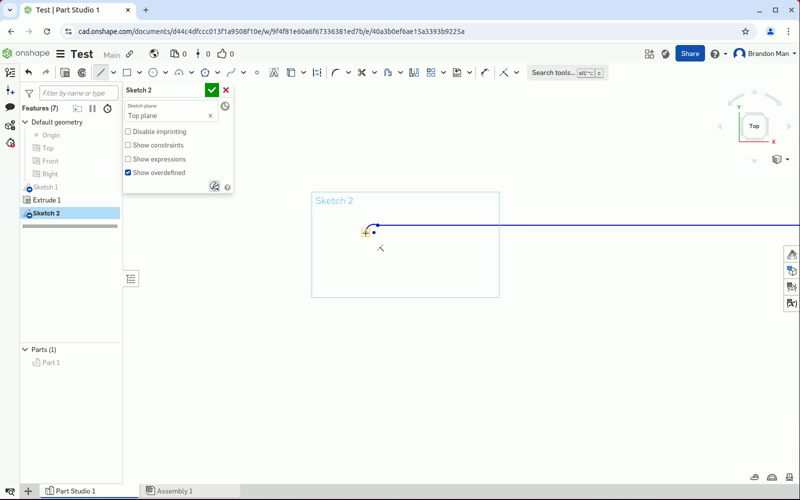
scroll(6)
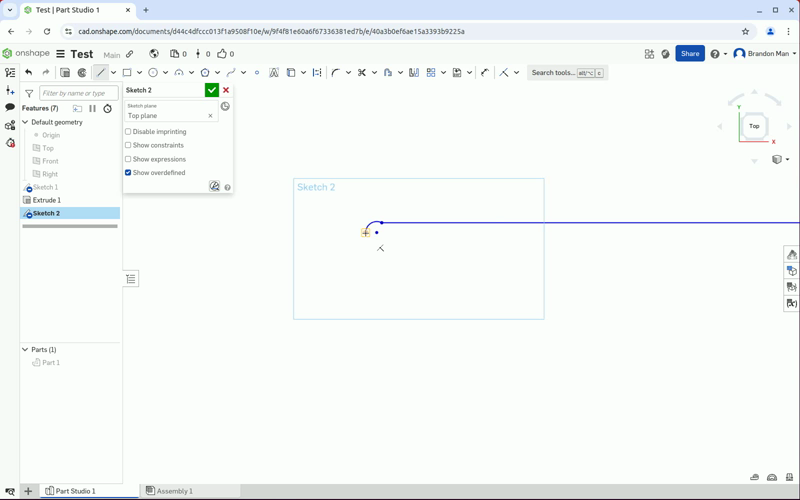
scroll(6)
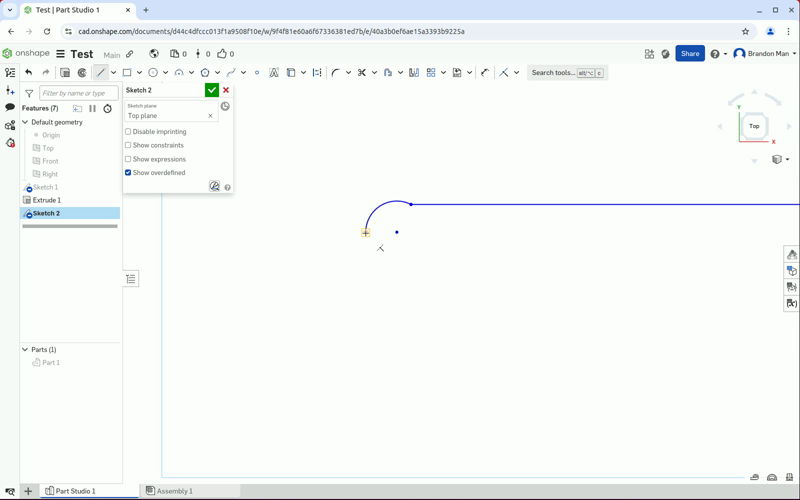
click(365, 232)
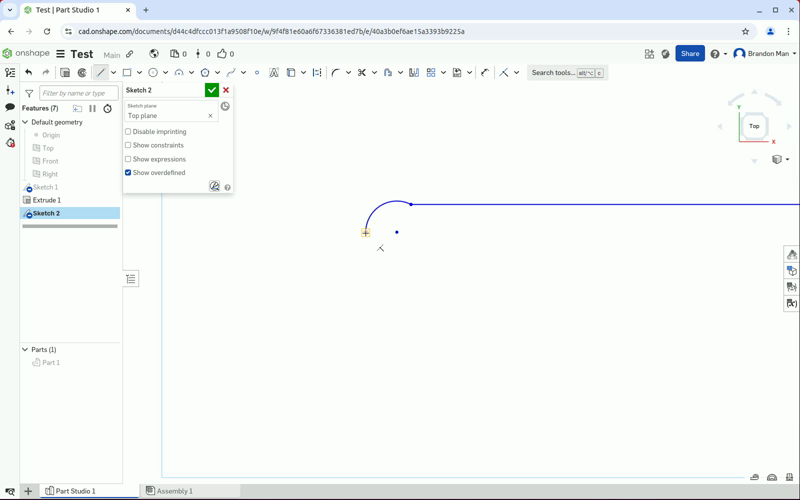
scroll(-6)
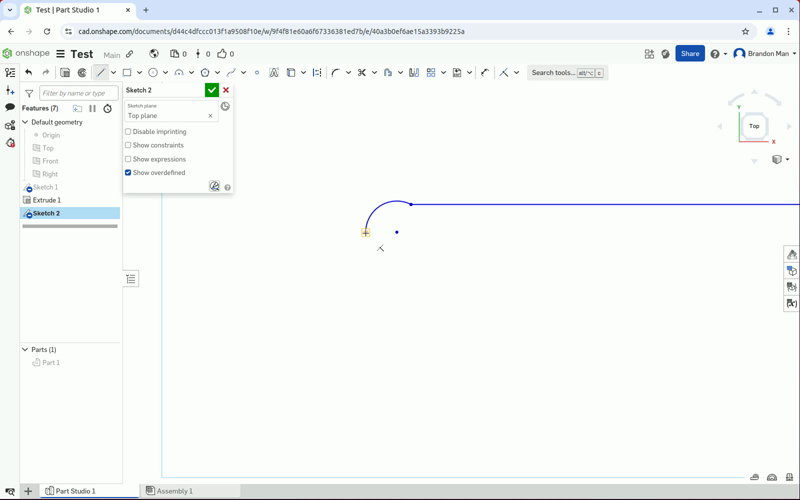
scroll(-6)
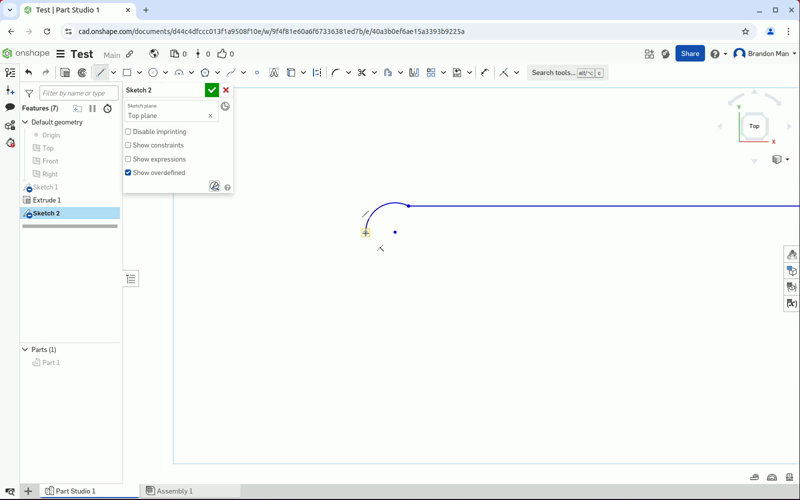
scroll(-6)
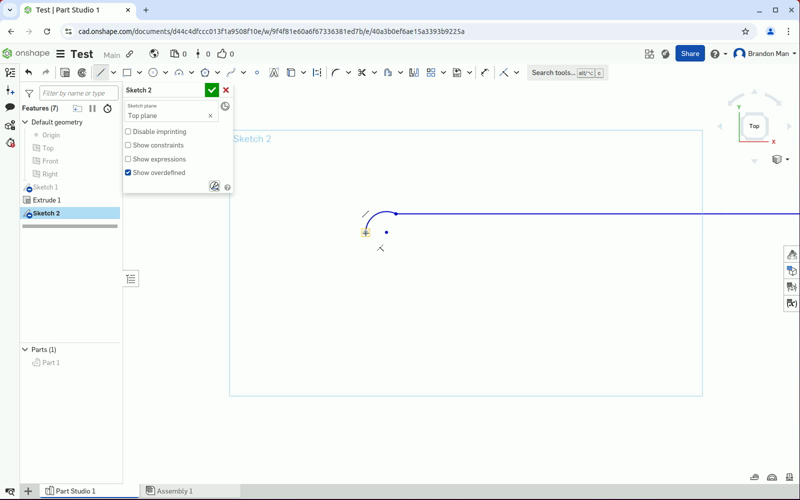
scroll(-6)
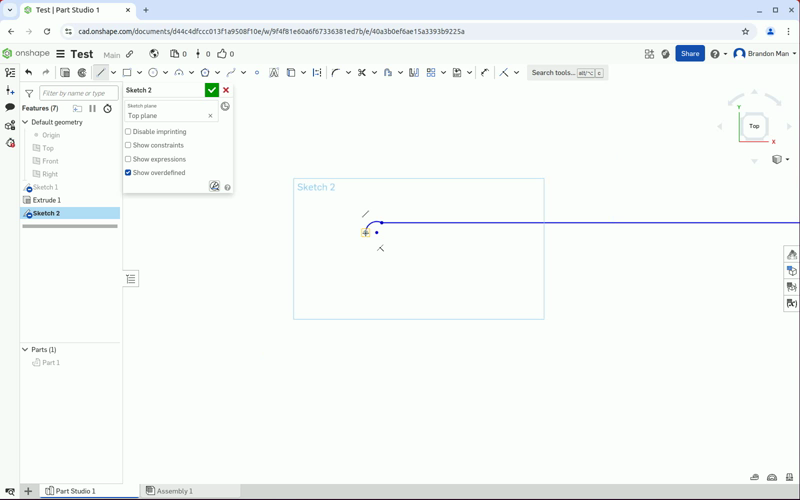
scroll(-6)
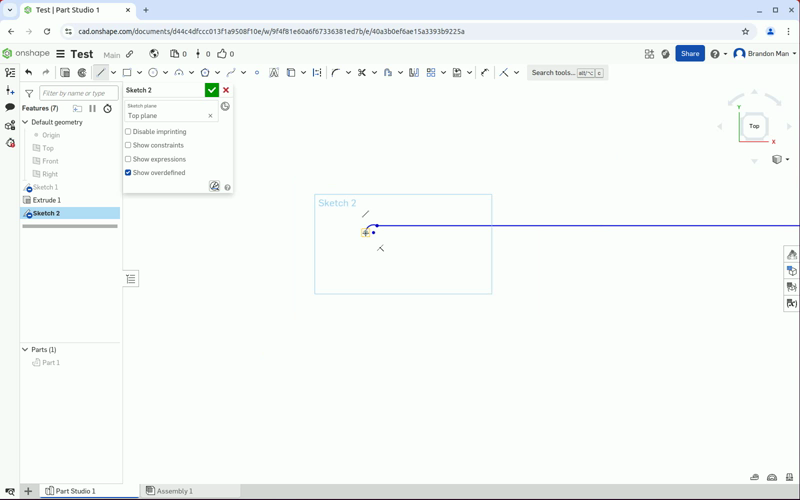
scroll(-6)
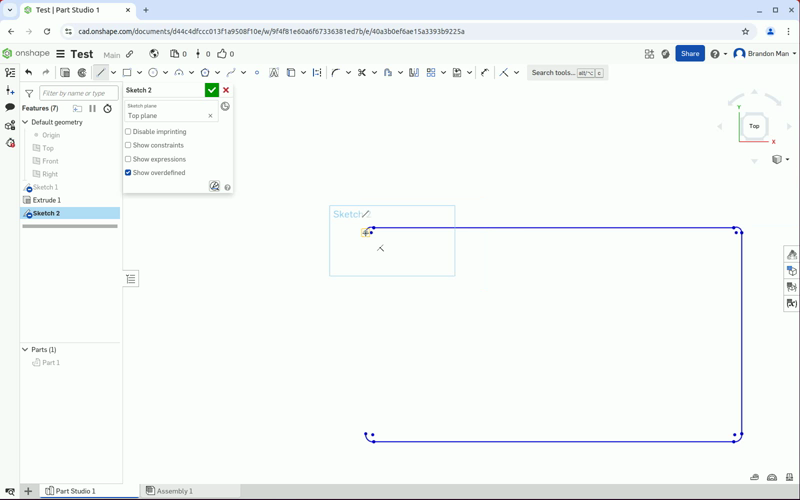
scroll(-6)
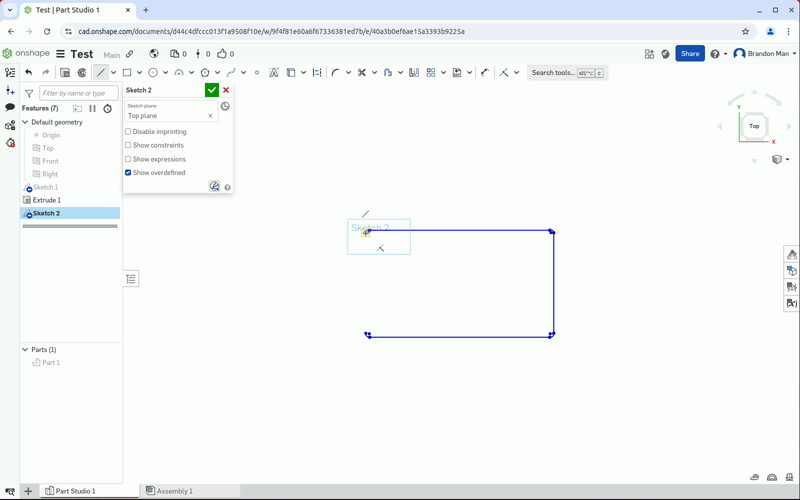
key_down(shift)
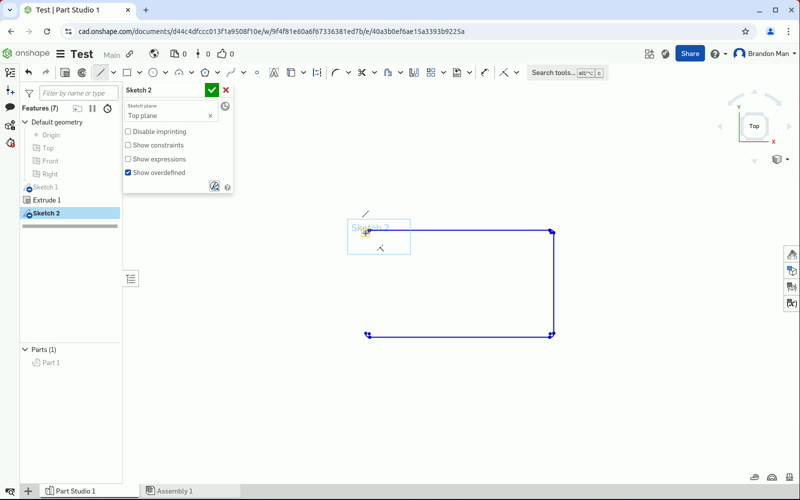
mouse_move(365, 333)
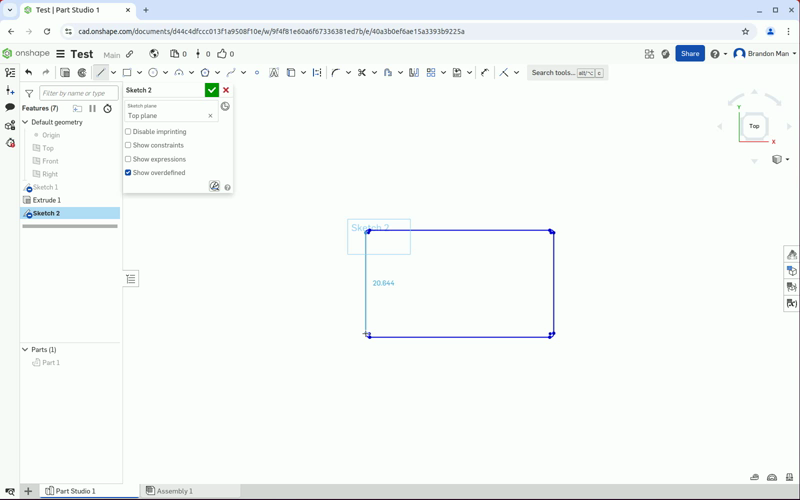
scroll(6)
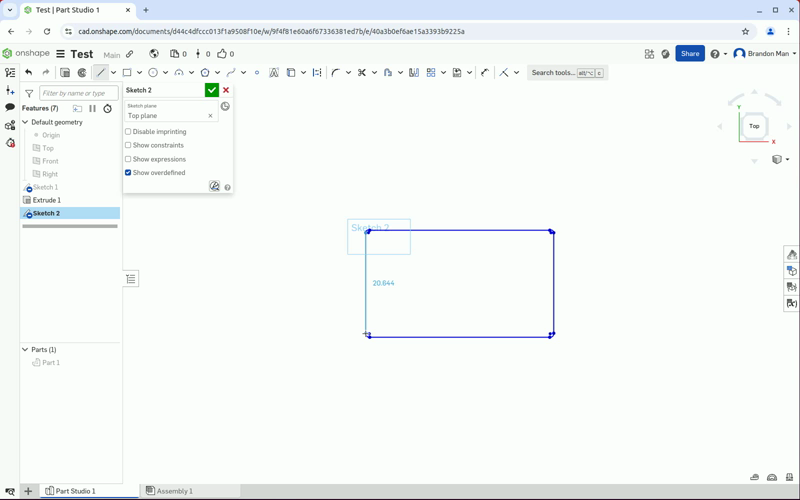
scroll(6)
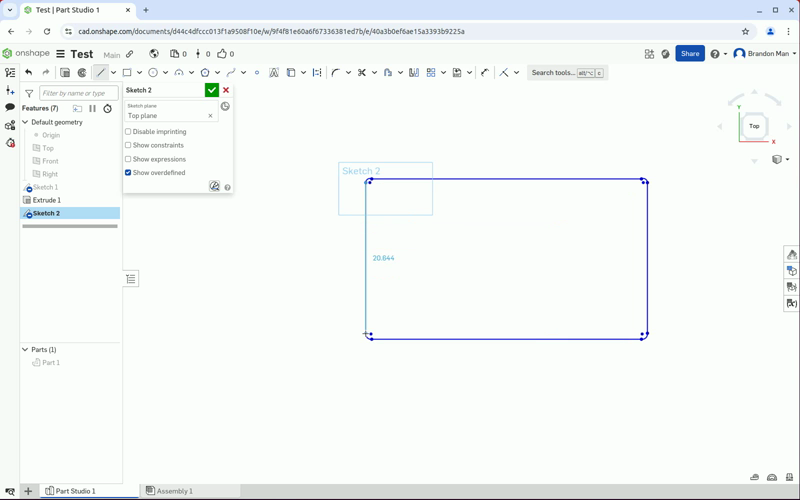
scroll(6)
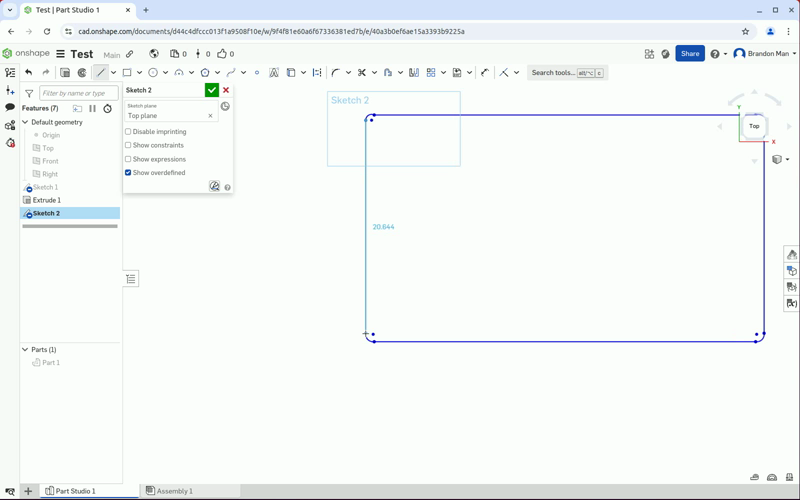
scroll(6)
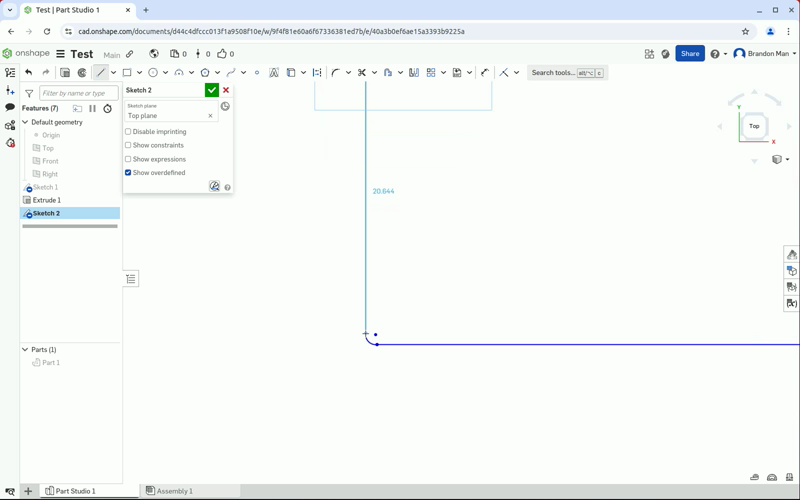
scroll(6)
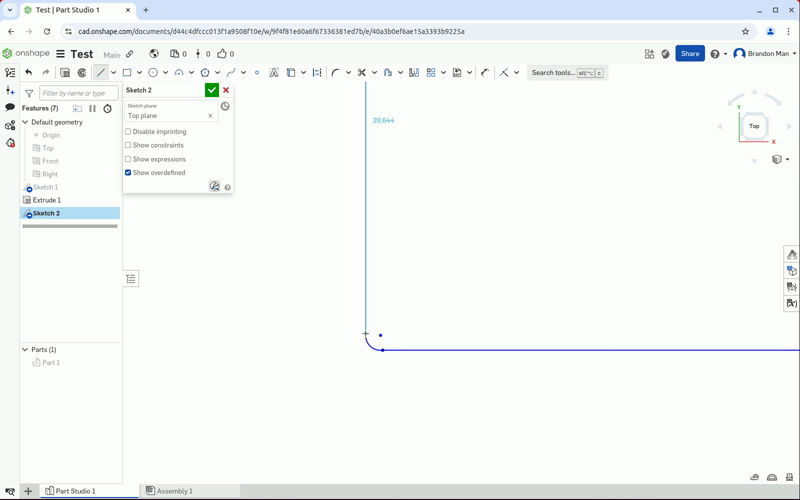
scroll(6)
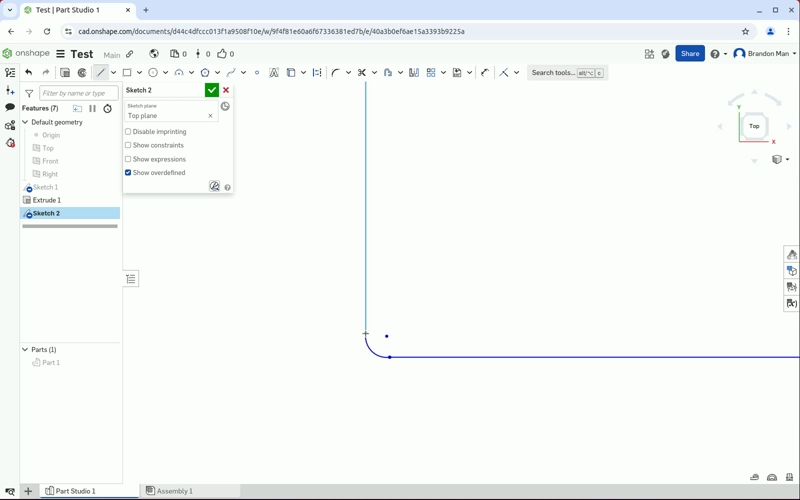
scroll(6)
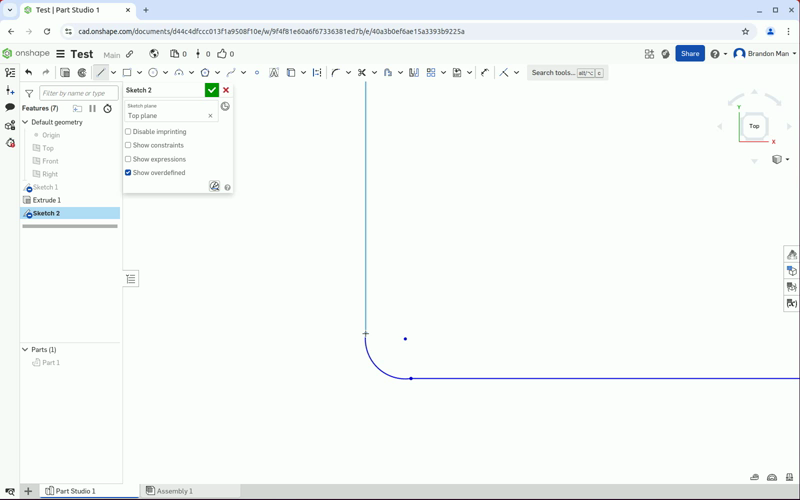
key_up(shift)
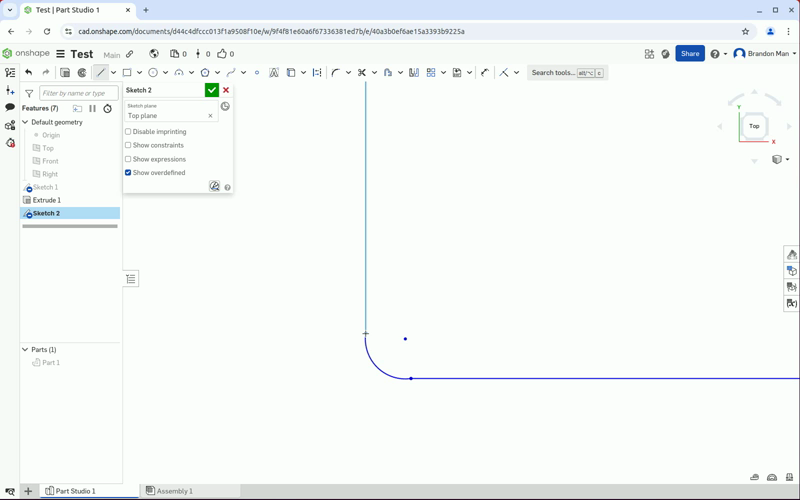
click(365, 333)
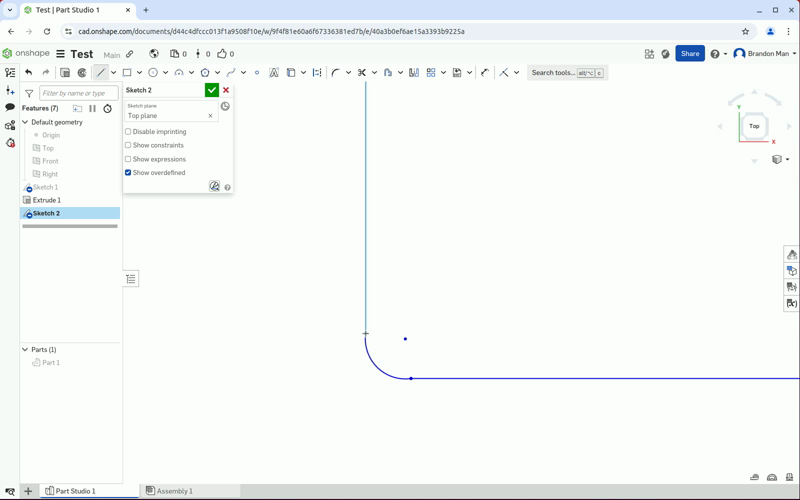
scroll(-6)
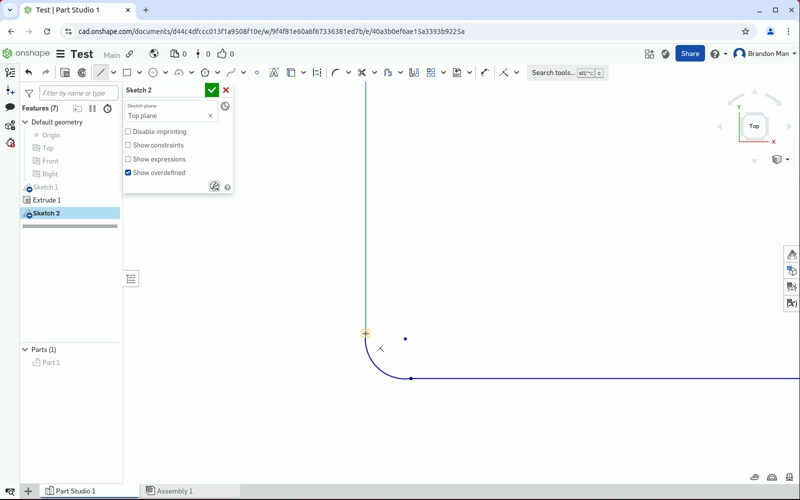
scroll(-6)
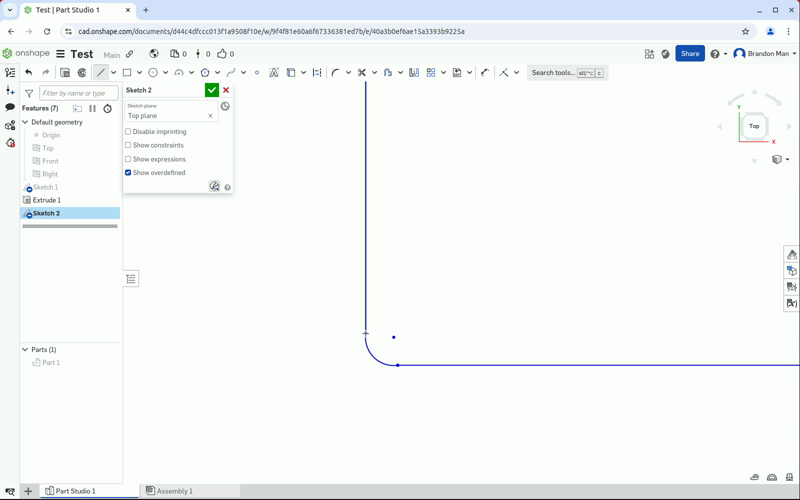
scroll(-6)
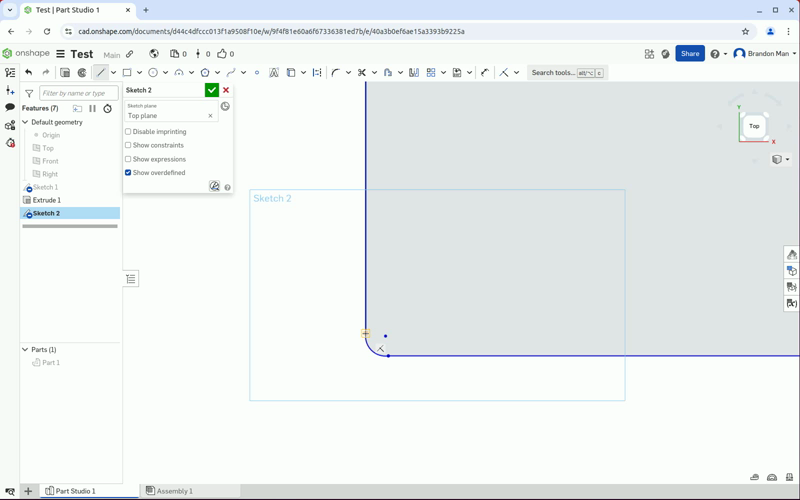
scroll(-6)
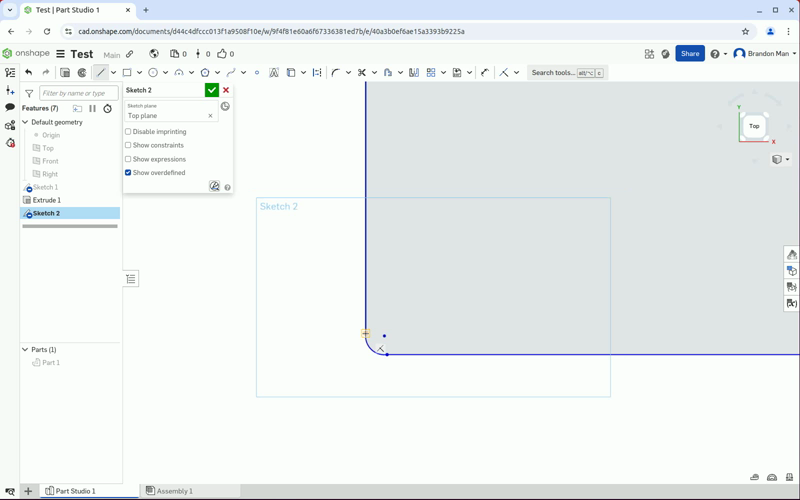
scroll(-6)
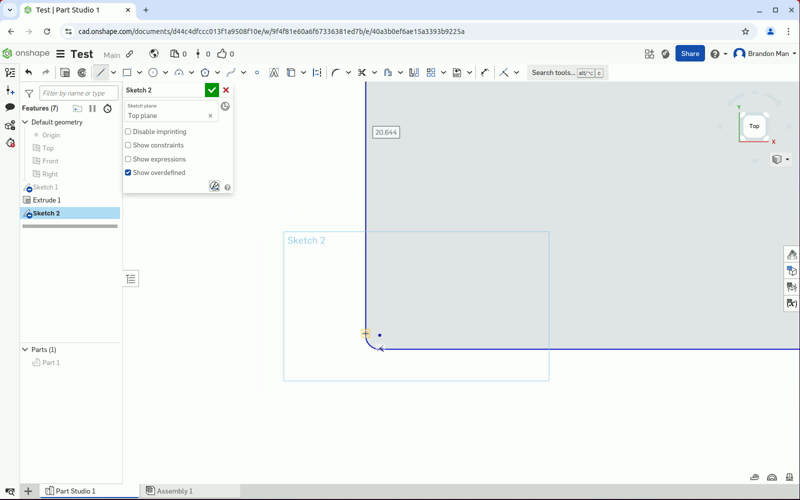
scroll(-6)
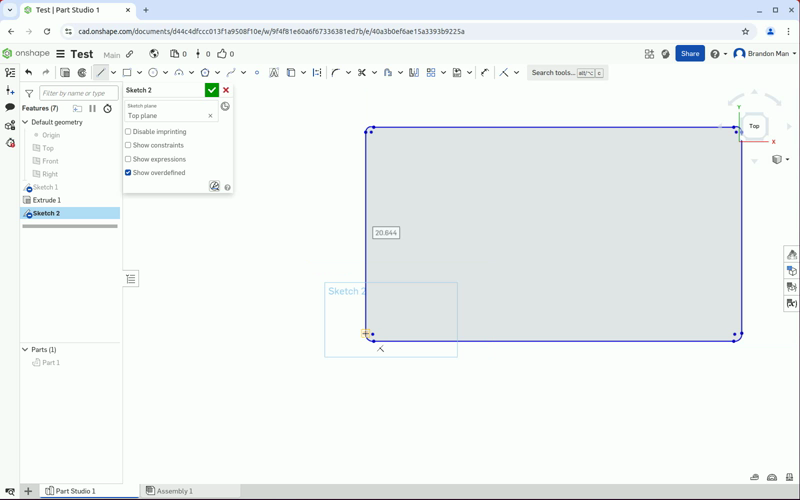
scroll(-6)
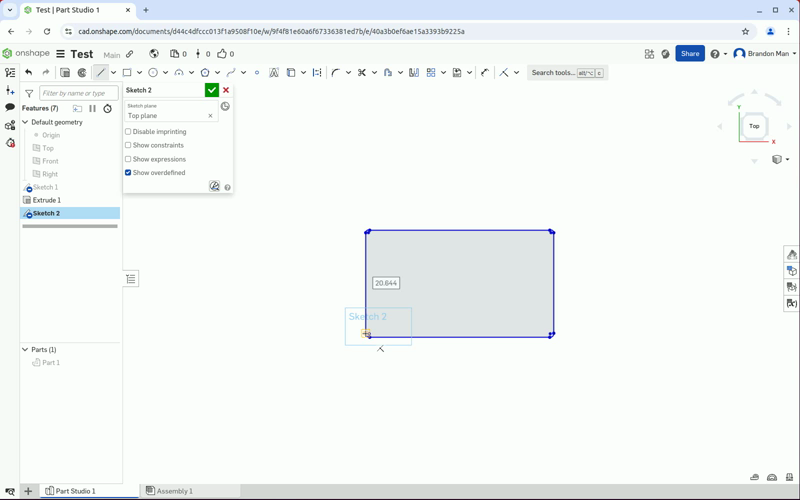
key(esc)
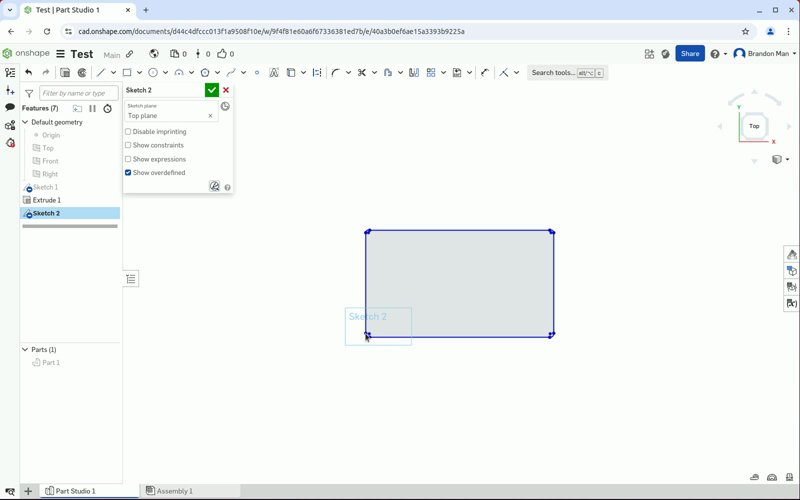
mouse_move(386, 309)
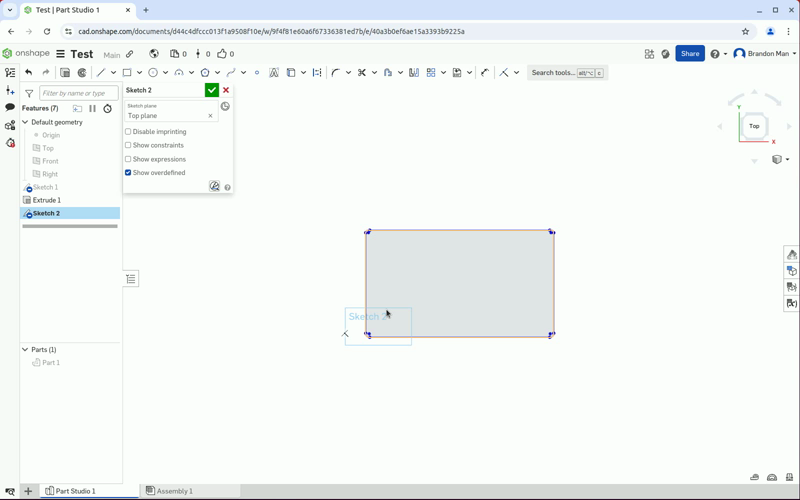
click(386, 309)
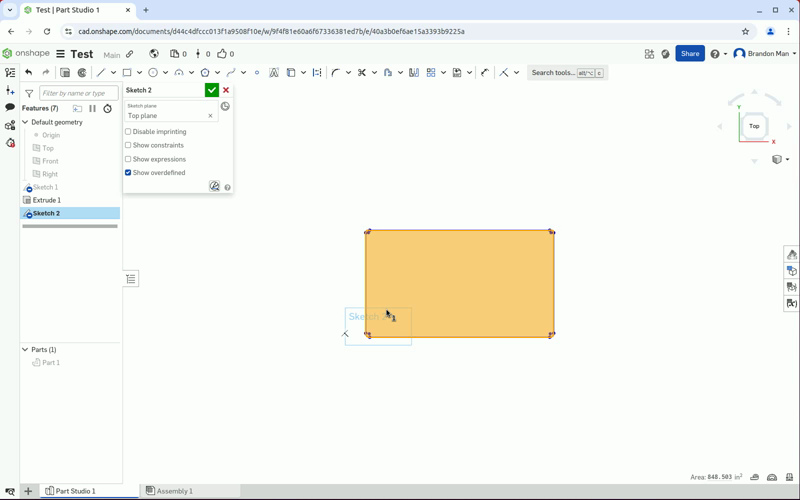
mouse_move(73, 352)
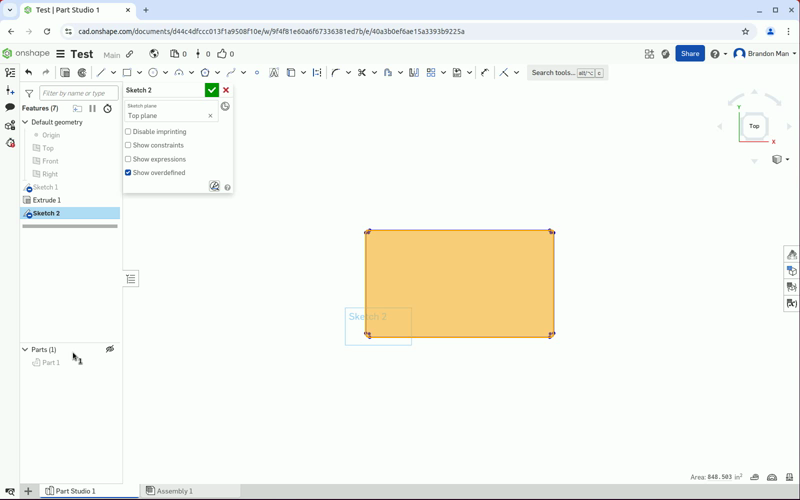
key(shift+y)
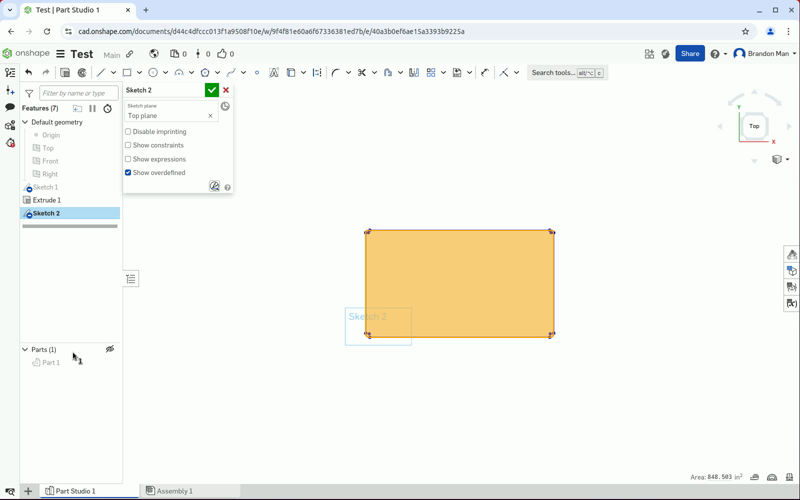
key(shift+e)
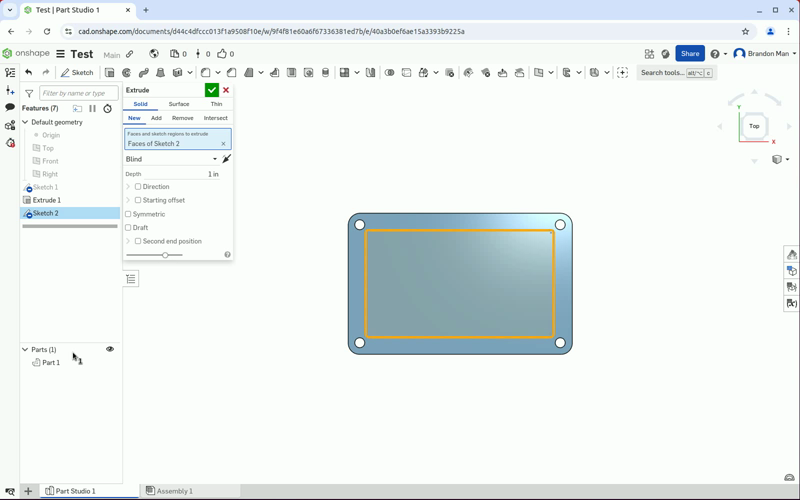
mouse_move(143, 106)
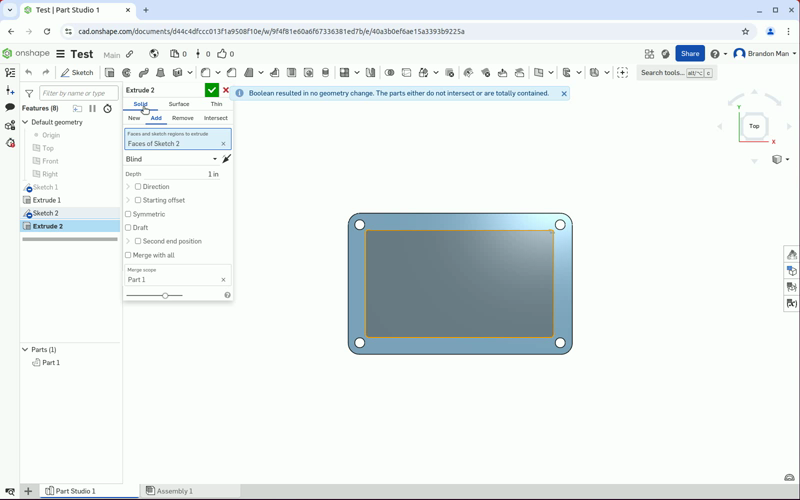
click(143, 106)
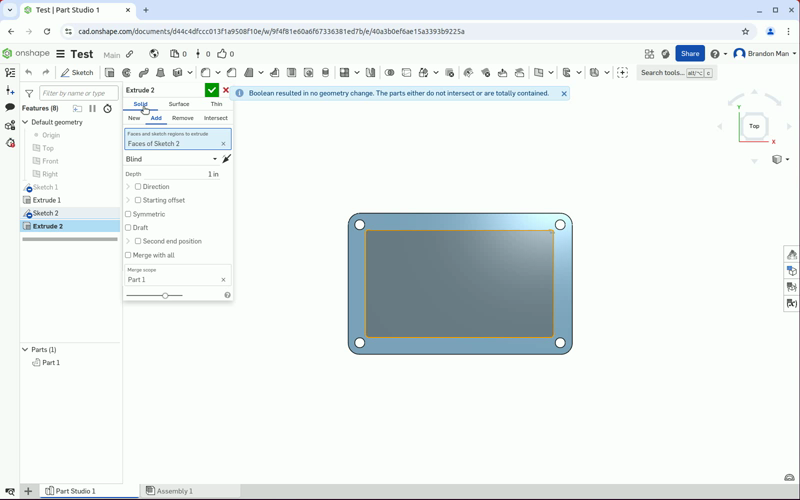
mouse_move(186, 120)
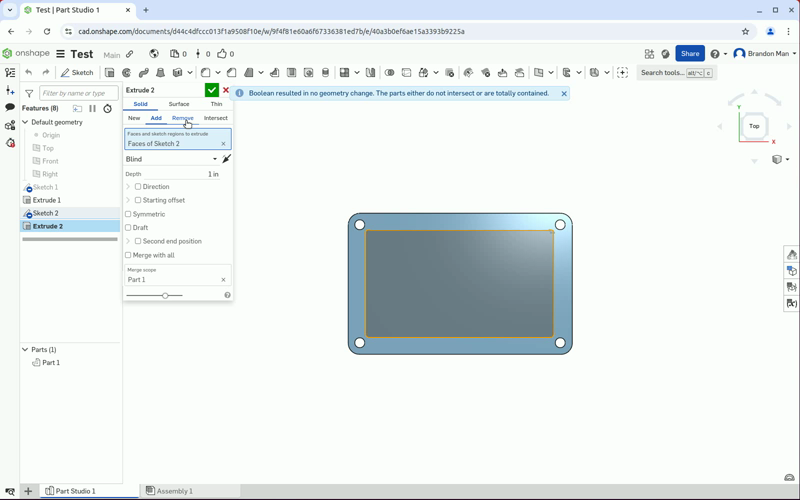
click(186, 120)
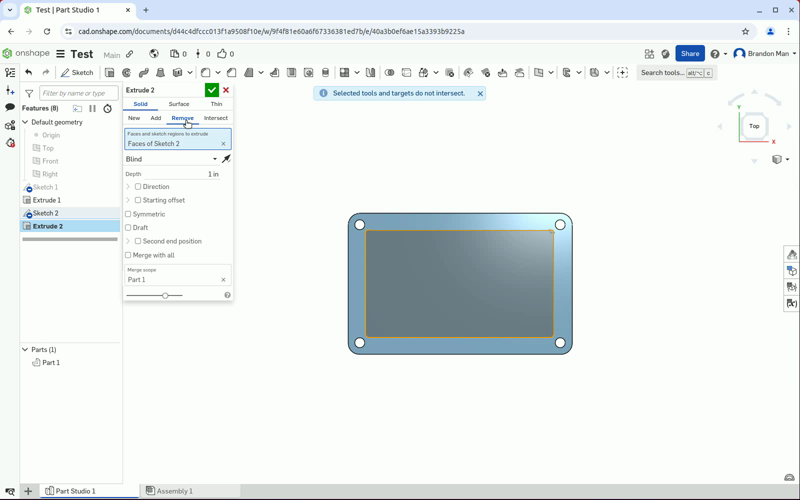
key(tab, 4)
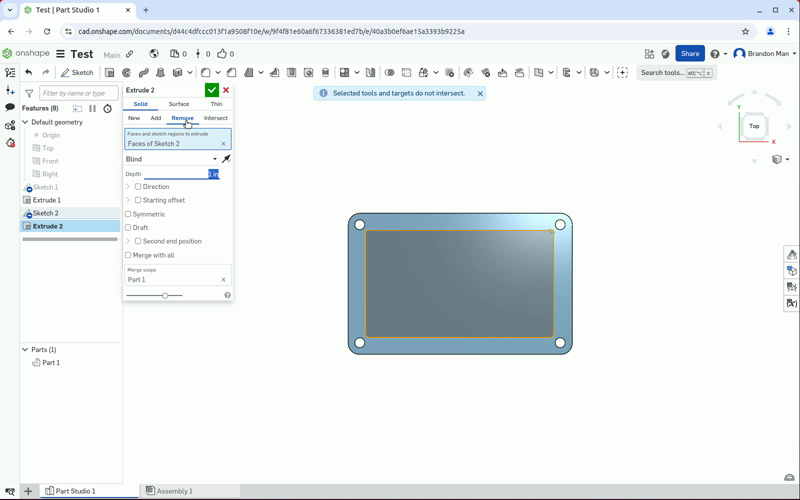
text(-0.963)
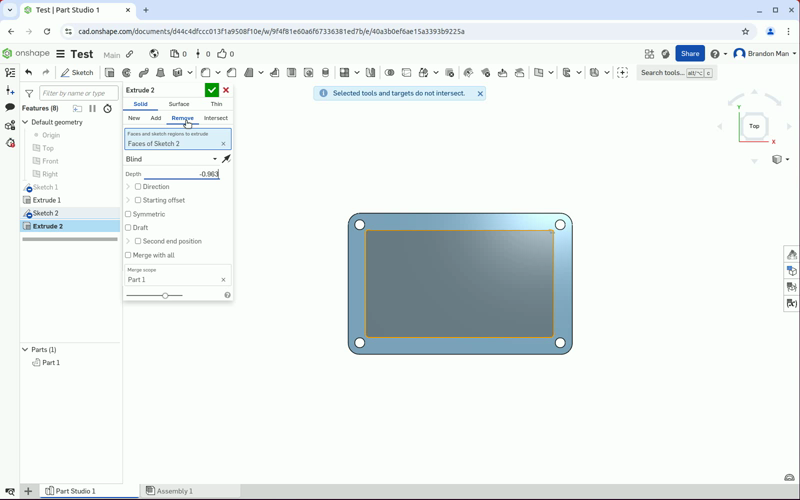
key(tab, 6)
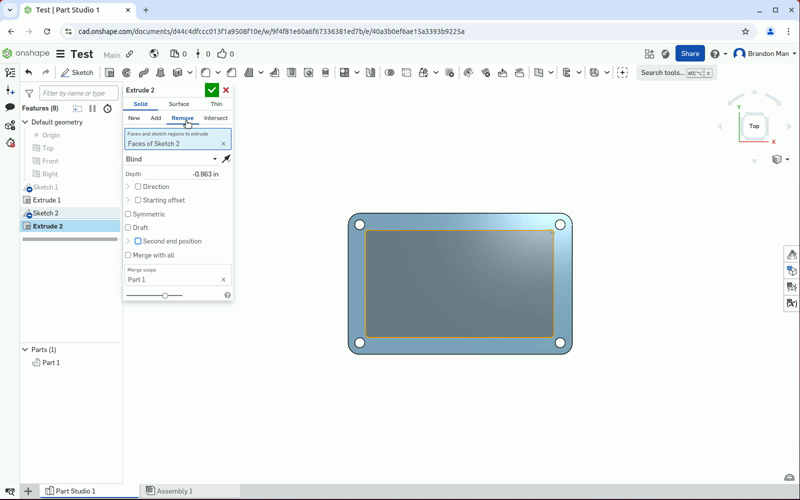
key(space)
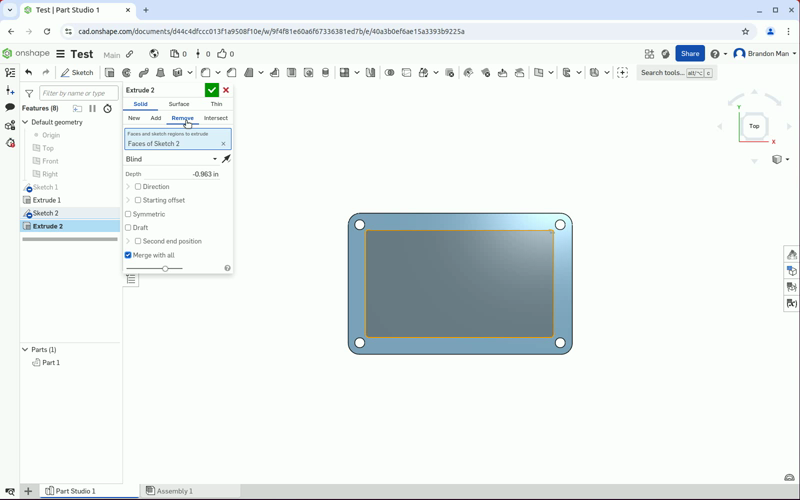
key(enter)
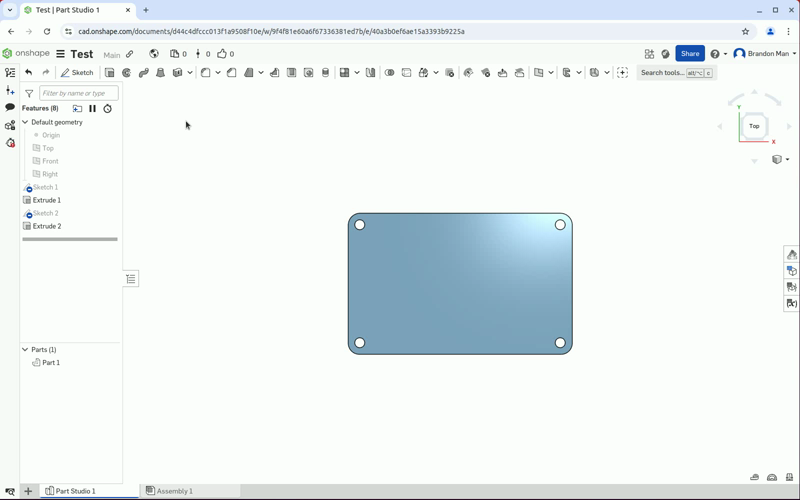
key(shift+h)
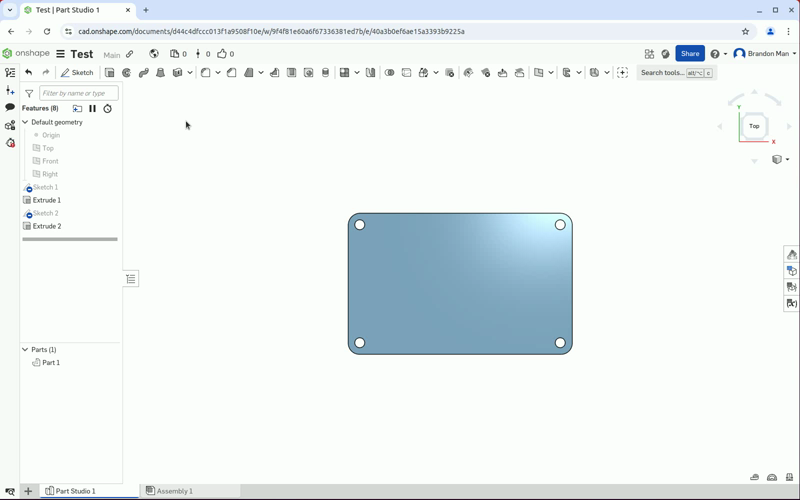
key(shift+h)
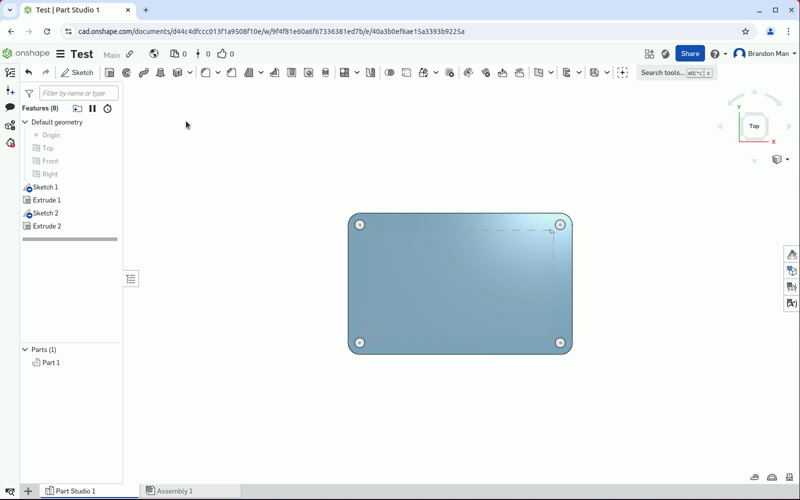
key(shift+7)
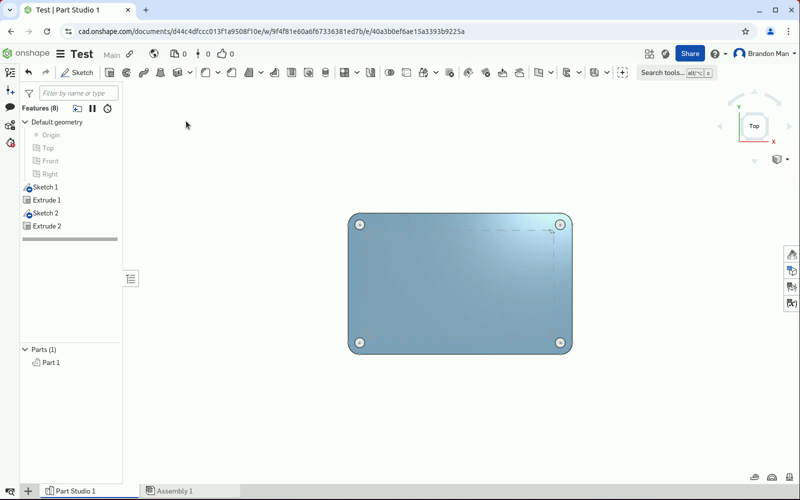
key(up, 3)
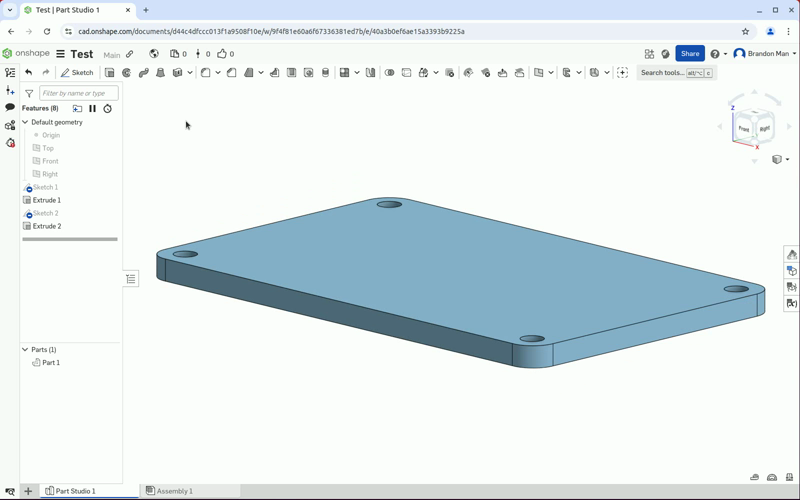
key(left, 3)
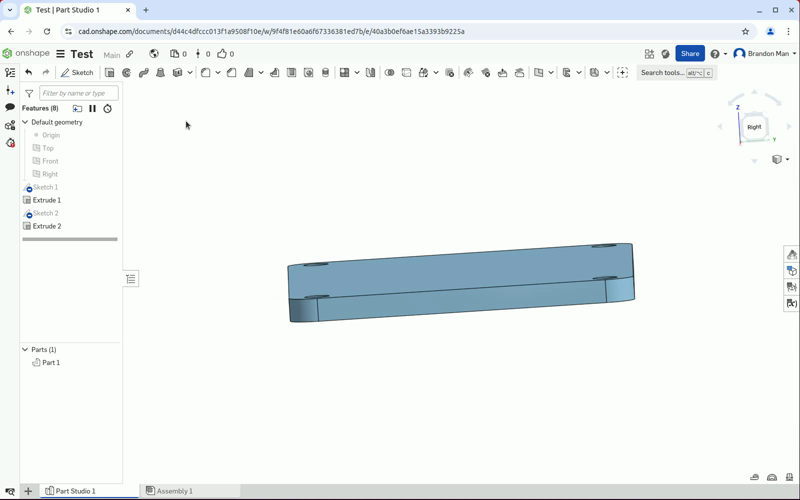
key(right, 3)
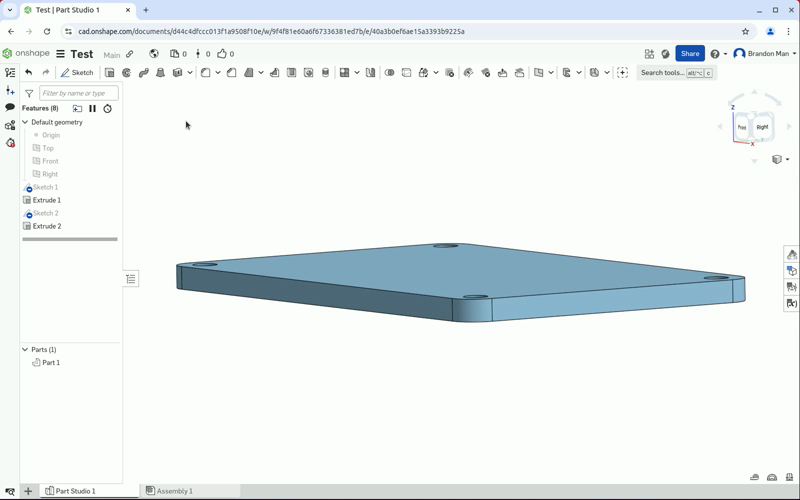
key(down, 3)
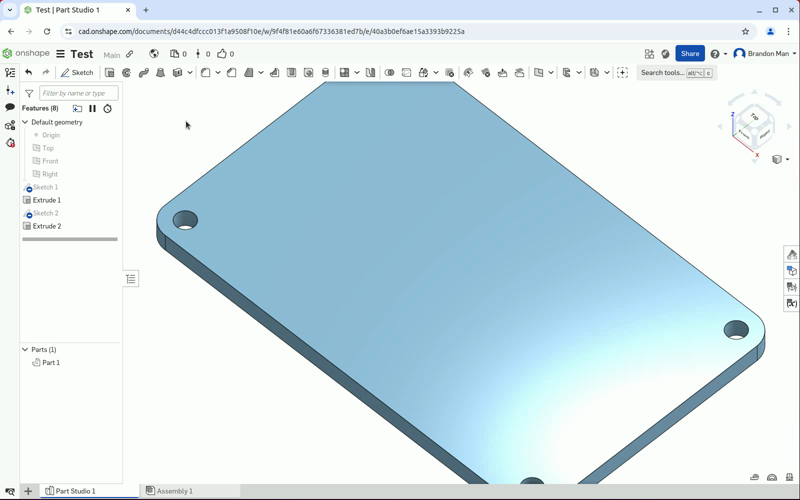
mouse_move(73, 189)
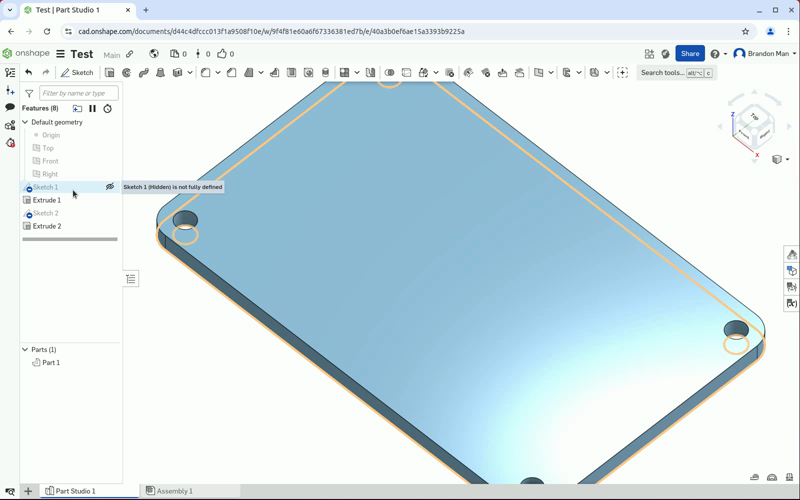
click(73, 189)